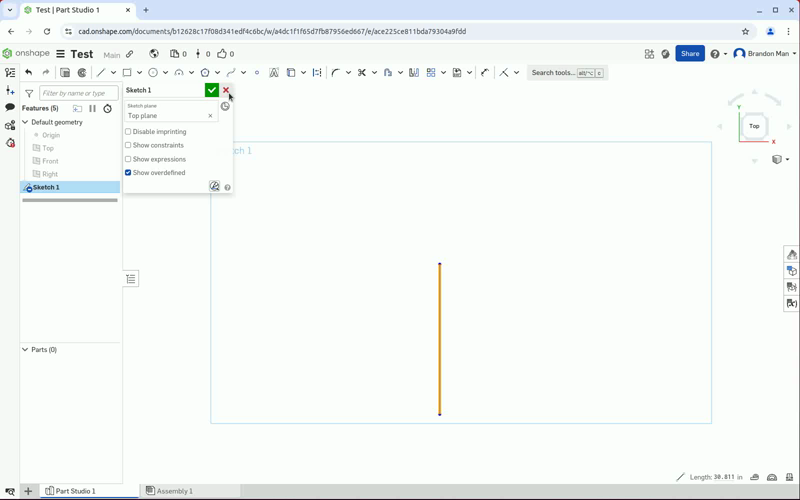
key(shift+h)
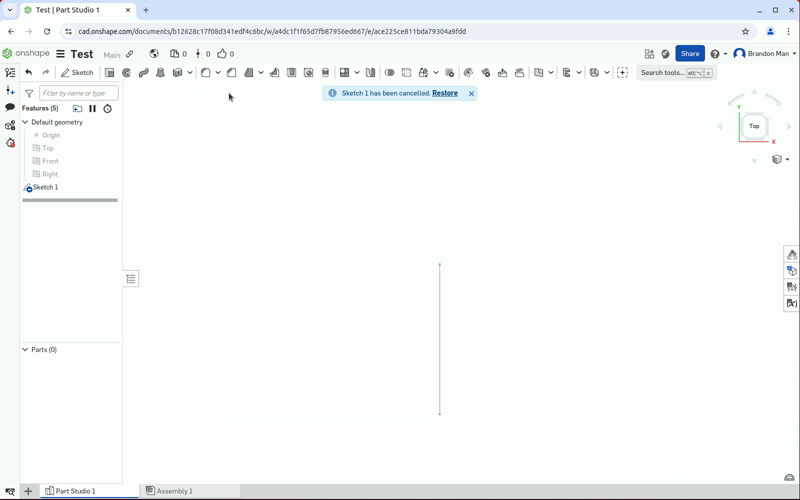
key(shift+s)
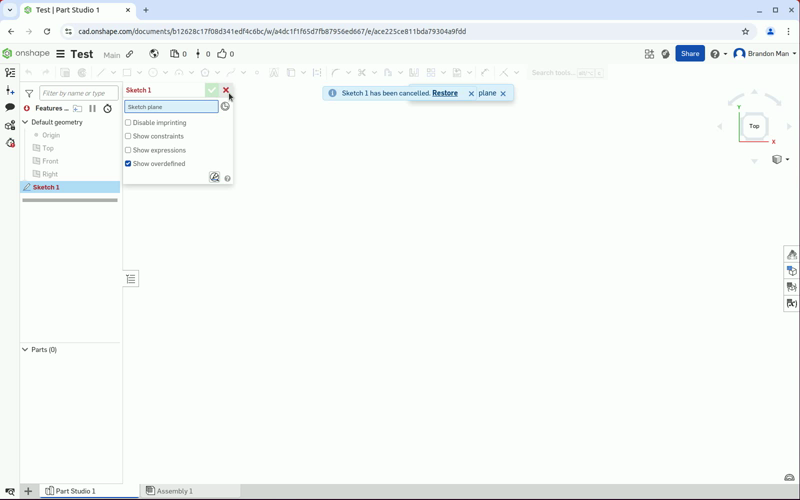
mouse_move(73, 150)
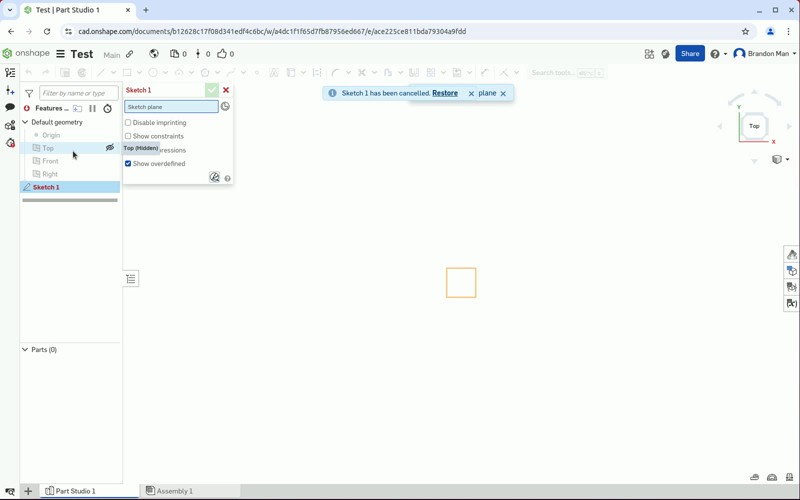
click(73, 150)
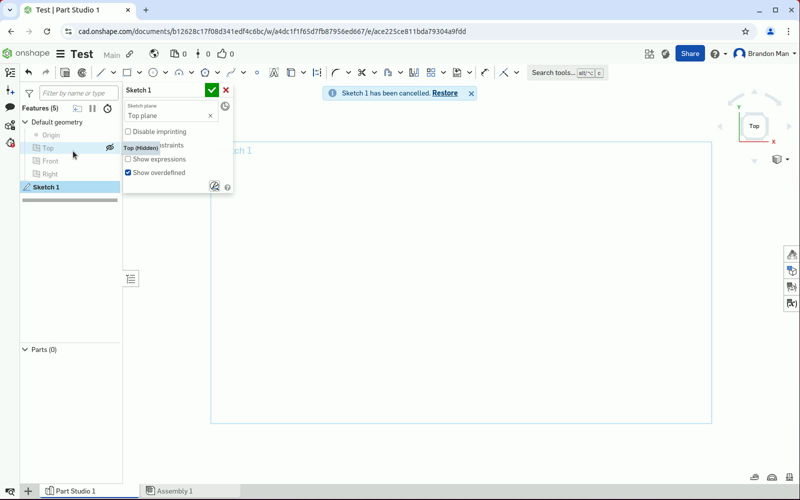
mouse_move(73, 352)
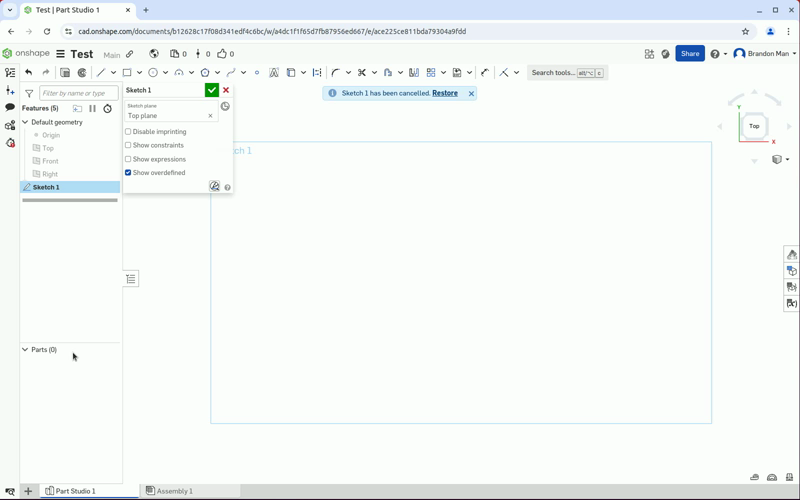
key(y)
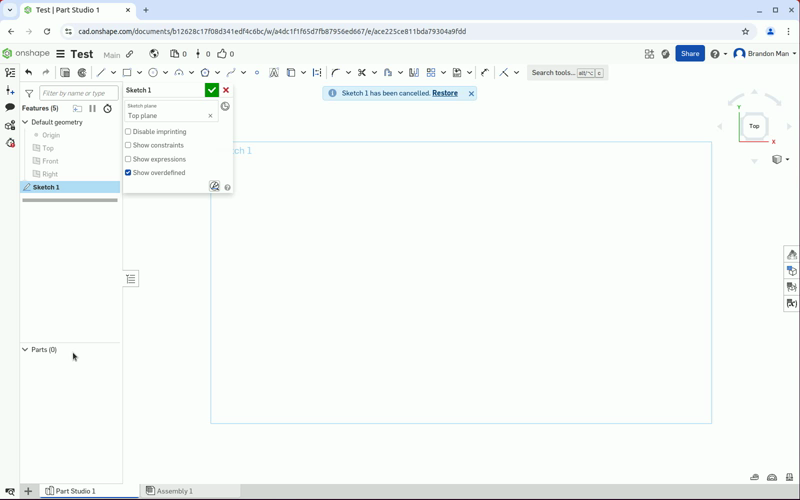
key(l)
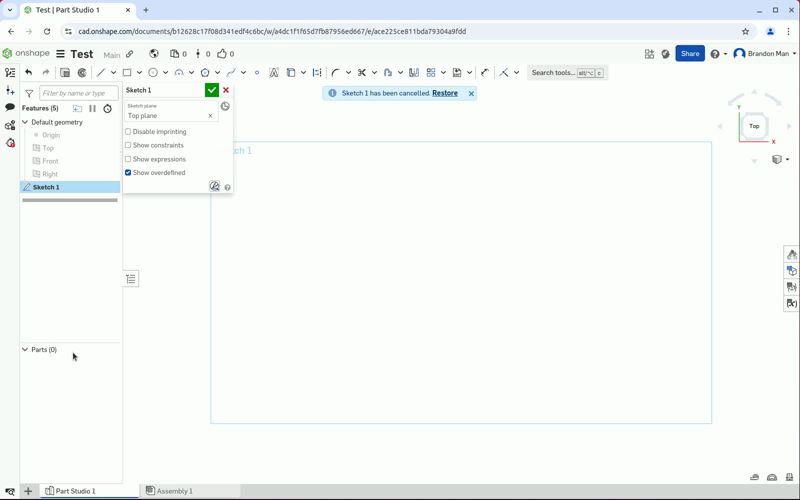
key_down(shift)
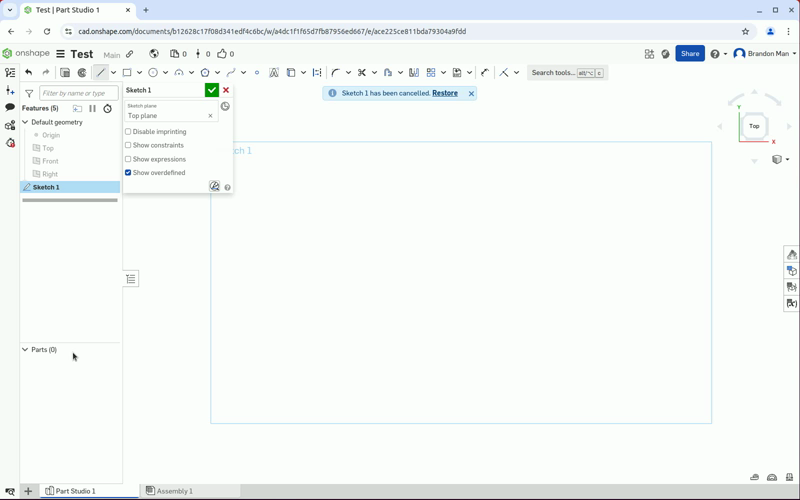
mouse_move(460, 274)
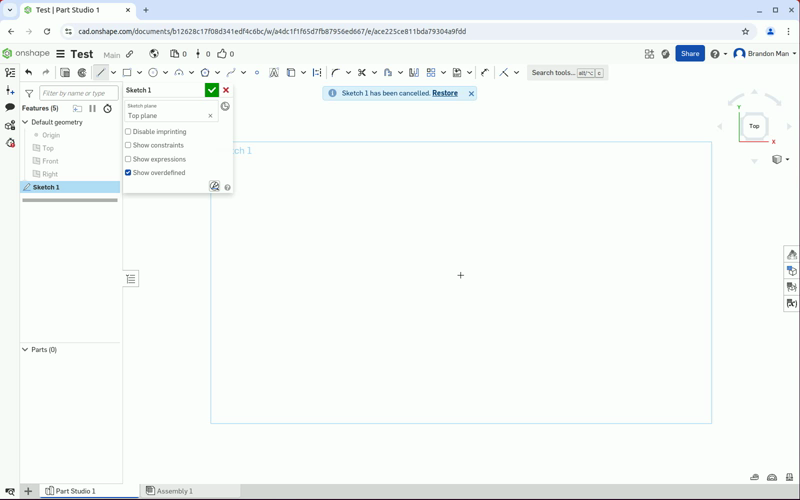
click(460, 274)
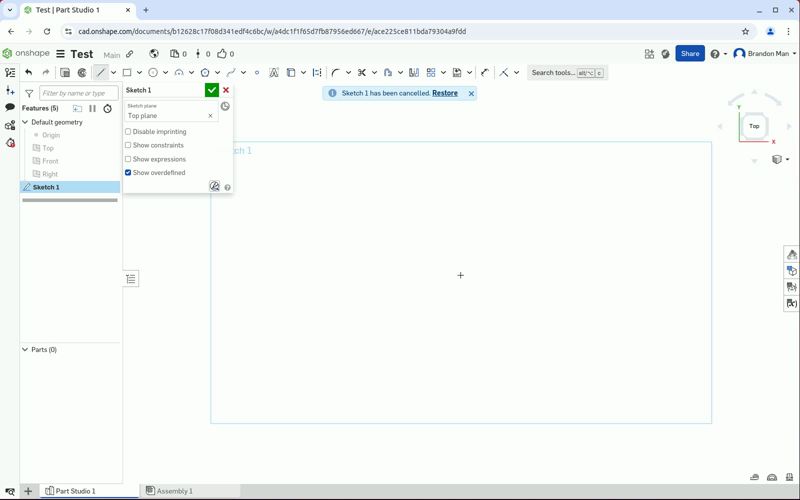
key_up(shift)
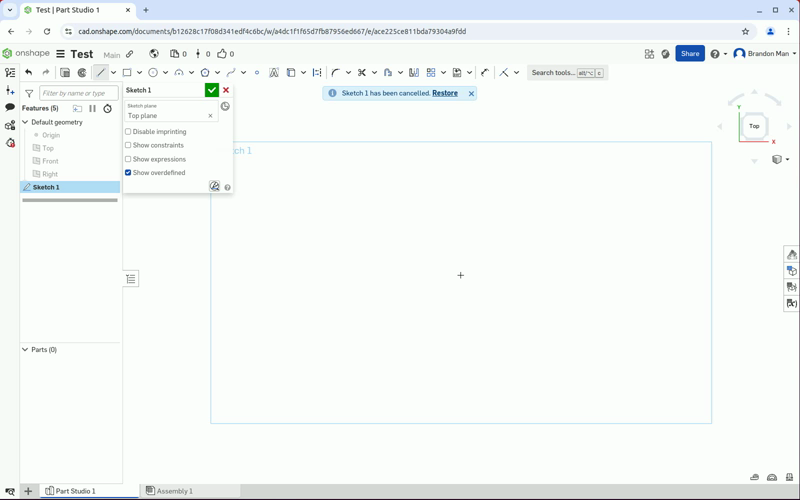
key_down(shift)
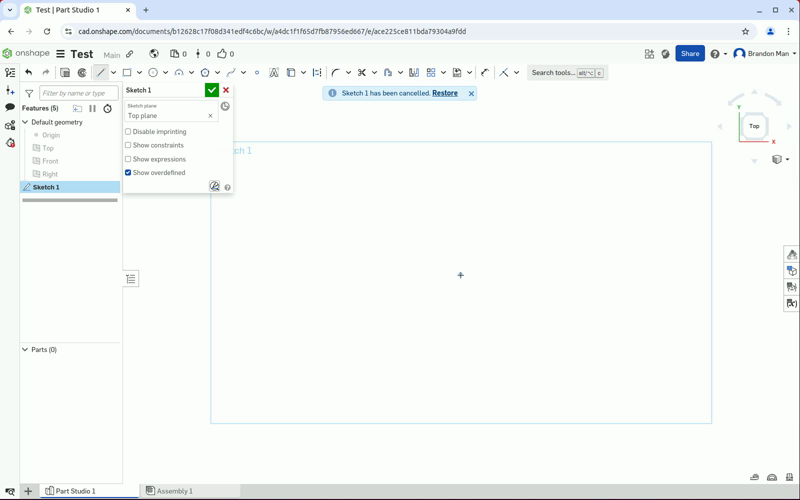
mouse_move(490, 274)
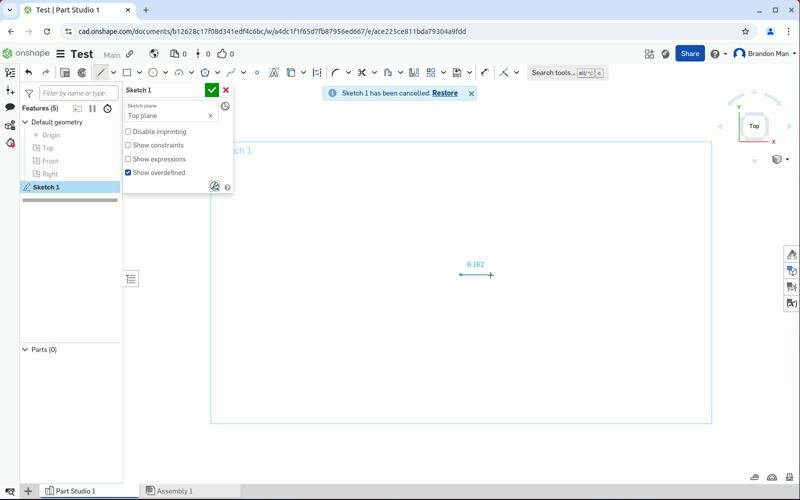
mouse_move(468, 274)
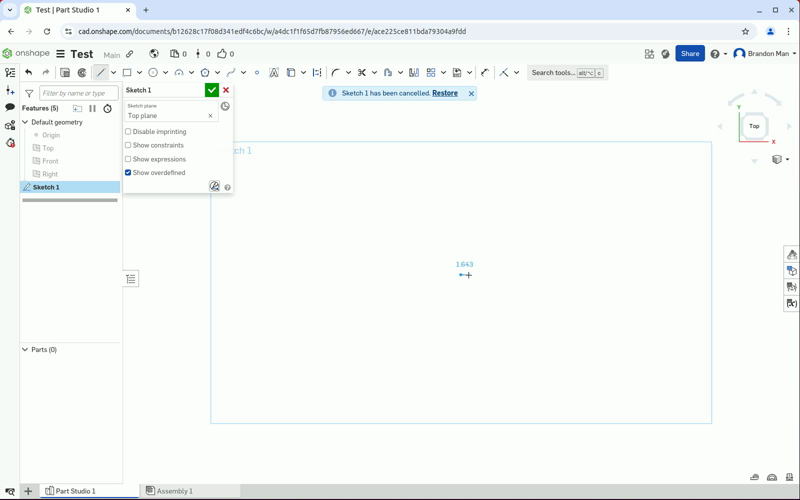
click(468, 274)
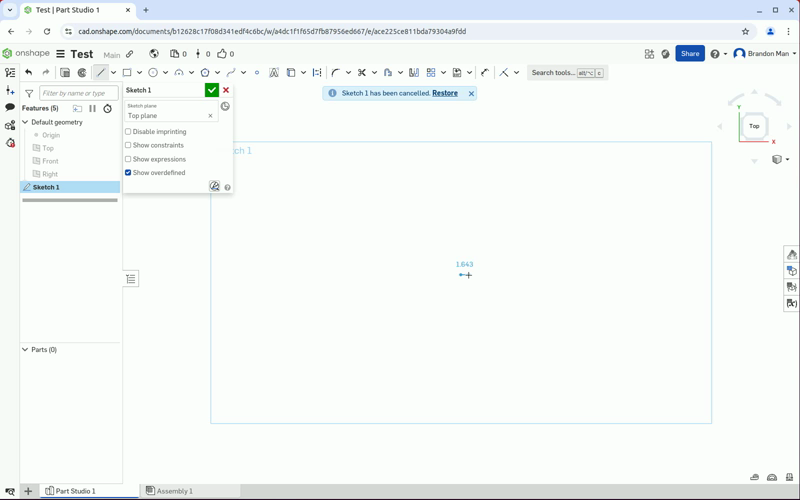
key_up(shift)
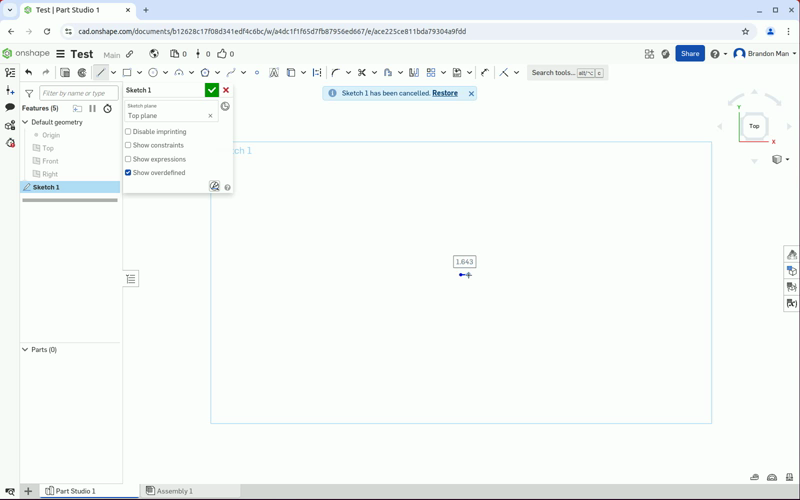
key_down(shift)
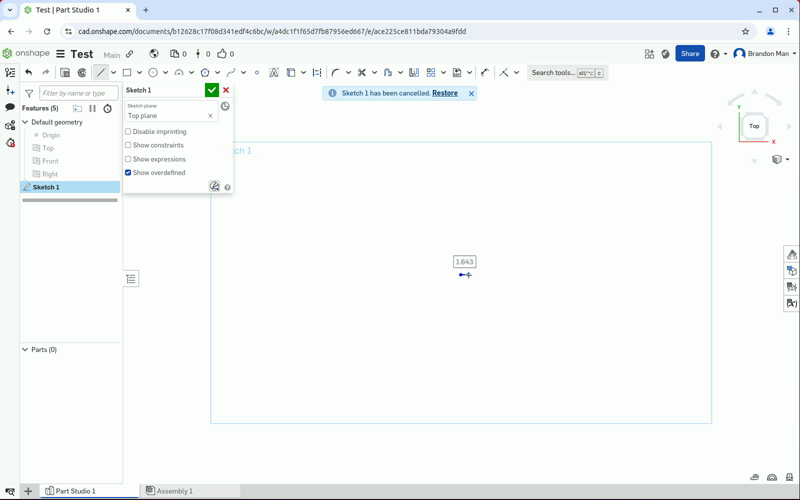
mouse_move(468, 179)
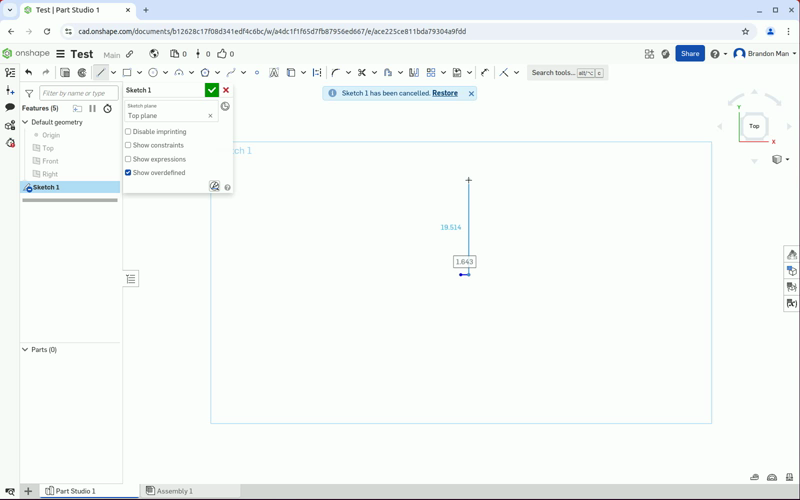
click(468, 179)
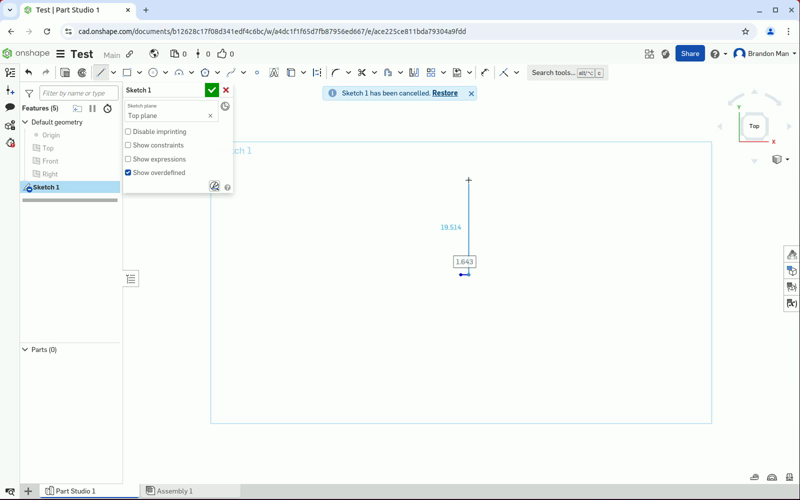
key_up(shift)
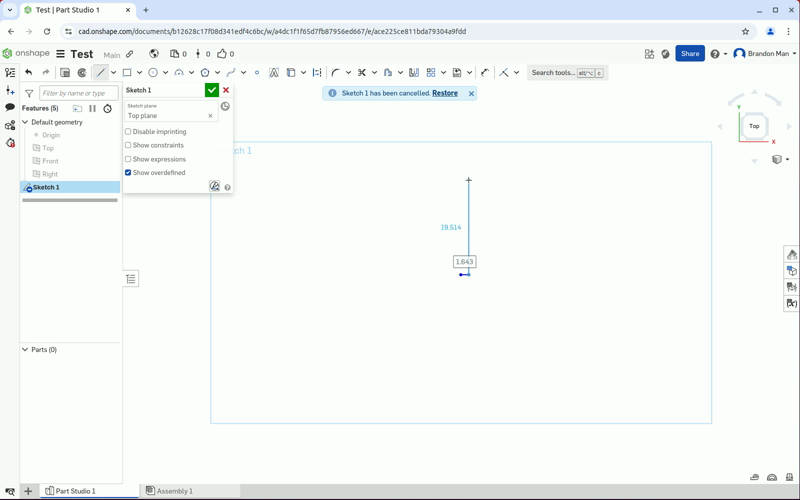
key_down(shift)
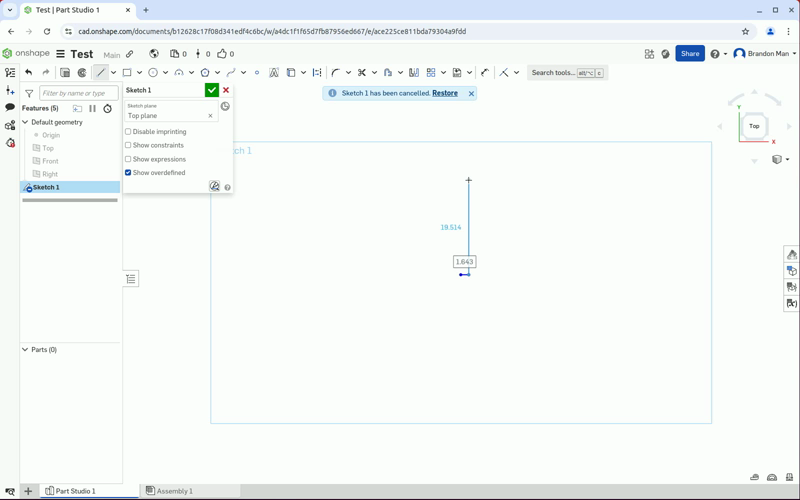
mouse_move(498, 179)
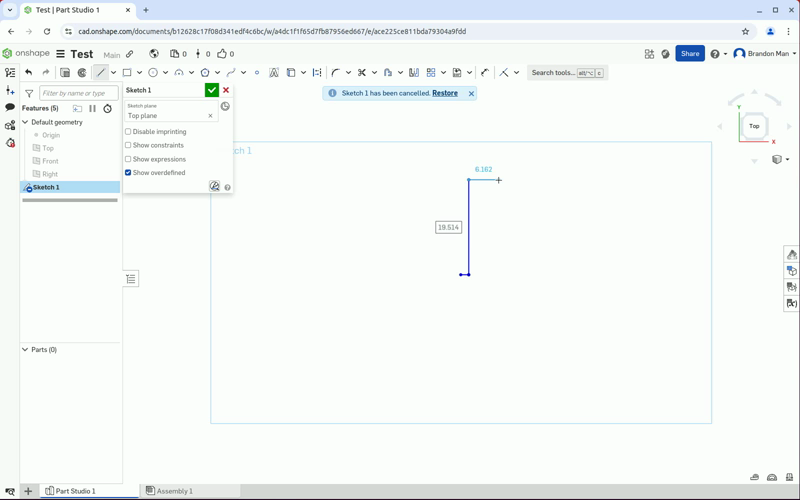
mouse_move(460, 179)
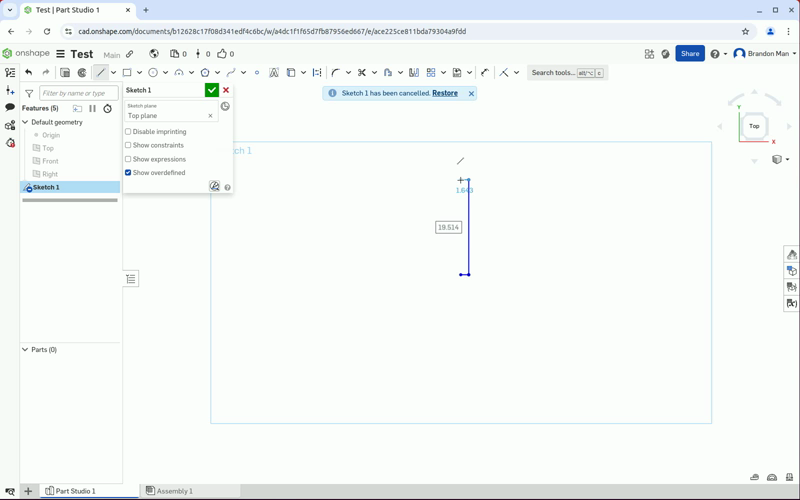
click(460, 179)
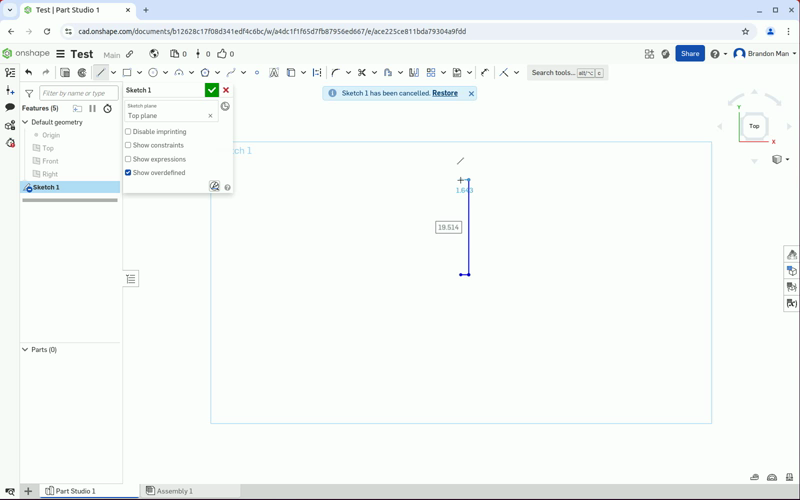
key_up(shift)
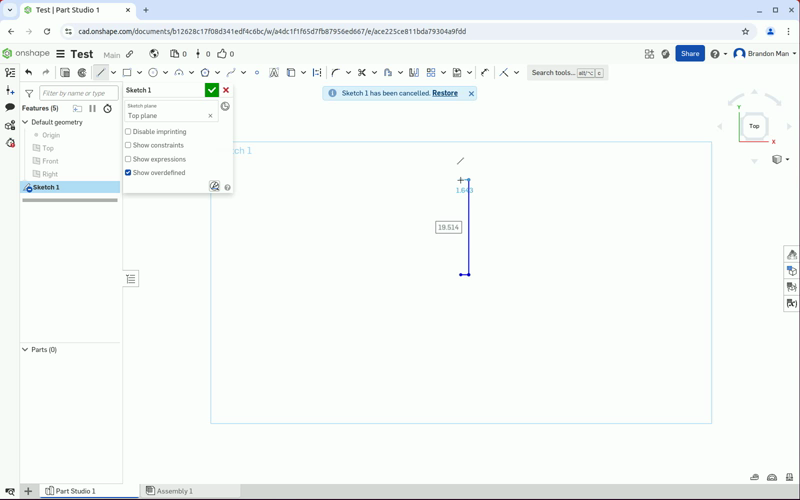
key_down(shift)
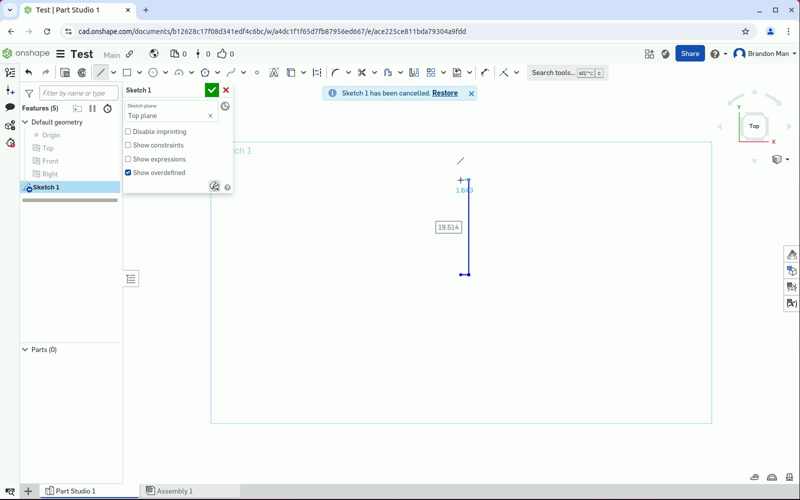
mouse_move(460, 274)
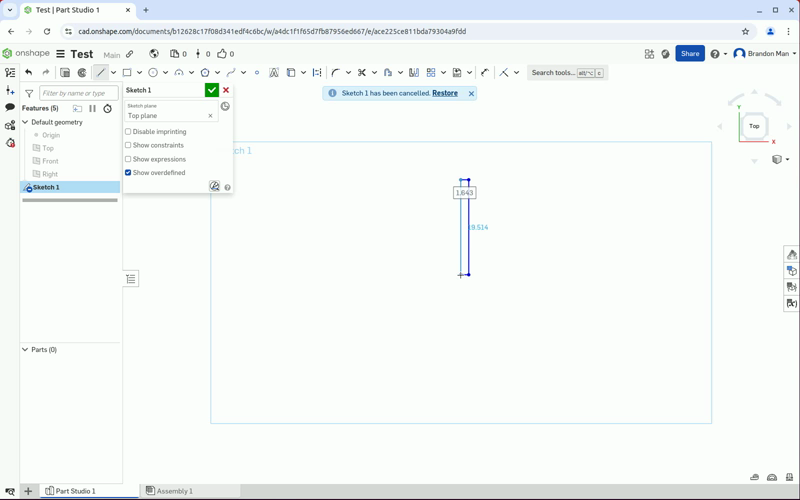
key_up(shift)
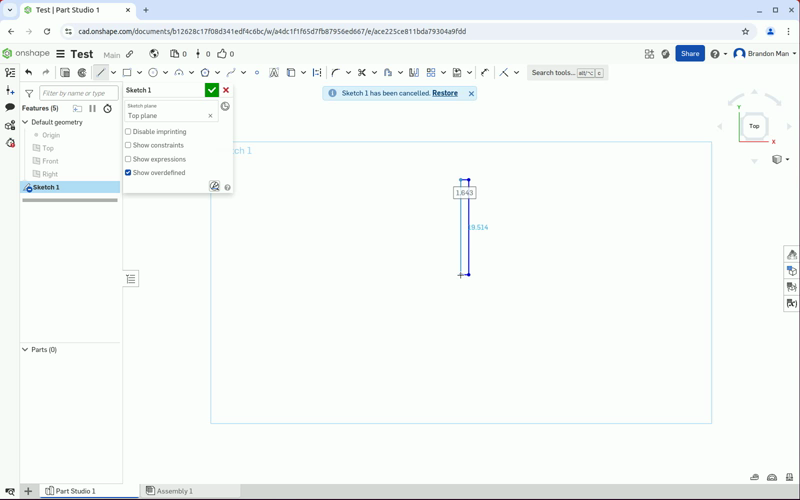
click(460, 274)
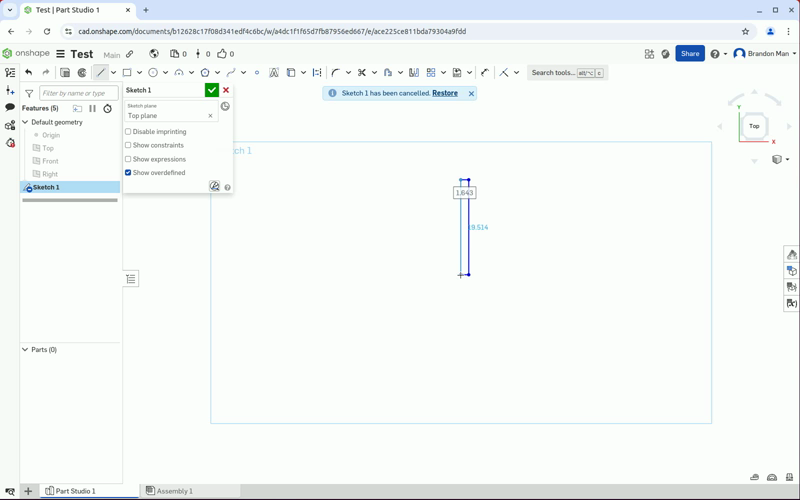
key(esc)
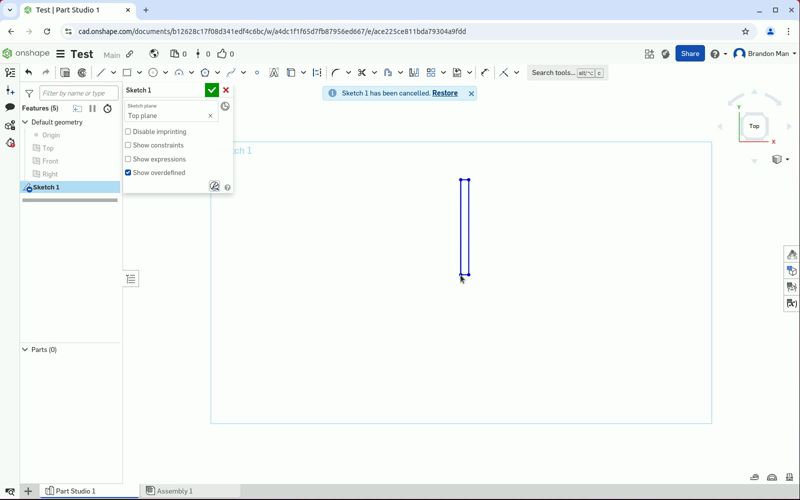
mouse_move(468, 232)
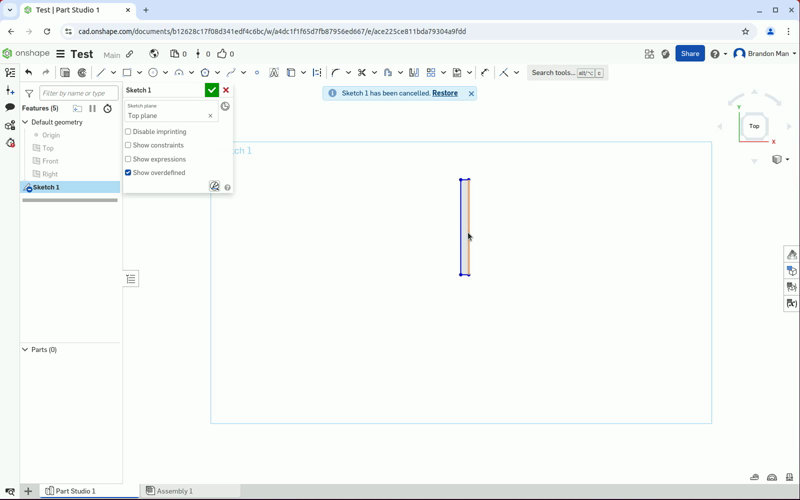
scroll(6)
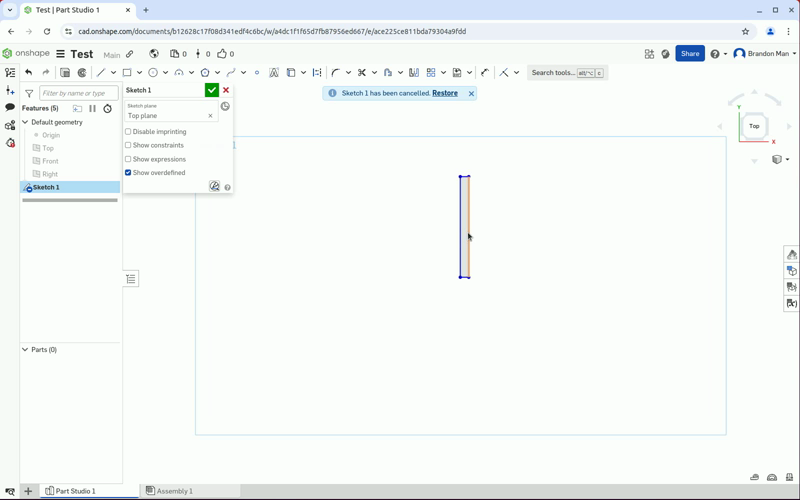
scroll(6)
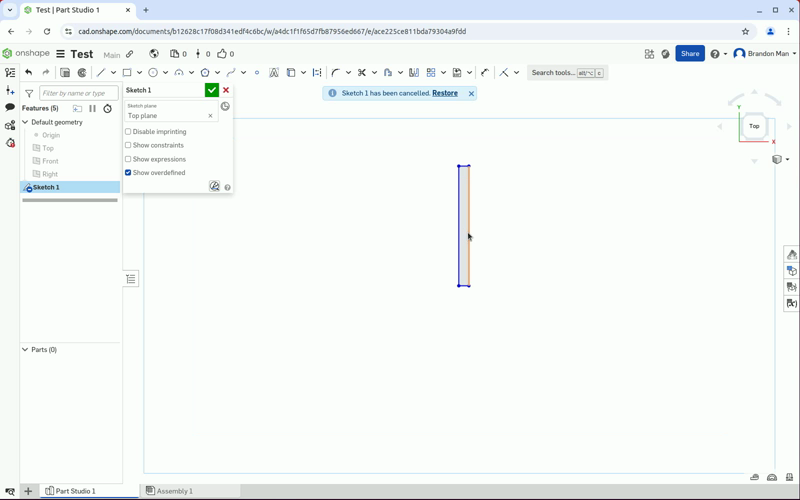
scroll(6)
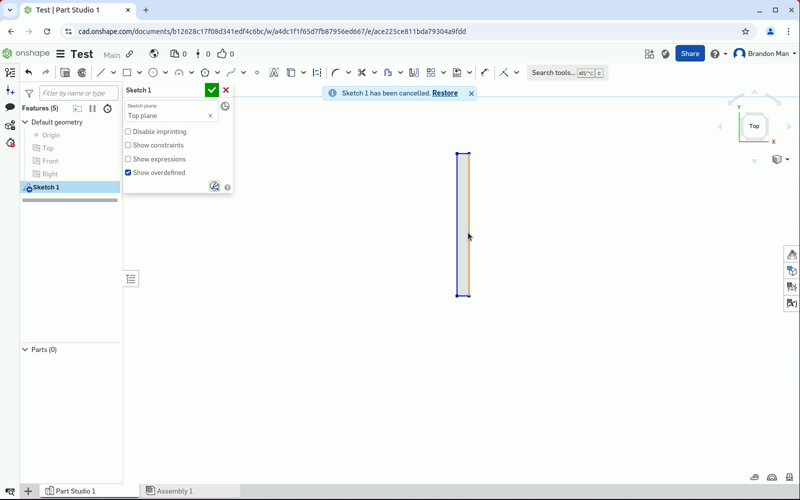
scroll(6)
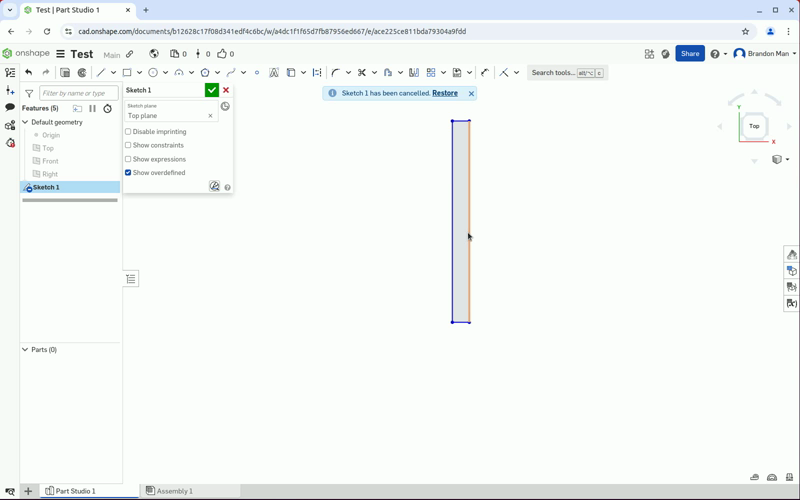
scroll(6)
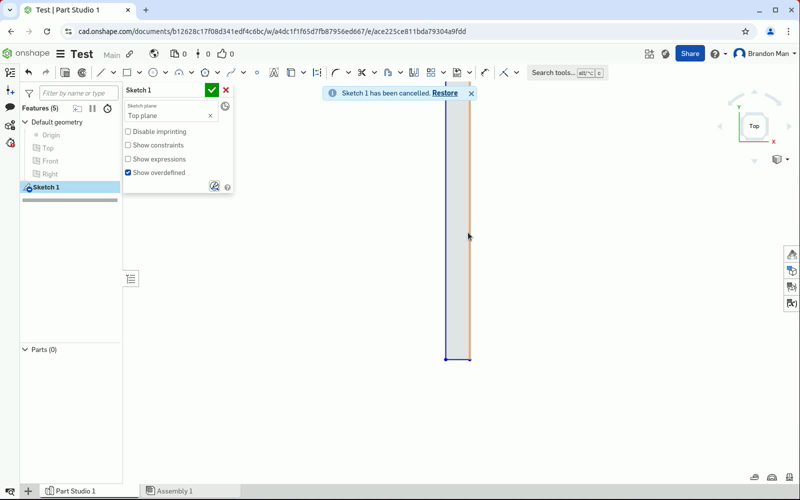
scroll(6)
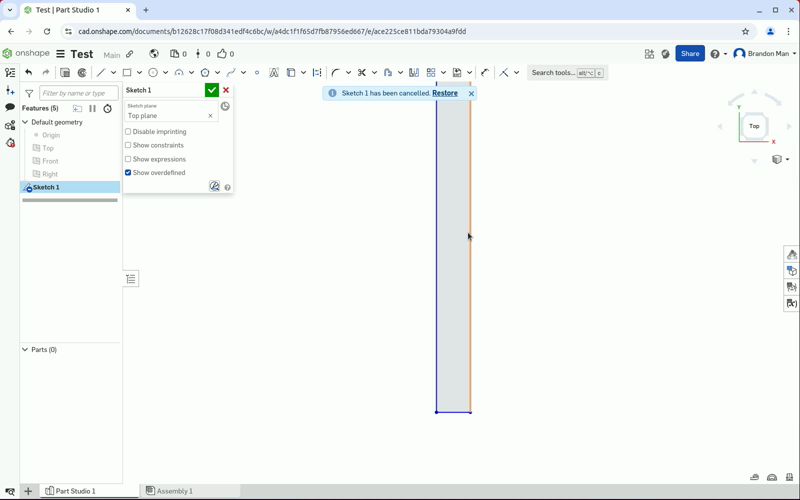
scroll(6)
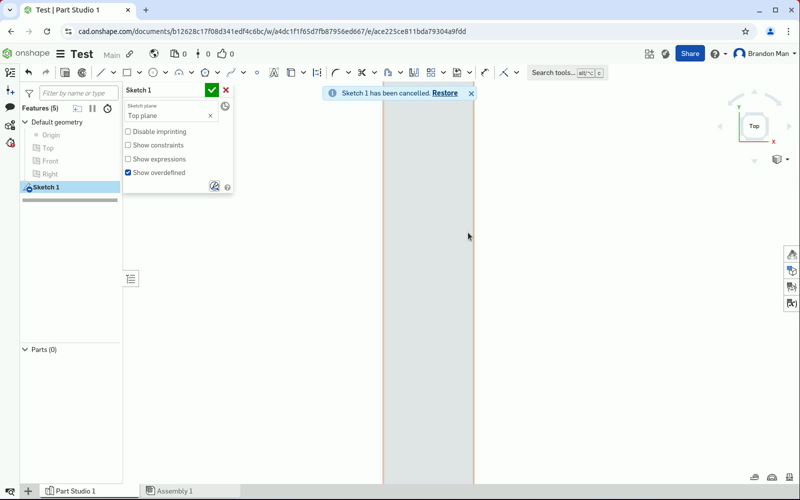
click(468, 232)
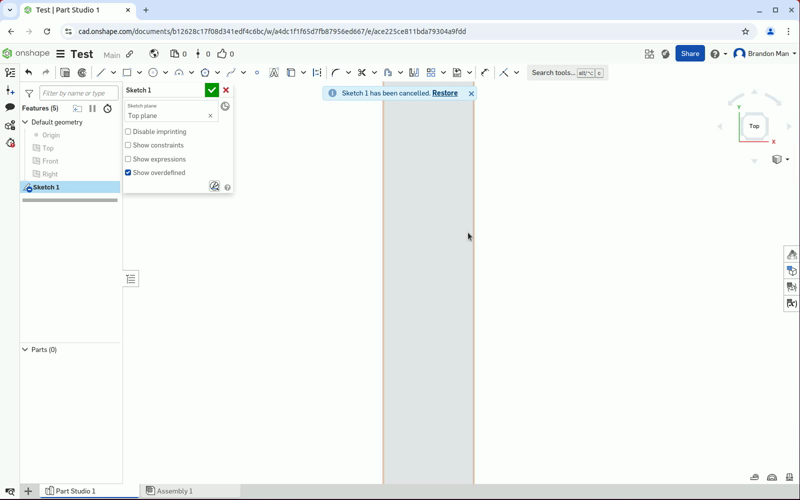
scroll(-6)
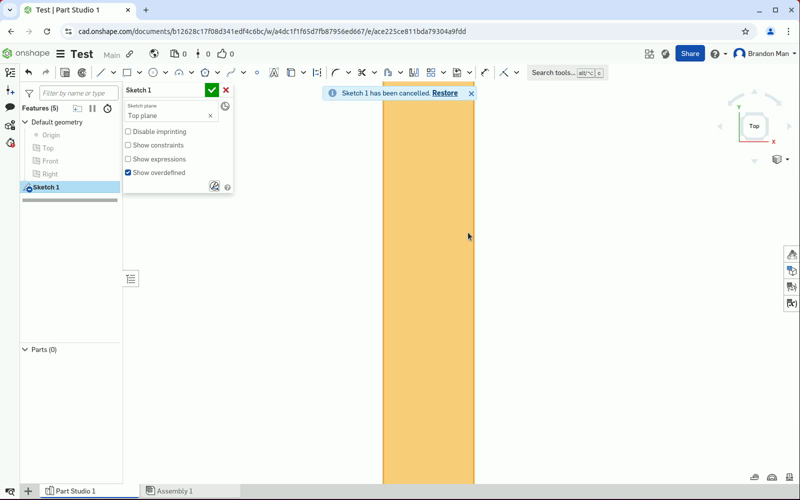
scroll(-6)
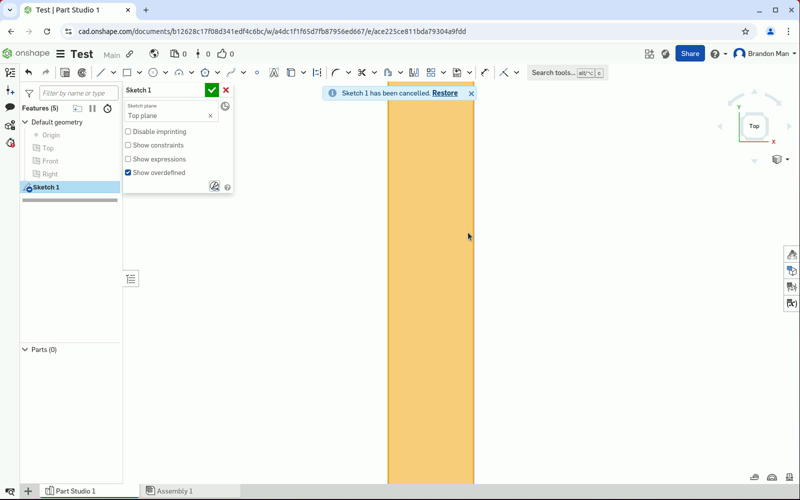
scroll(-6)
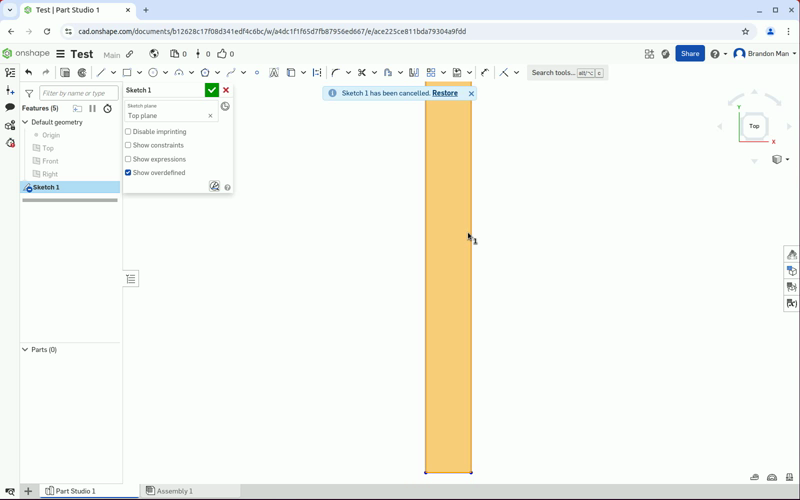
scroll(-6)
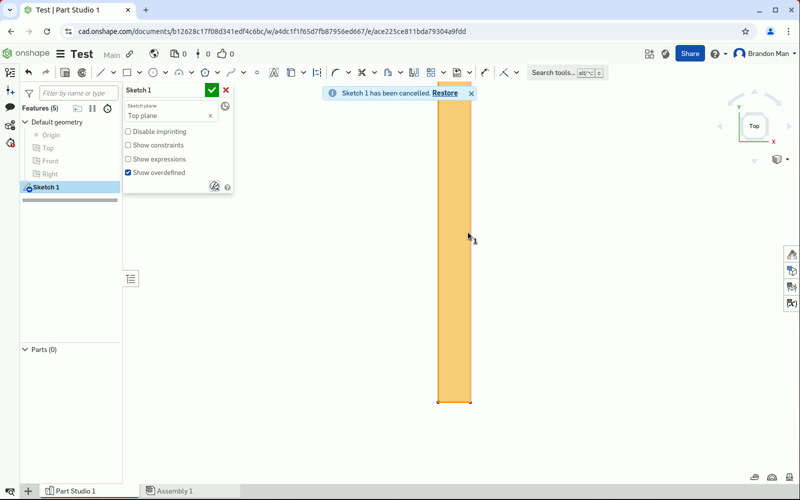
scroll(-6)
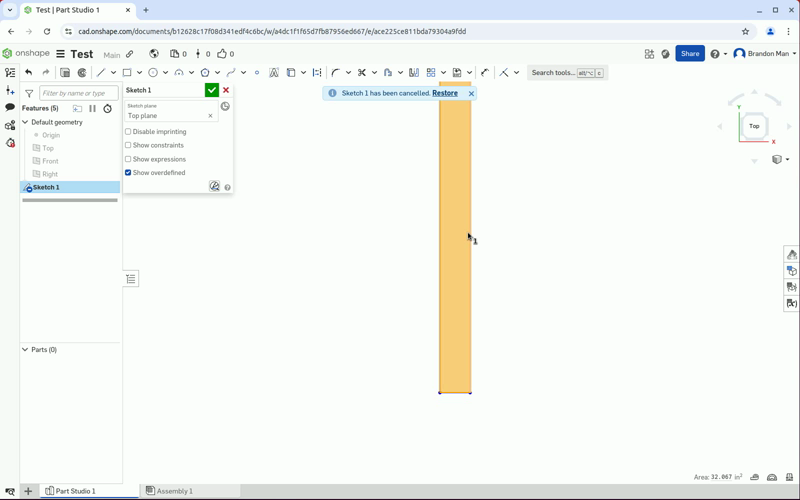
scroll(-6)
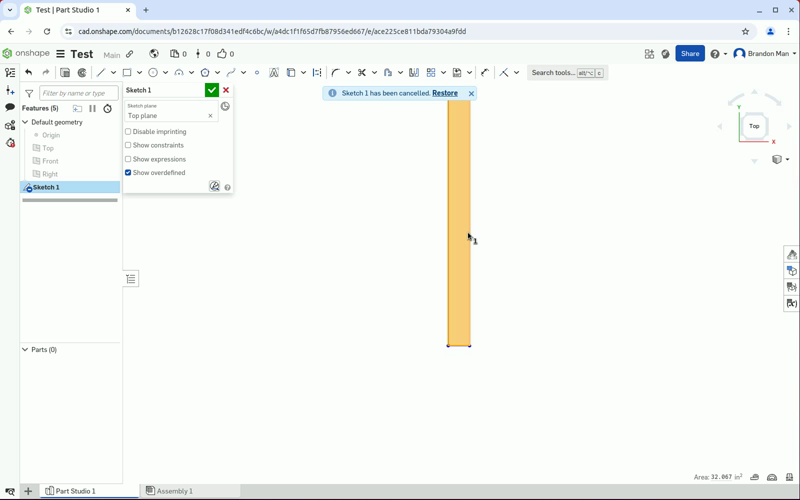
scroll(-6)
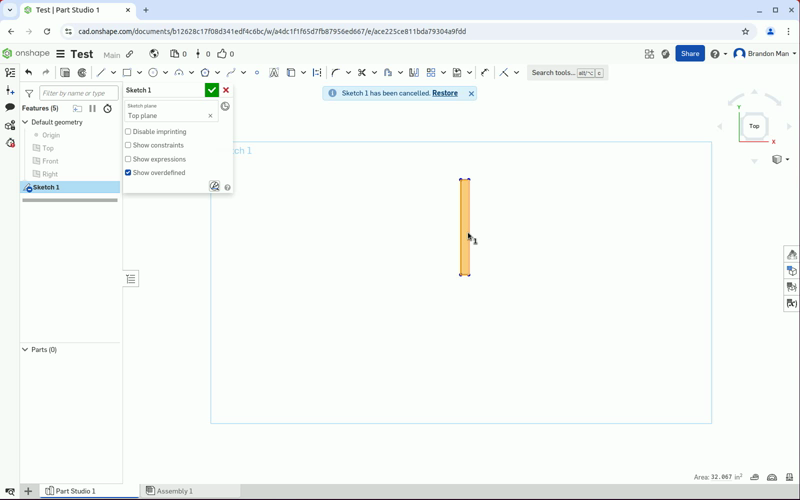
mouse_move(73, 352)
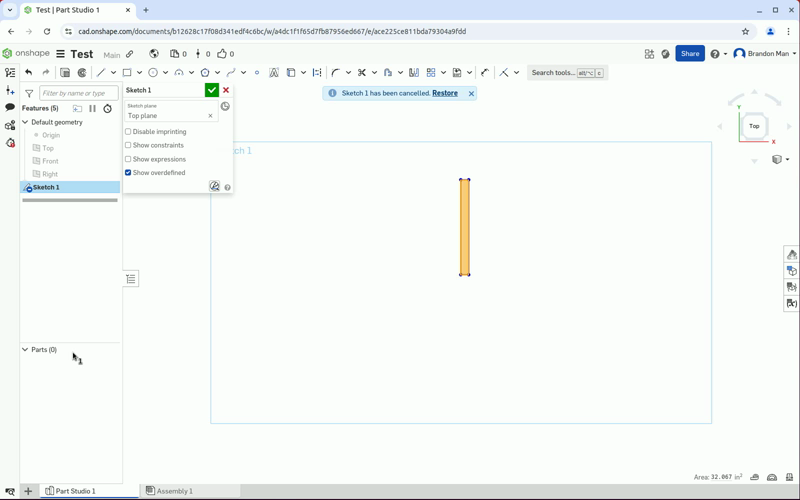
key(shift+y)
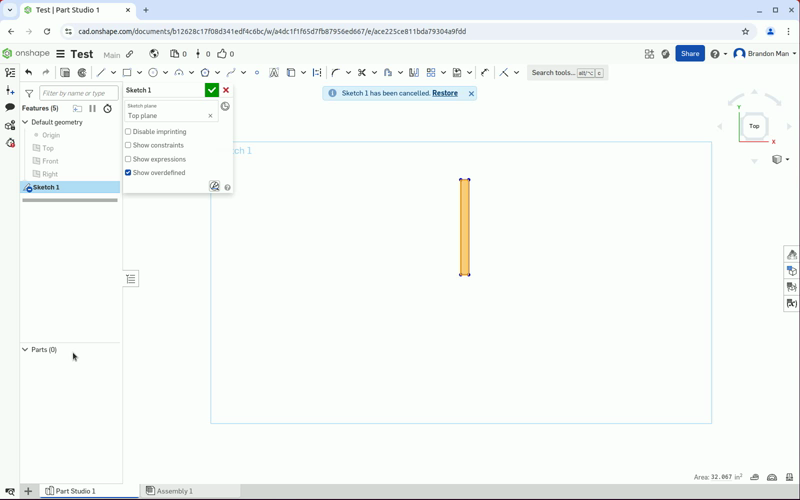
key(shift+e)
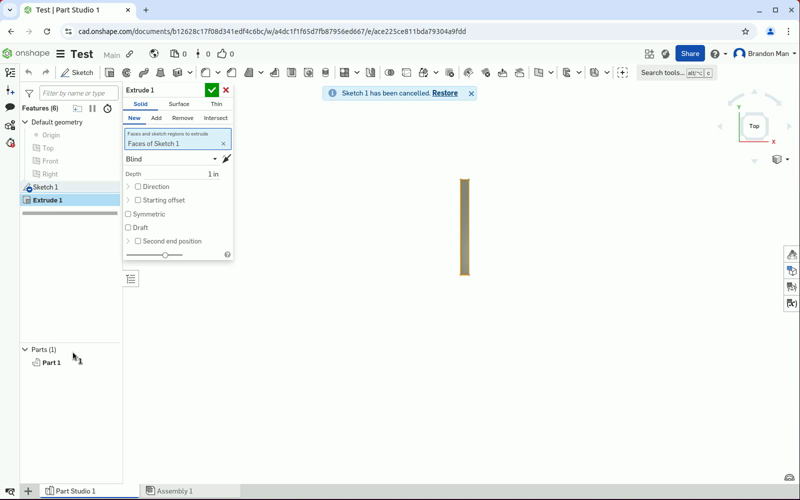
mouse_move(143, 106)
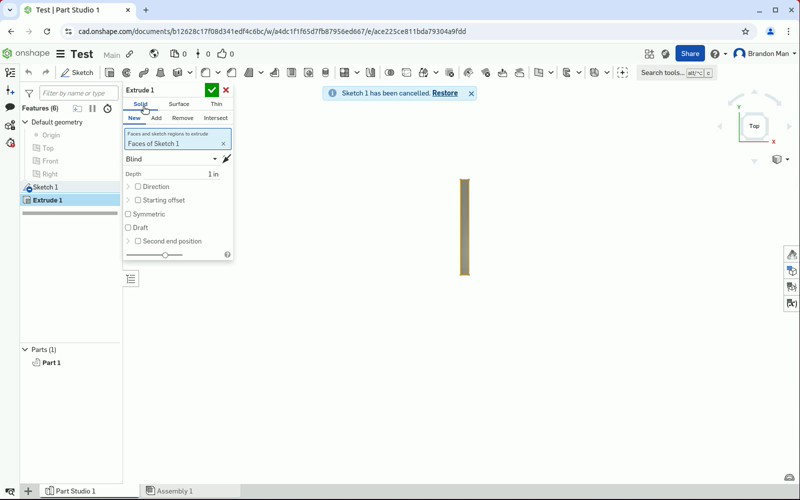
click(143, 106)
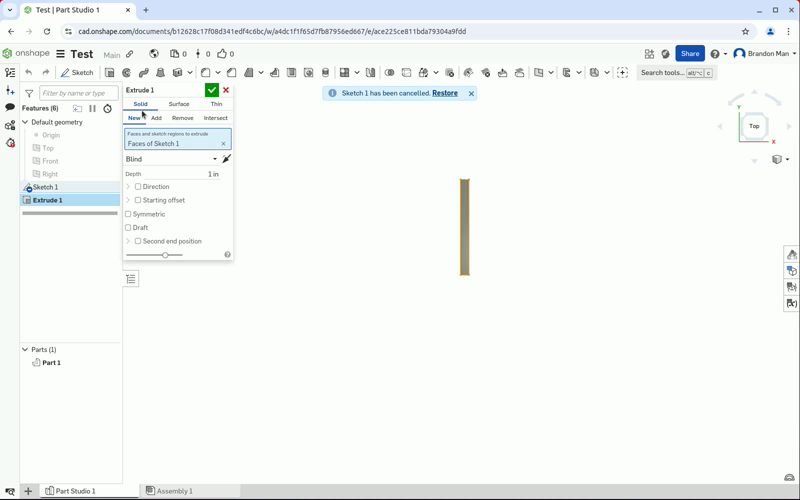
mouse_move(137, 120)
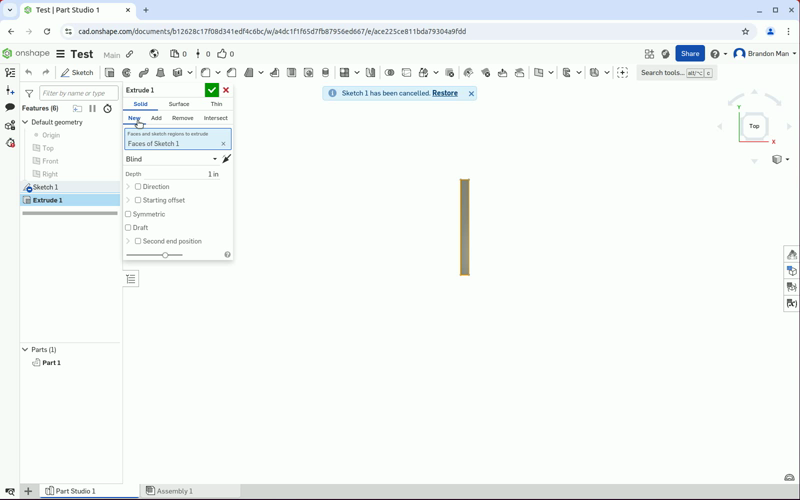
click(137, 120)
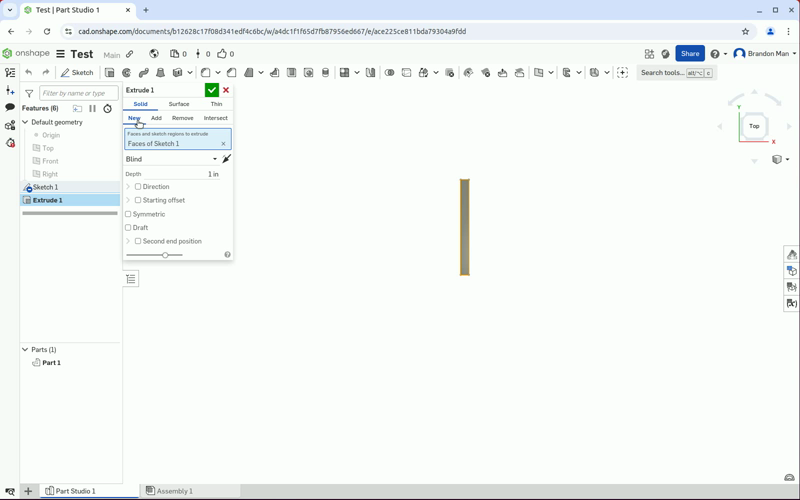
key(tab, 4)
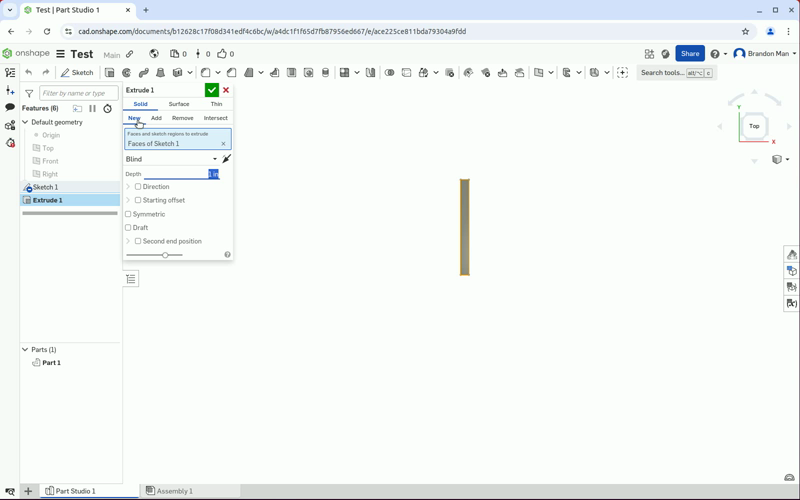
text(-0.241)
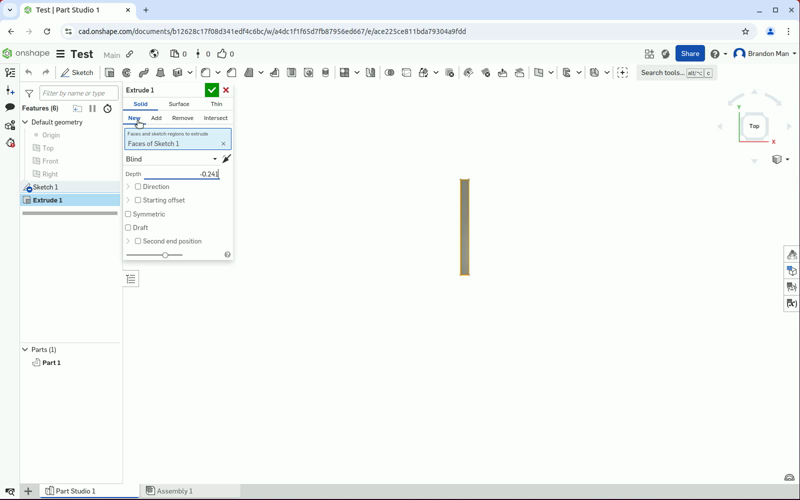
key(enter)
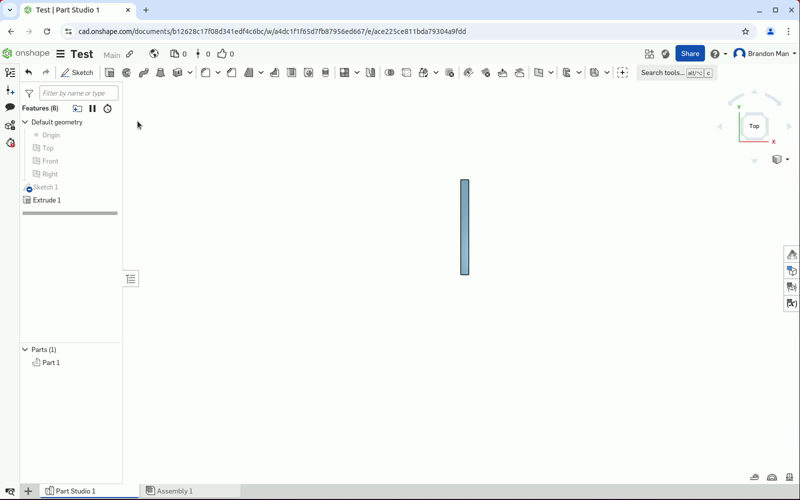
key(shift+h)
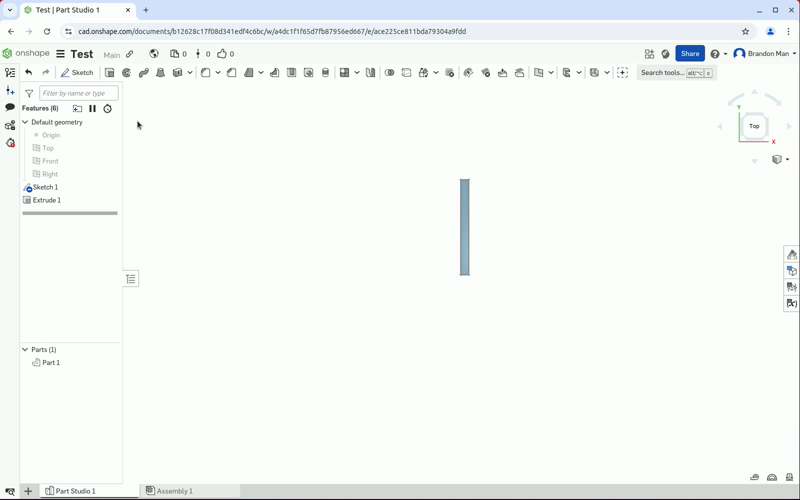
key(shift+h)
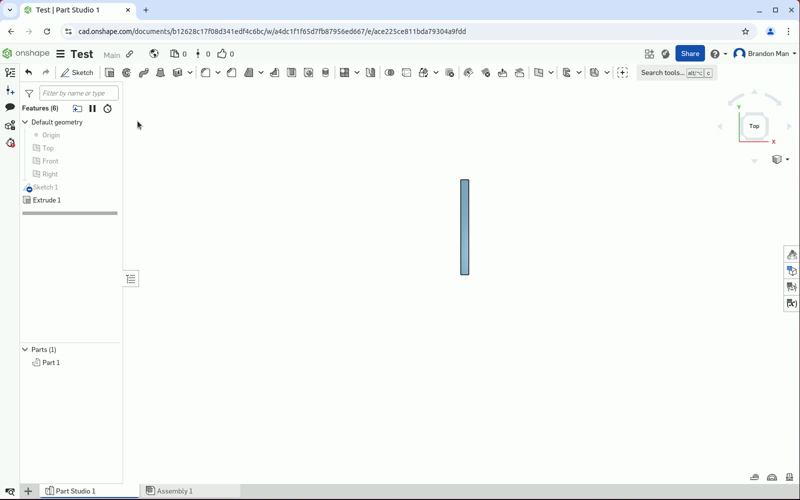
mouse_move(73, 189)
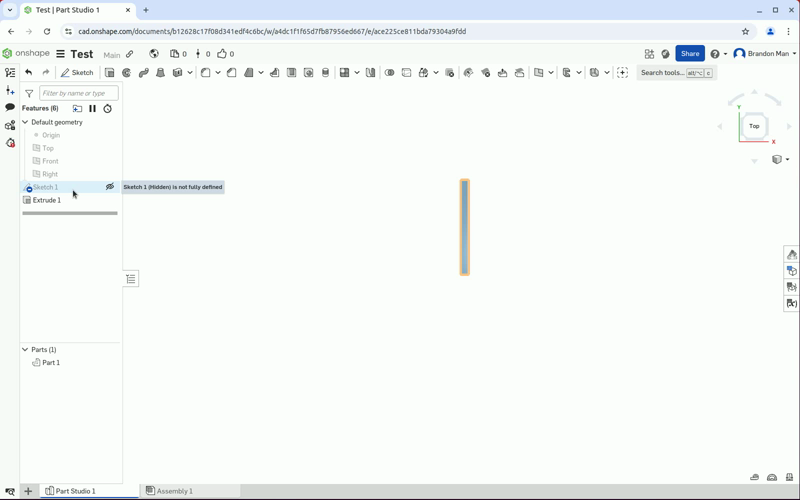
click(73, 189)
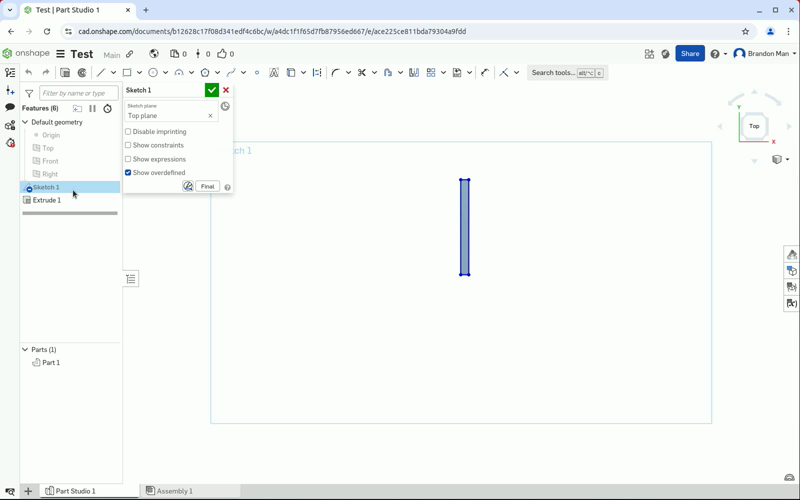
mouse_move(229, 92)
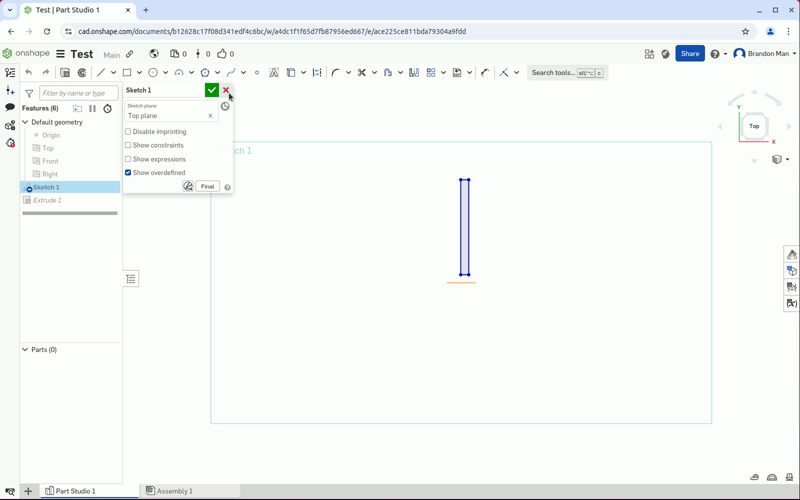
click(229, 92)
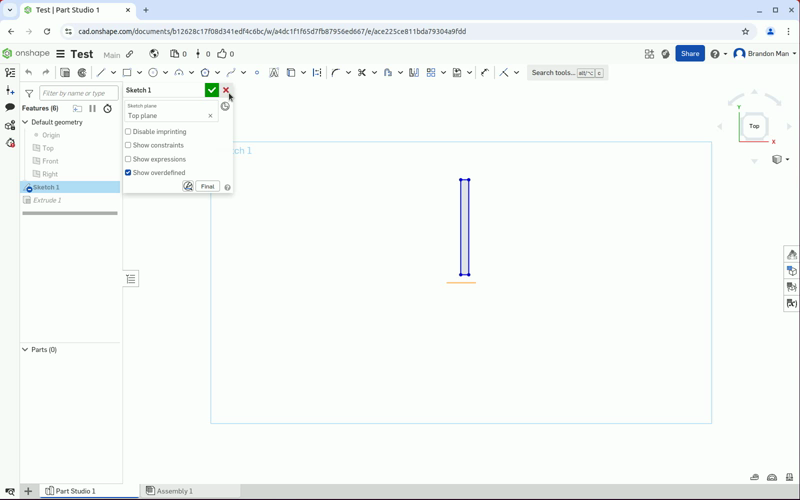
key(shift+s)
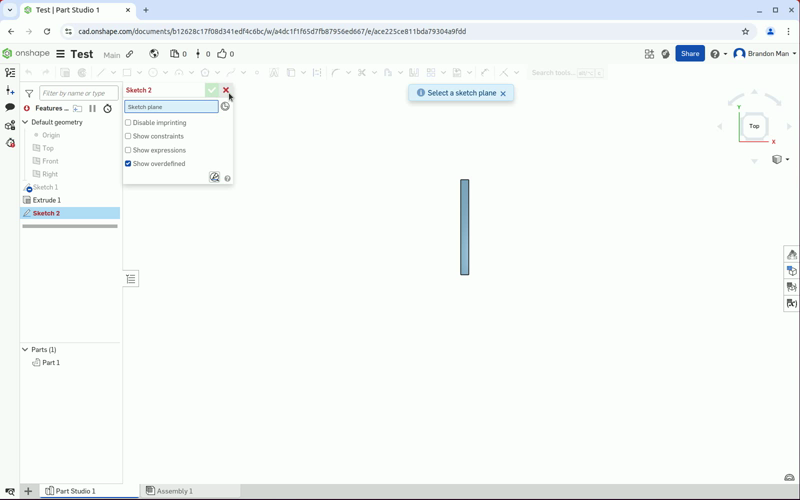
mouse_move(73, 150)
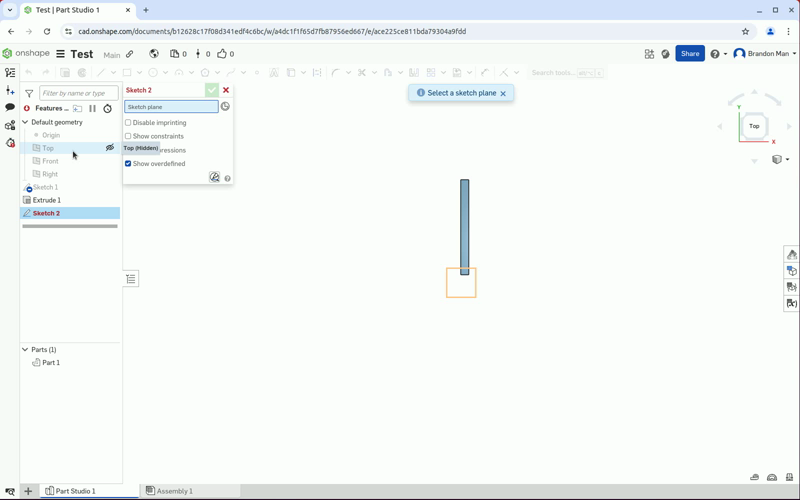
click(73, 150)
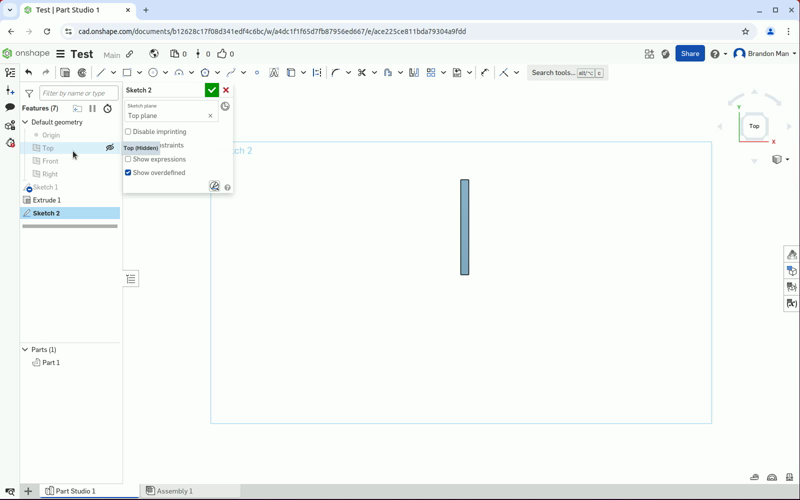
mouse_move(73, 352)
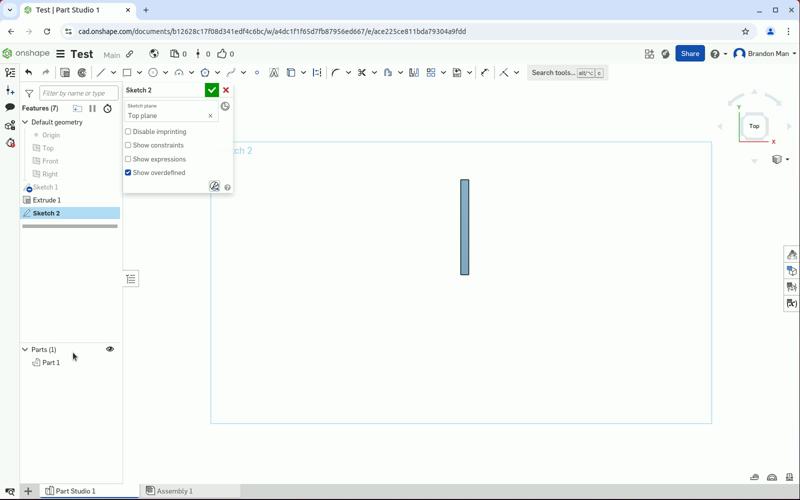
key(y)
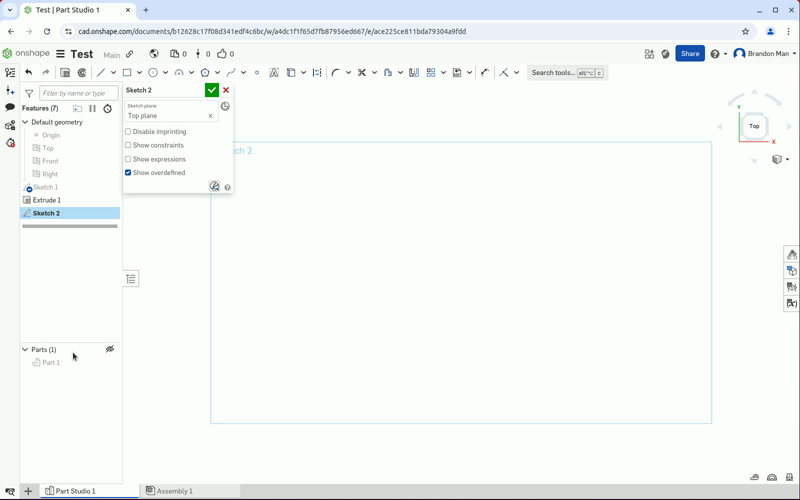
key(l)
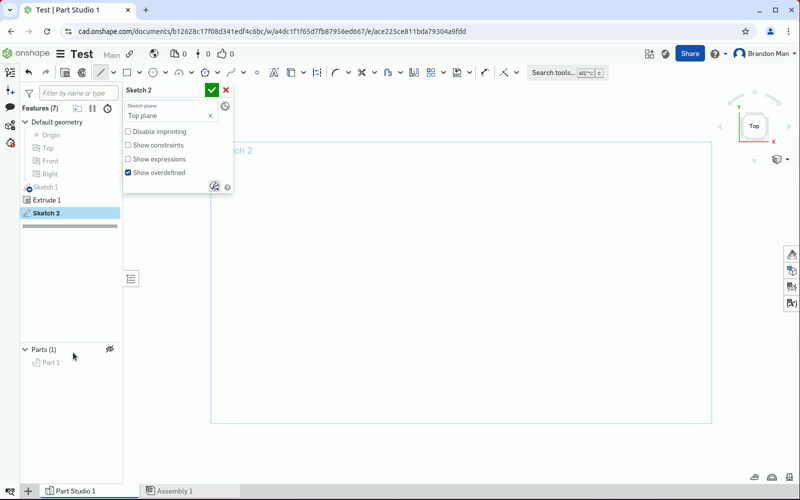
key_down(shift)
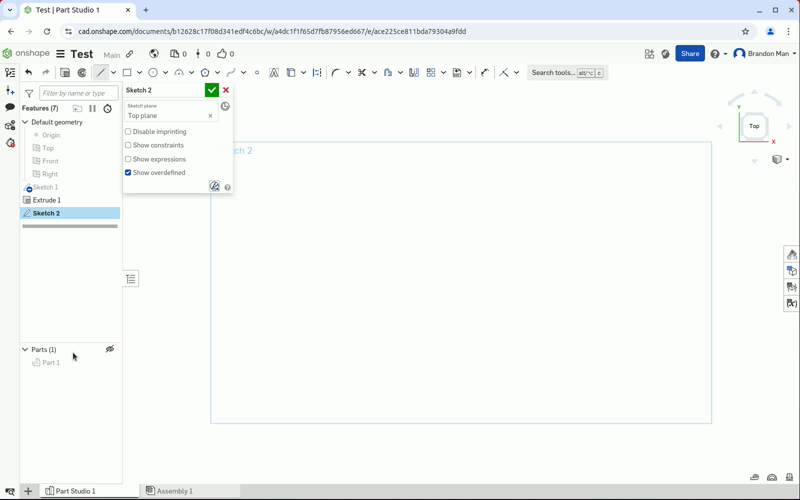
mouse_move(468, 274)
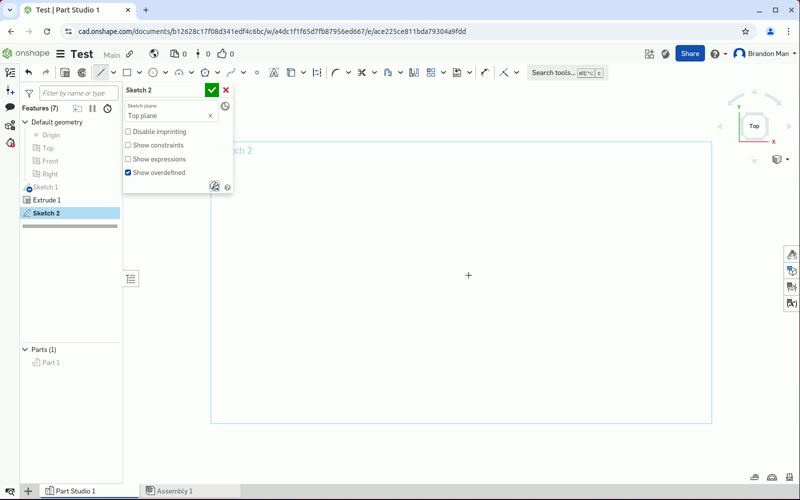
click(468, 274)
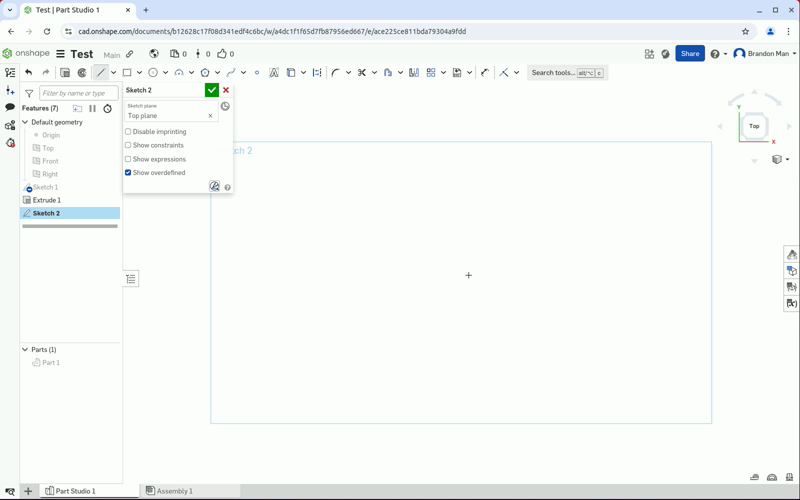
key_up(shift)
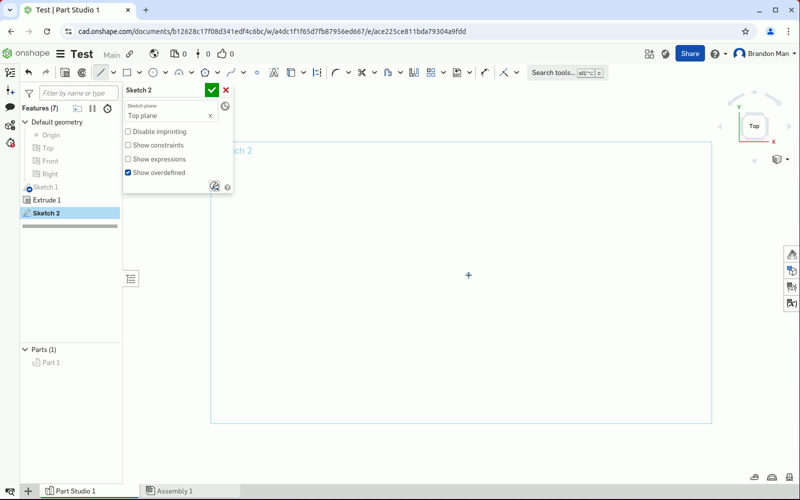
key_down(shift)
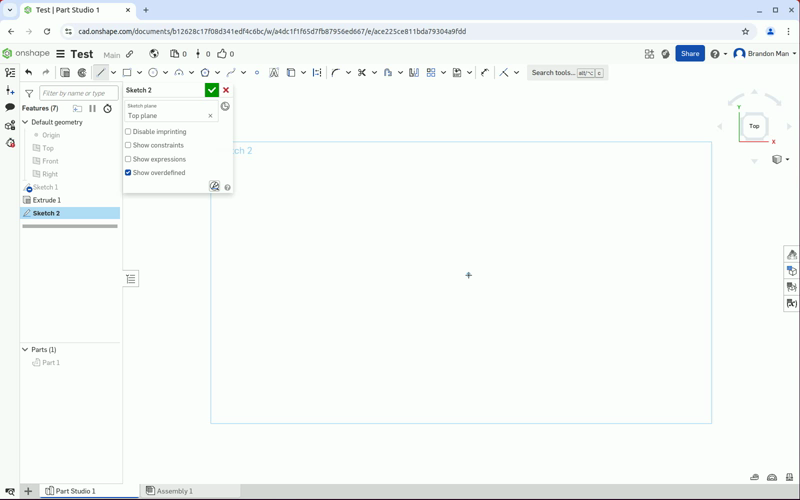
mouse_move(498, 274)
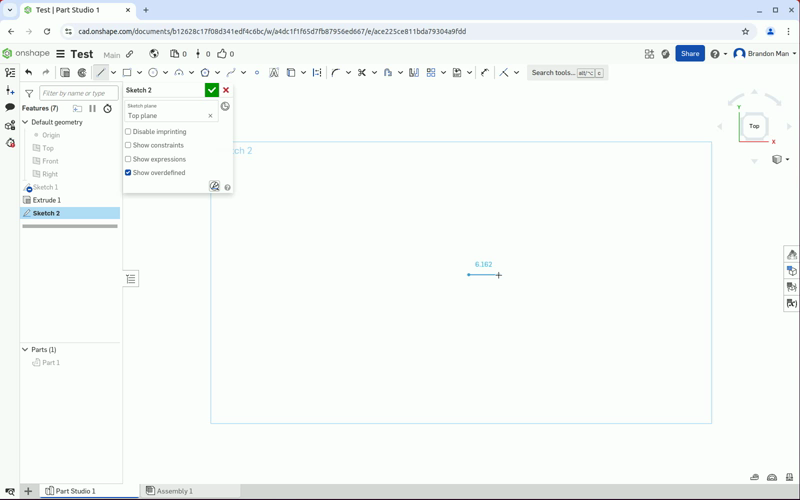
mouse_move(477, 274)
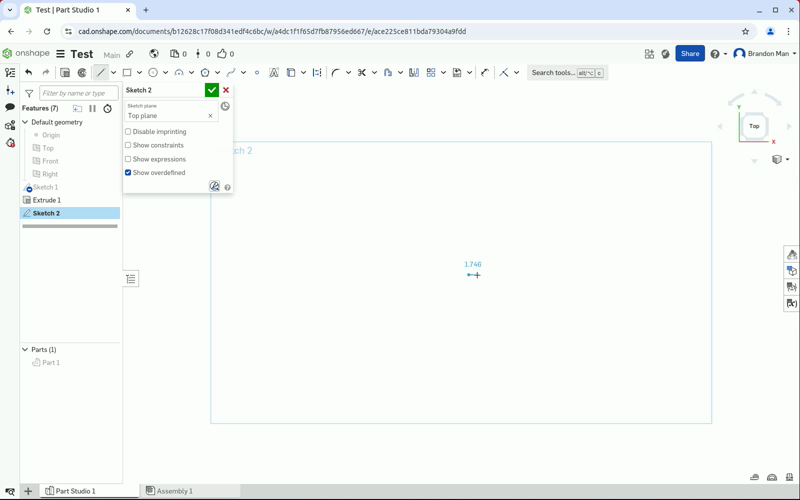
click(477, 274)
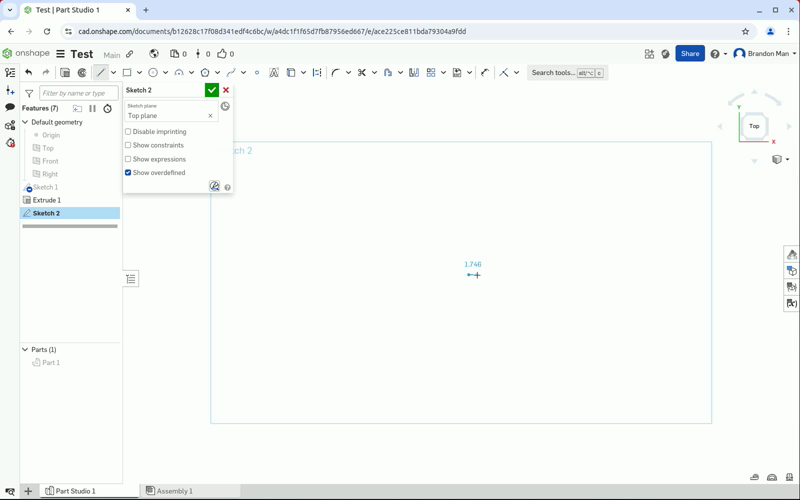
key_up(shift)
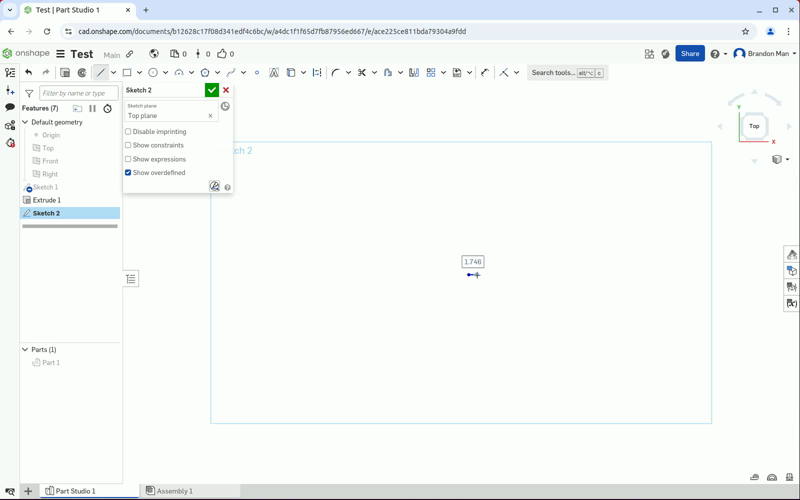
key_down(shift)
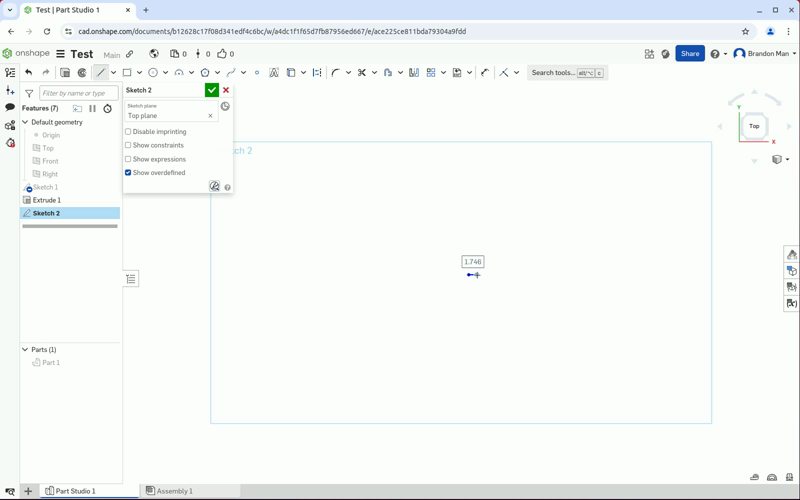
mouse_move(477, 179)
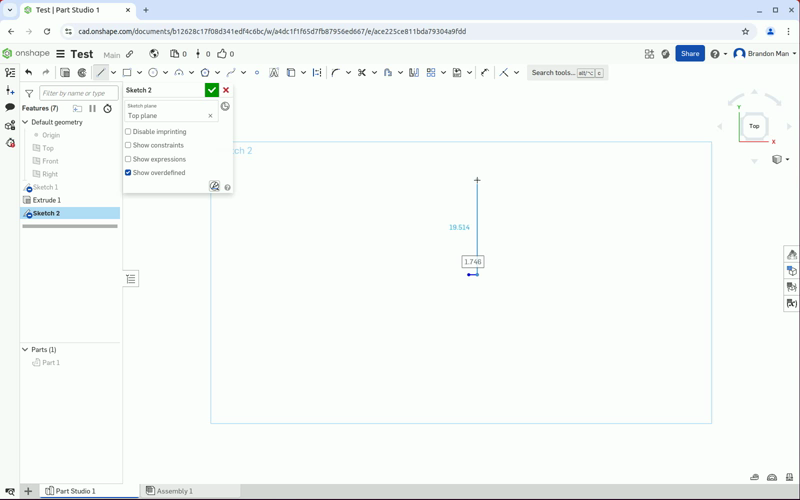
click(477, 179)
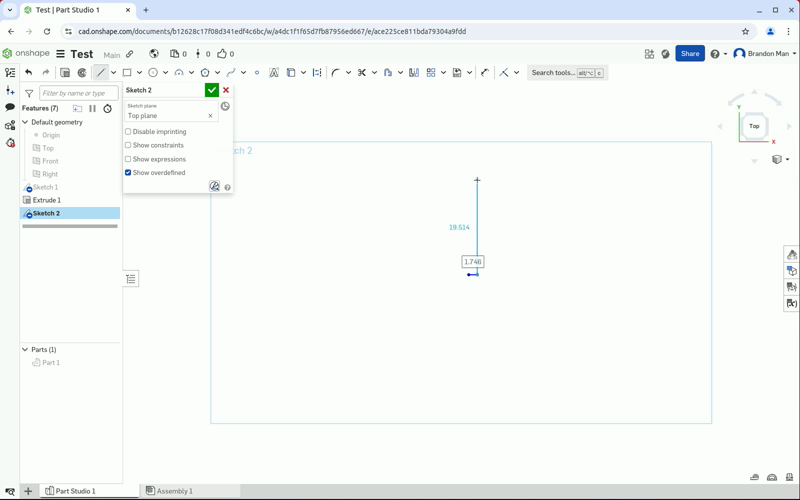
key_up(shift)
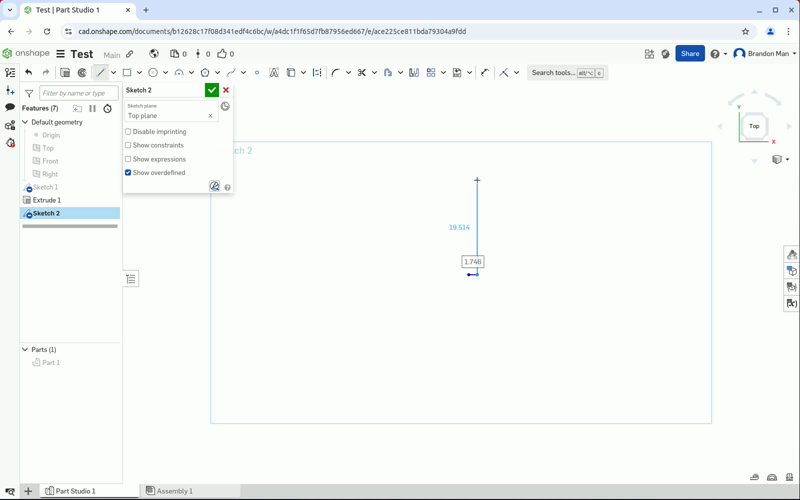
key_down(shift)
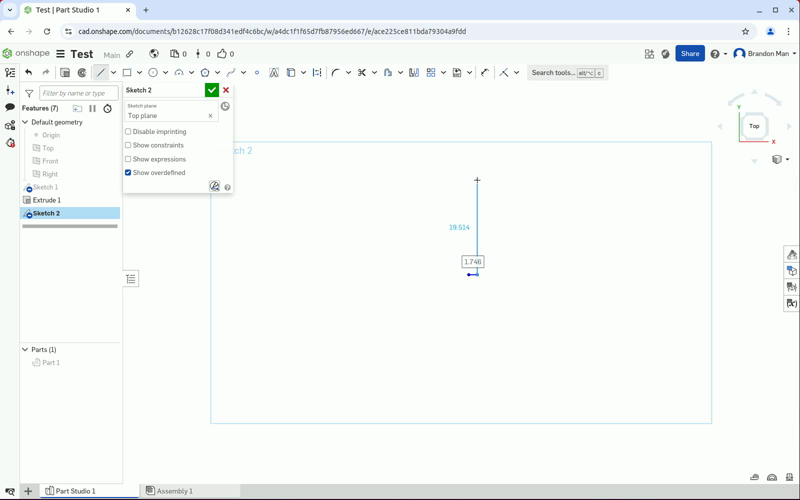
mouse_move(507, 179)
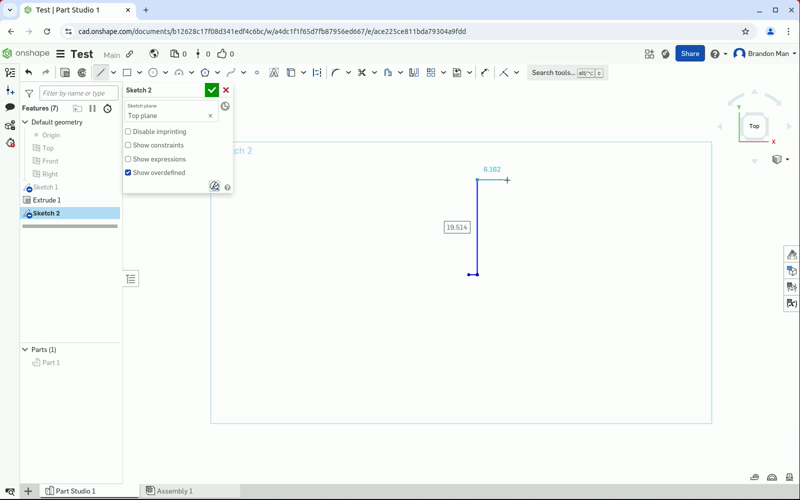
mouse_move(468, 179)
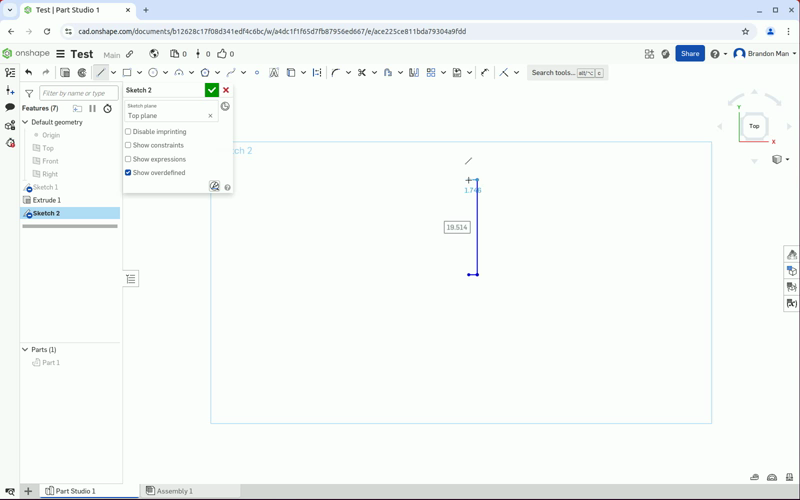
click(468, 179)
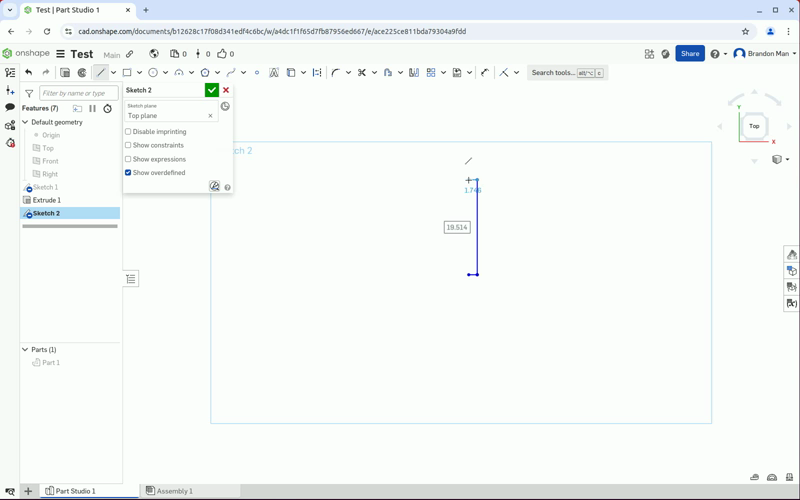
key_up(shift)
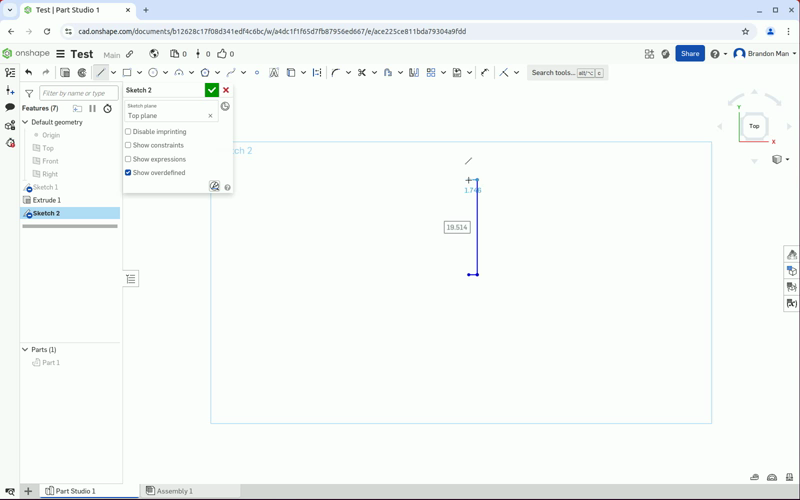
key_down(shift)
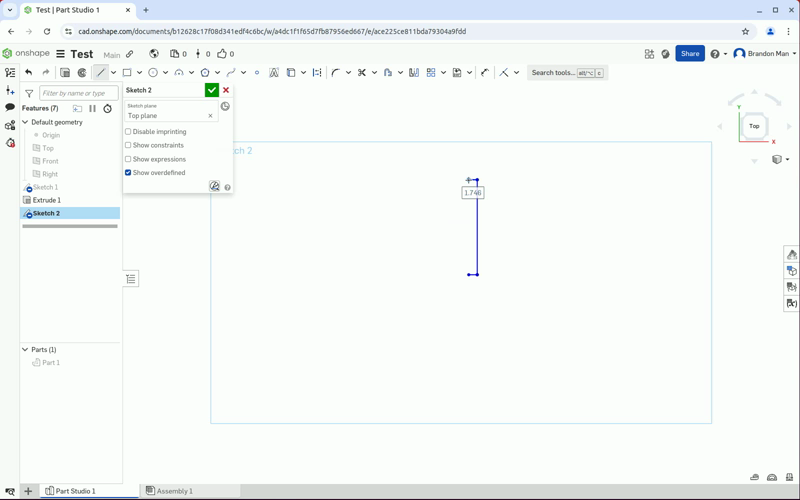
mouse_move(468, 274)
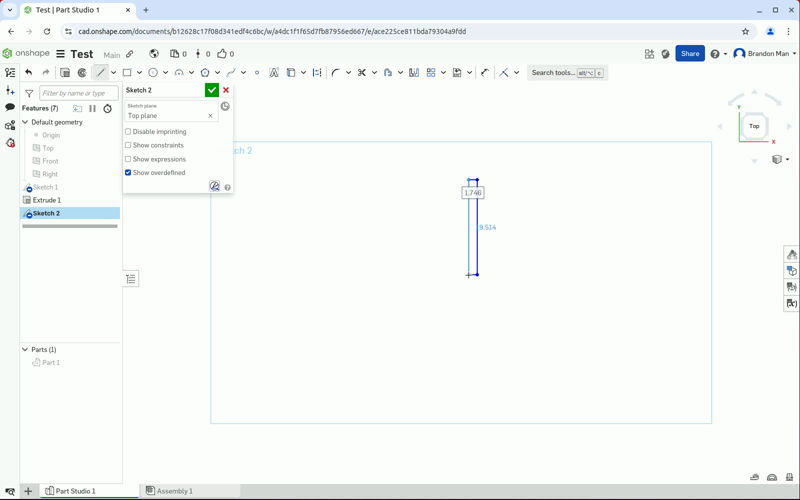
key_up(shift)
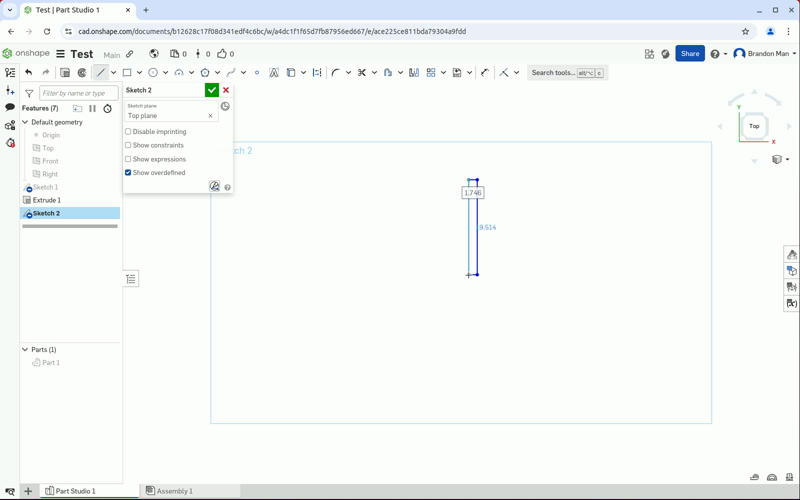
click(468, 274)
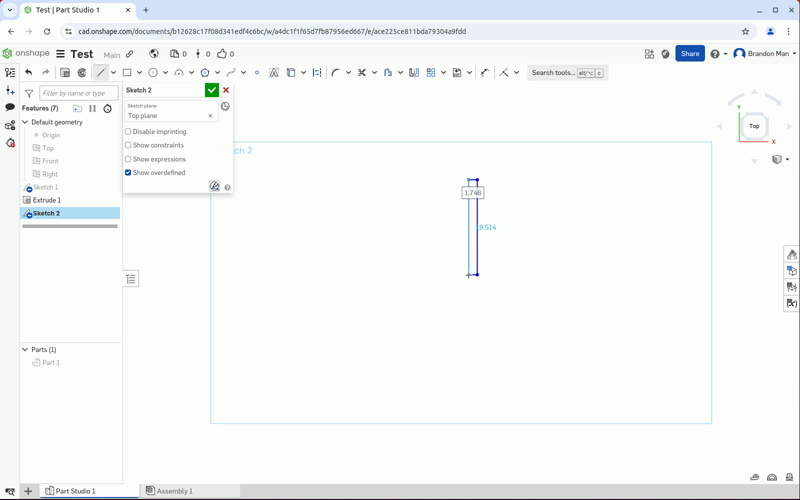
key(esc)
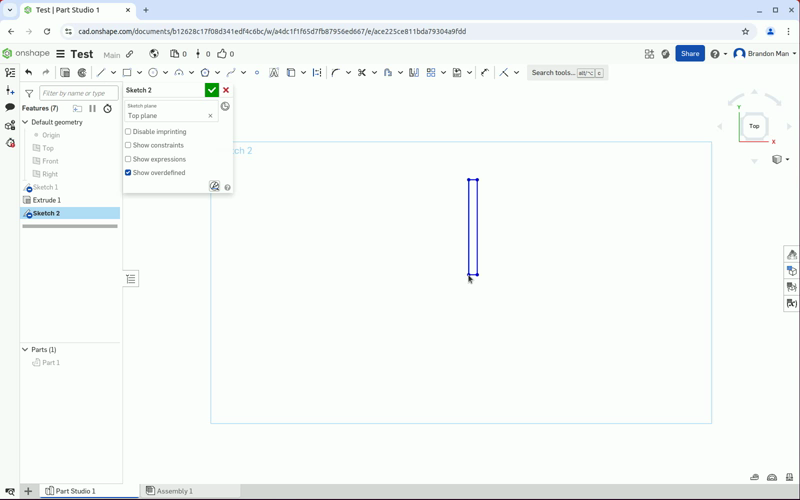
mouse_move(474, 241)
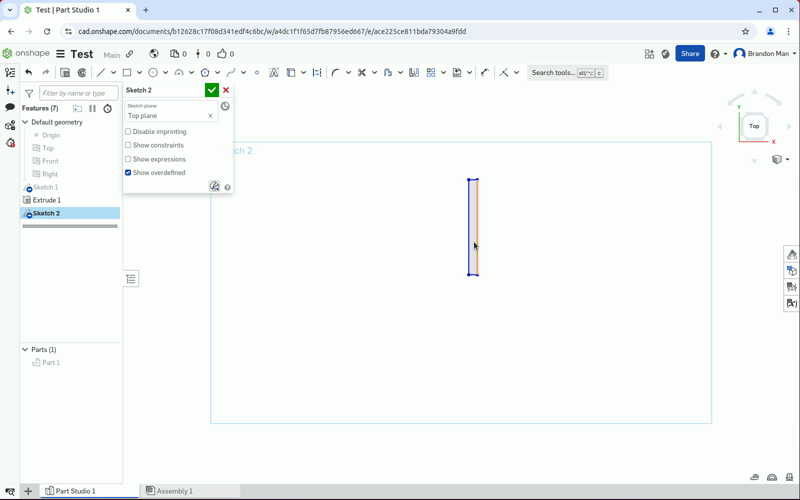
scroll(6)
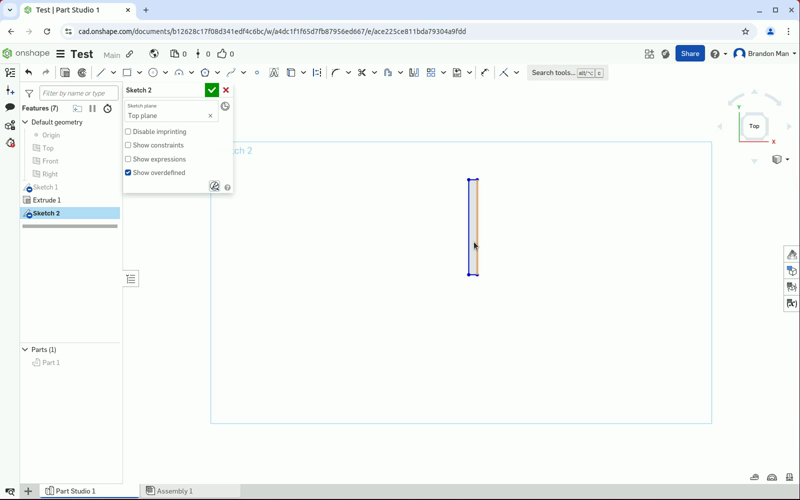
scroll(6)
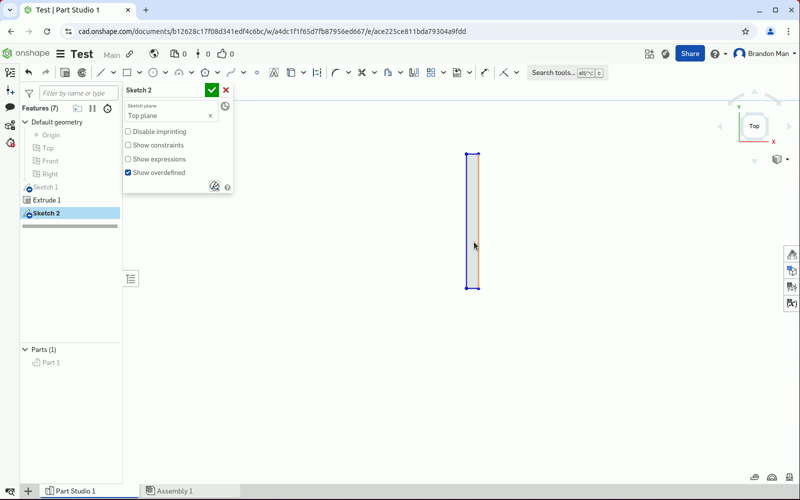
scroll(6)
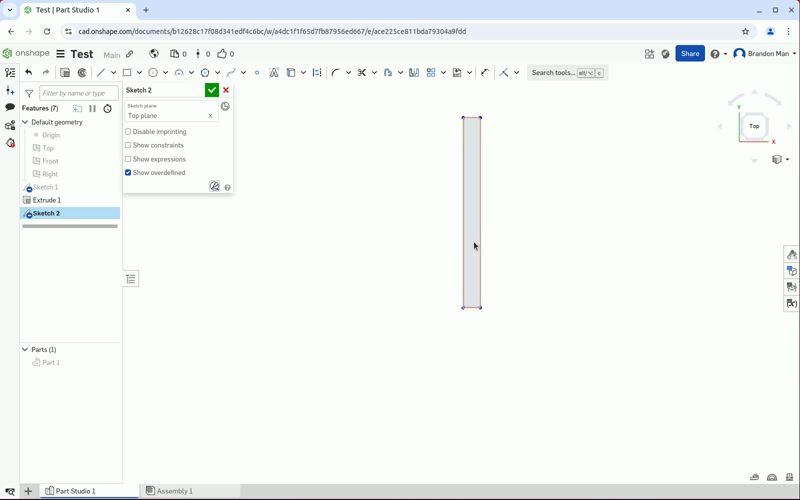
scroll(6)
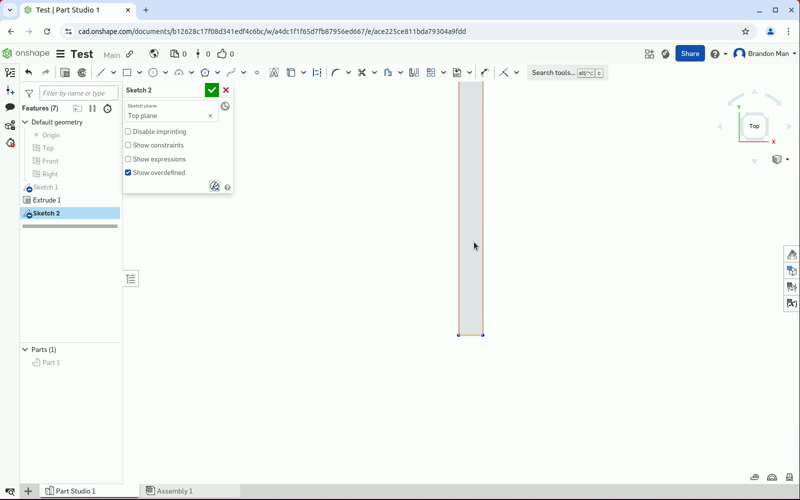
scroll(6)
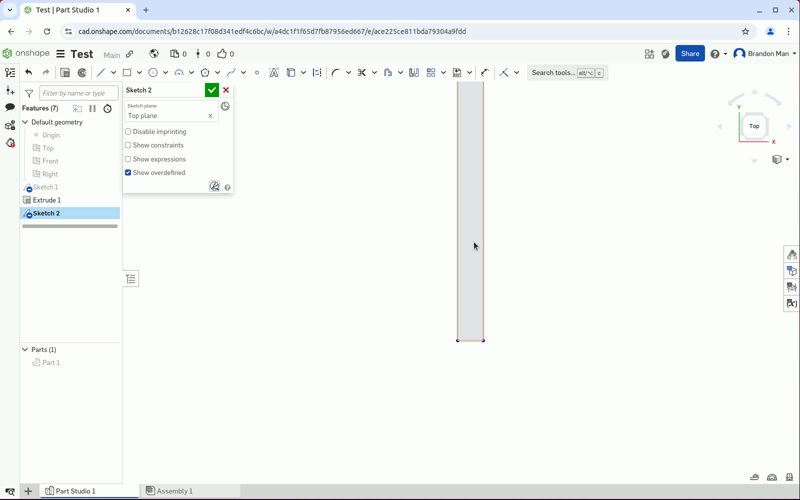
scroll(6)
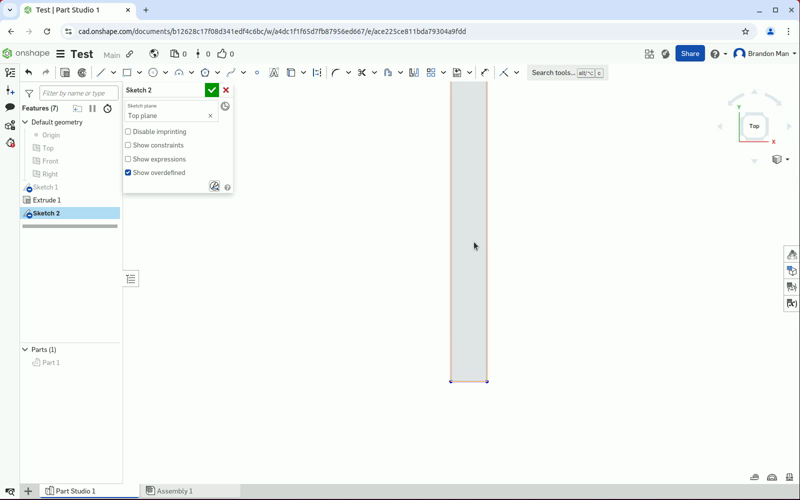
scroll(6)
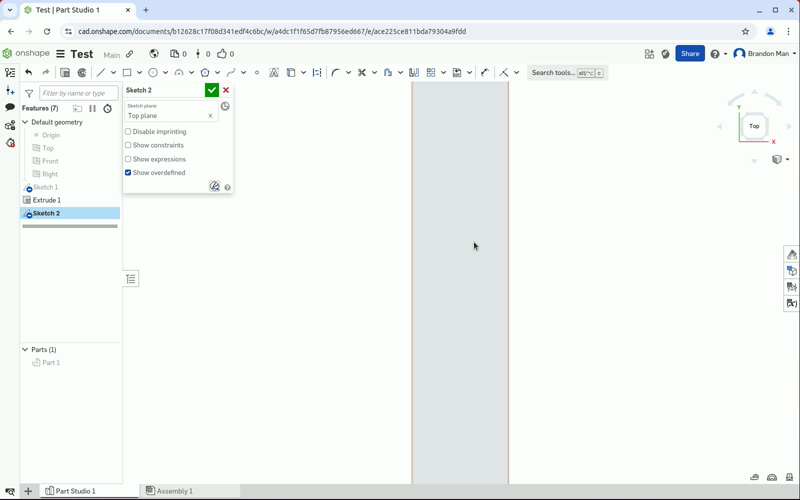
click(474, 241)
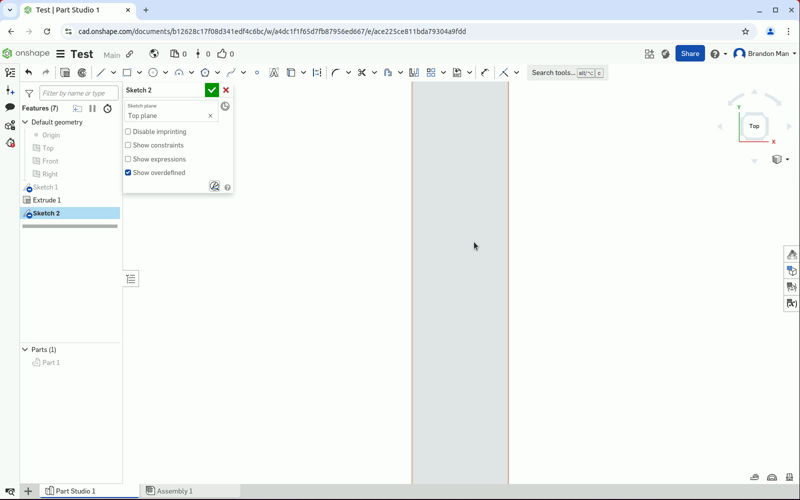
scroll(-6)
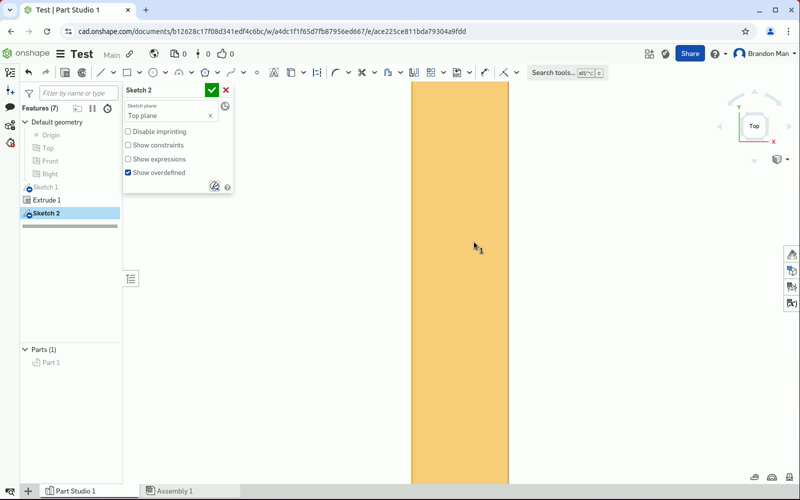
scroll(-6)
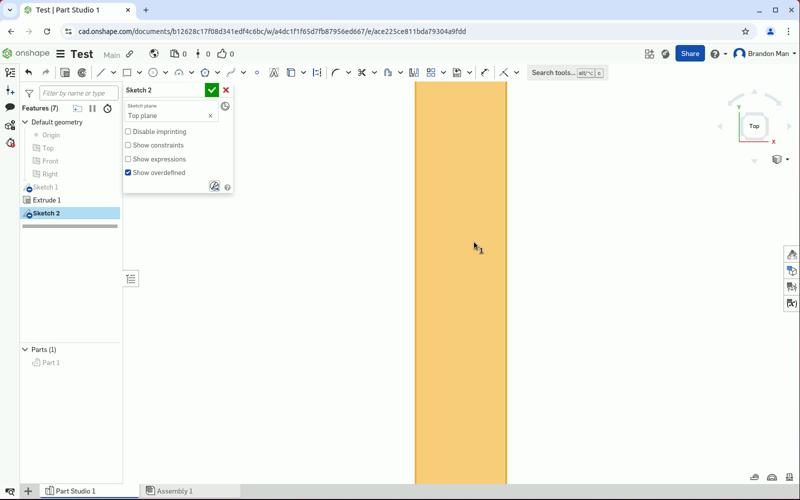
scroll(-6)
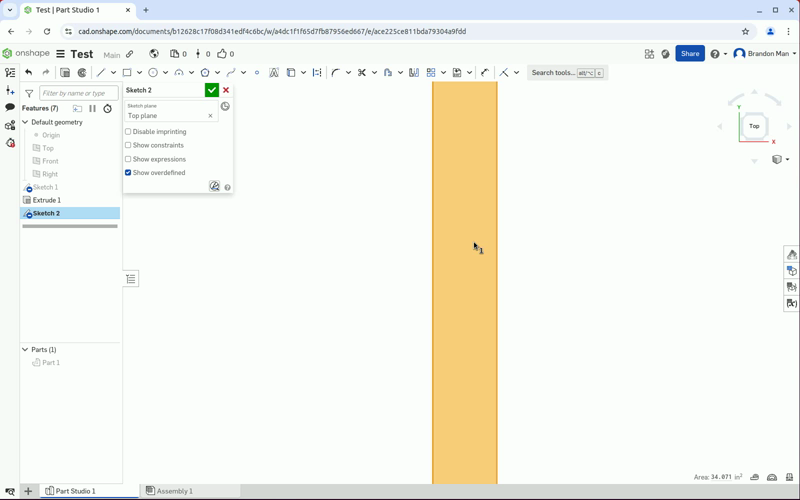
scroll(-6)
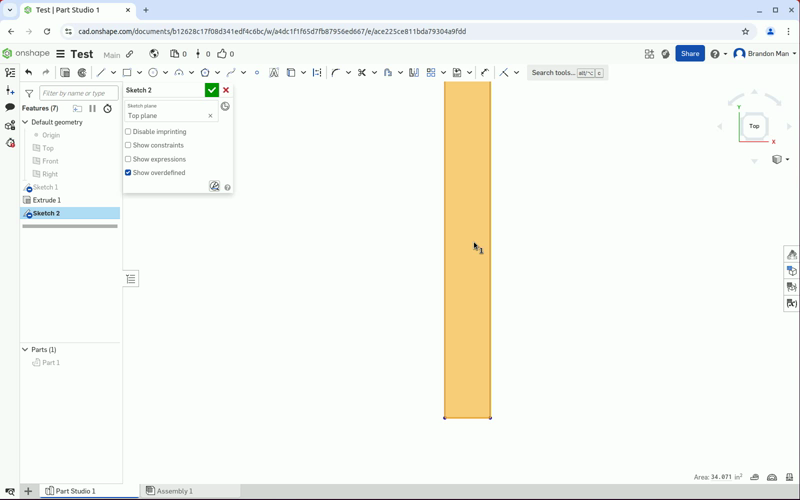
scroll(-6)
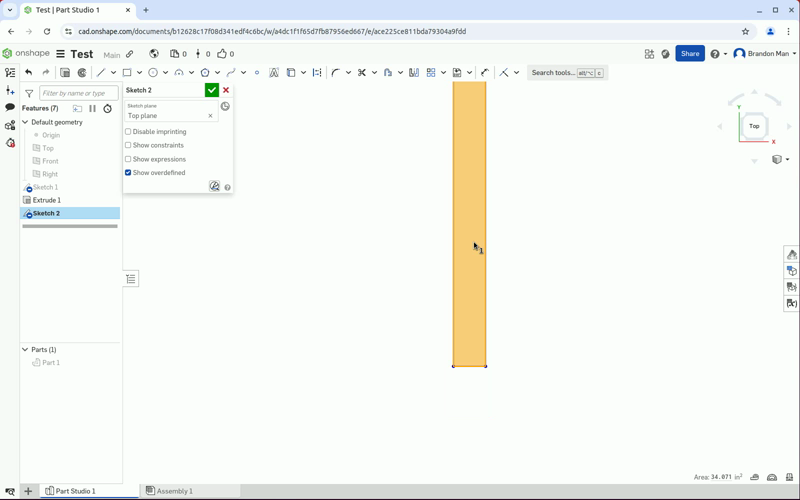
scroll(-6)
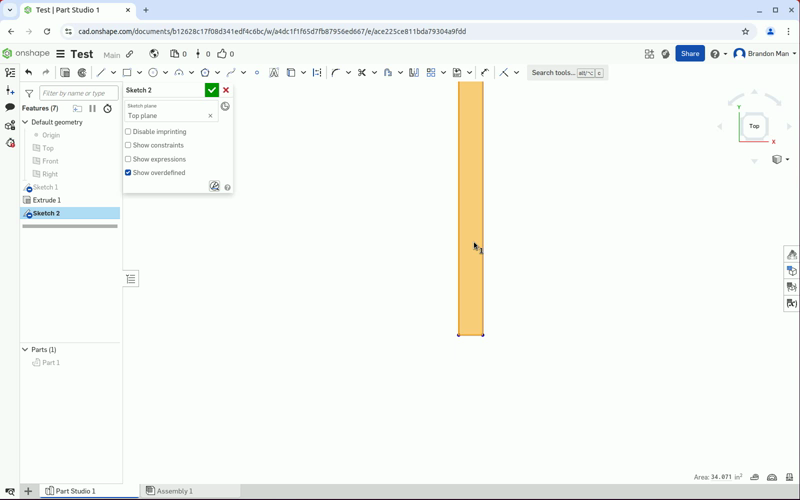
scroll(-6)
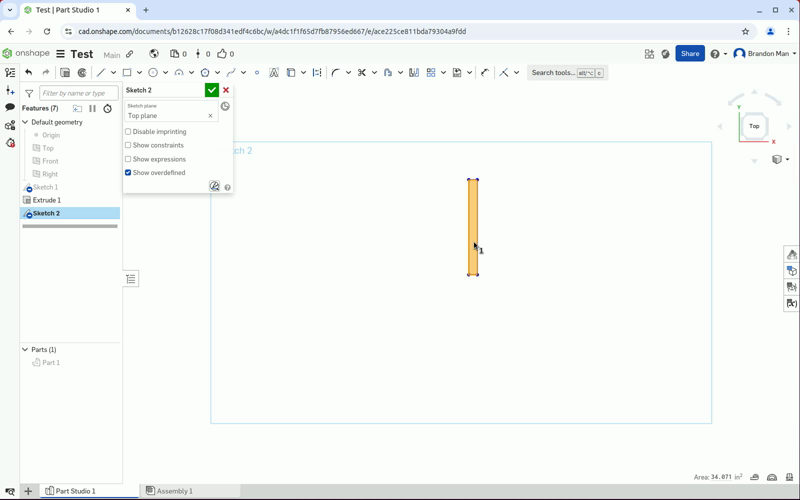
mouse_move(73, 352)
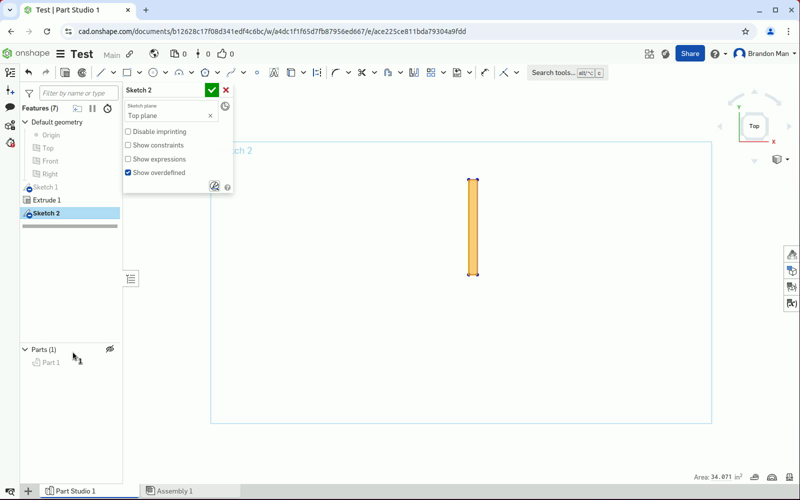
key(shift+y)
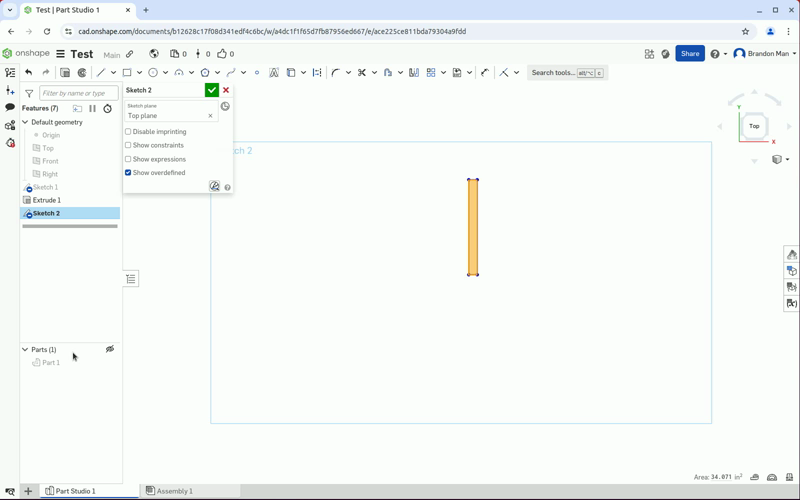
key(shift+e)
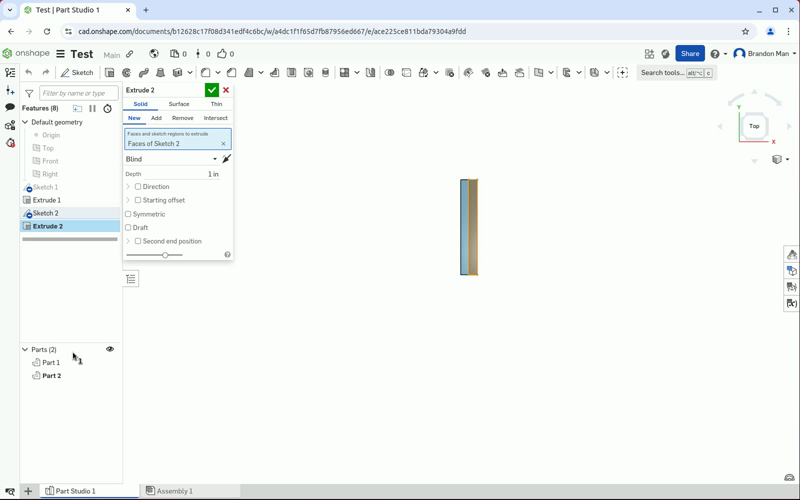
mouse_move(143, 106)
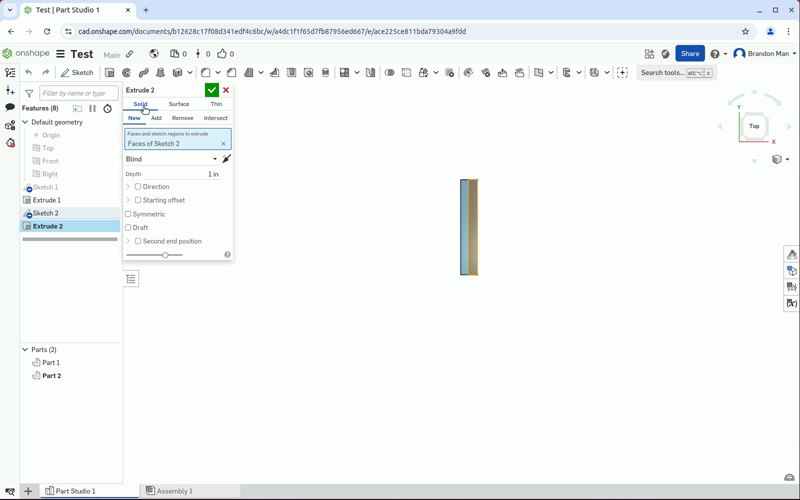
click(143, 106)
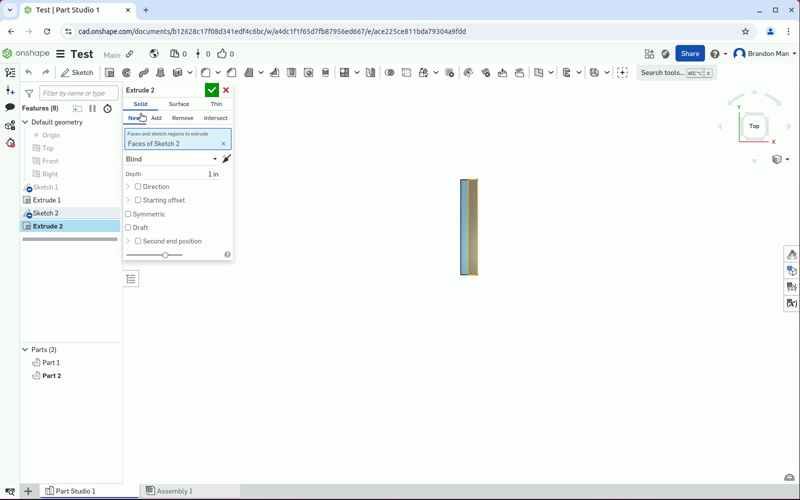
mouse_move(137, 120)
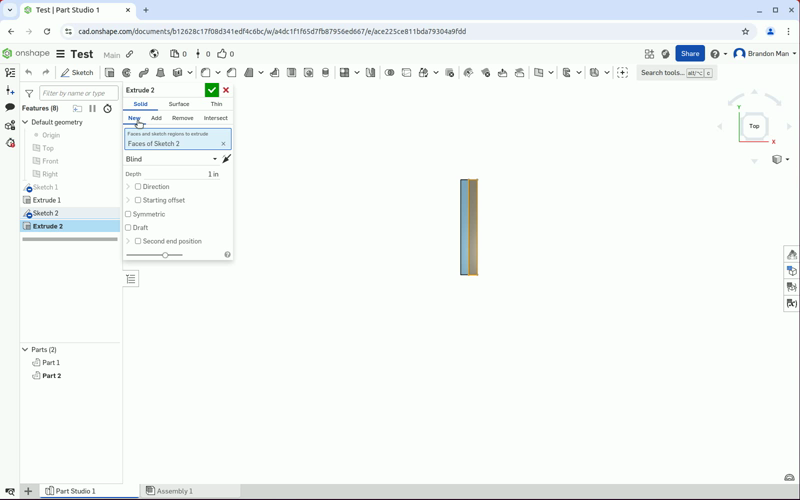
click(137, 120)
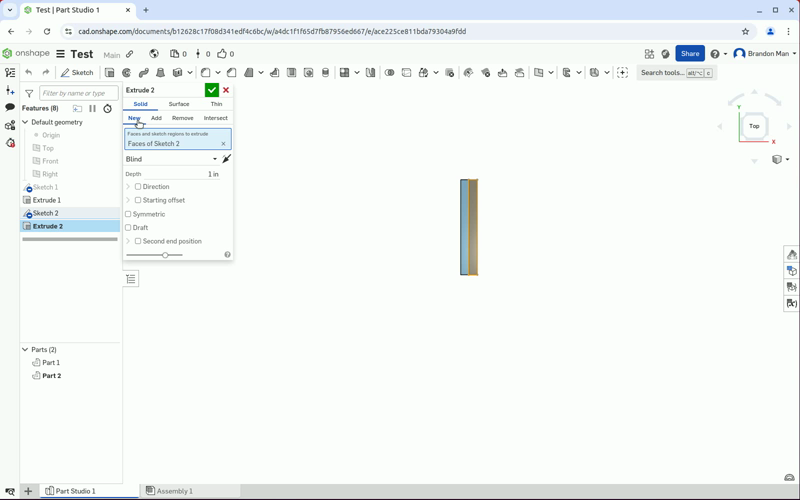
key(tab, 4)
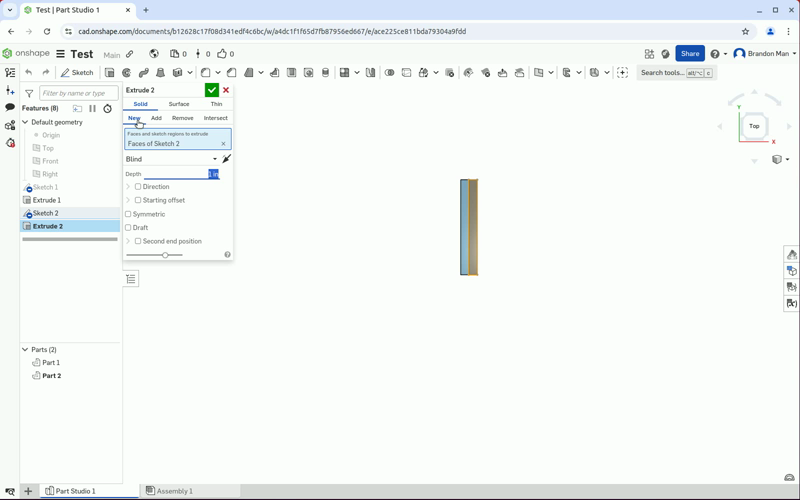
text(-0.241)
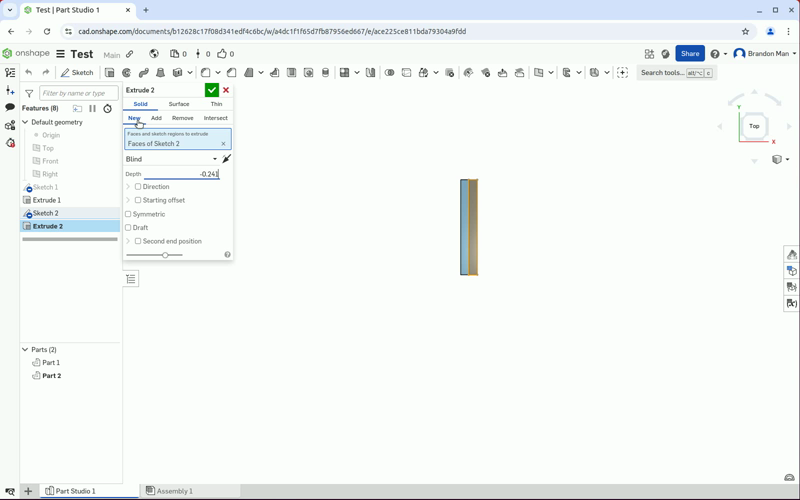
key(enter)
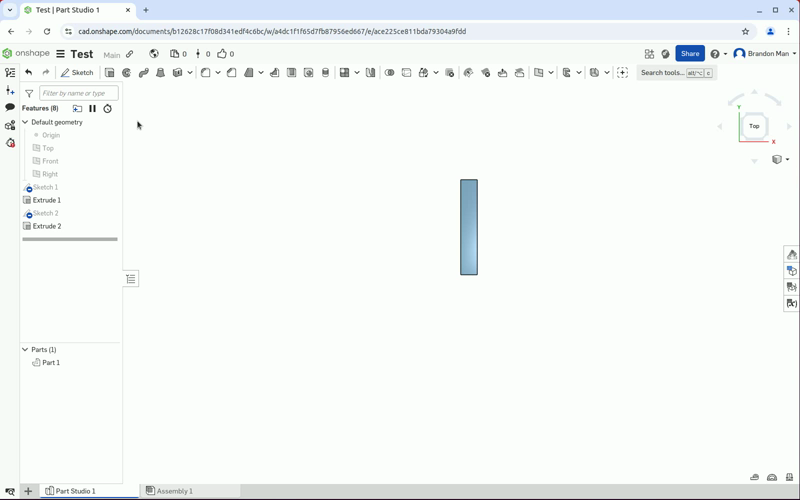
key(shift+h)
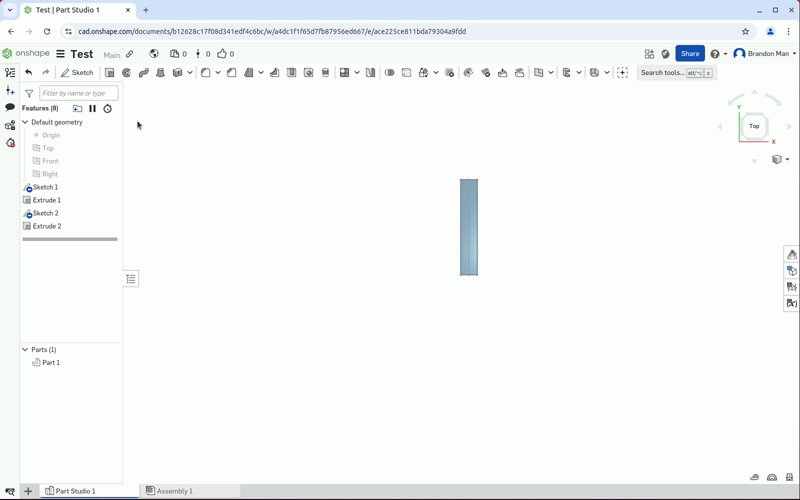
key(shift+h)
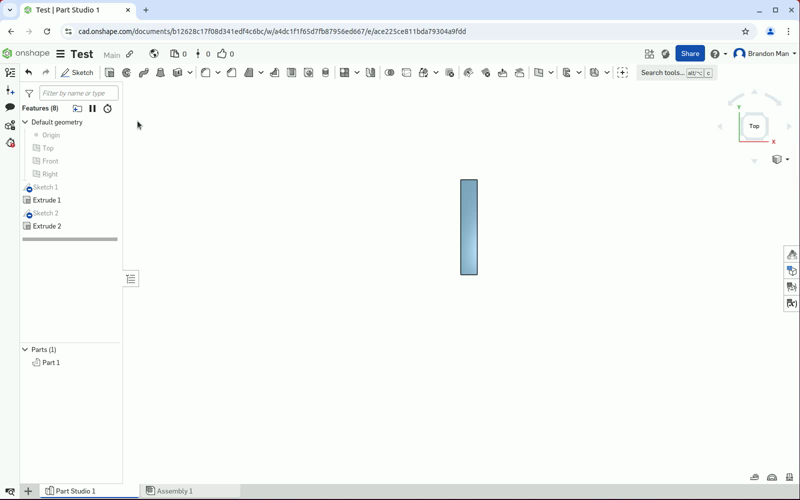
mouse_move(73, 189)
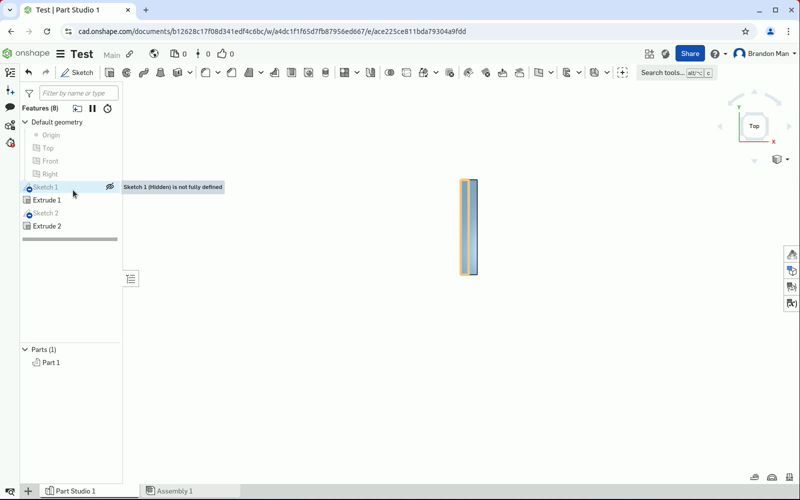
click(73, 189)
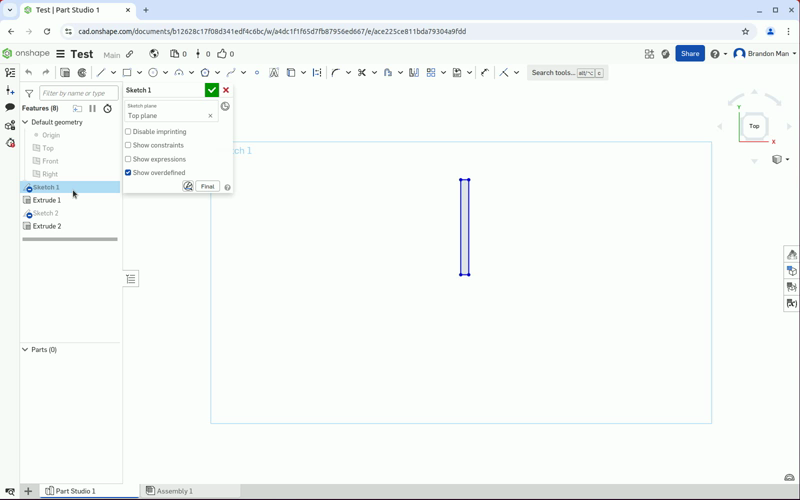
mouse_move(229, 92)
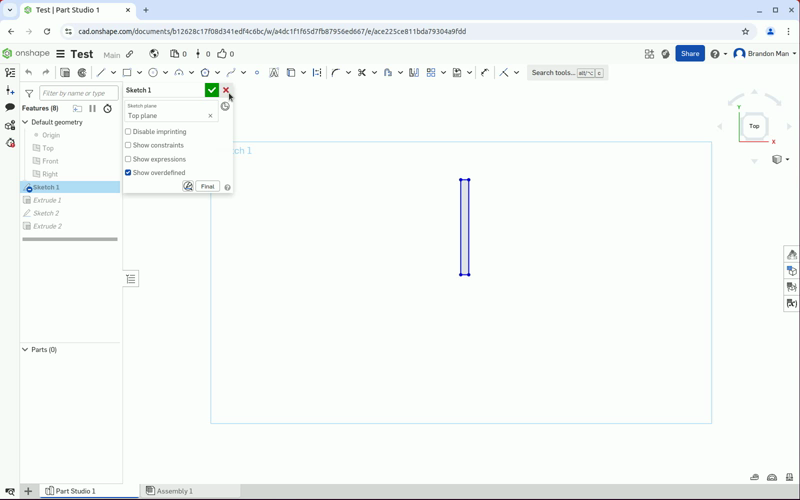
click(229, 92)
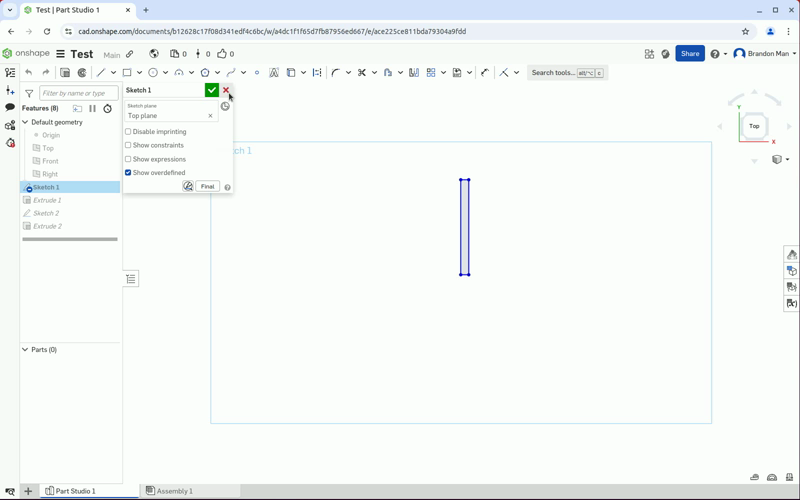
key(shift+s)
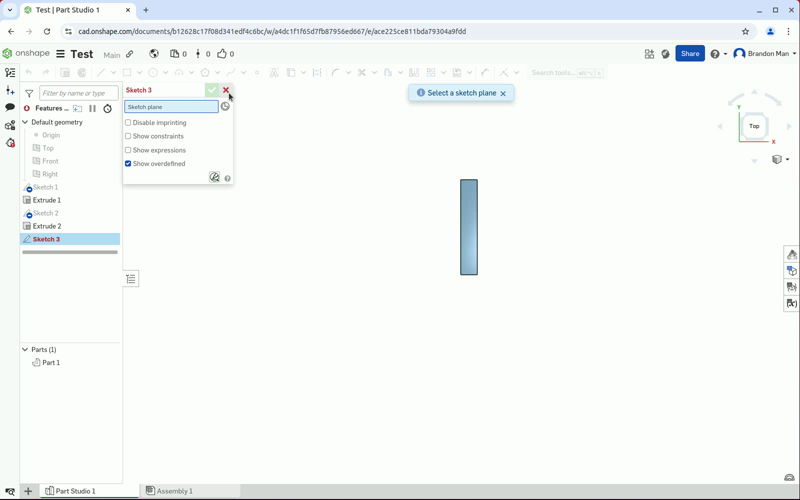
mouse_move(73, 150)
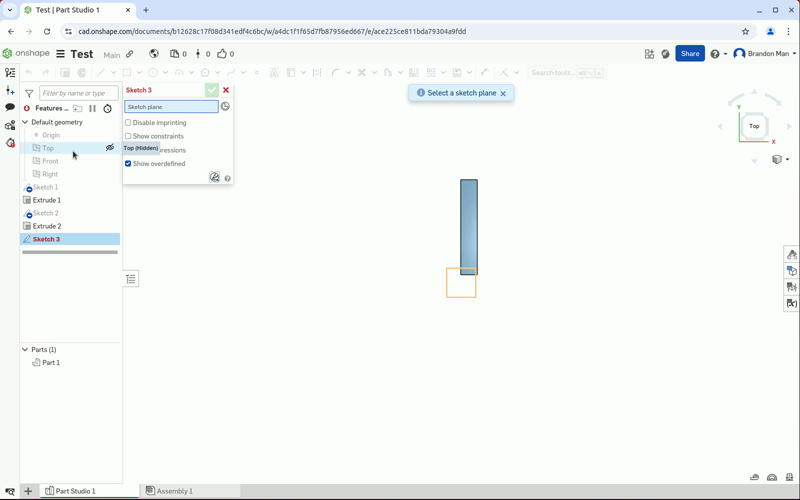
click(73, 150)
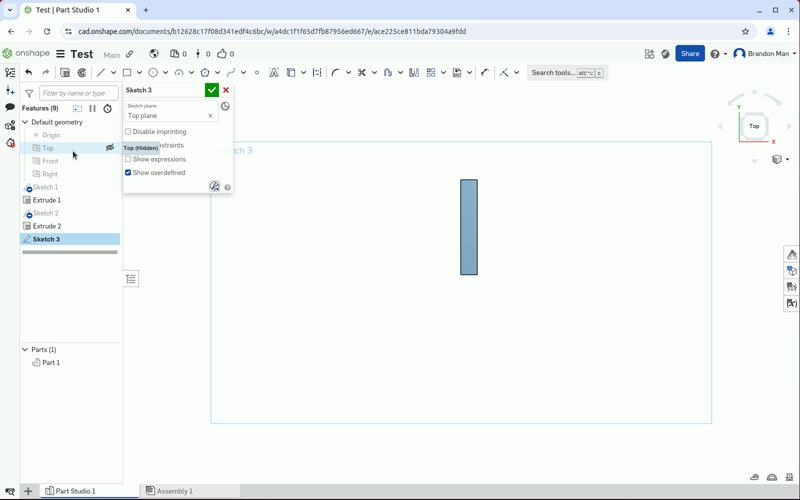
mouse_move(73, 352)
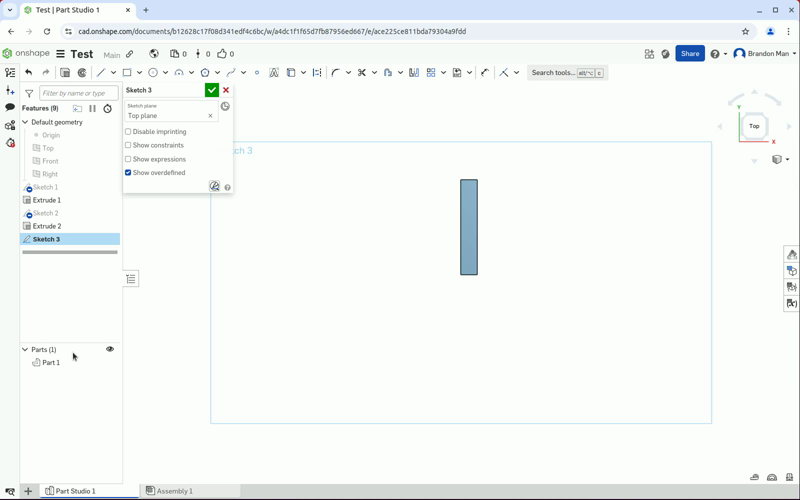
key(y)
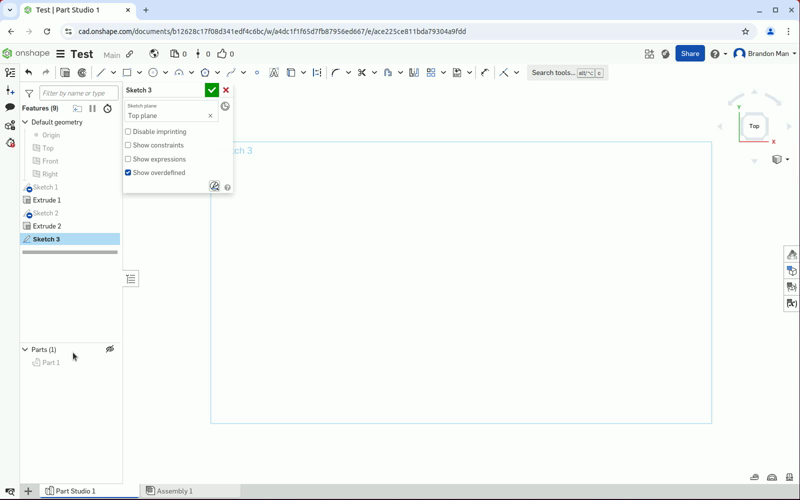
key(l)
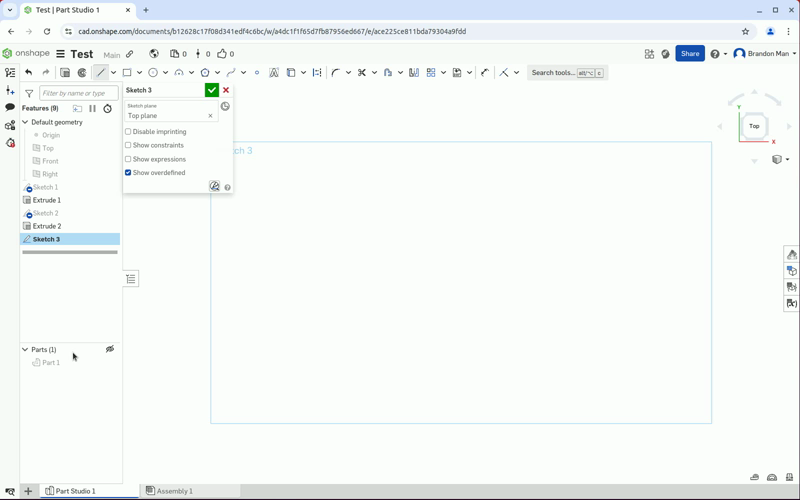
key_down(shift)
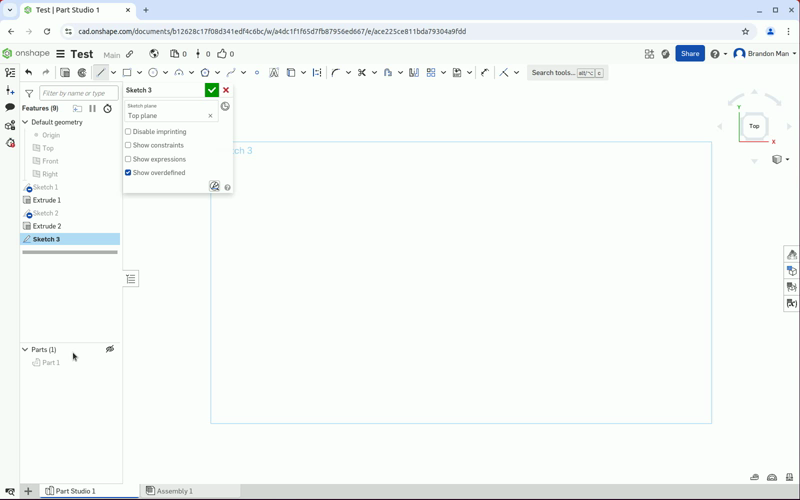
mouse_move(478, 274)
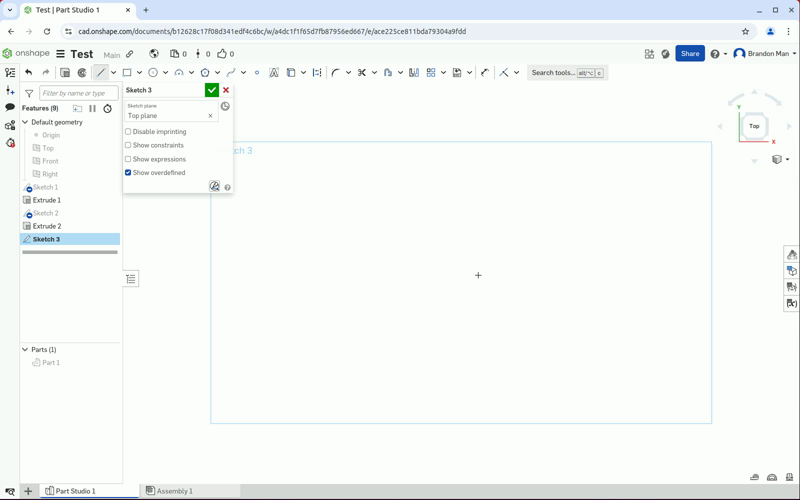
click(478, 274)
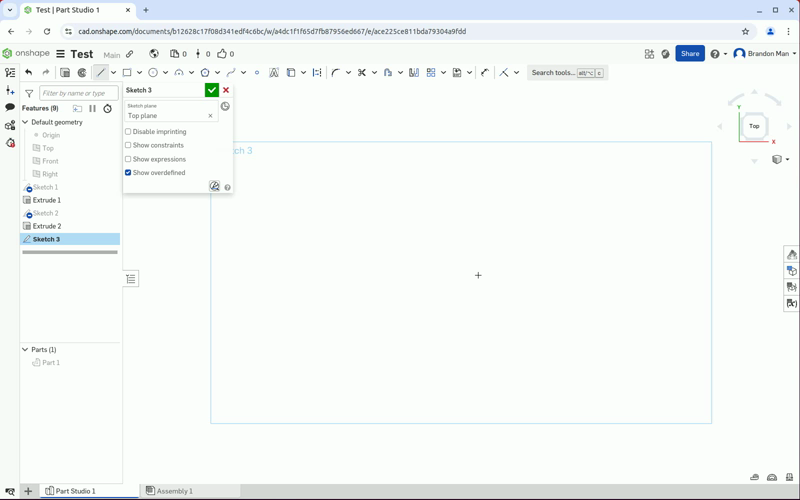
key_up(shift)
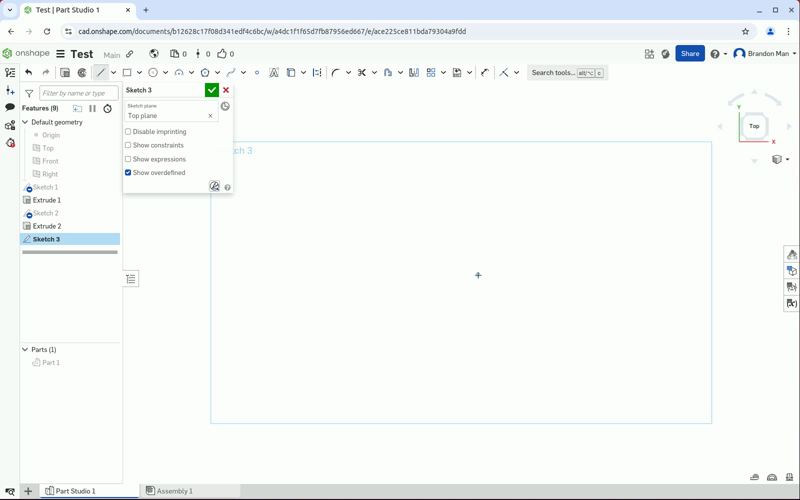
key_down(shift)
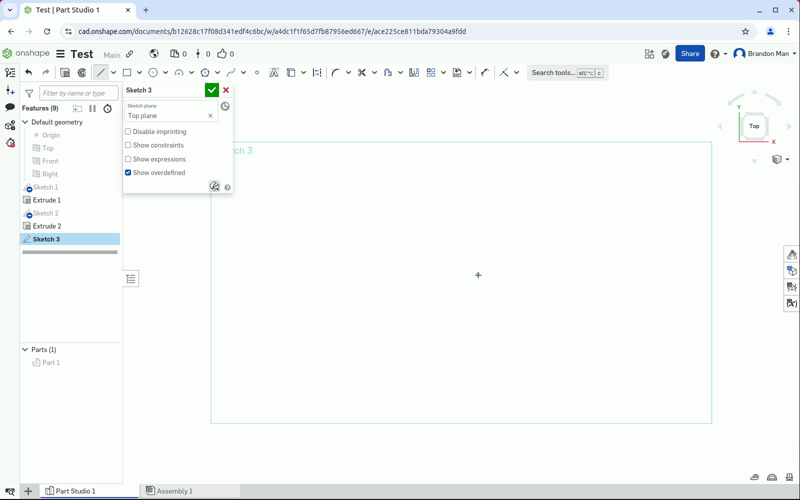
mouse_move(508, 274)
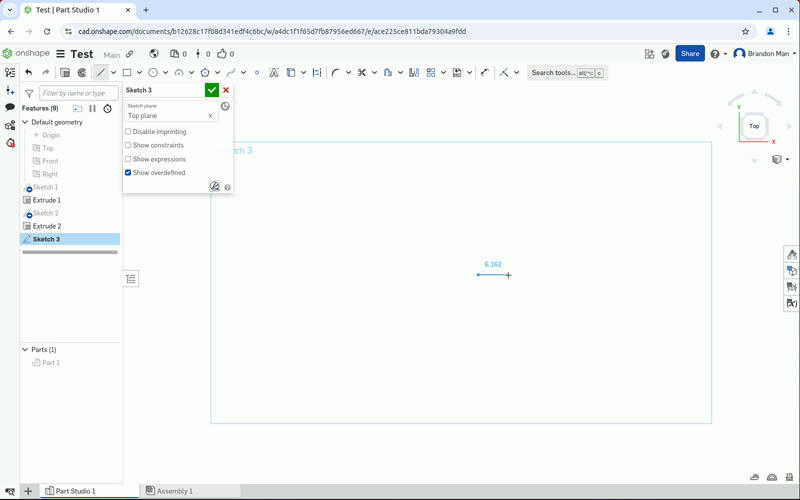
mouse_move(486, 274)
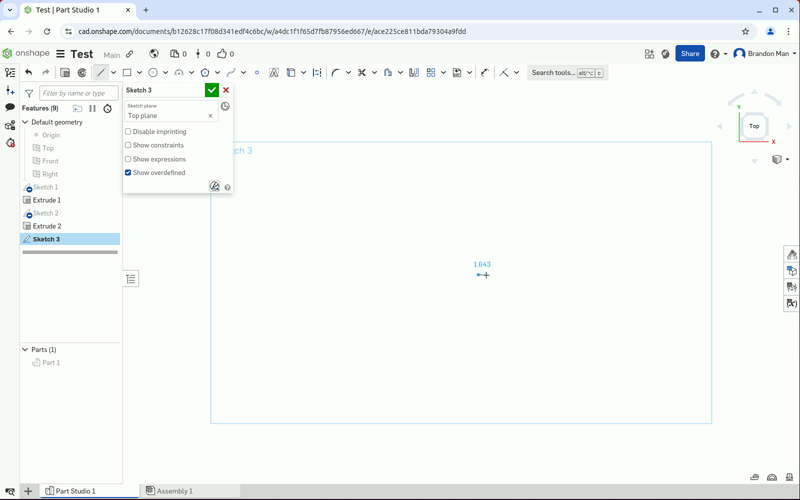
click(486, 274)
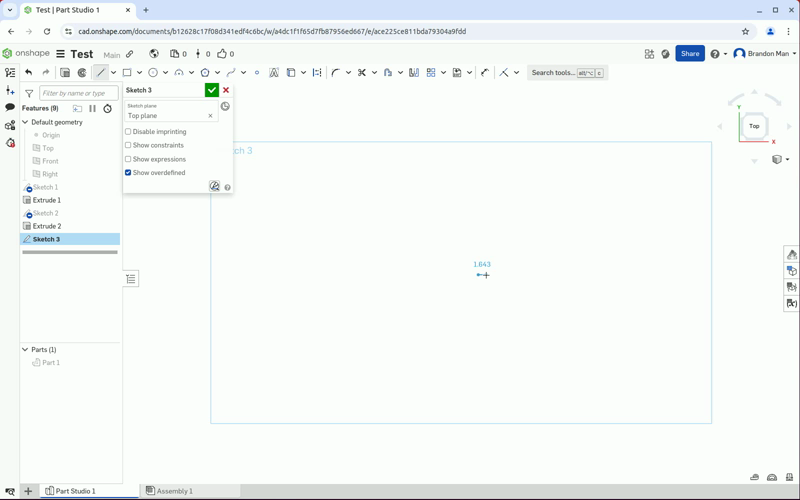
key_up(shift)
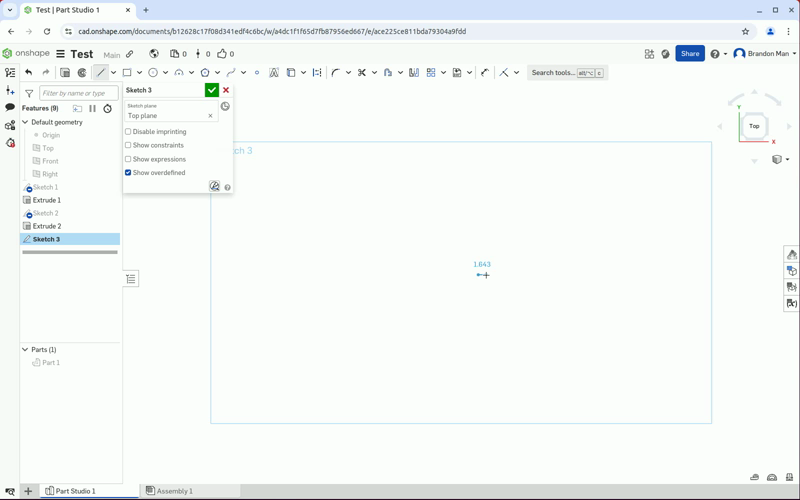
key_down(shift)
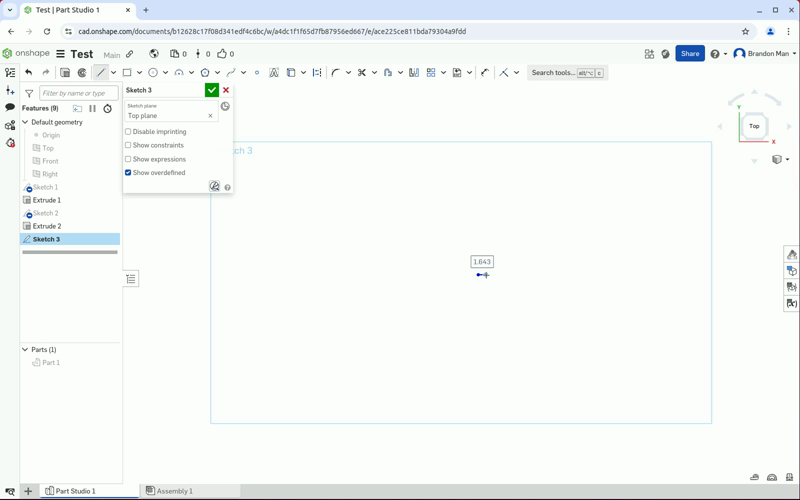
mouse_move(486, 179)
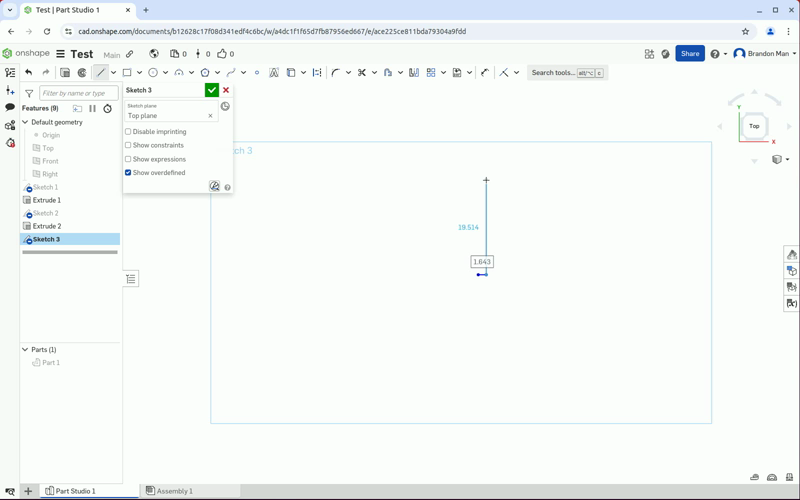
click(486, 179)
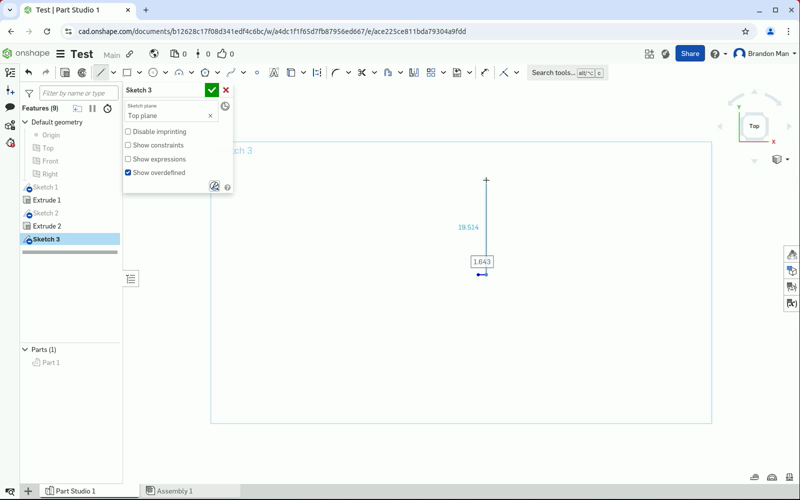
key_up(shift)
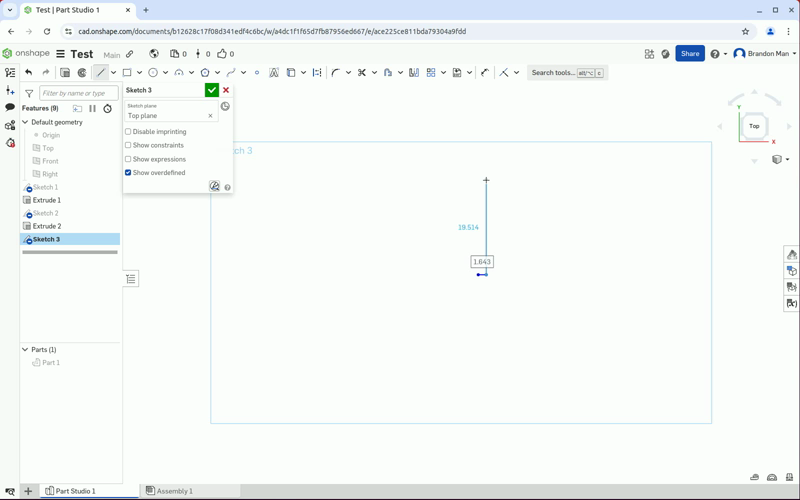
key_down(shift)
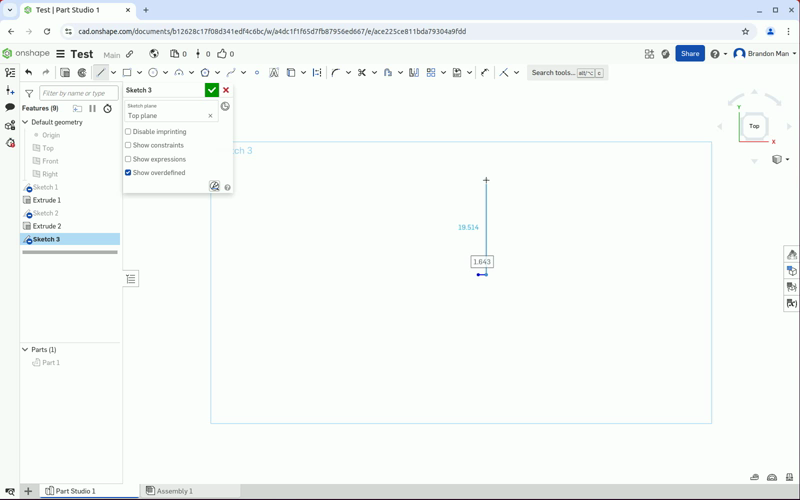
mouse_move(516, 179)
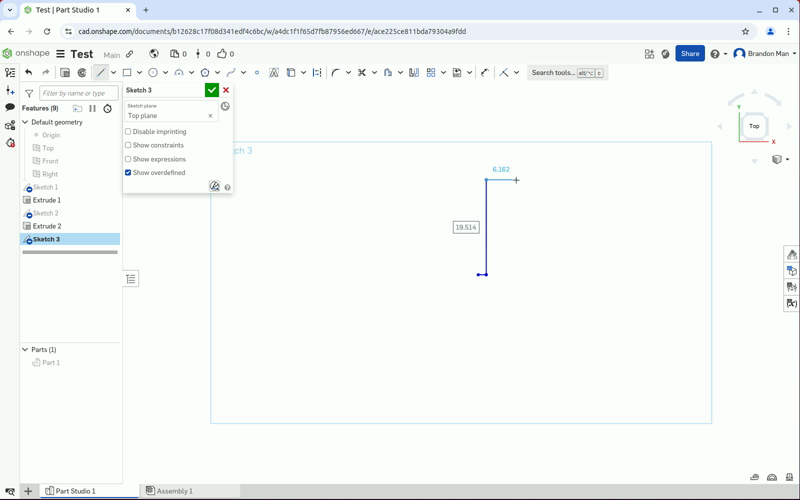
mouse_move(478, 179)
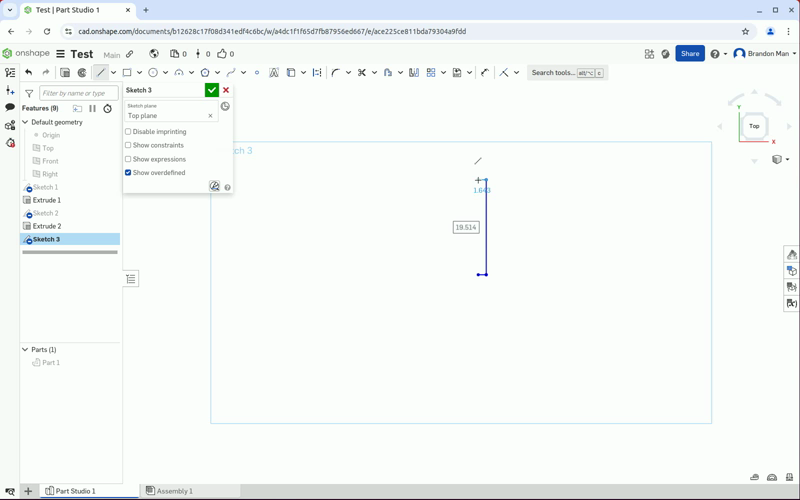
click(478, 179)
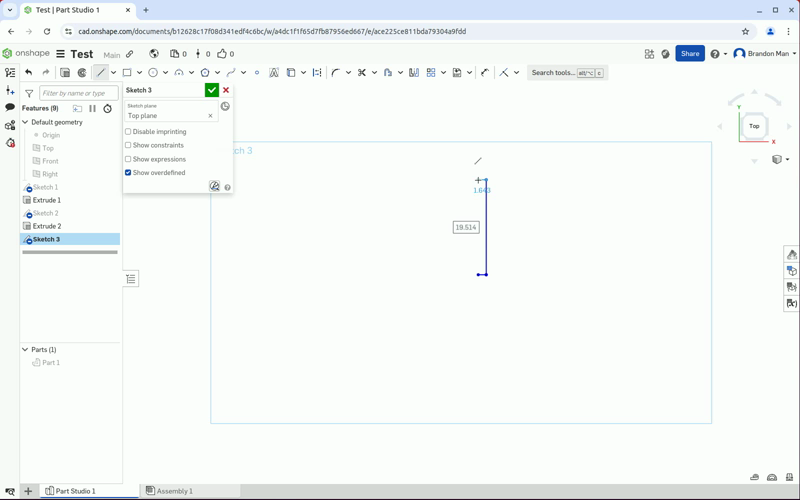
key_up(shift)
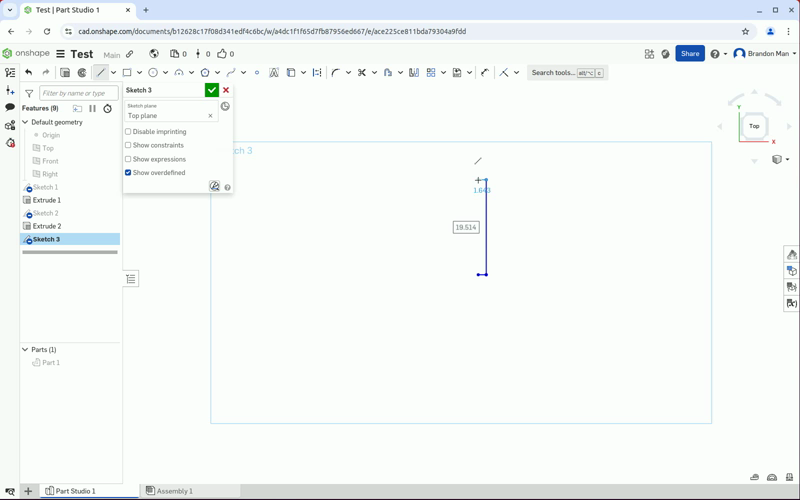
key_down(shift)
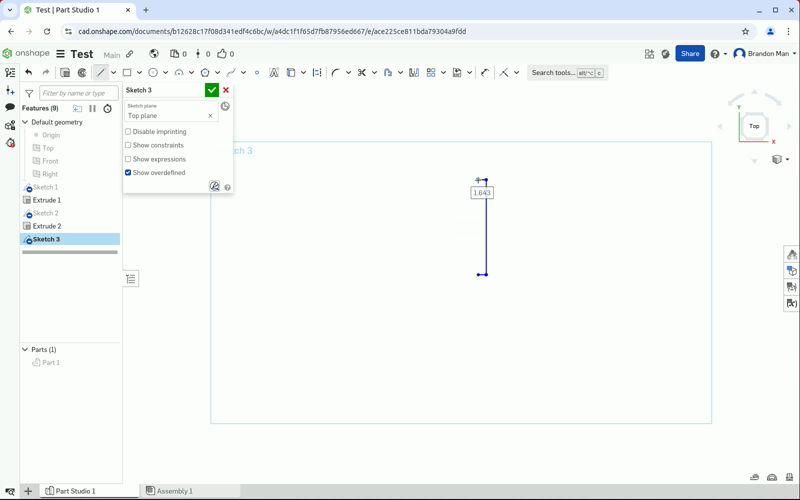
mouse_move(478, 274)
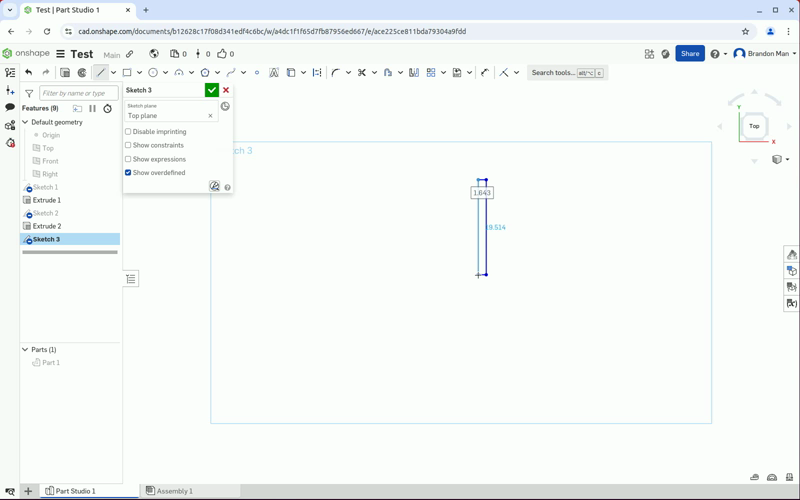
key_up(shift)
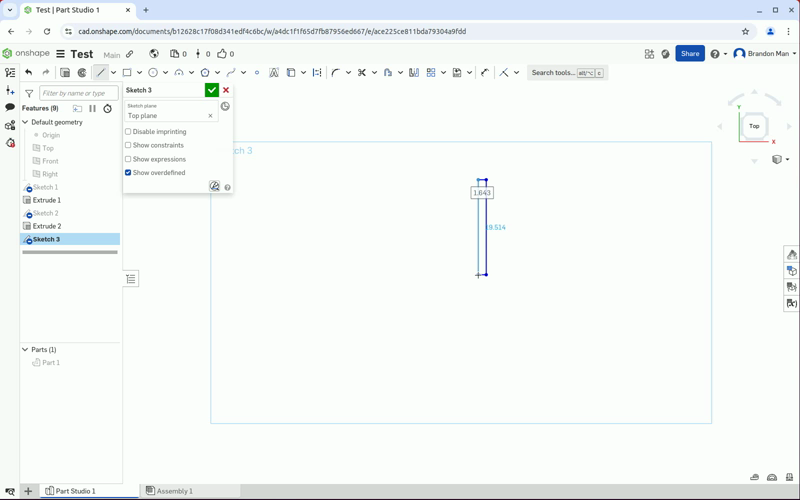
click(478, 274)
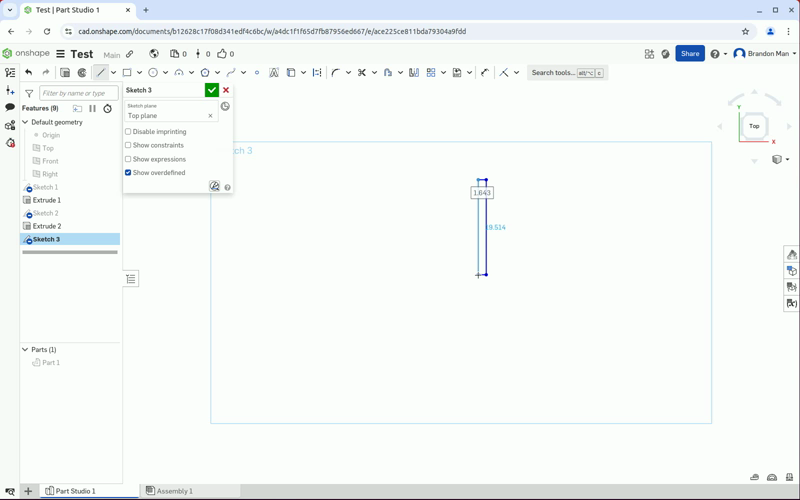
key(esc)
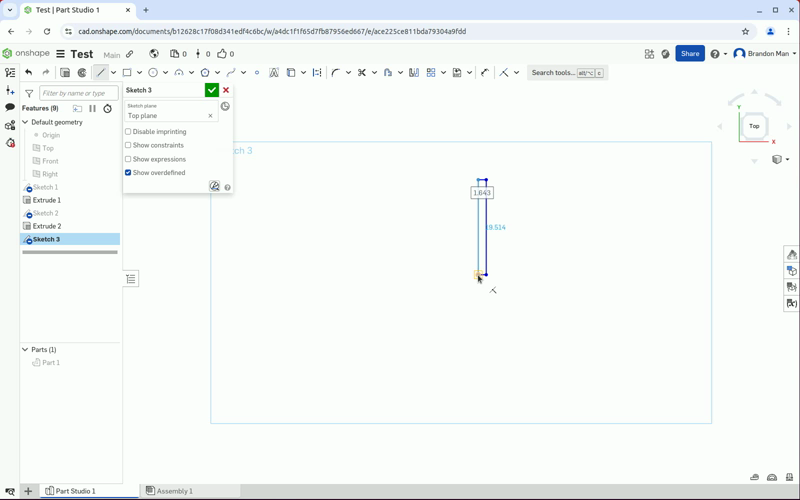
mouse_move(484, 198)
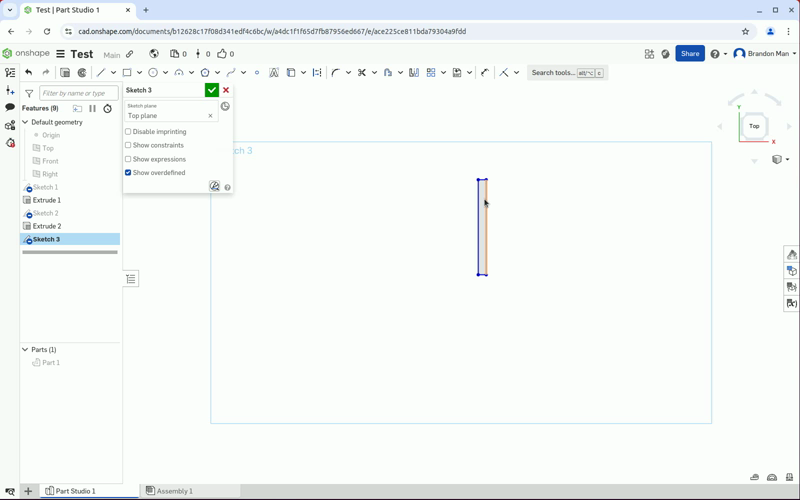
scroll(6)
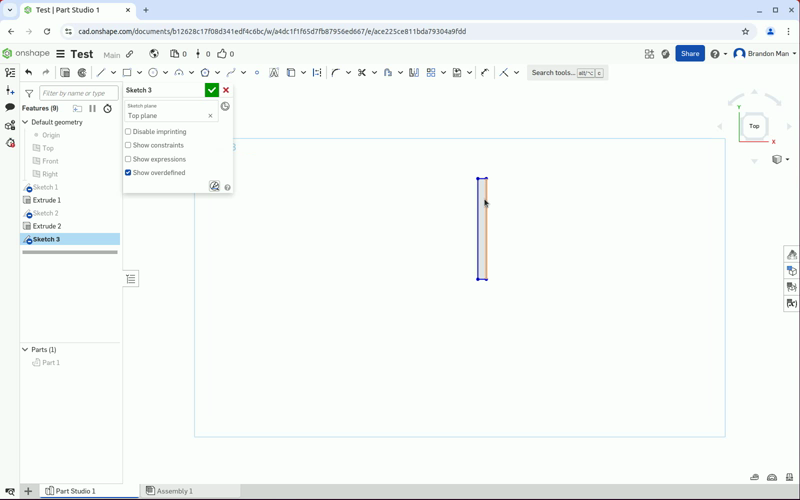
scroll(6)
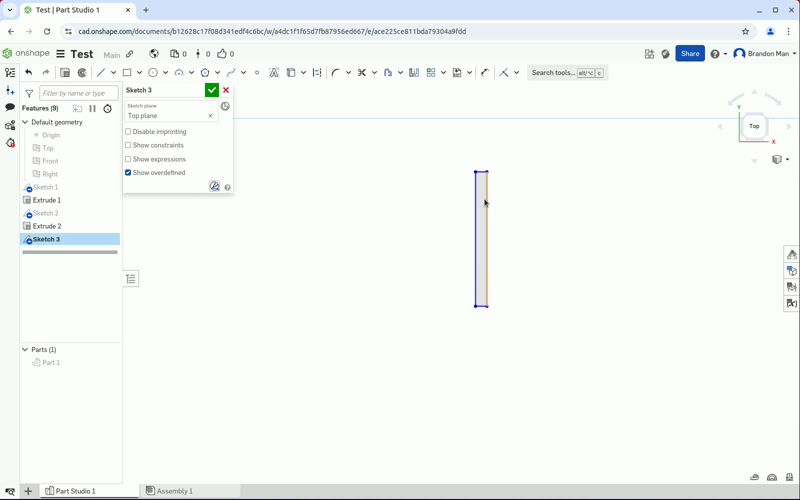
scroll(6)
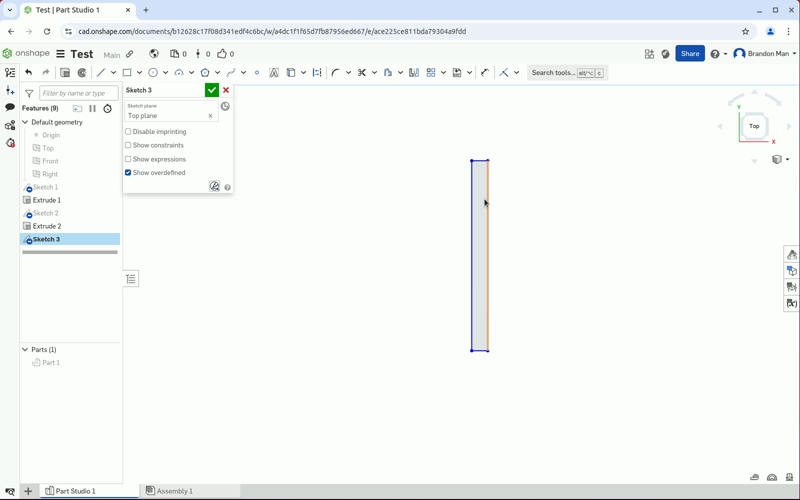
scroll(6)
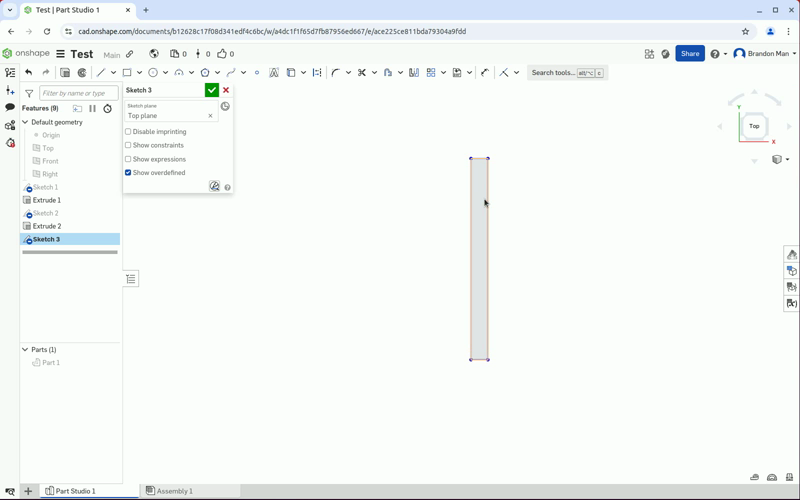
scroll(6)
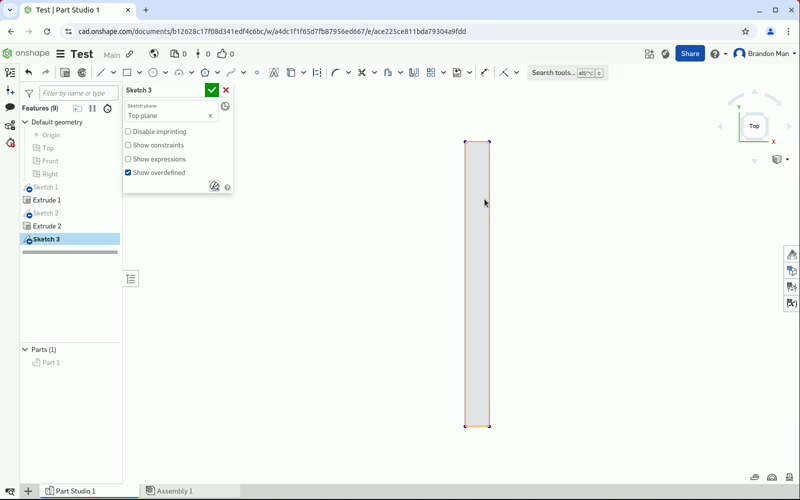
scroll(6)
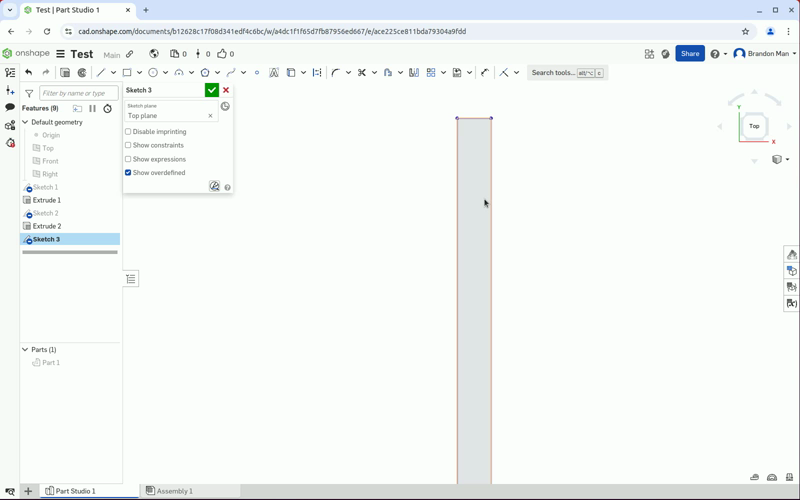
scroll(6)
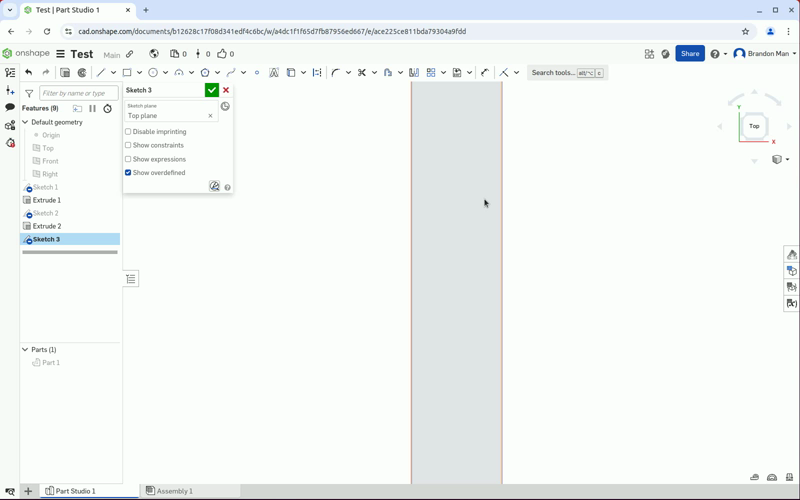
click(484, 198)
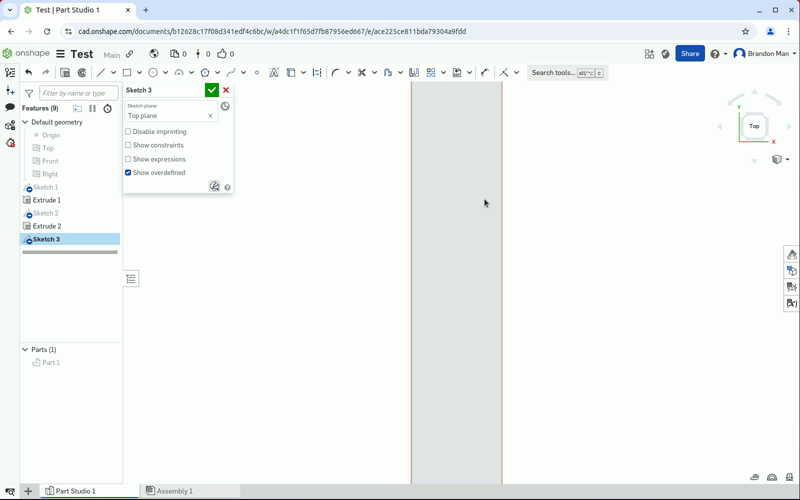
scroll(-6)
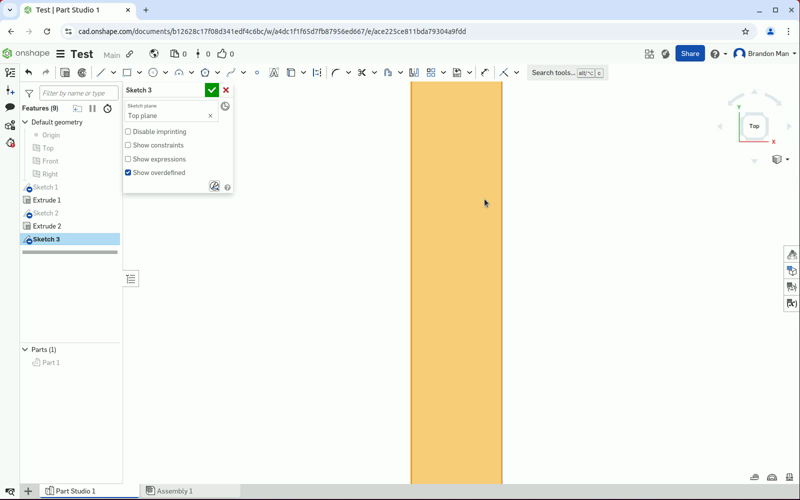
scroll(-6)
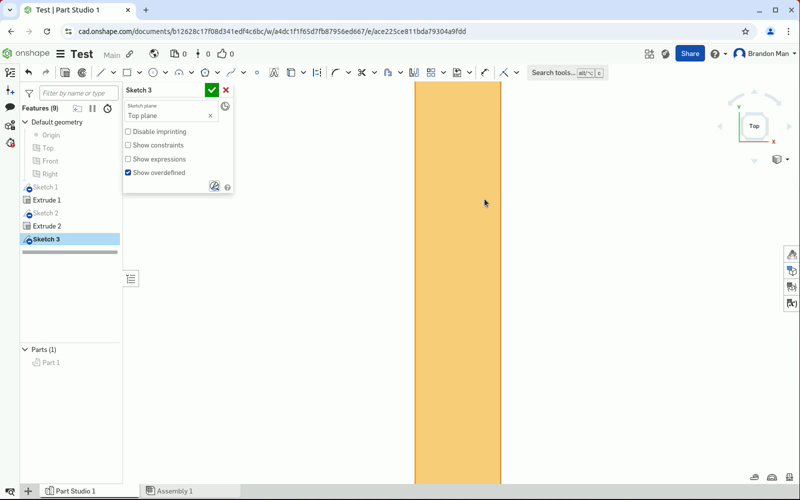
scroll(-6)
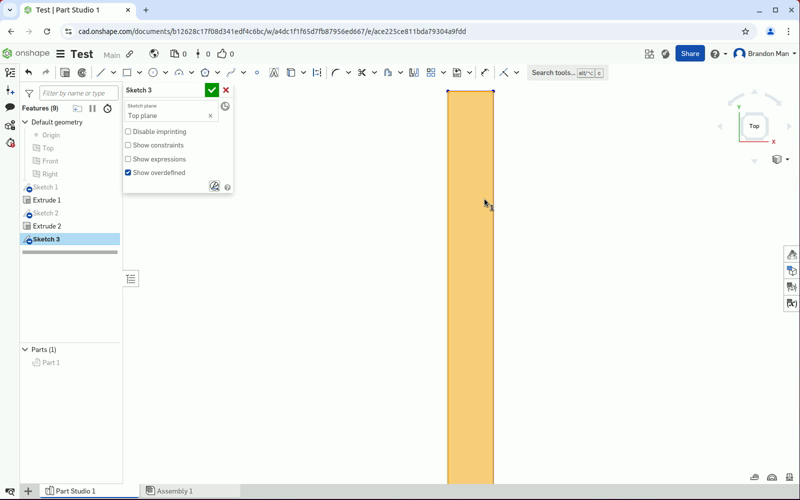
scroll(-6)
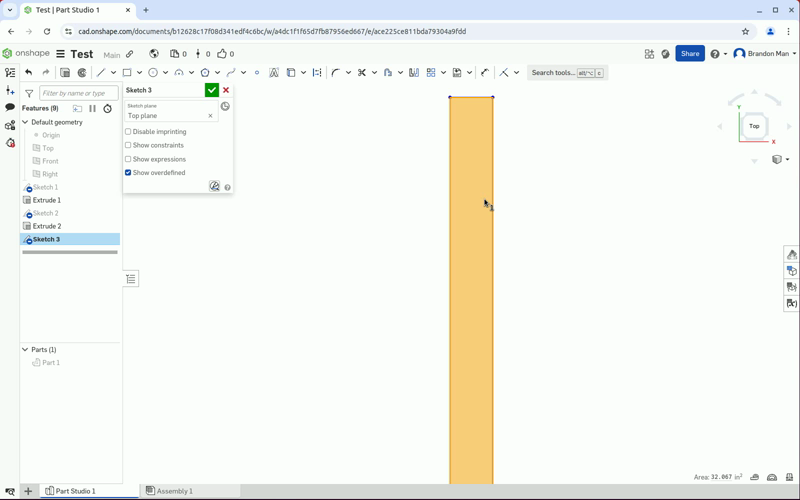
scroll(-6)
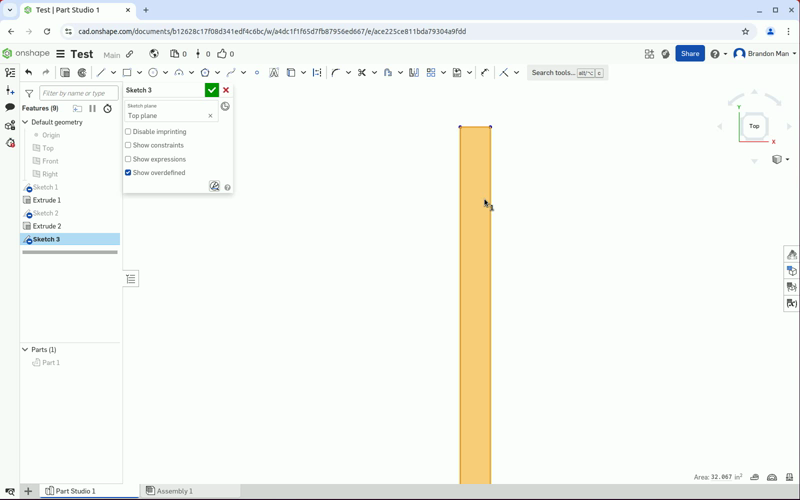
scroll(-6)
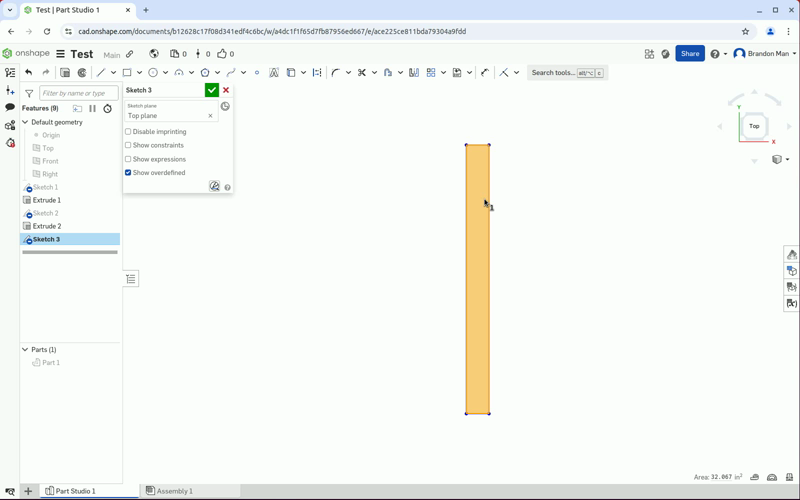
scroll(-6)
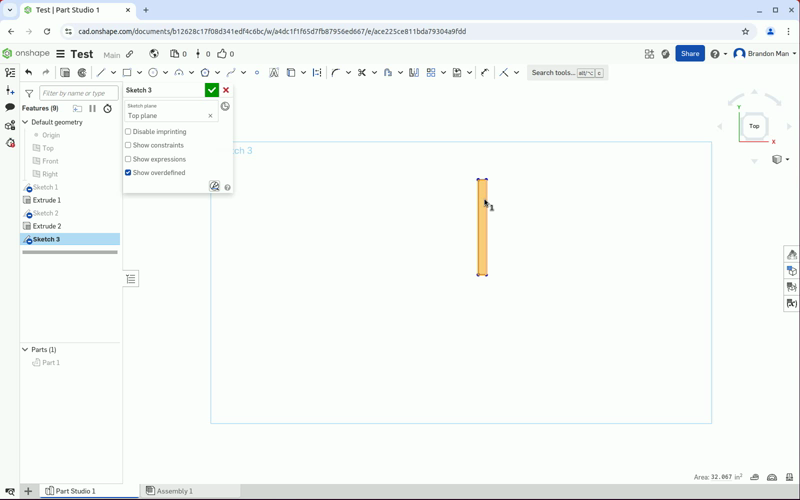
mouse_move(73, 352)
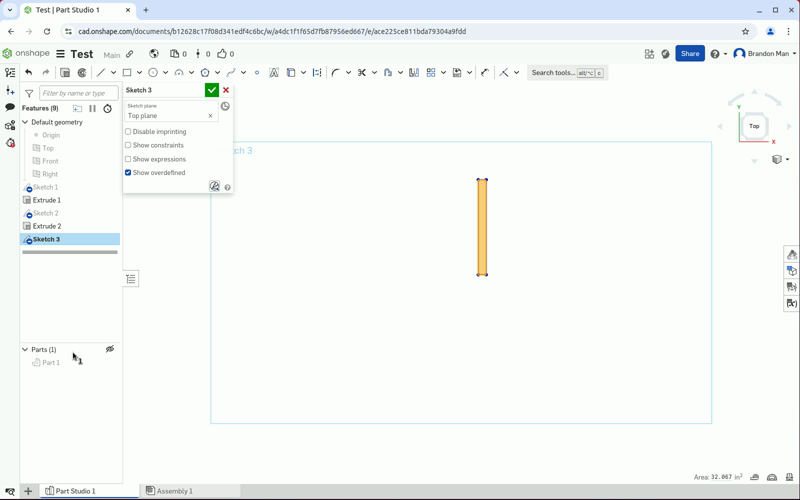
key(shift+y)
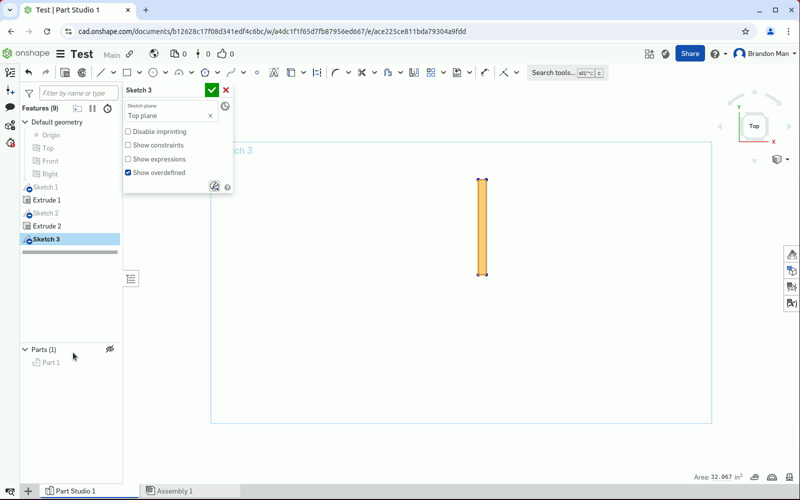
key(shift+e)
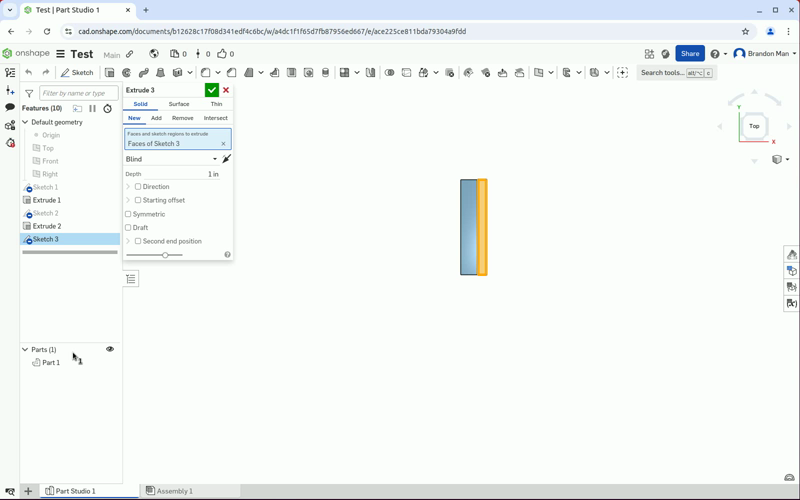
mouse_move(143, 106)
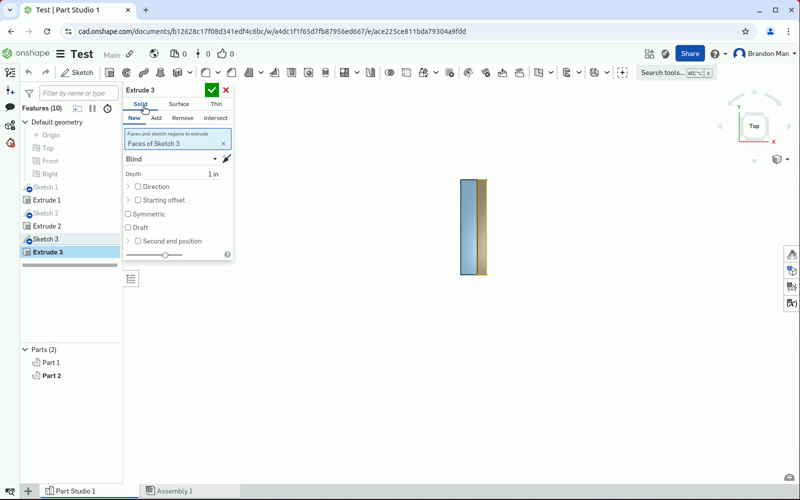
click(143, 106)
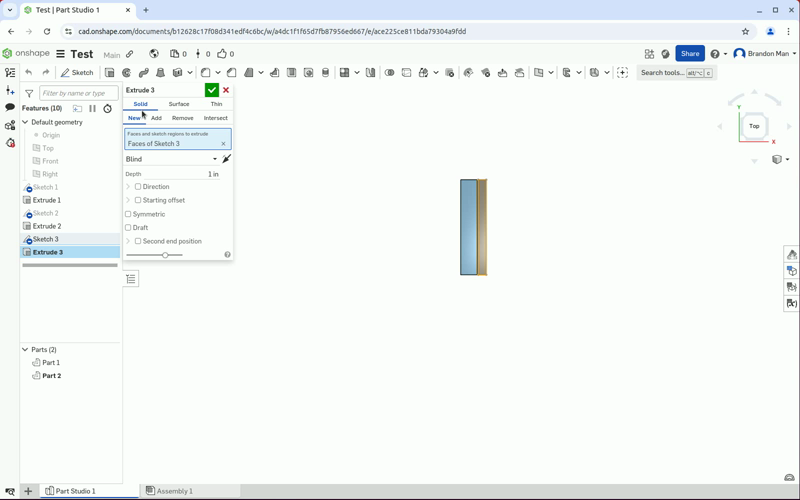
mouse_move(137, 120)
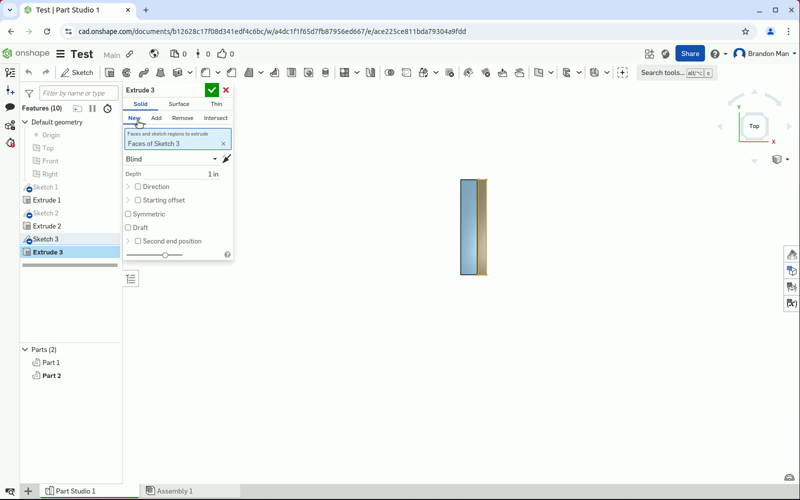
click(137, 120)
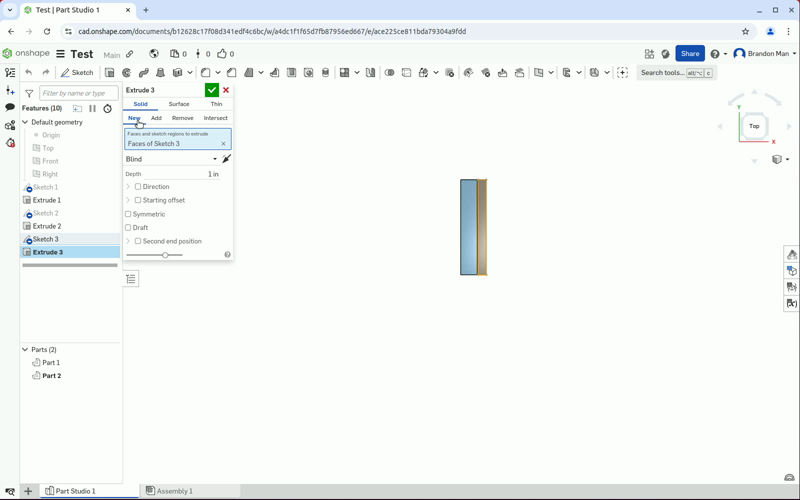
key(tab, 4)
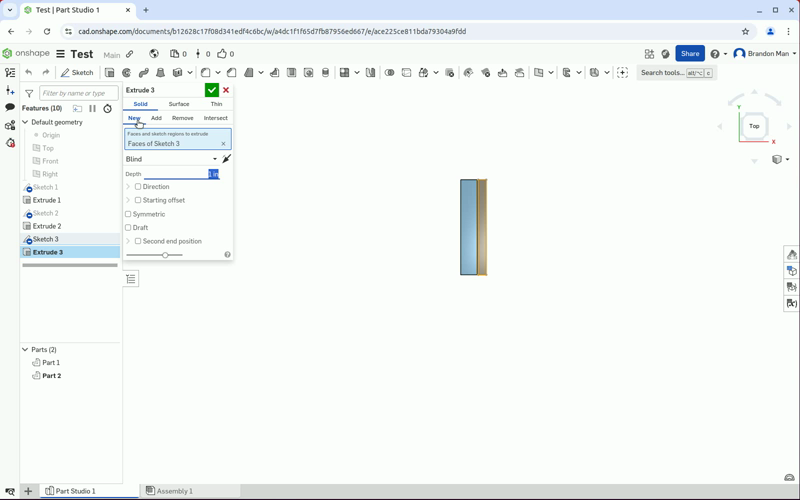
text(-0.241)
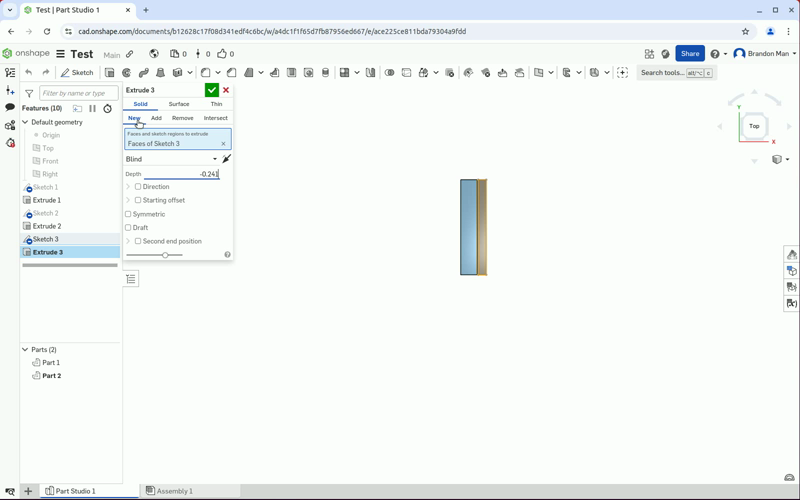
key(enter)
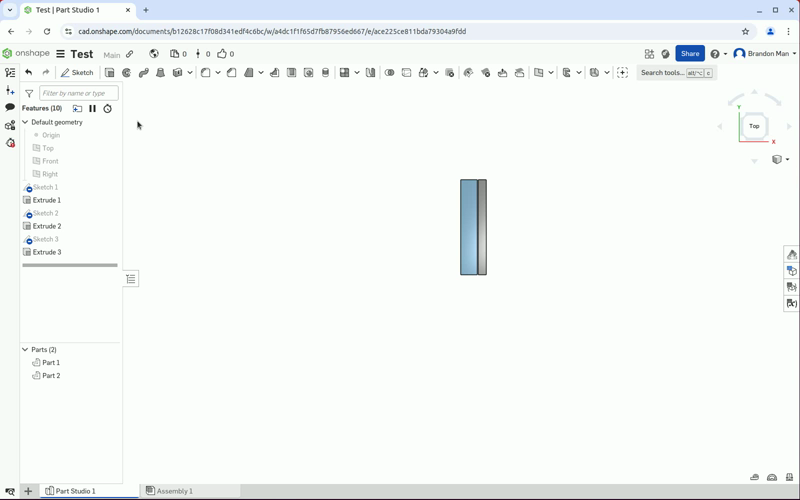
key(shift+h)
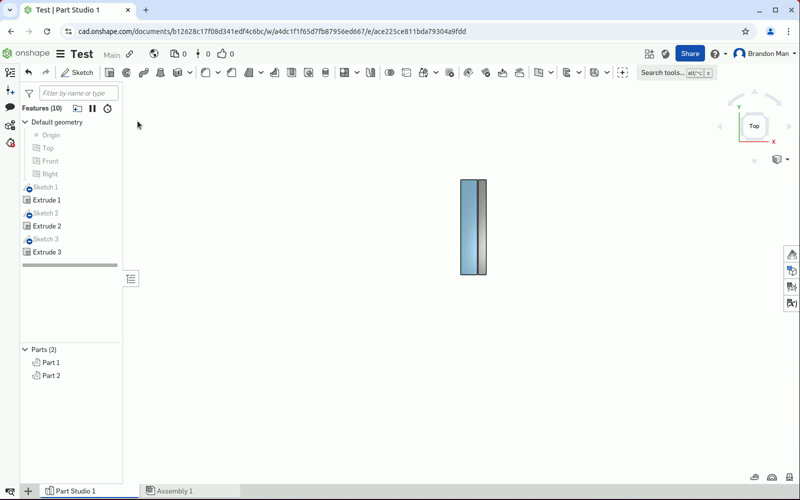
key(shift+h)
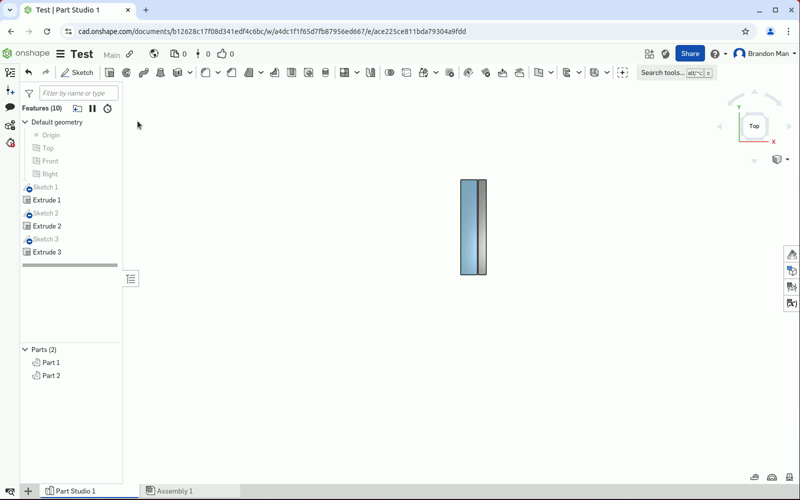
mouse_move(73, 189)
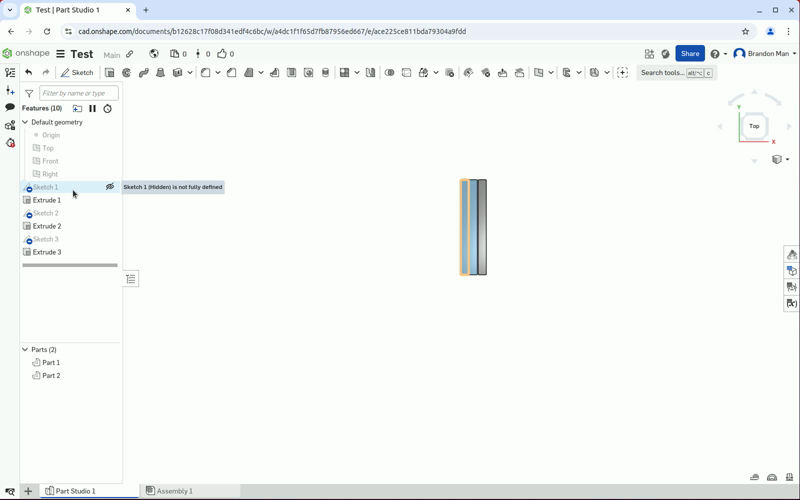
click(73, 189)
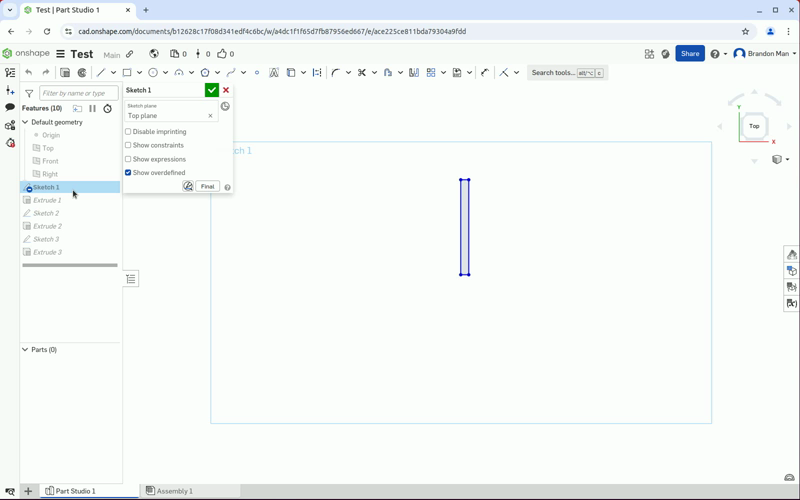
mouse_move(229, 92)
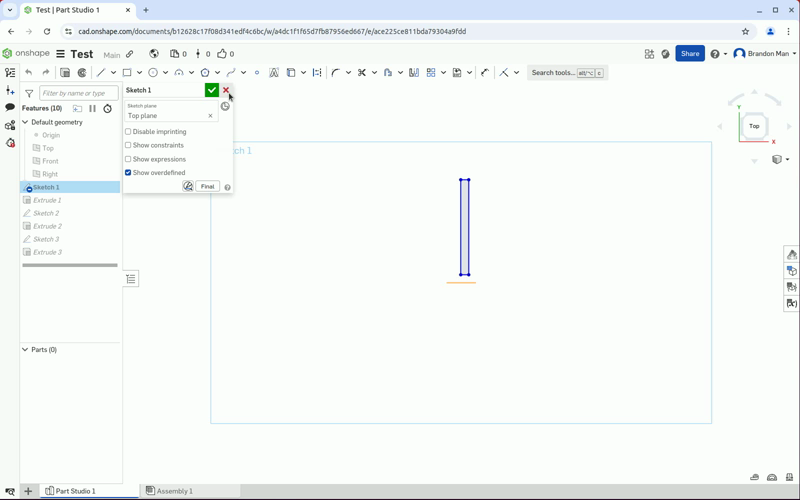
click(229, 92)
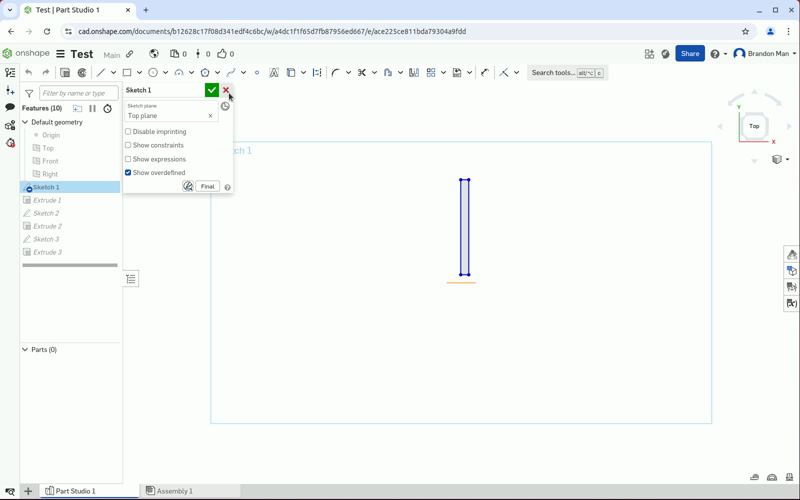
key(shift+s)
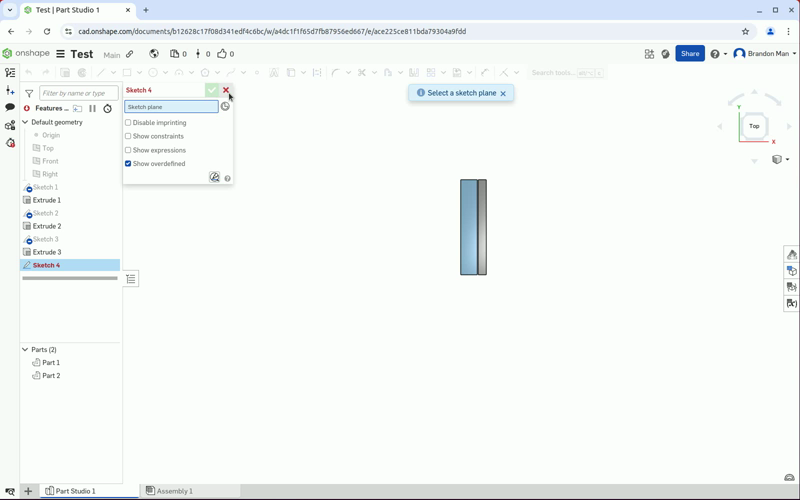
mouse_move(73, 150)
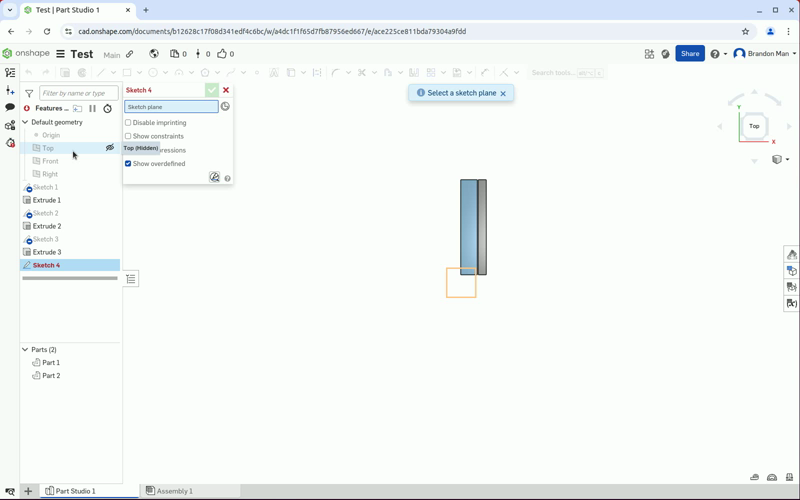
click(73, 150)
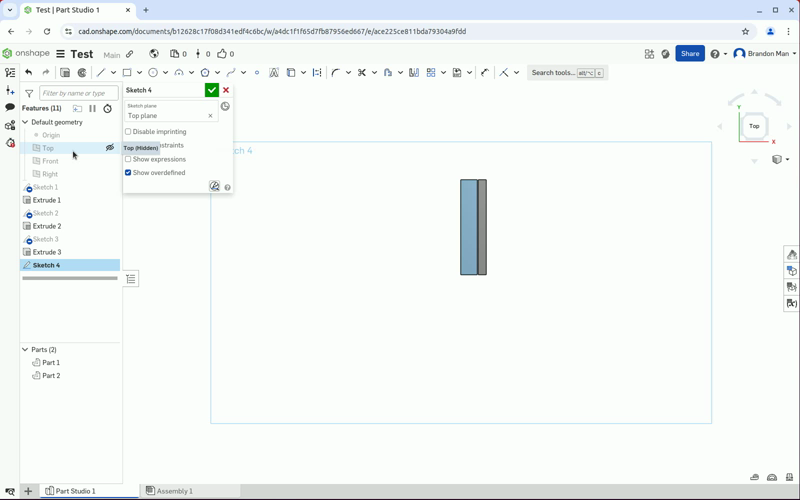
mouse_move(73, 352)
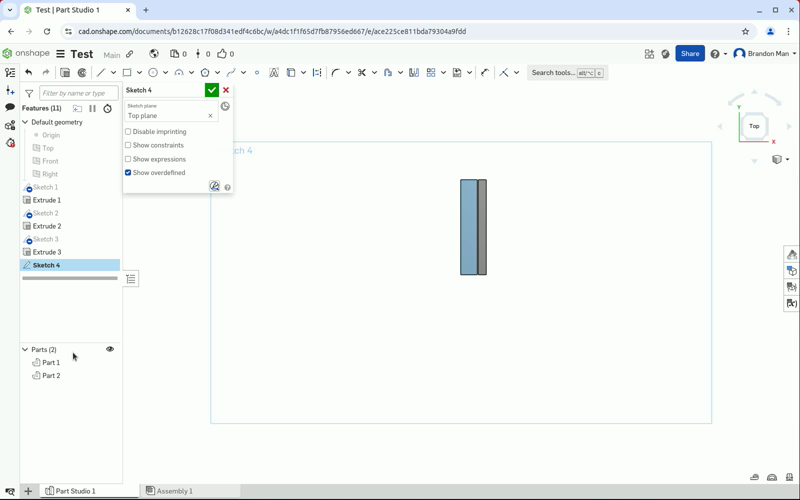
key(y)
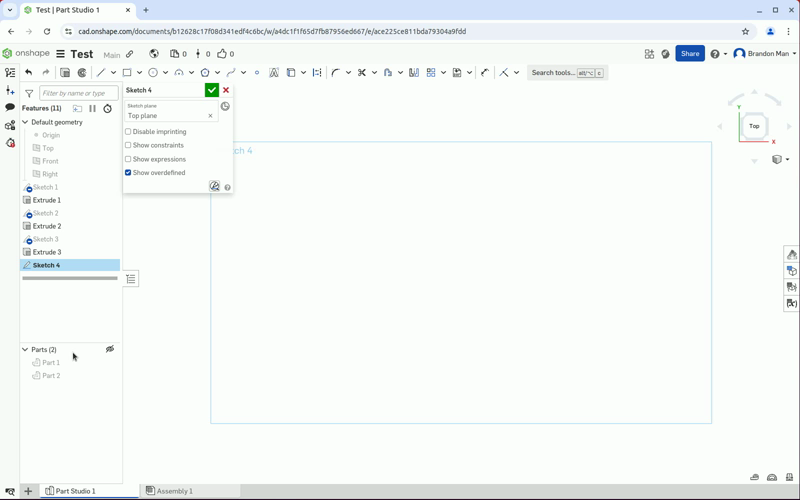
key(a)
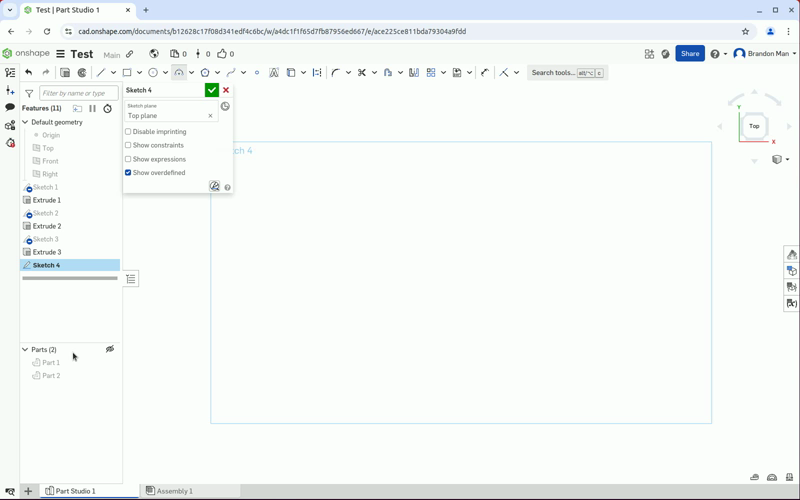
key_down(shift)
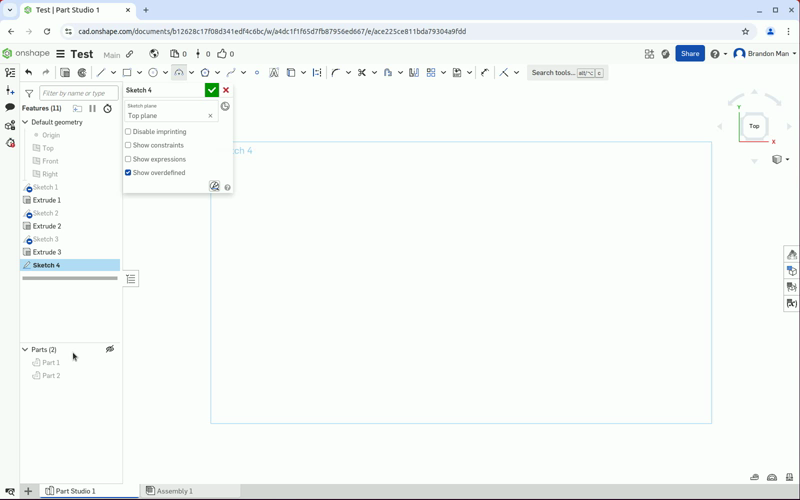
mouse_move(478, 282)
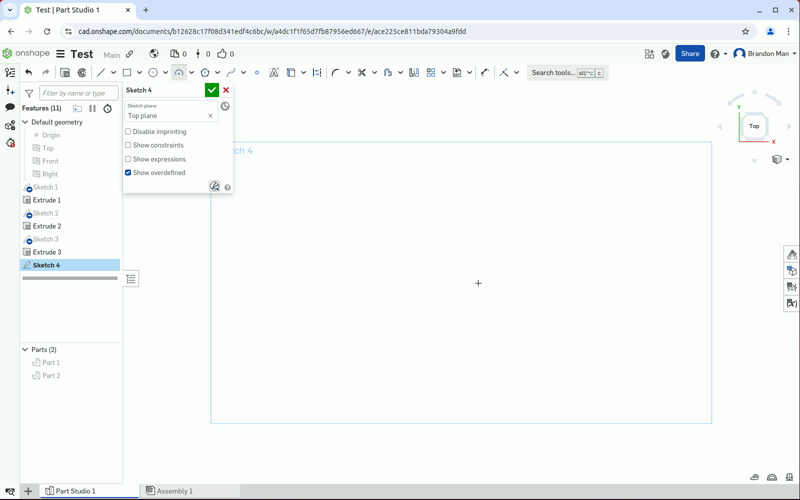
click(478, 282)
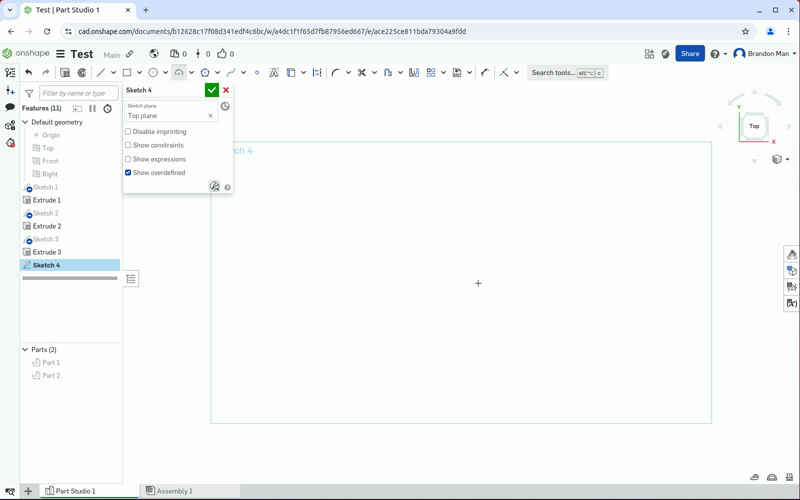
key_up(shift)
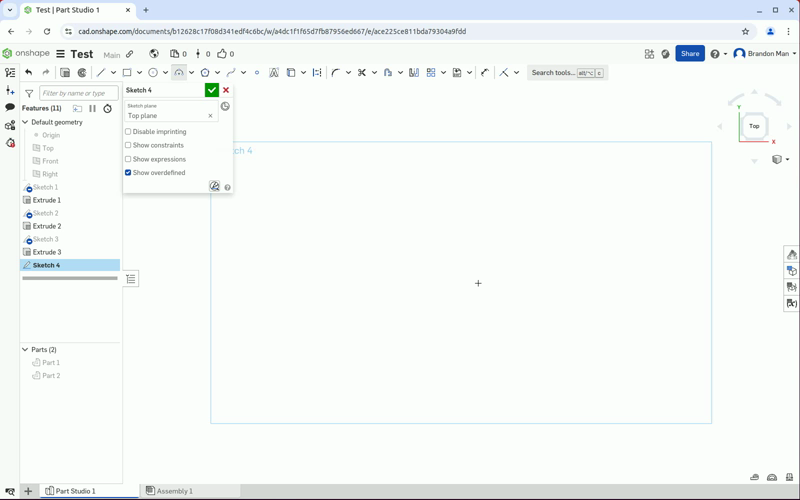
key_down(shift)
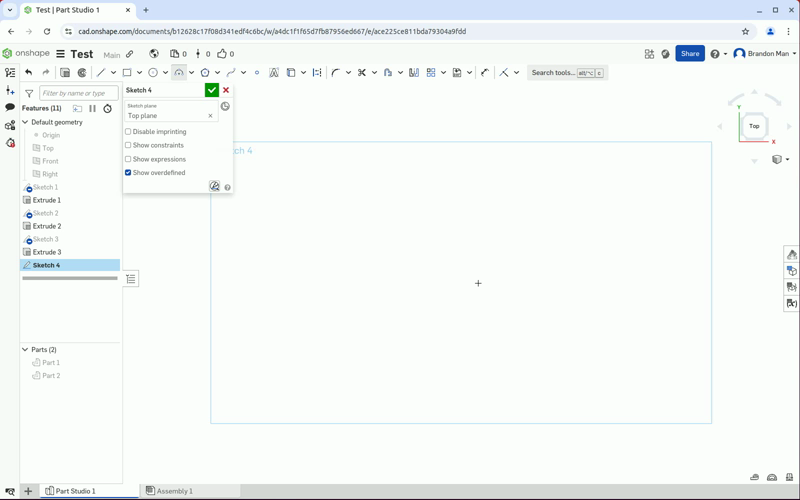
mouse_move(487, 273)
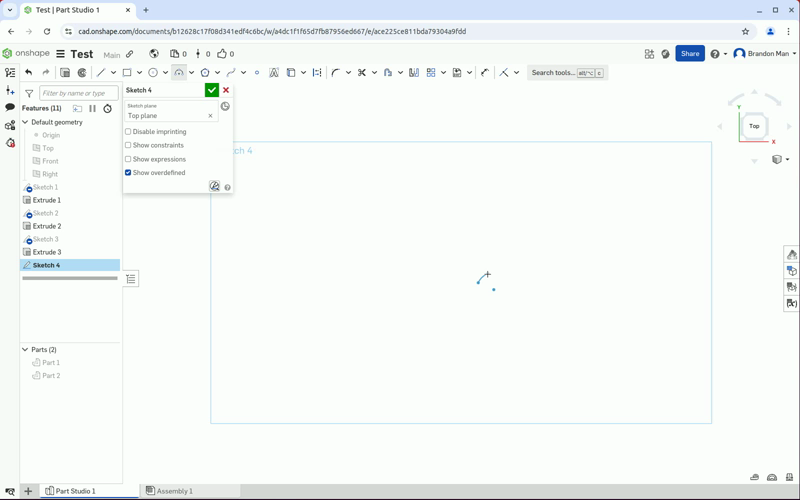
click(487, 273)
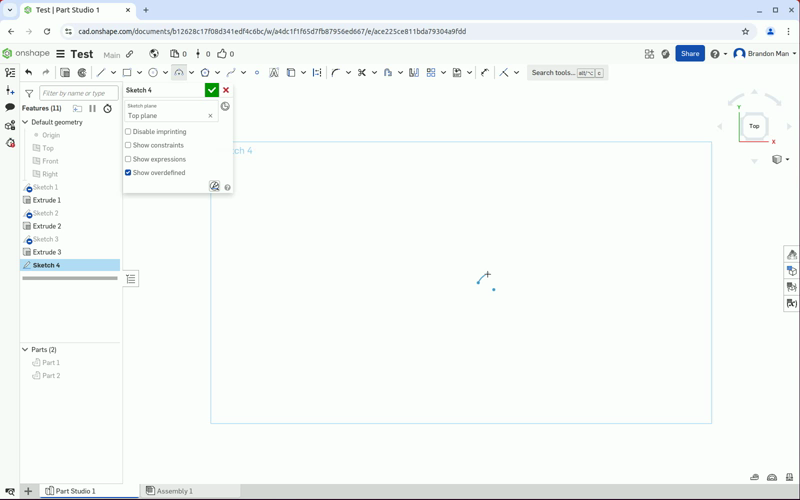
mouse_move(484, 280)
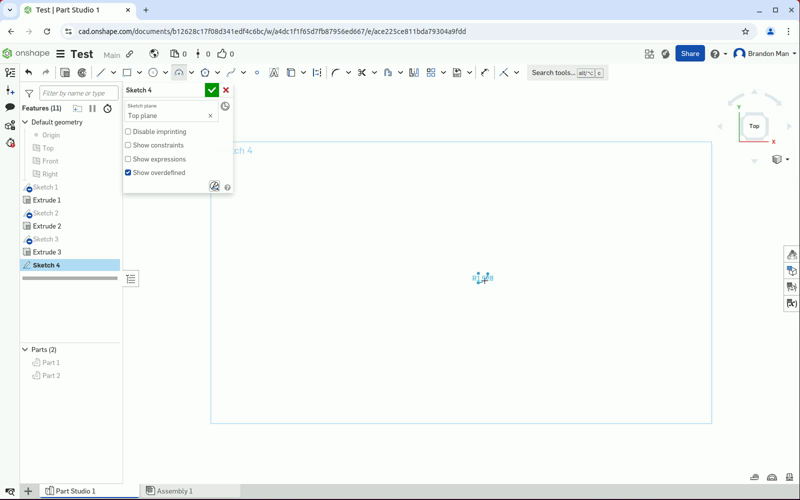
click(484, 280)
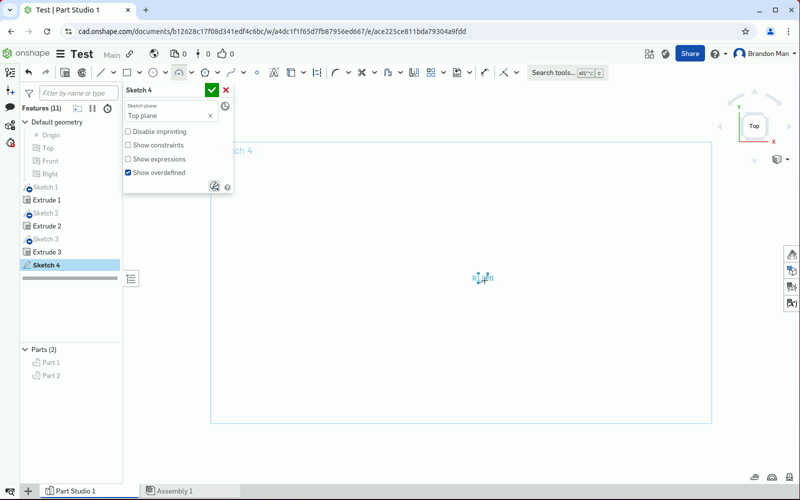
key_up(shift)
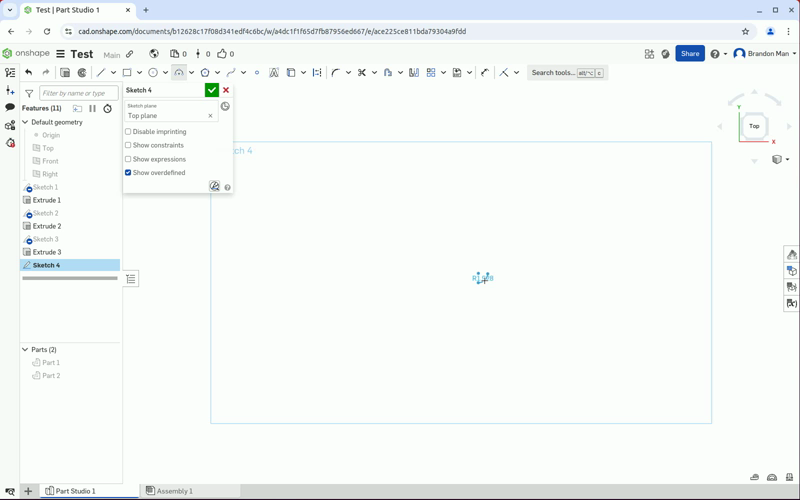
key(esc)
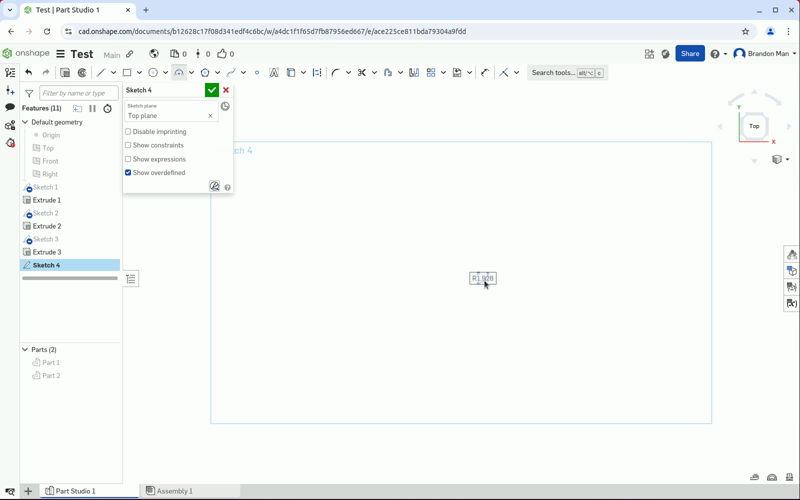
key(l)
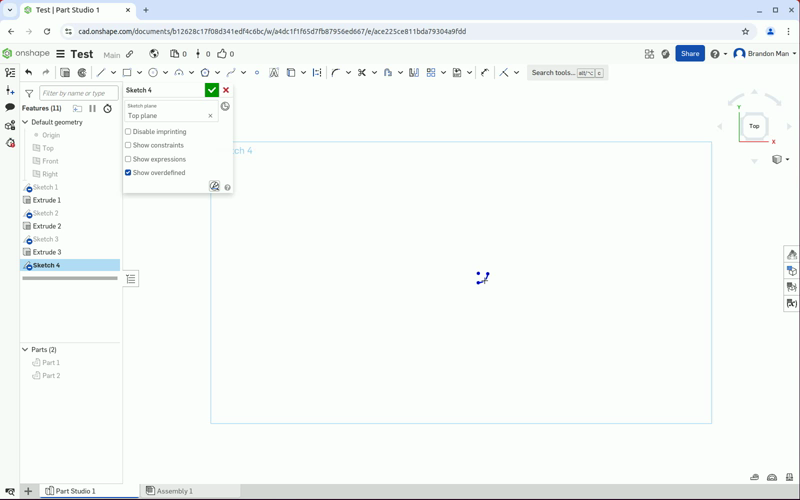
mouse_move(487, 273)
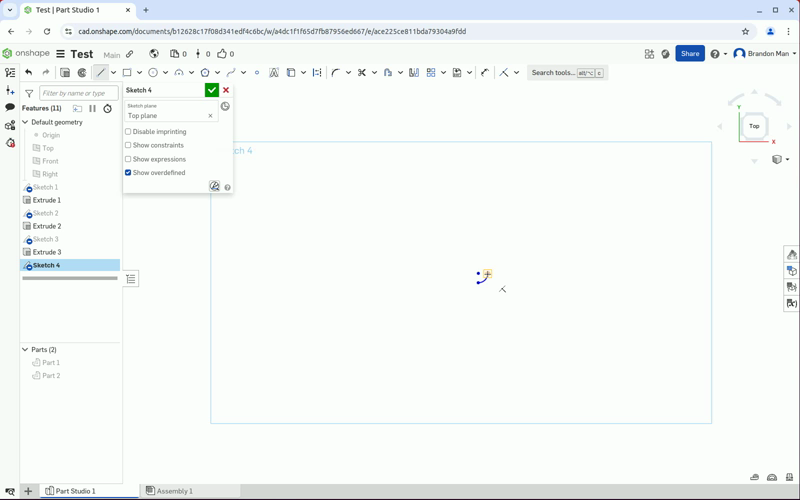
click(487, 273)
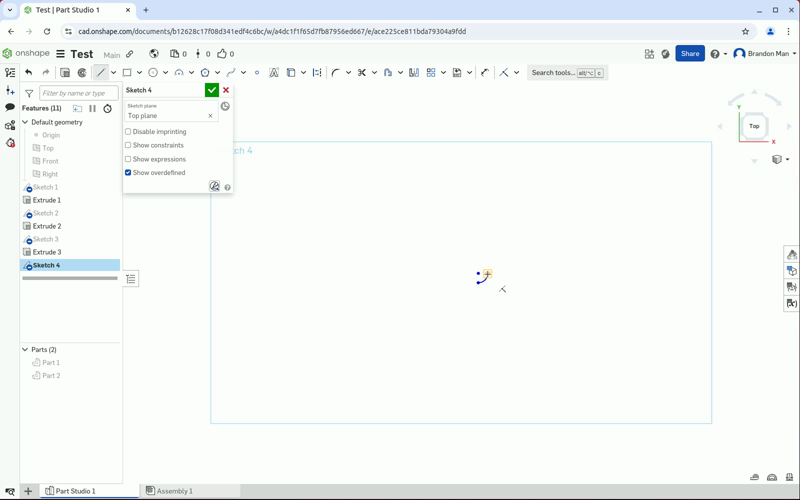
key_down(shift)
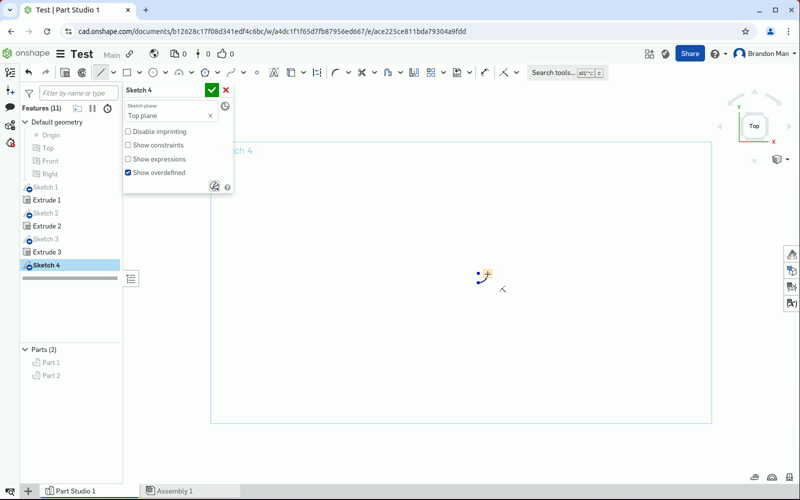
mouse_move(517, 273)
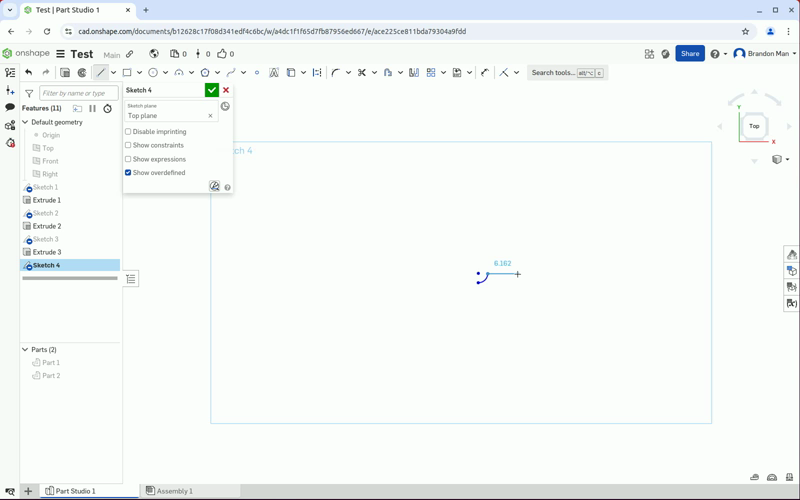
mouse_move(478, 273)
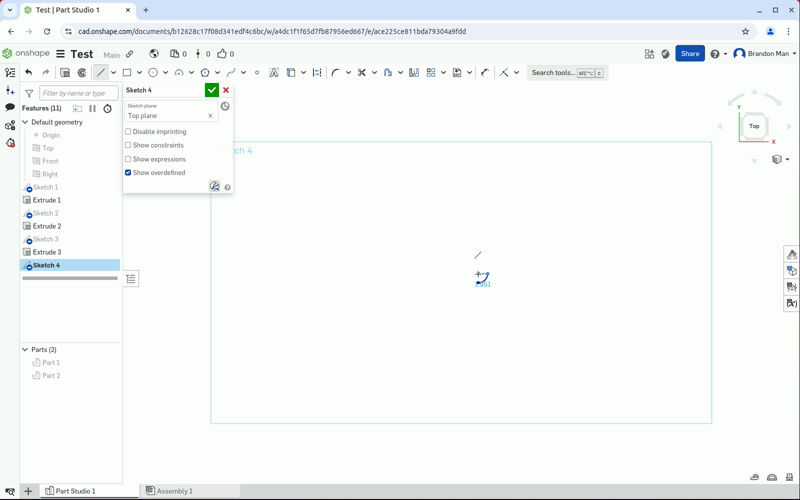
click(478, 273)
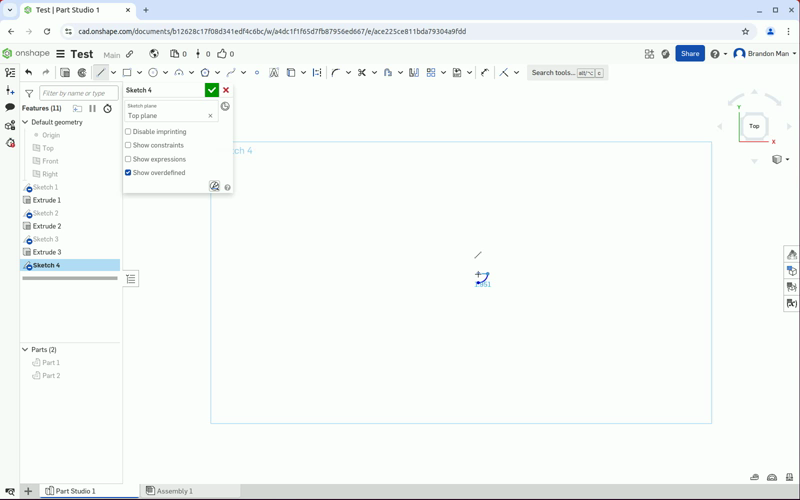
key_up(shift)
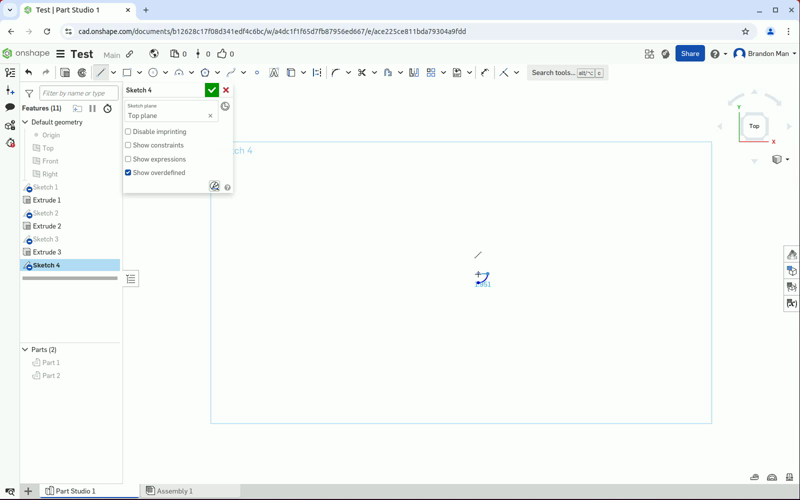
mouse_move(508, 273)
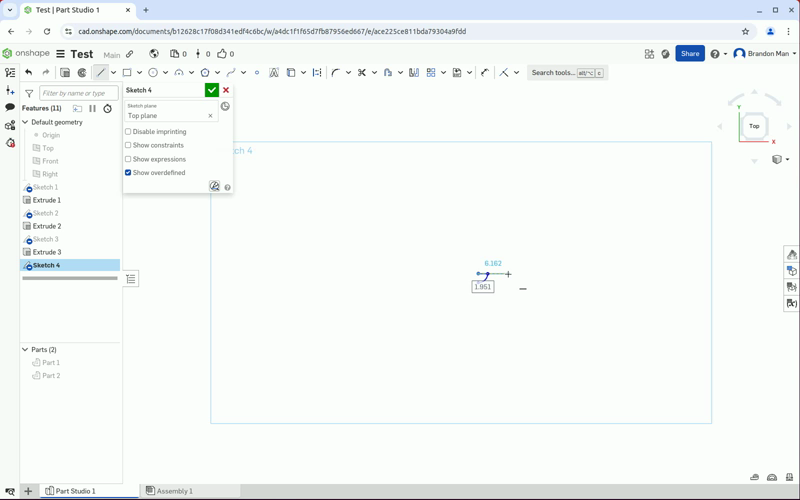
key_down(shift)
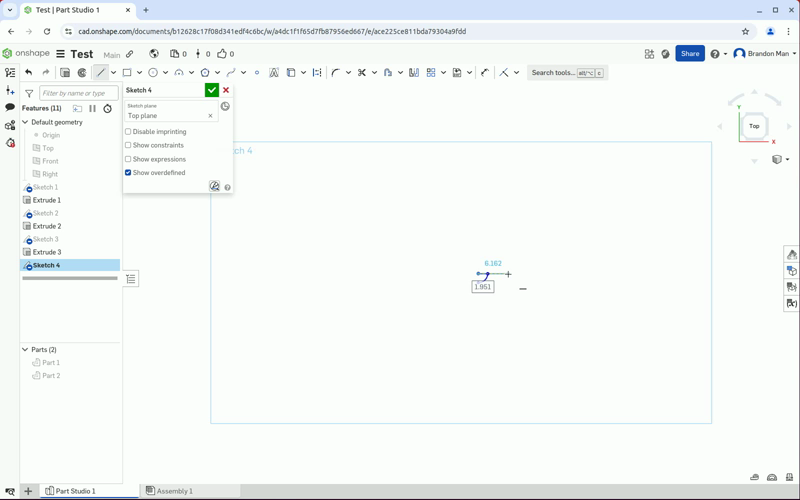
mouse_move(478, 282)
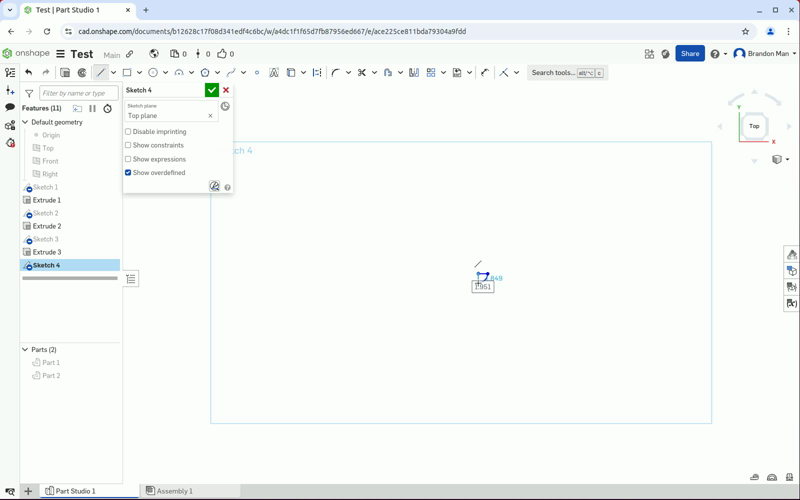
key_up(shift)
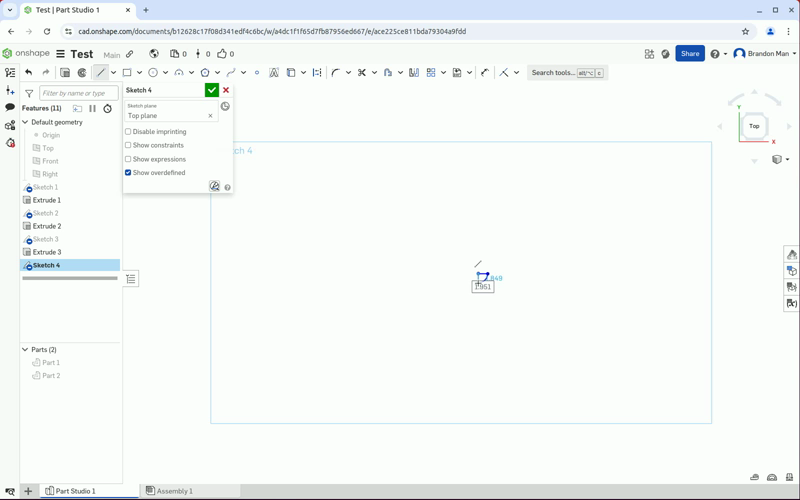
click(478, 282)
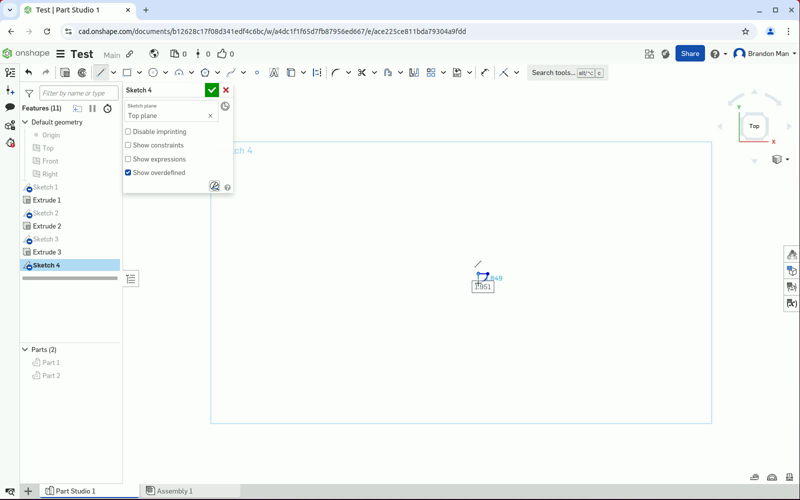
key(esc)
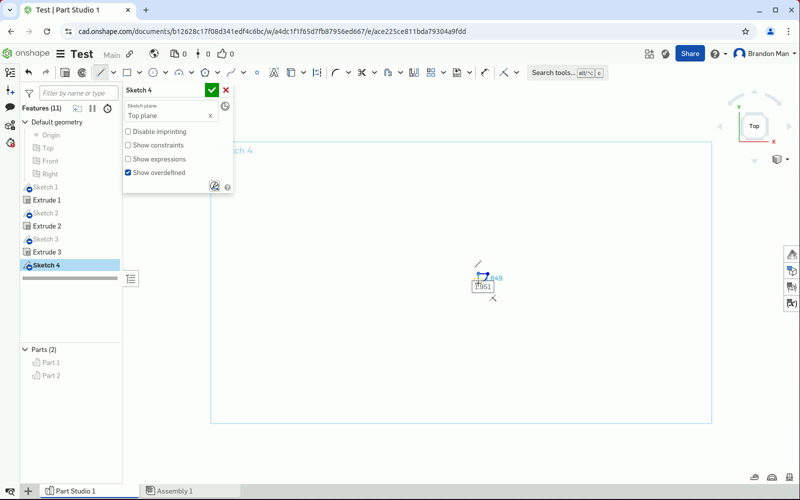
mouse_move(480, 275)
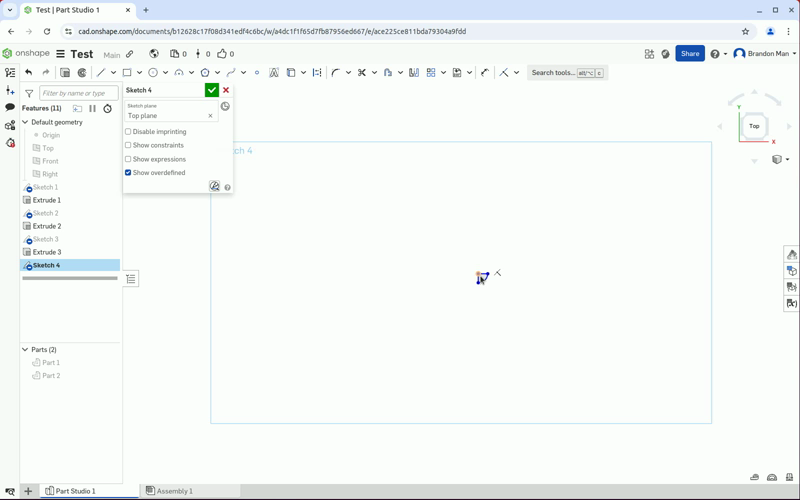
scroll(6)
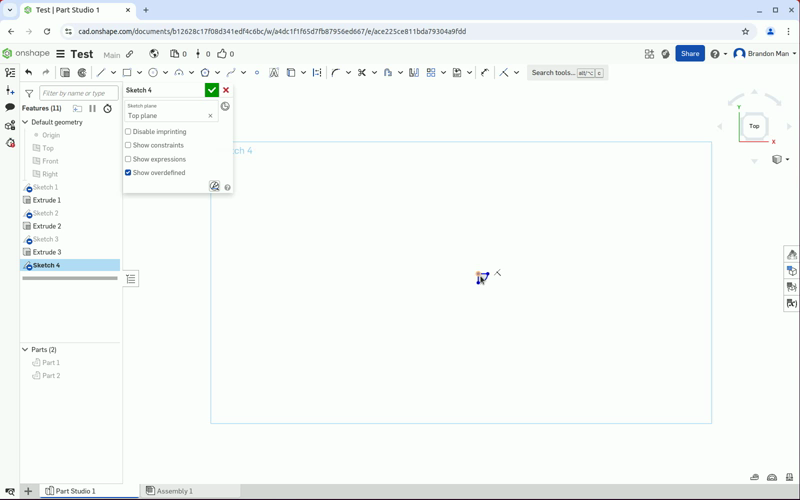
scroll(6)
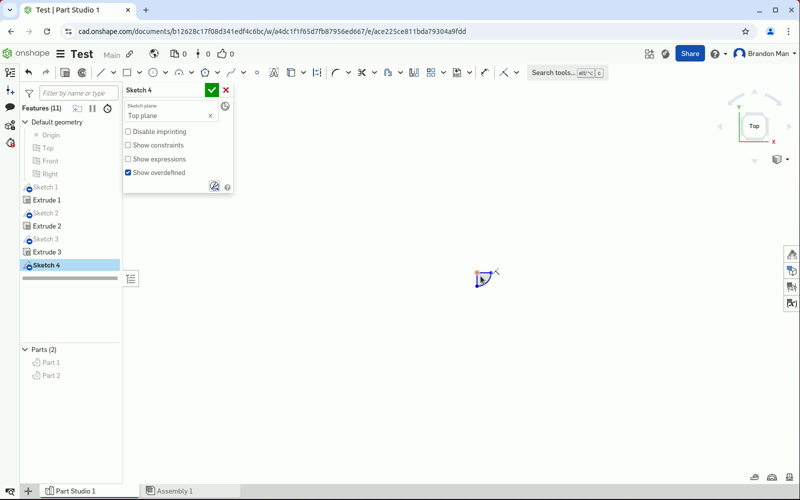
scroll(6)
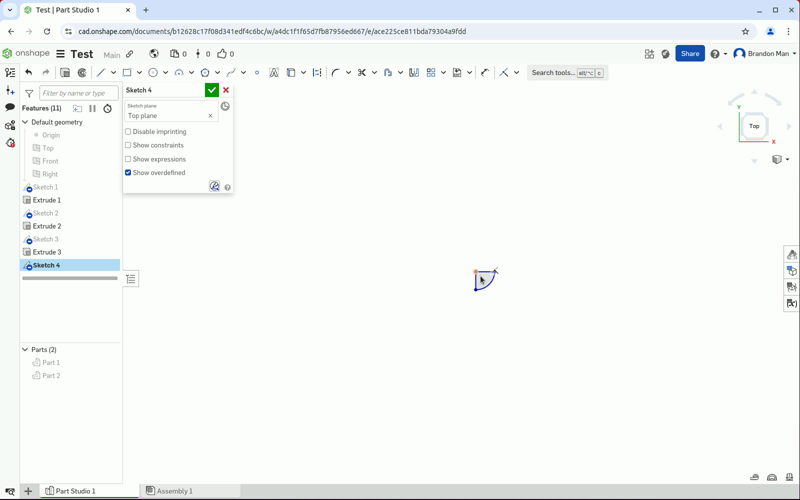
scroll(6)
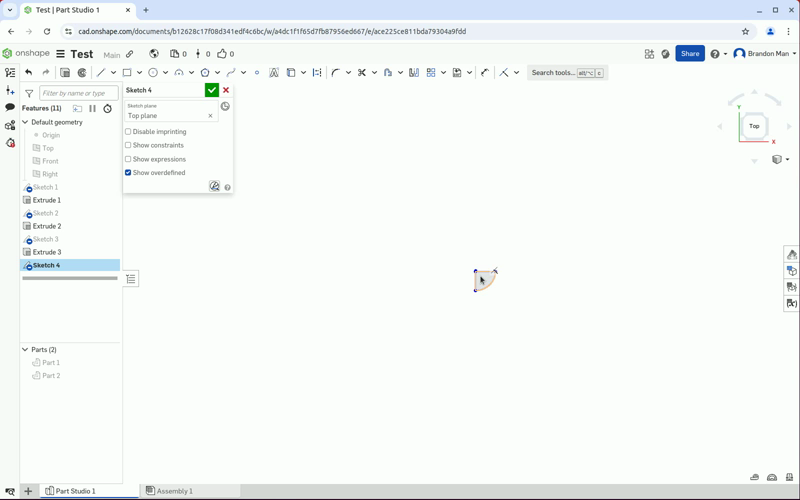
scroll(6)
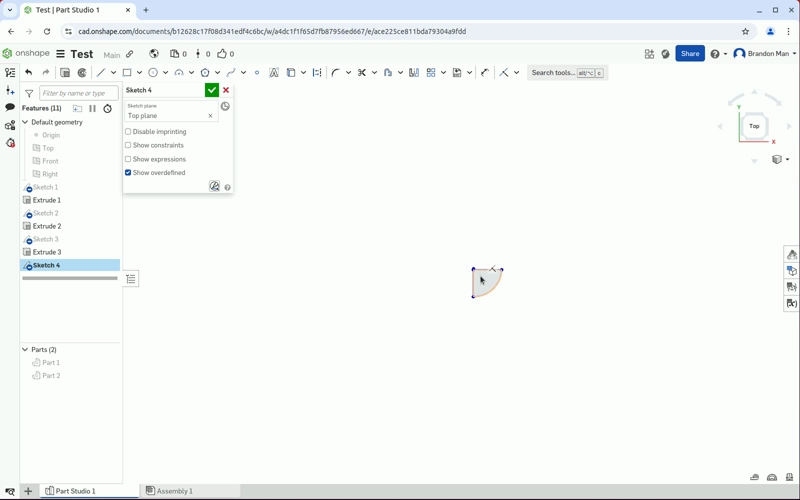
scroll(6)
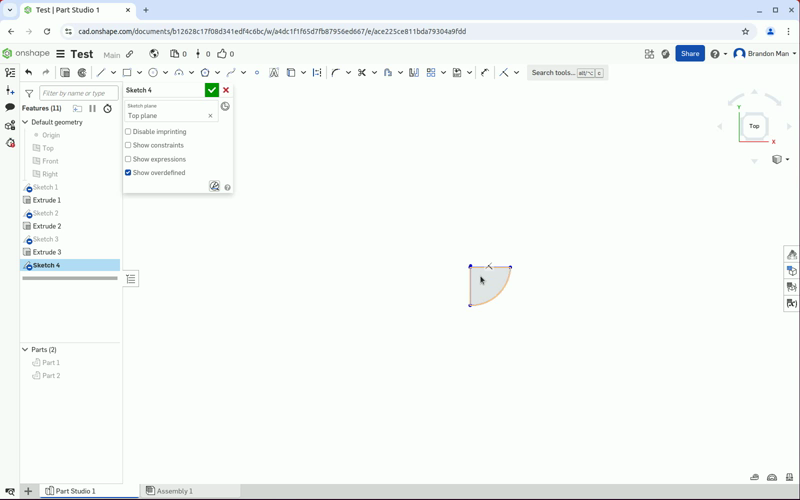
scroll(6)
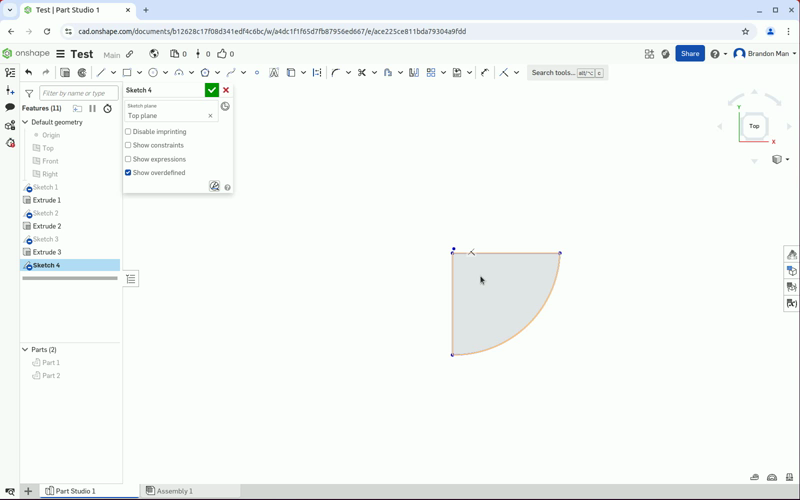
click(480, 275)
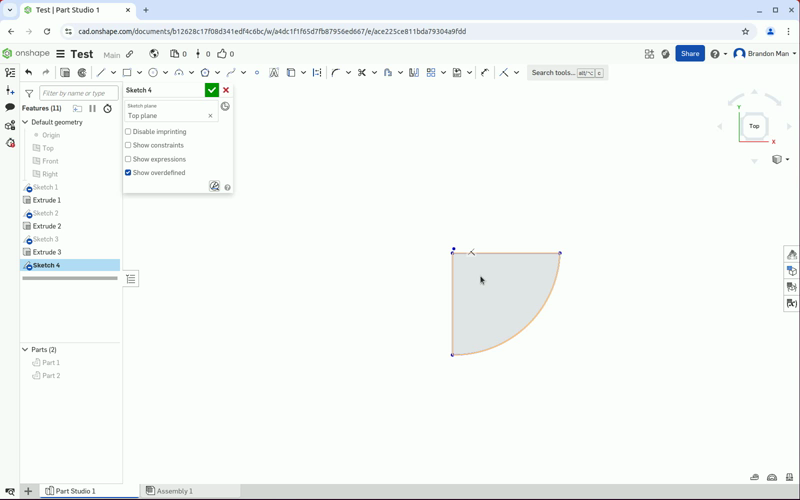
scroll(-6)
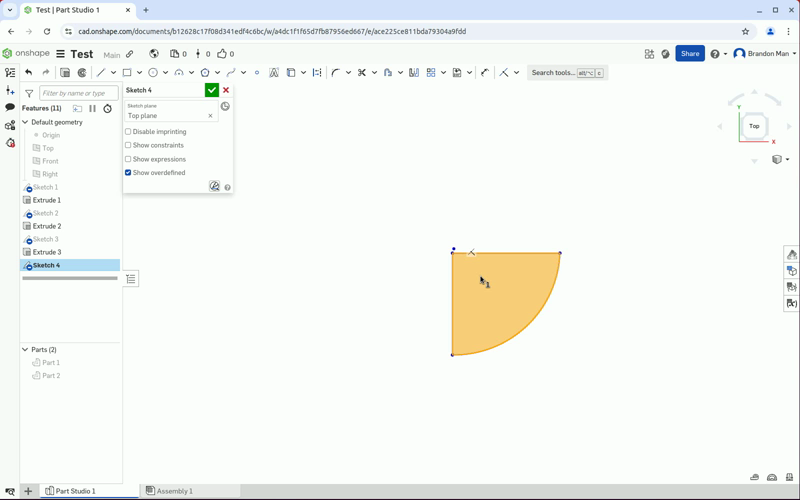
scroll(-6)
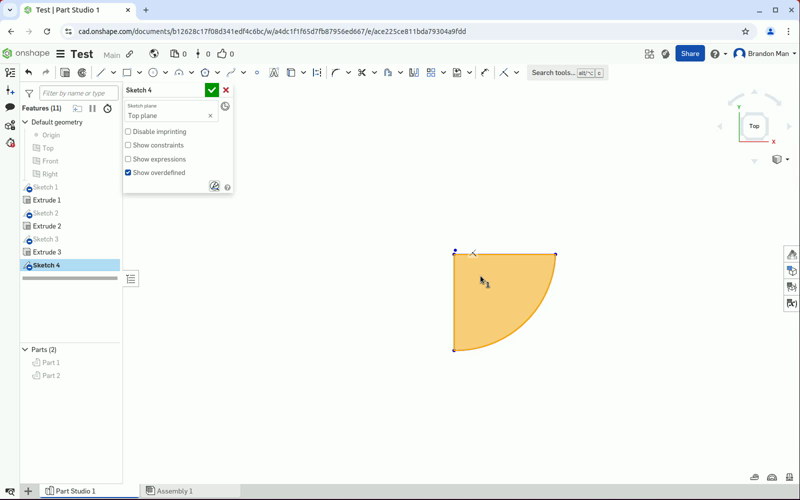
scroll(-6)
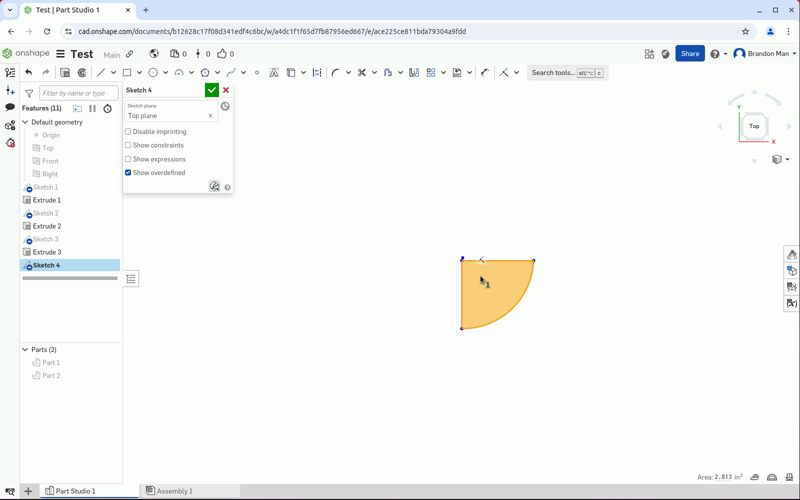
scroll(-6)
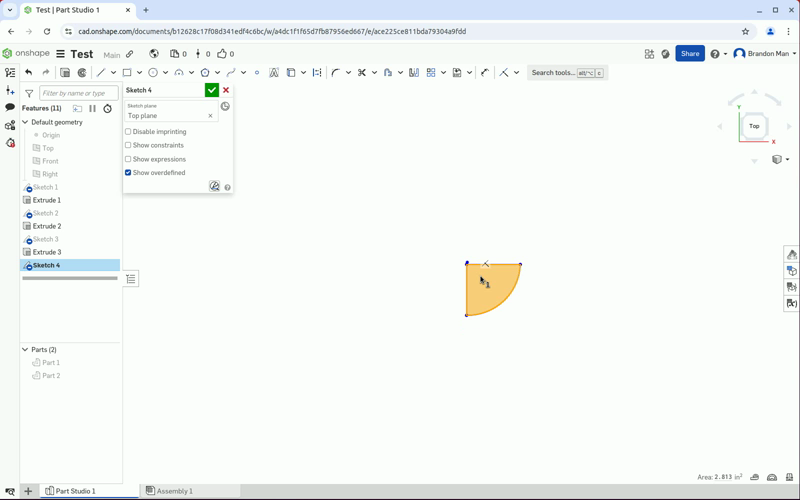
scroll(-6)
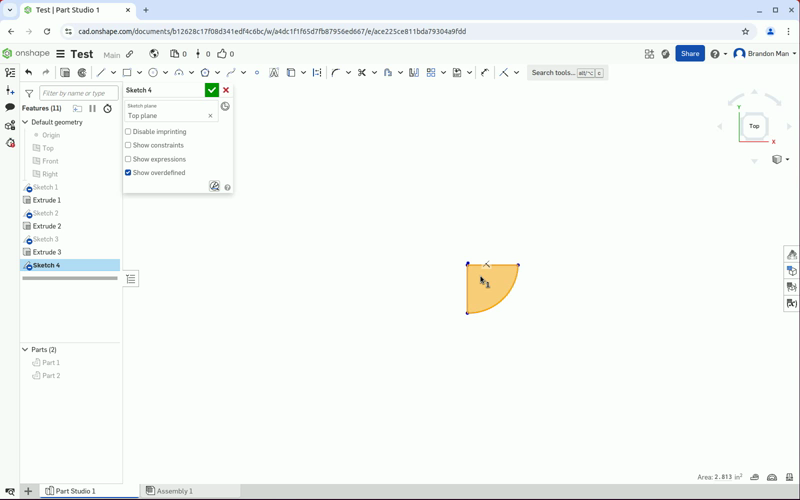
scroll(-6)
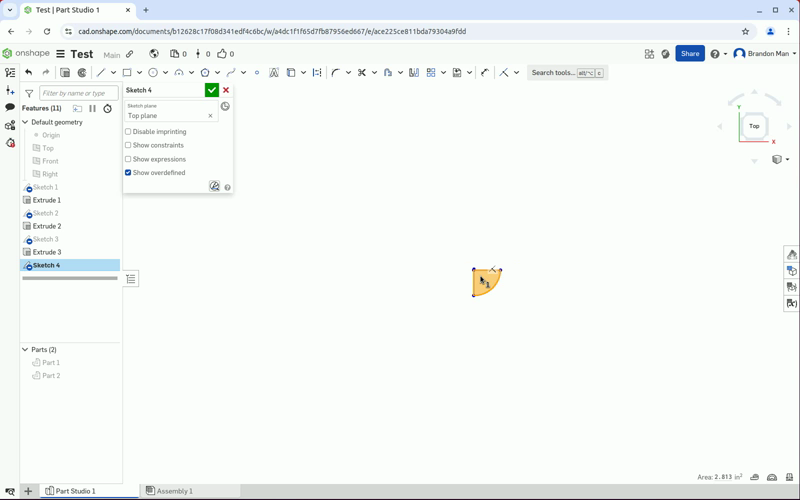
scroll(-6)
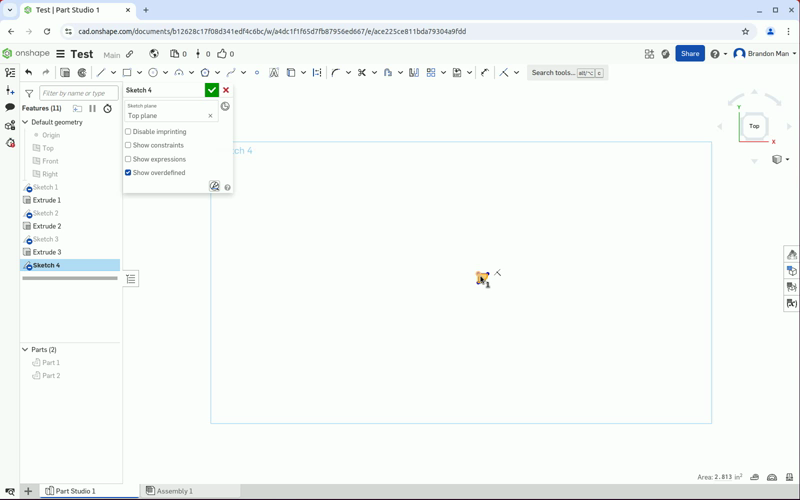
mouse_move(73, 352)
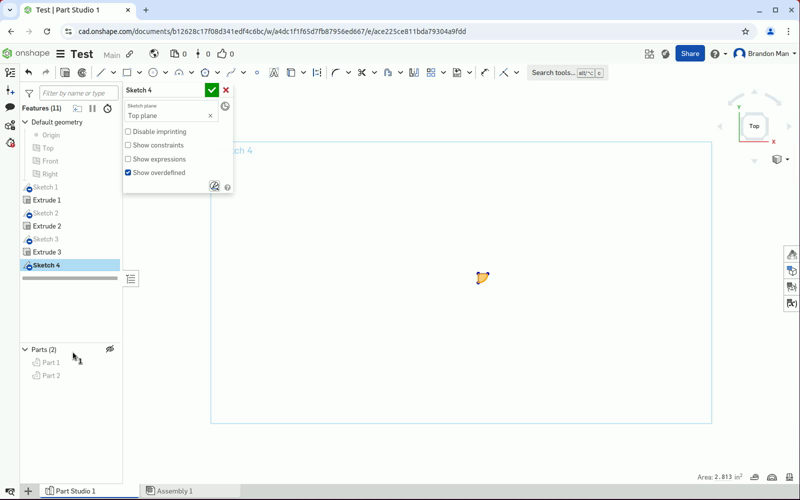
key(shift+y)
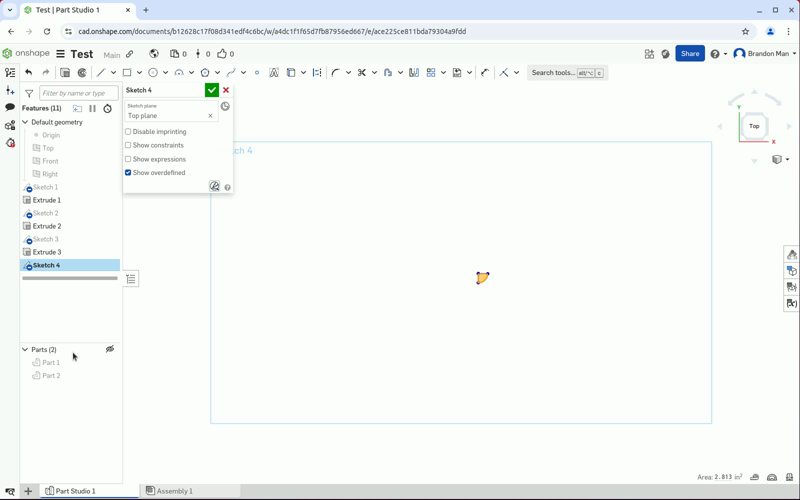
key(shift+e)
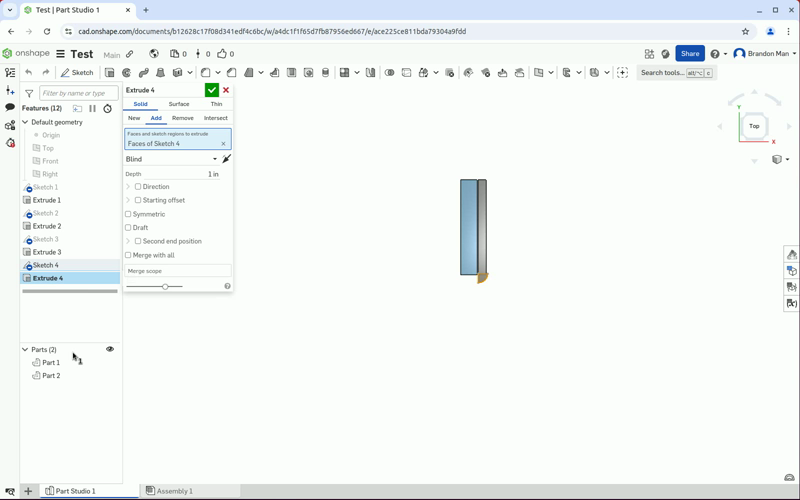
mouse_move(143, 106)
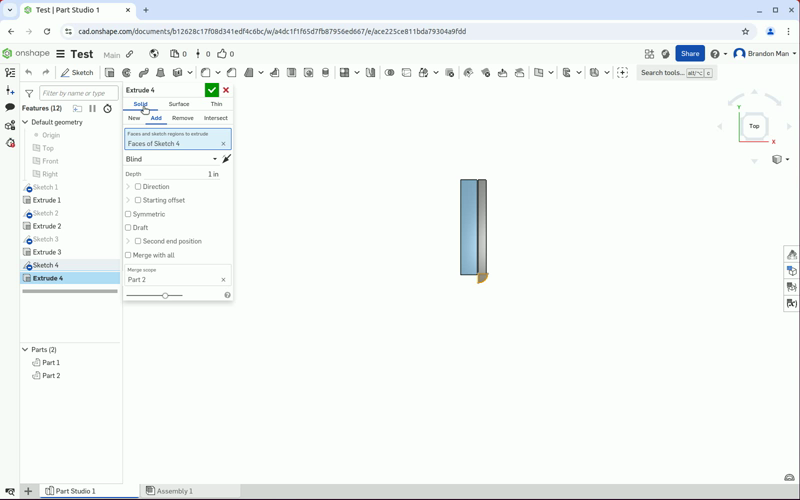
click(143, 106)
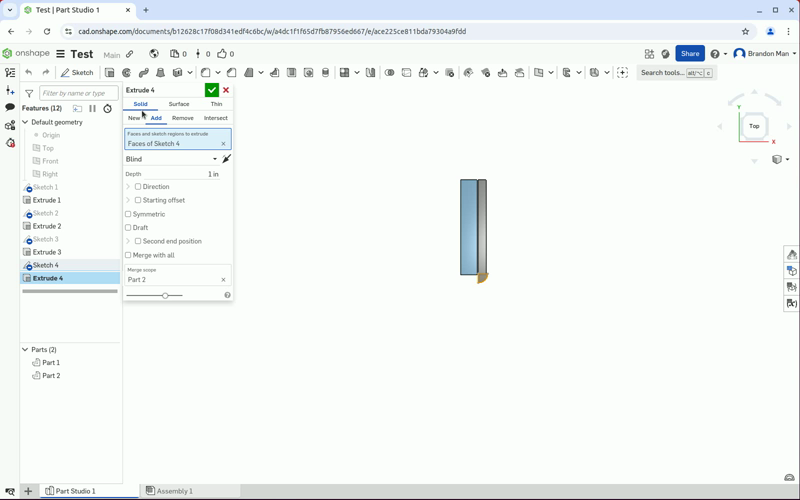
mouse_move(137, 120)
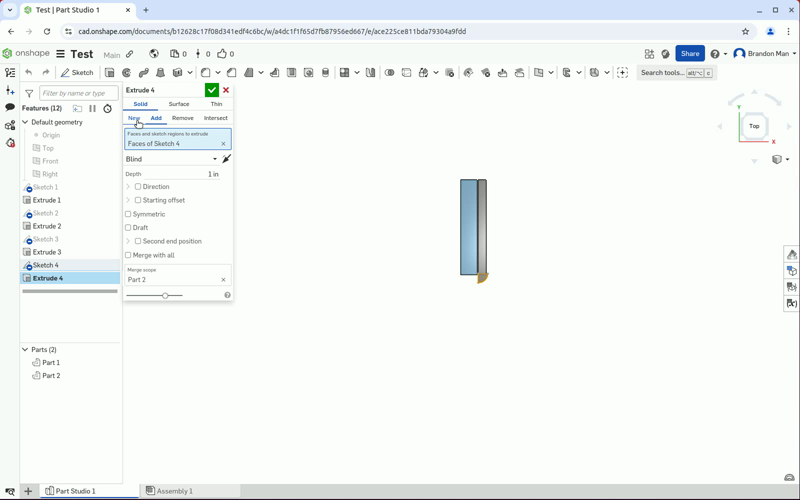
click(137, 120)
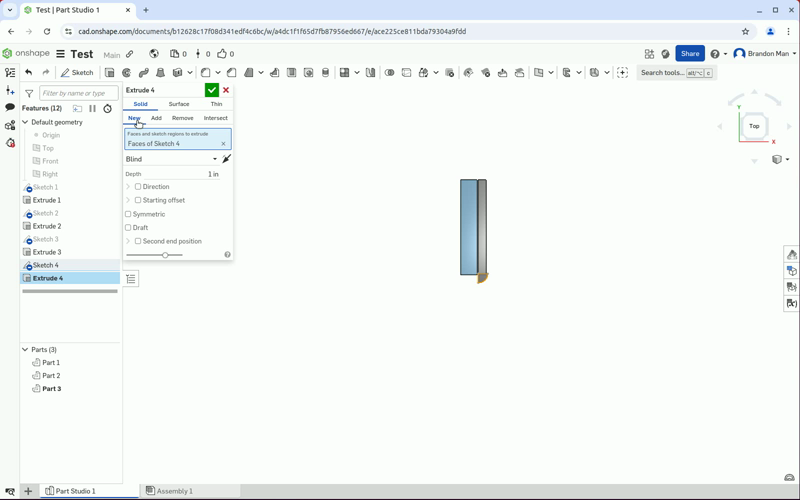
key(tab, 4)
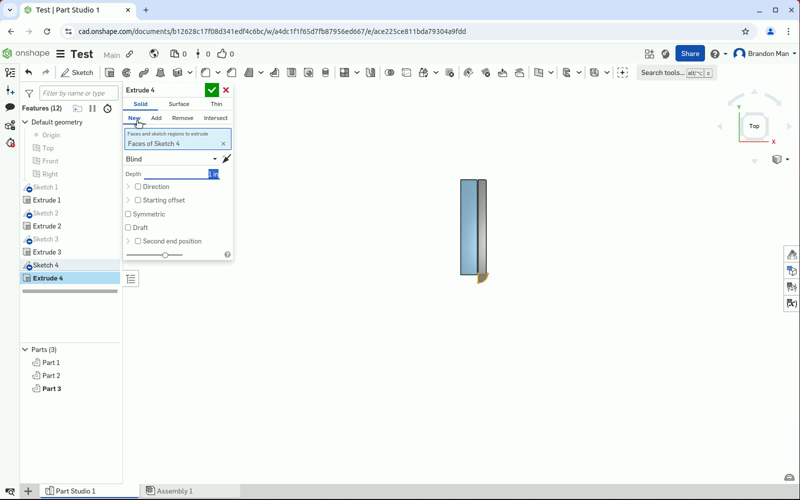
text(-0.241)
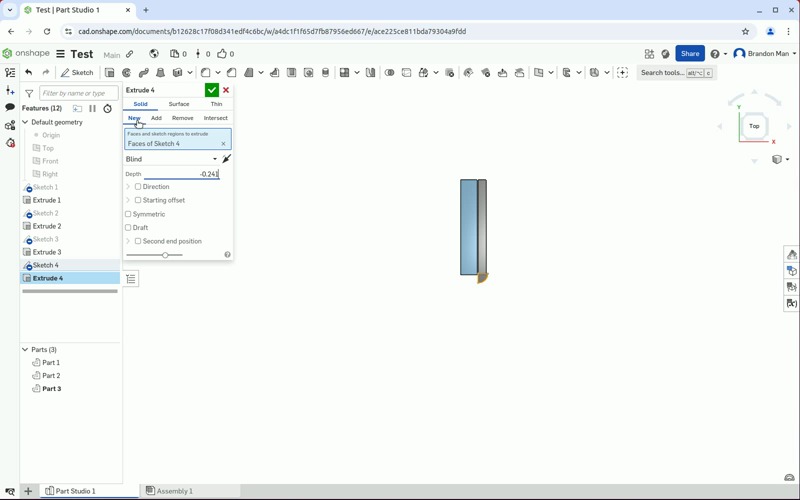
key(enter)
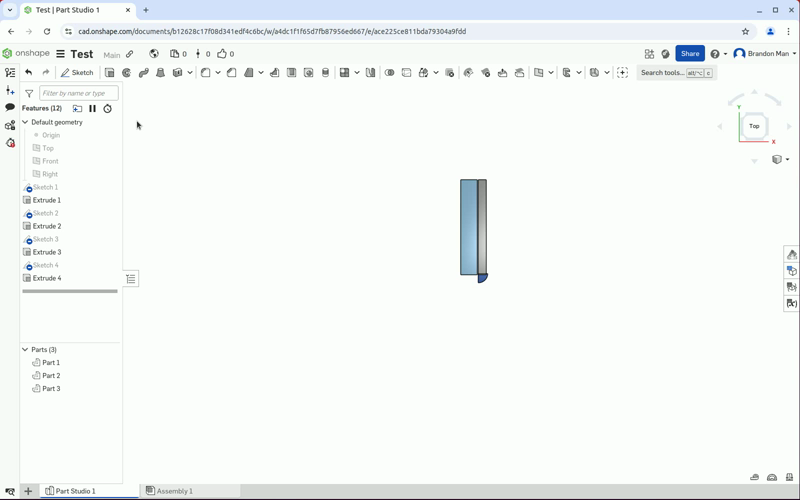
key(shift+h)
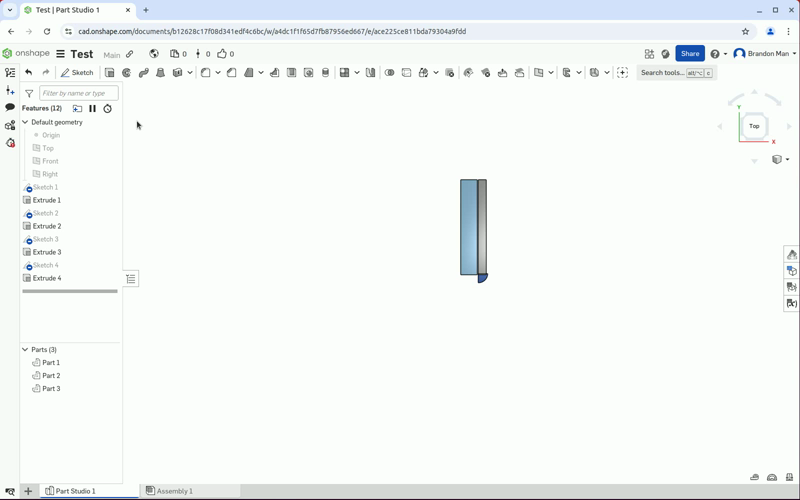
key(shift+h)
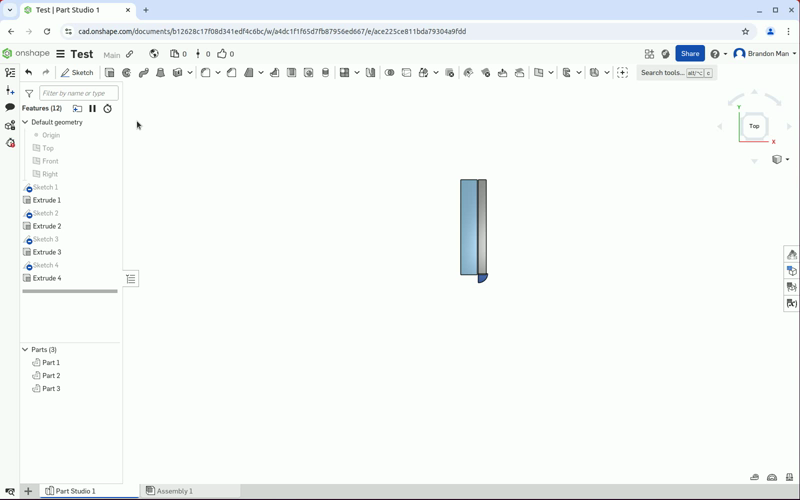
mouse_move(73, 189)
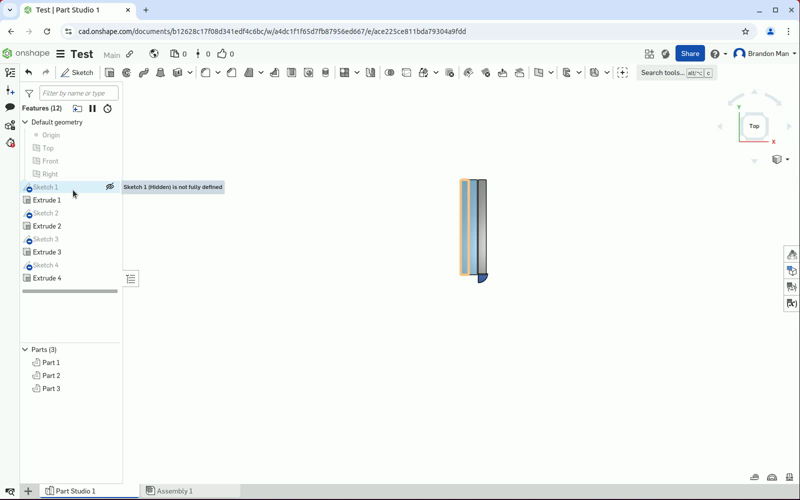
click(73, 189)
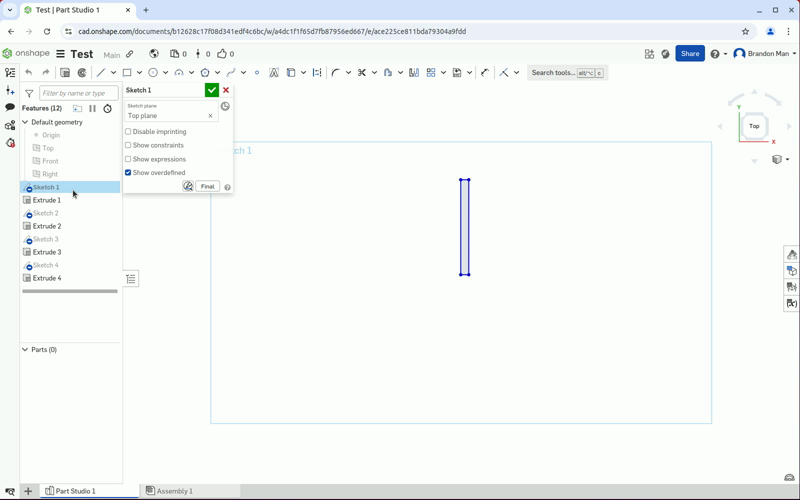
mouse_move(229, 92)
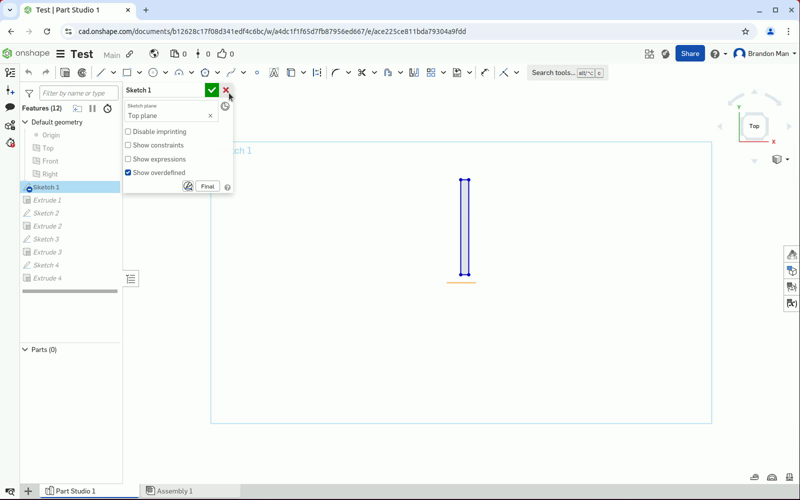
click(229, 92)
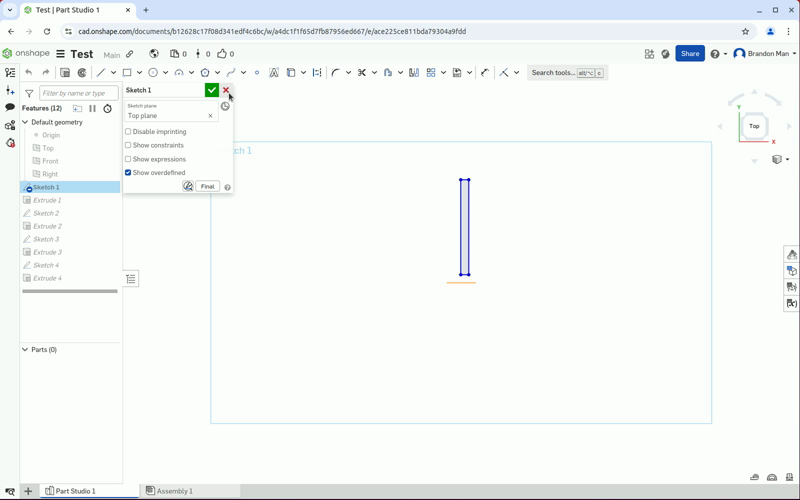
key(shift+s)
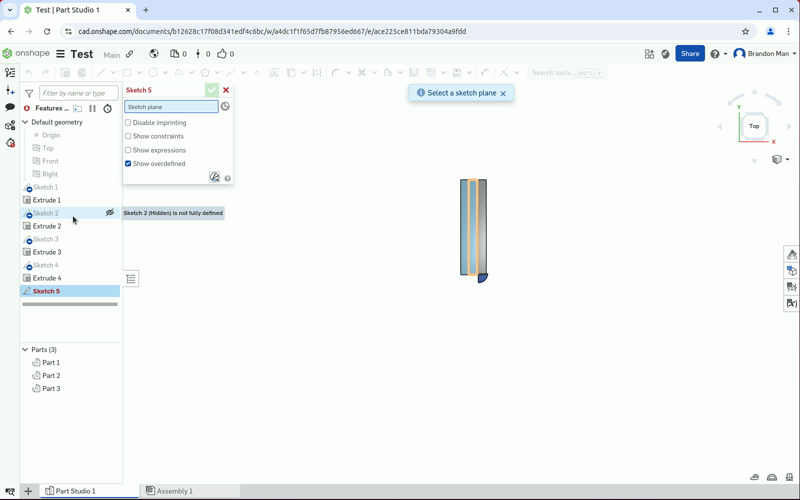
scroll(3)
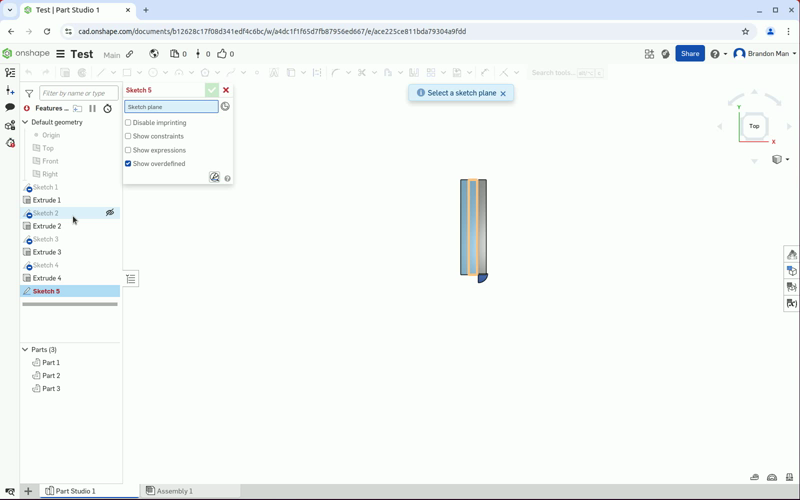
mouse_move(73, 150)
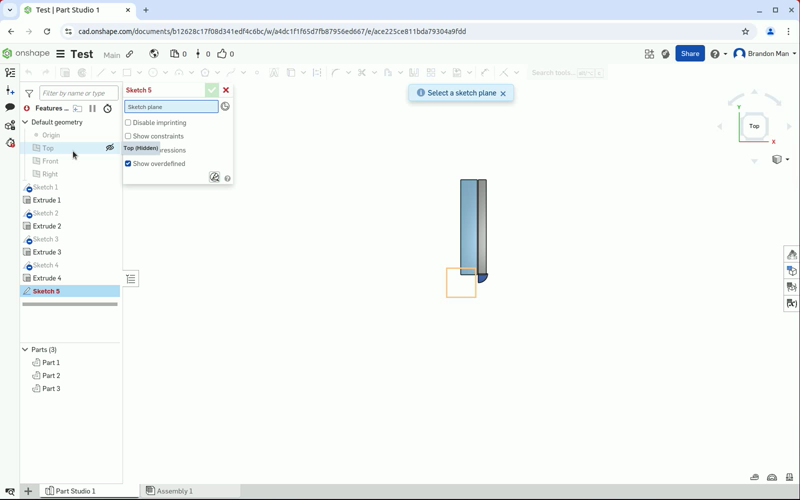
click(73, 150)
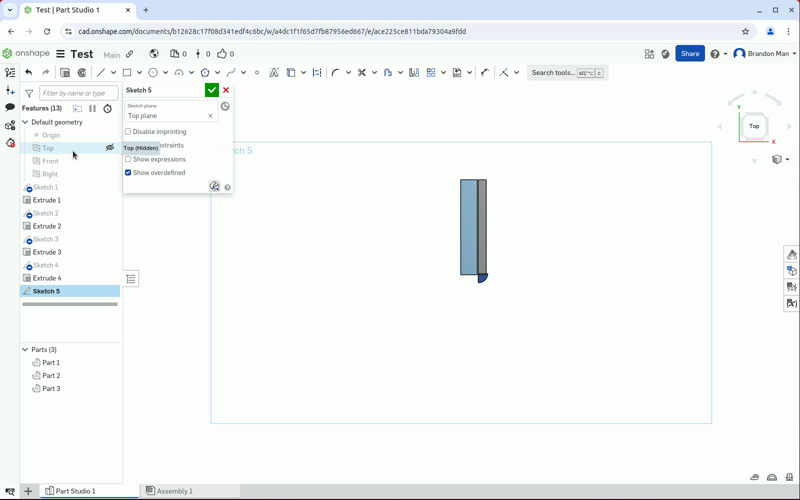
mouse_move(73, 352)
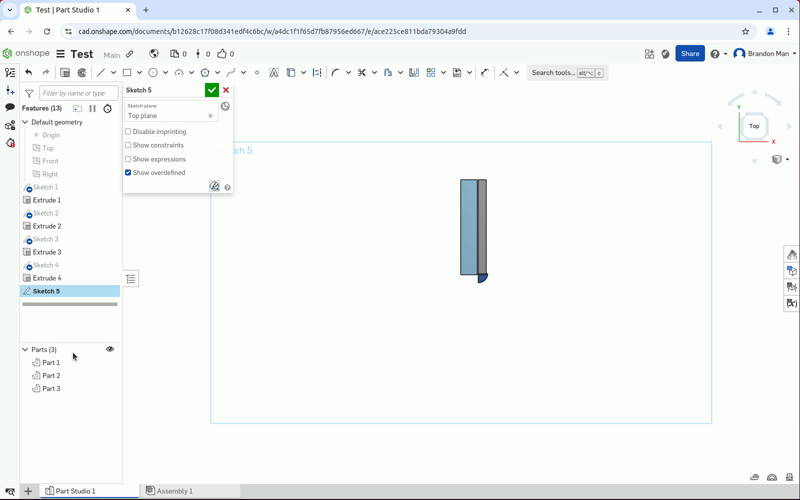
key(y)
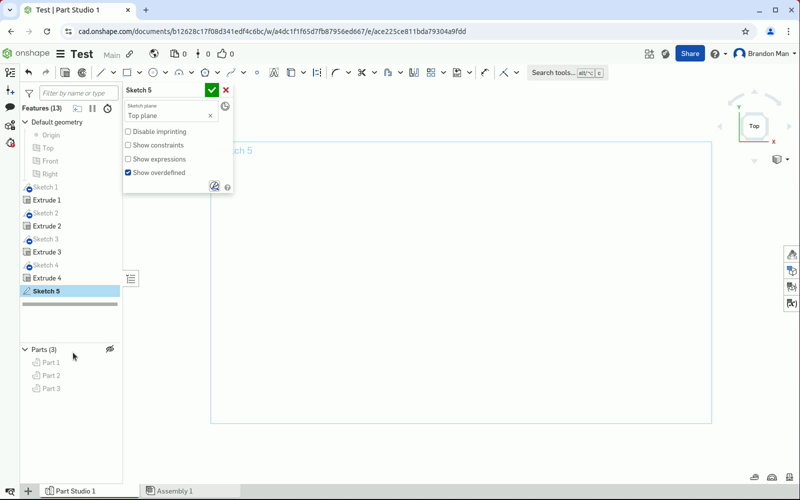
key(l)
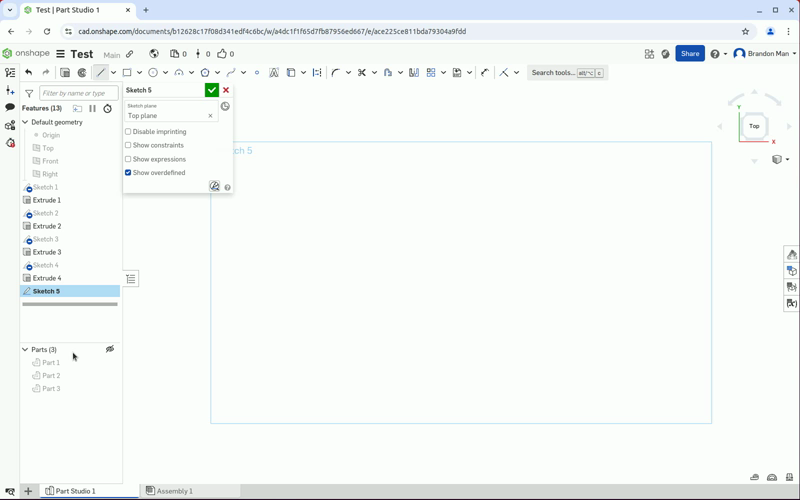
key_down(shift)
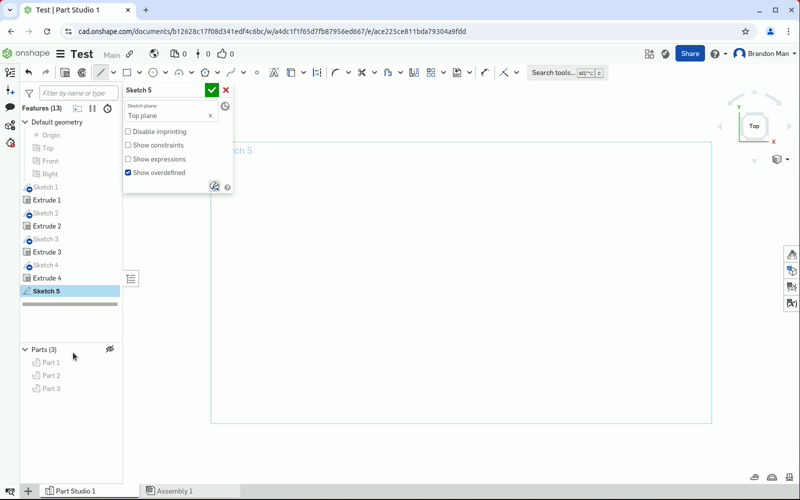
mouse_move(468, 282)
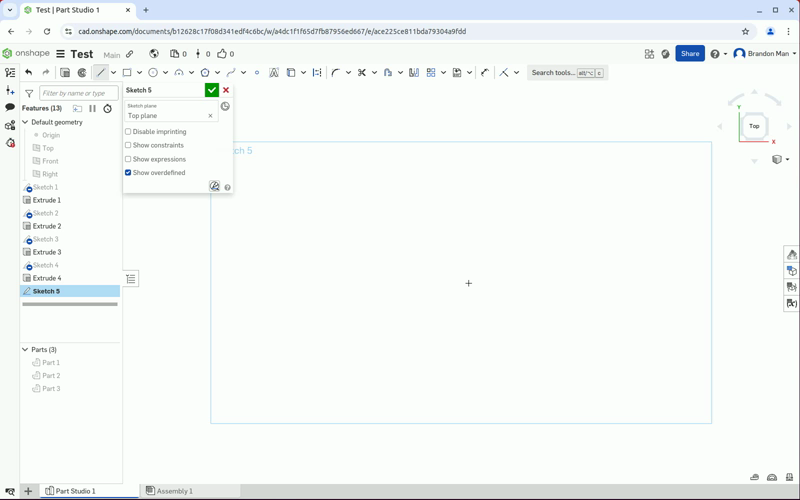
click(468, 282)
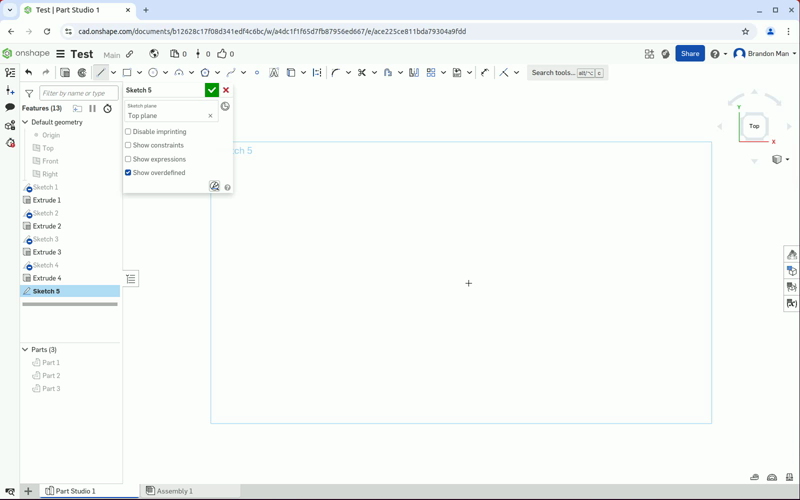
key_up(shift)
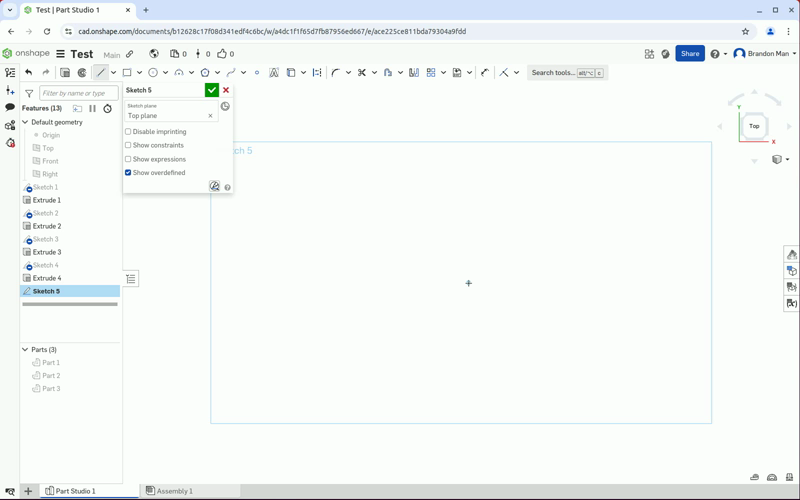
key_down(shift)
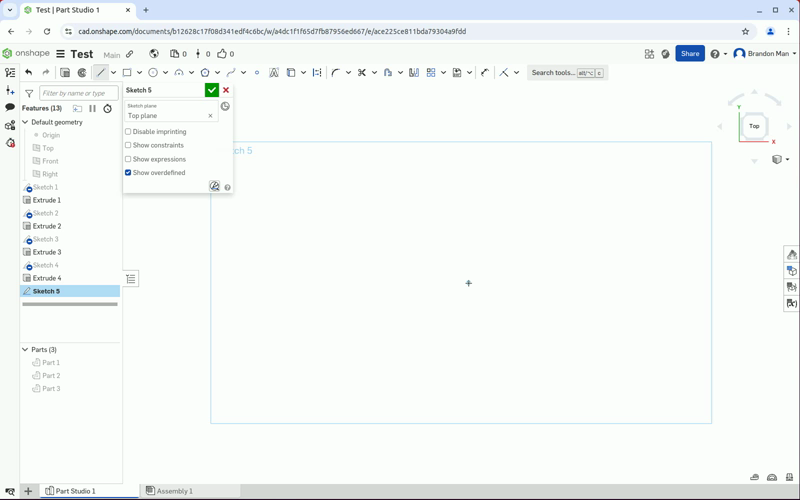
mouse_move(498, 282)
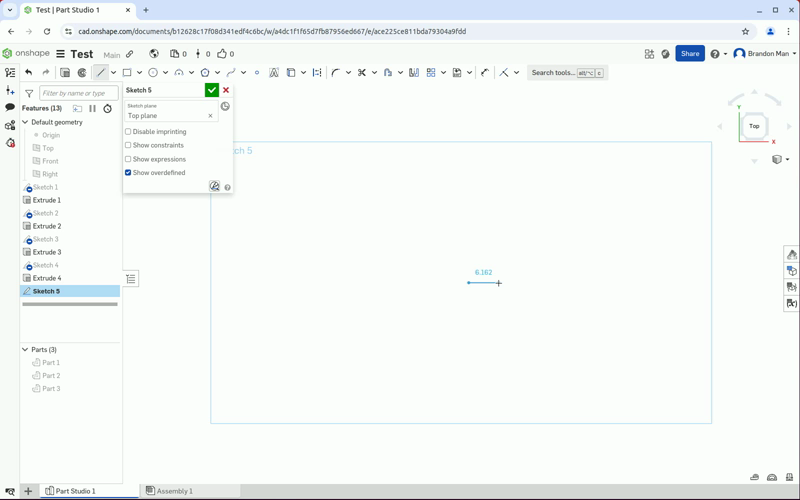
mouse_move(478, 282)
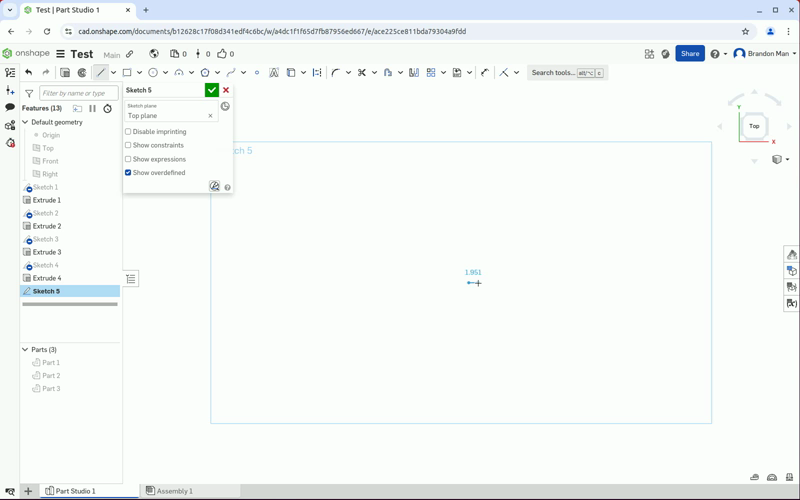
click(478, 282)
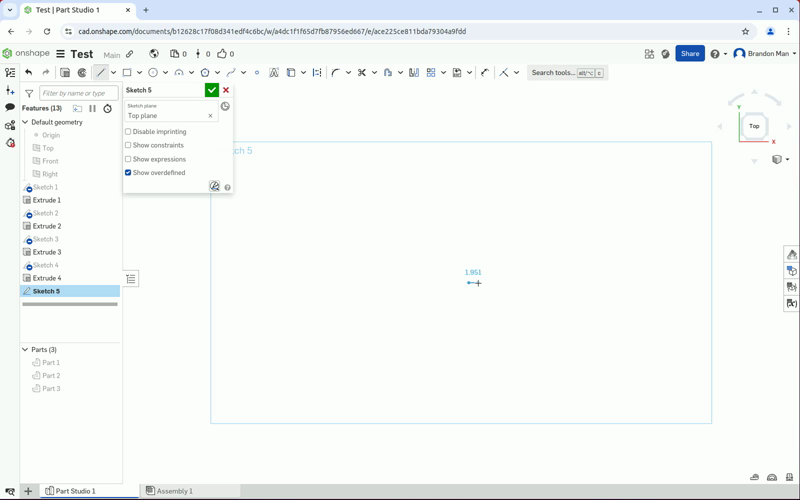
key_up(shift)
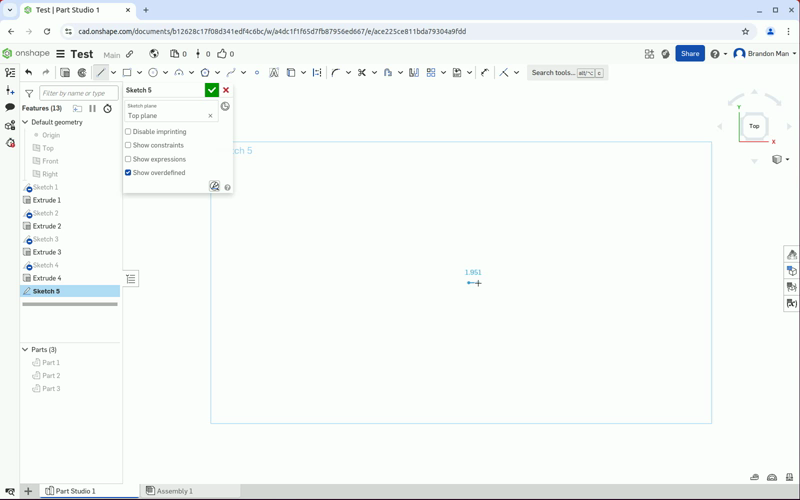
key_down(shift)
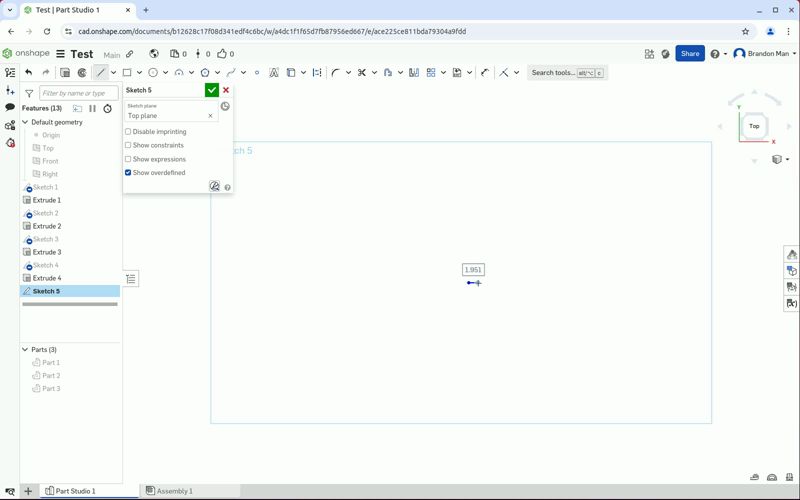
mouse_move(508, 282)
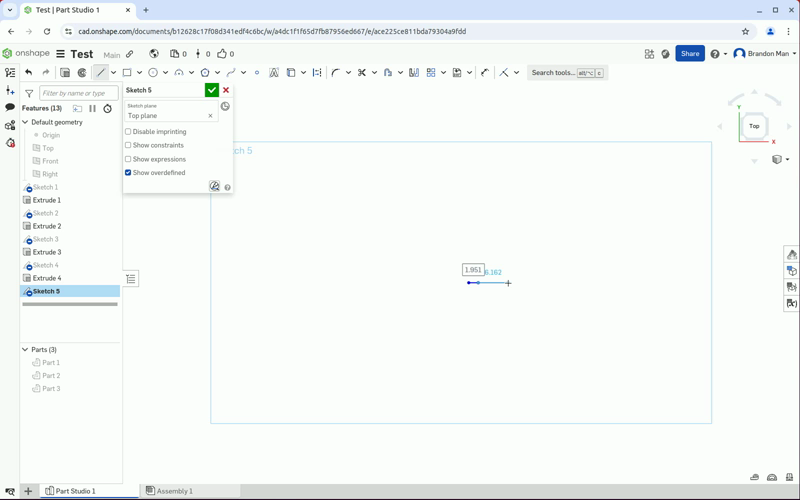
mouse_move(478, 273)
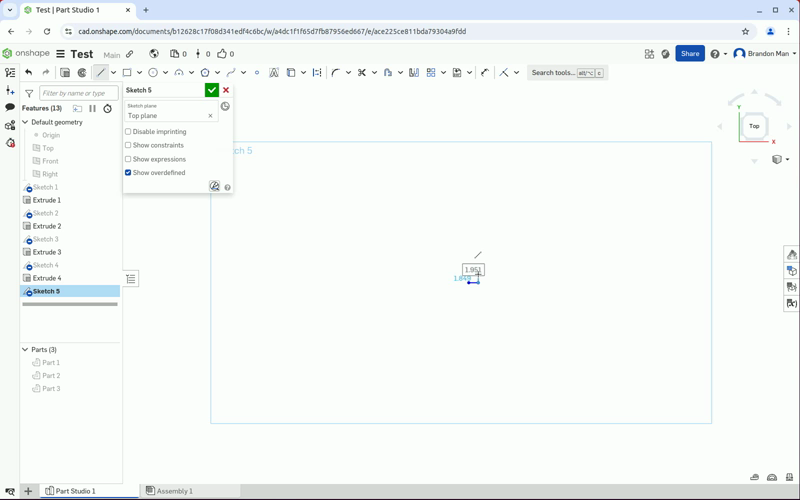
click(478, 273)
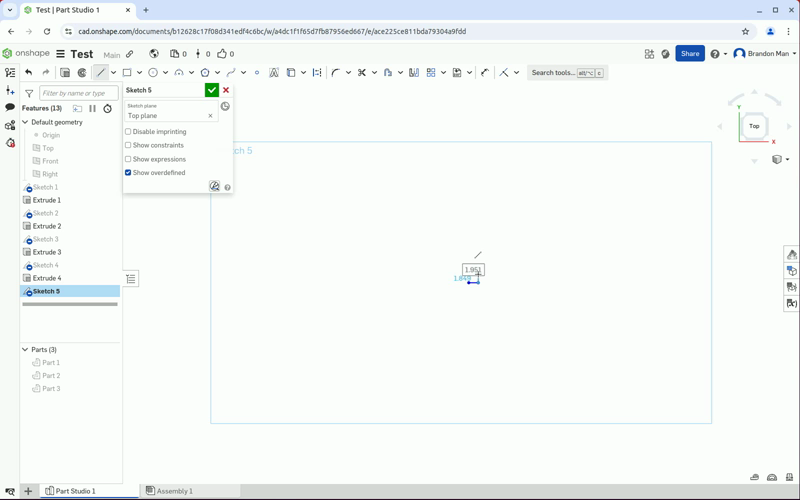
key_up(shift)
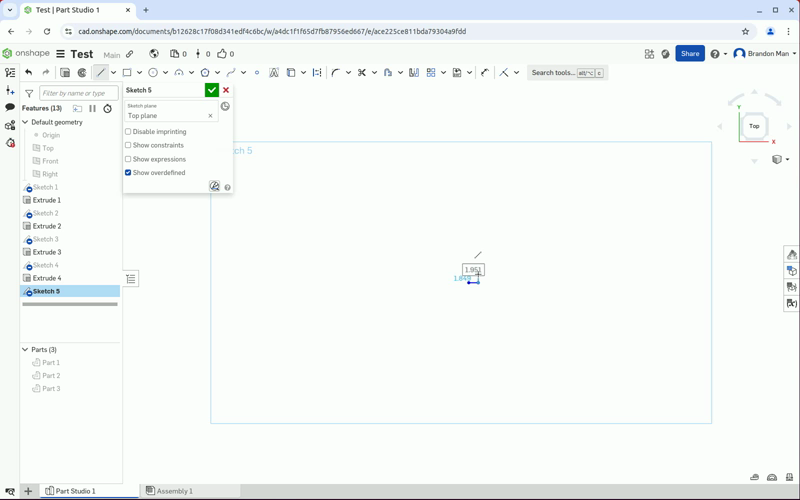
key_down(shift)
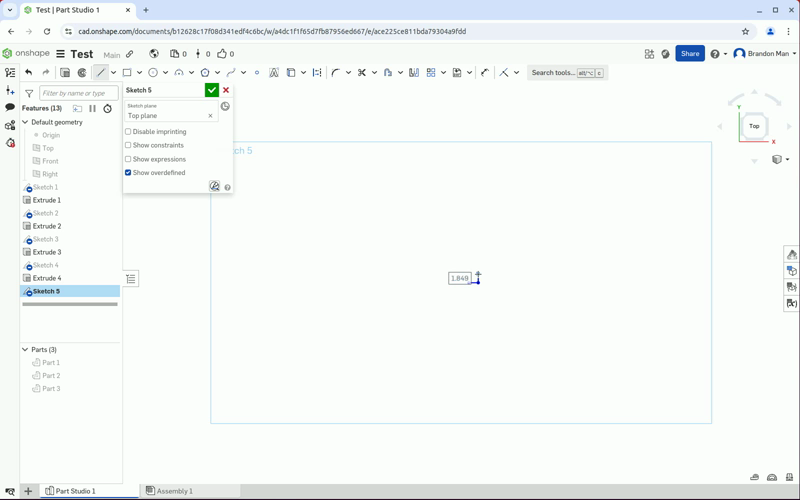
mouse_move(508, 273)
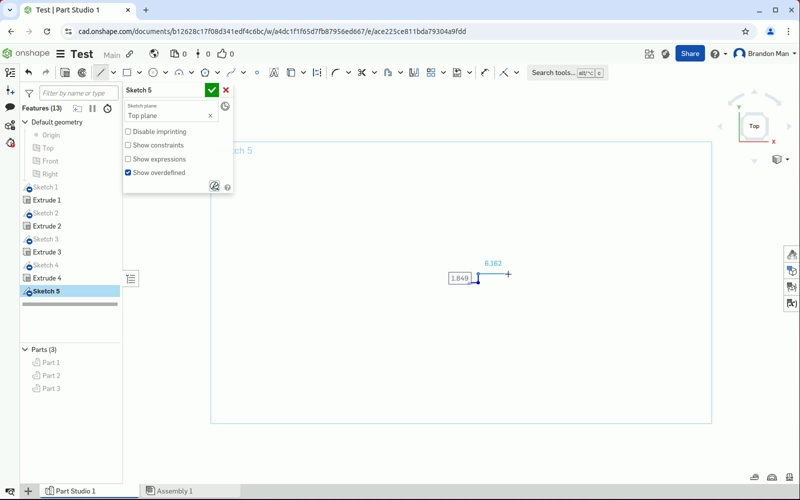
mouse_move(468, 273)
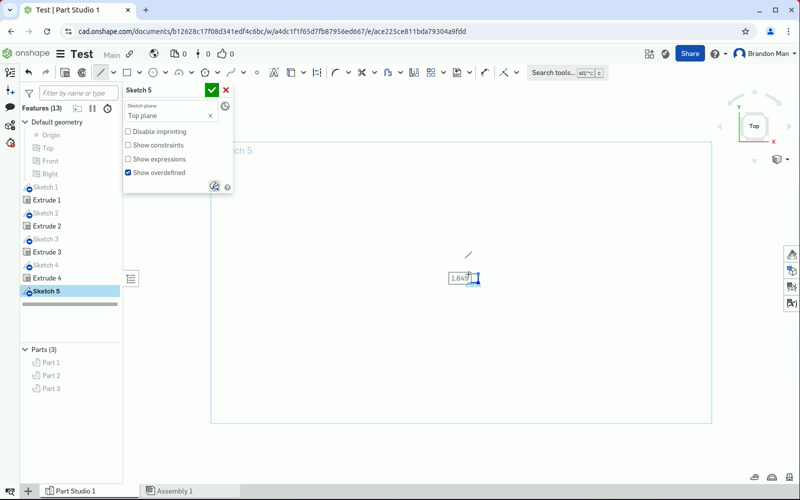
click(468, 273)
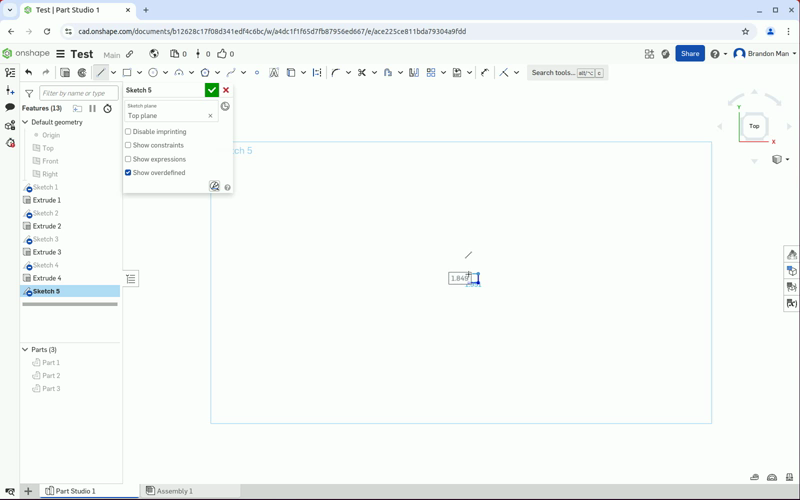
key_up(shift)
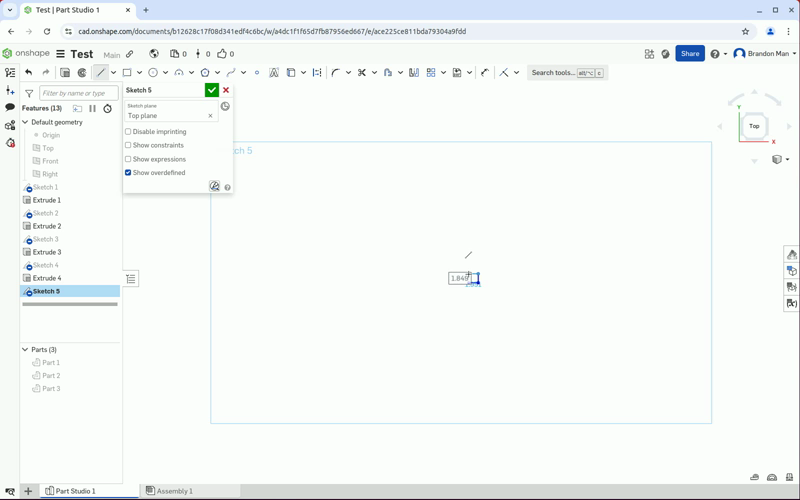
mouse_move(498, 273)
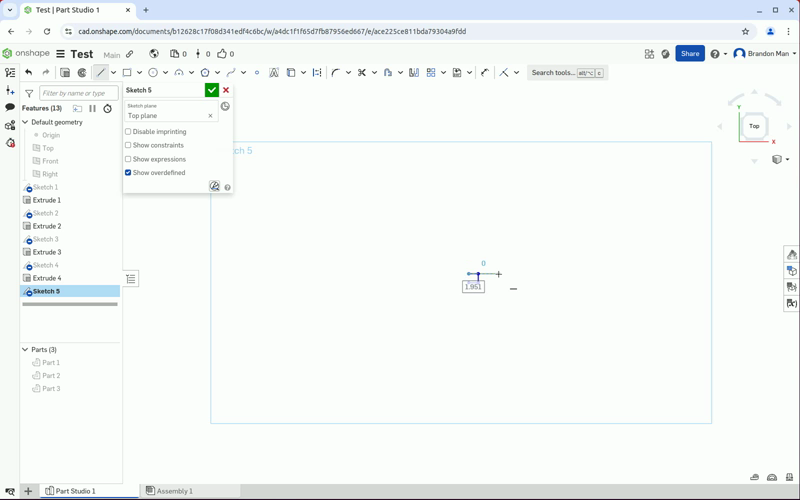
key_down(shift)
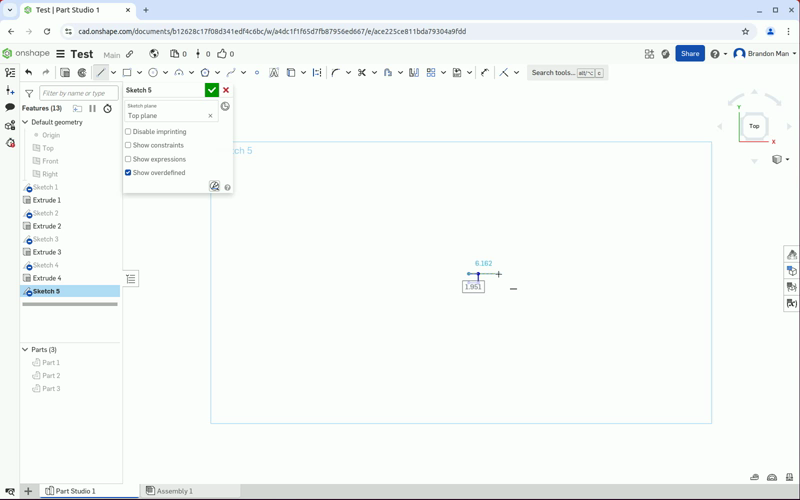
mouse_move(468, 282)
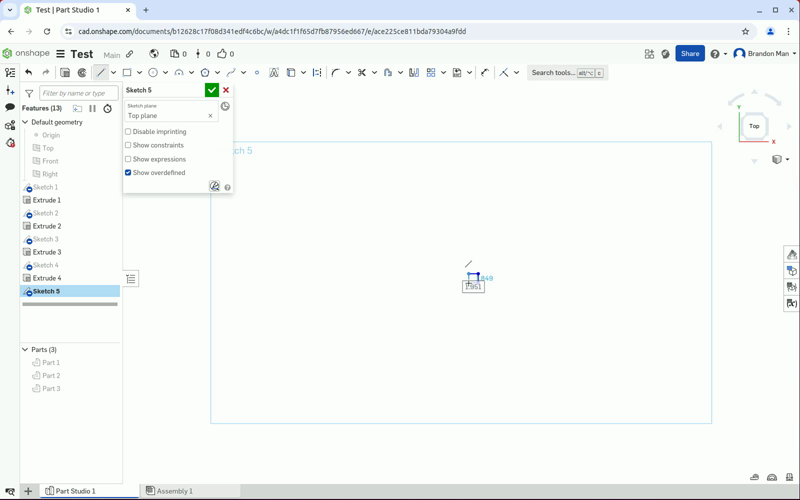
key_up(shift)
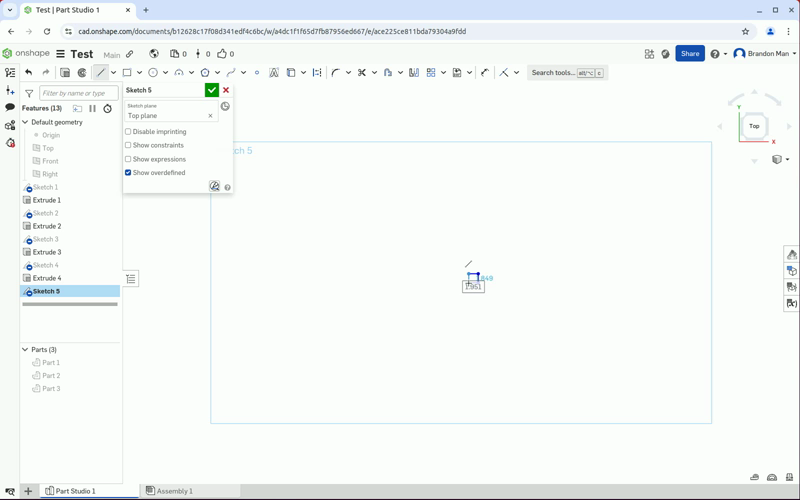
click(468, 282)
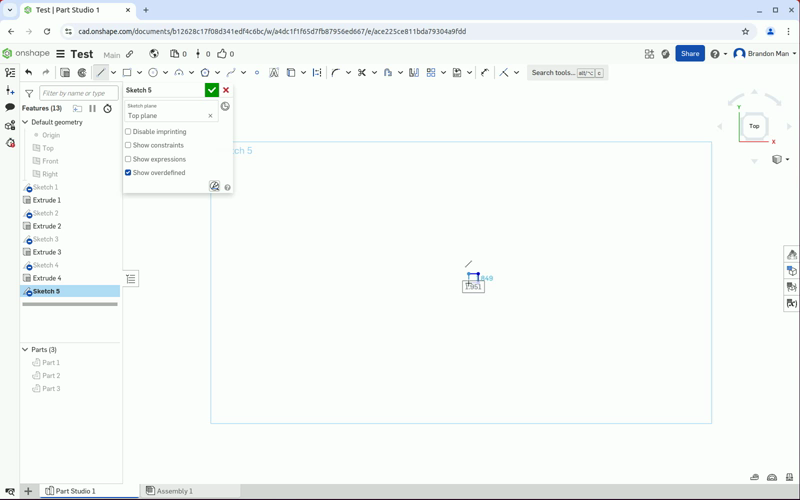
key(esc)
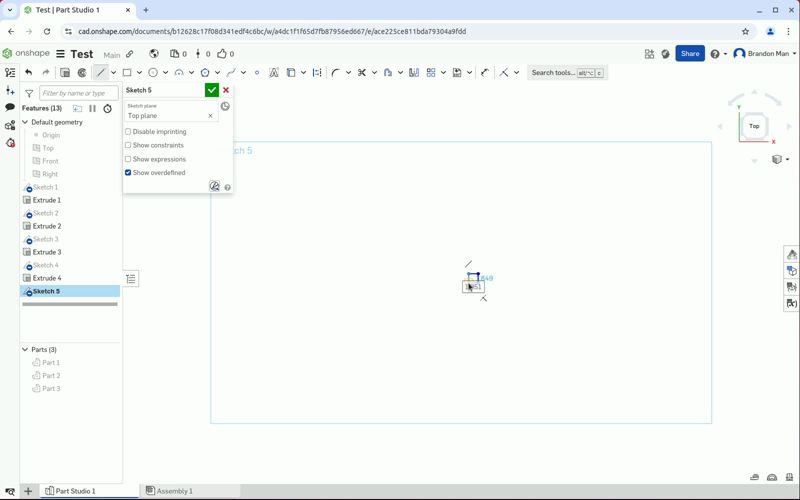
mouse_move(475, 282)
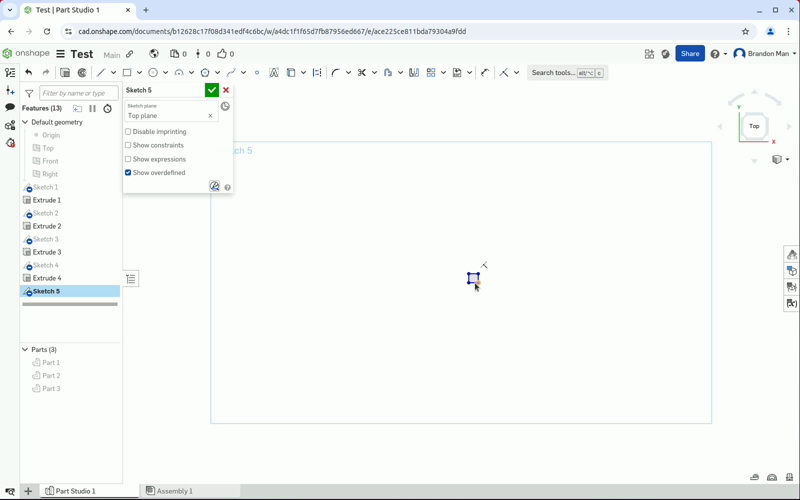
scroll(6)
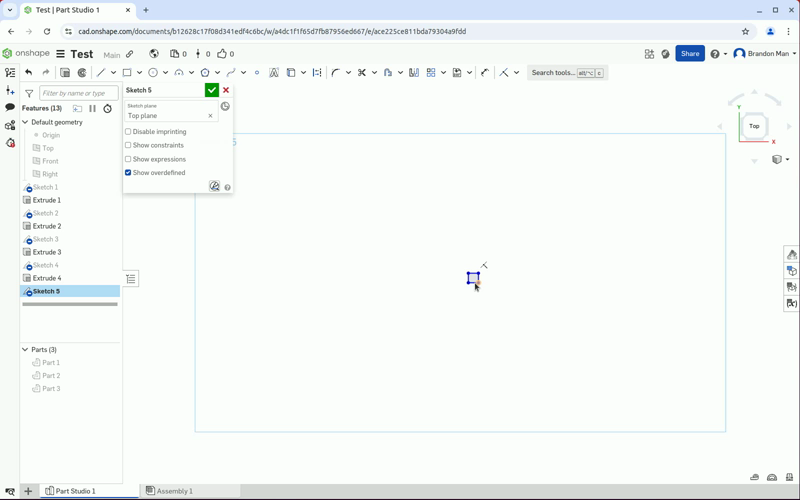
scroll(6)
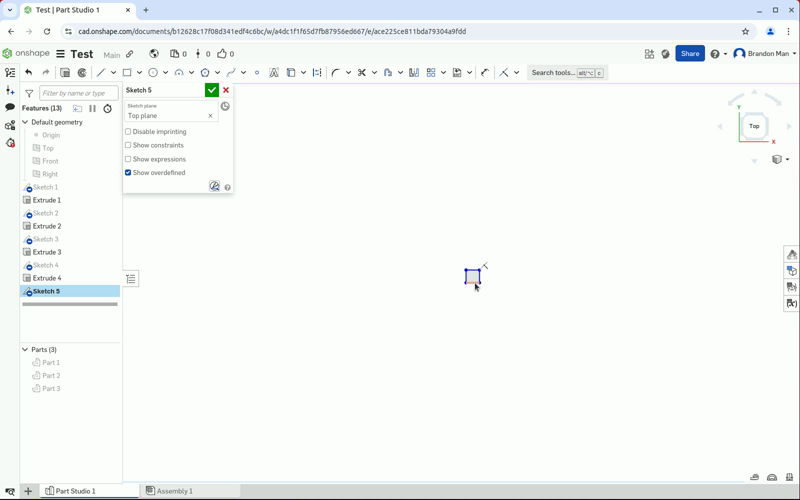
scroll(6)
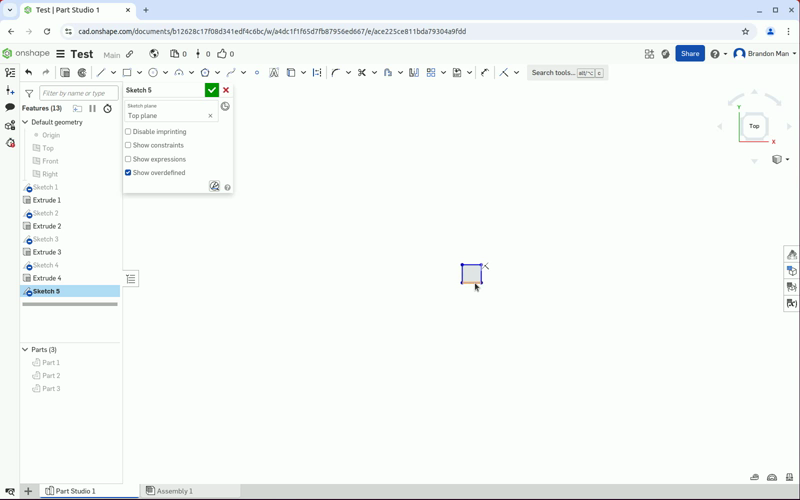
scroll(6)
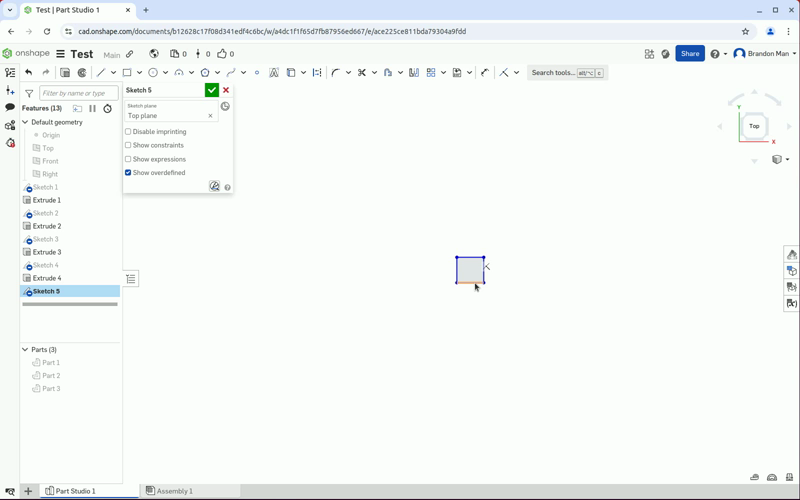
scroll(6)
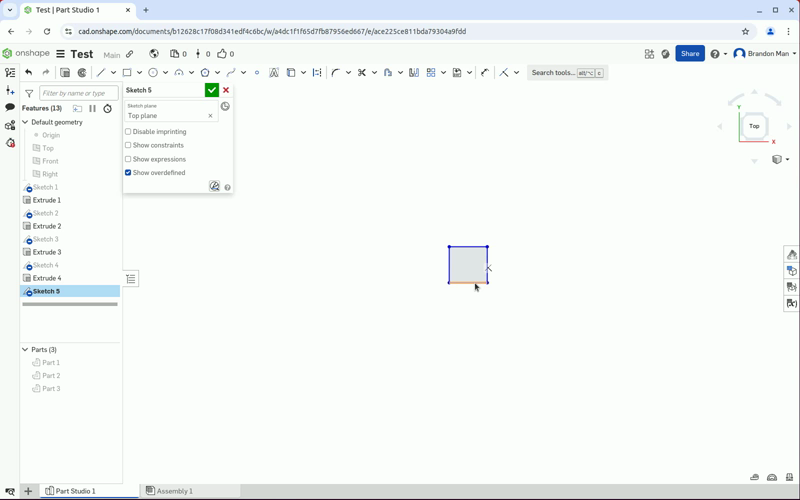
scroll(6)
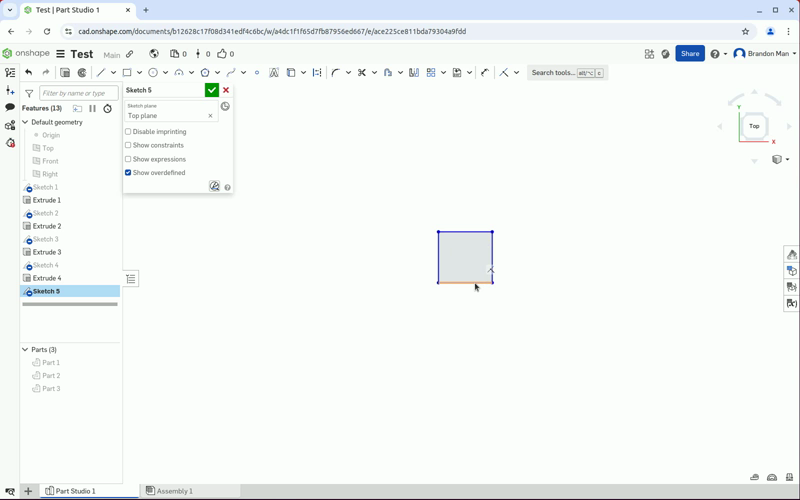
scroll(6)
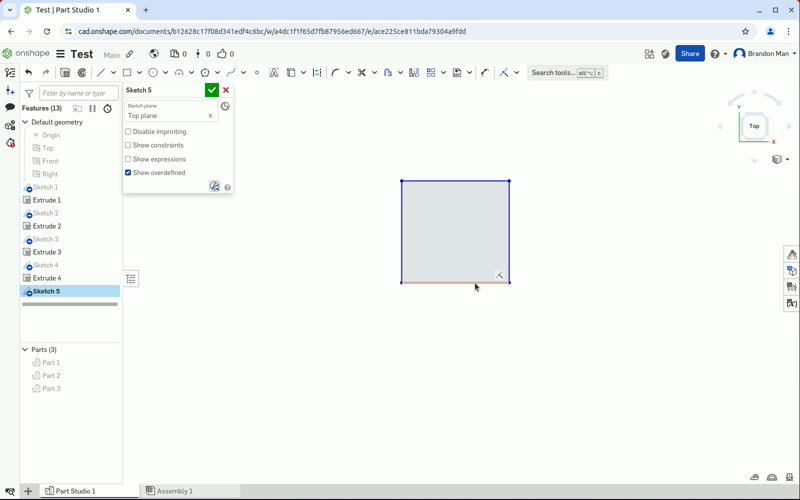
click(475, 282)
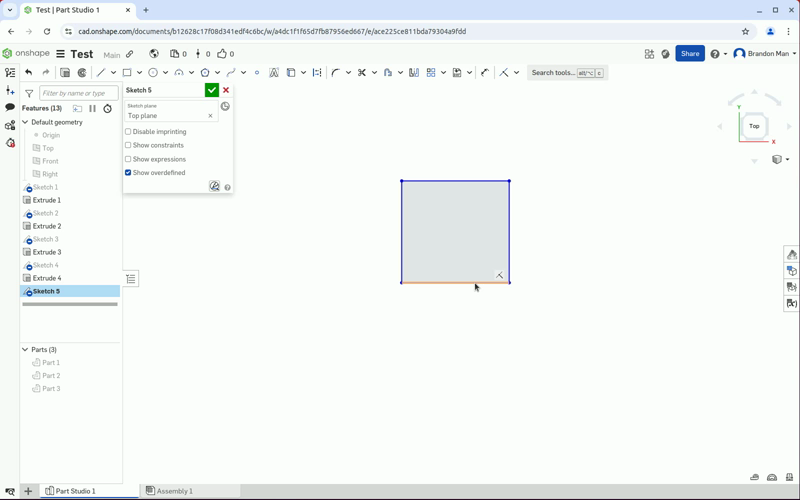
scroll(-6)
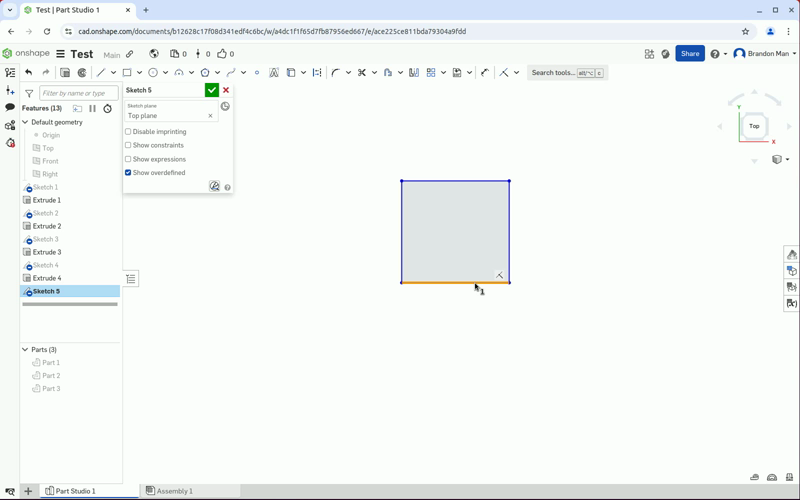
scroll(-6)
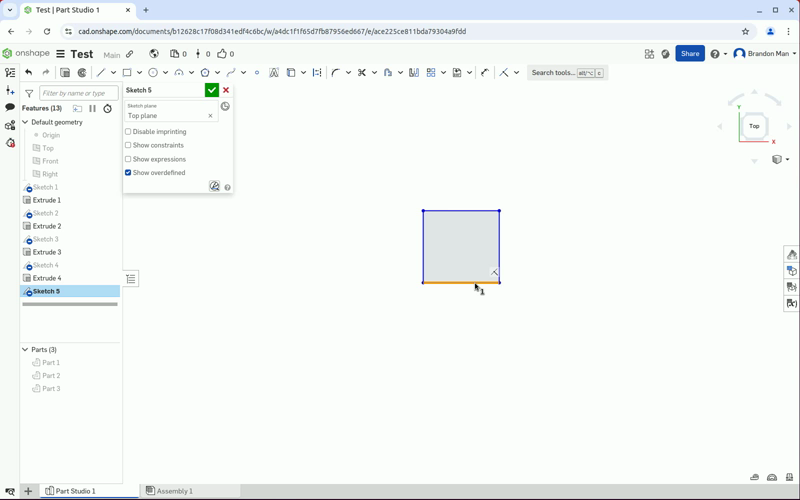
scroll(-6)
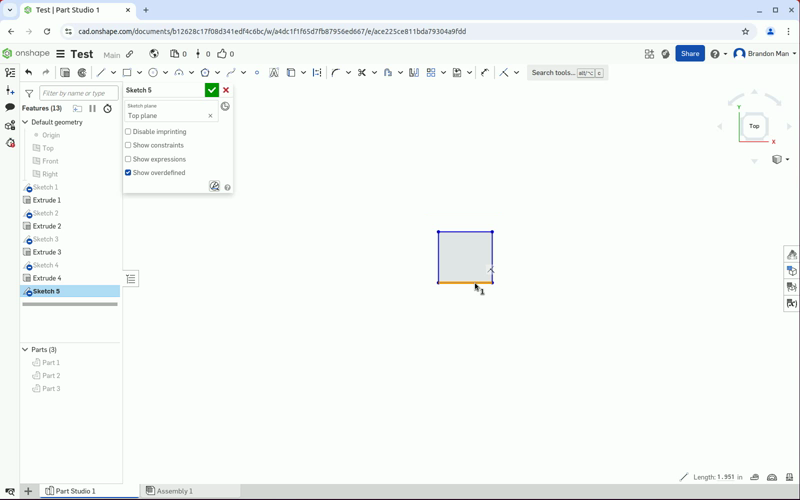
scroll(-6)
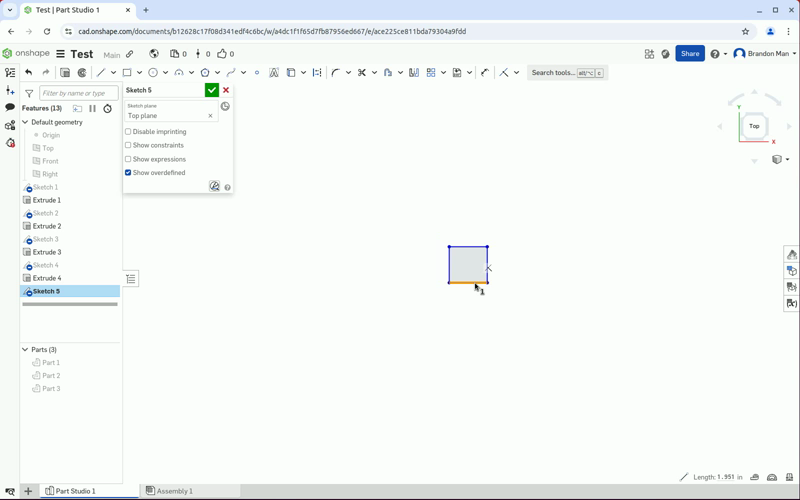
scroll(-6)
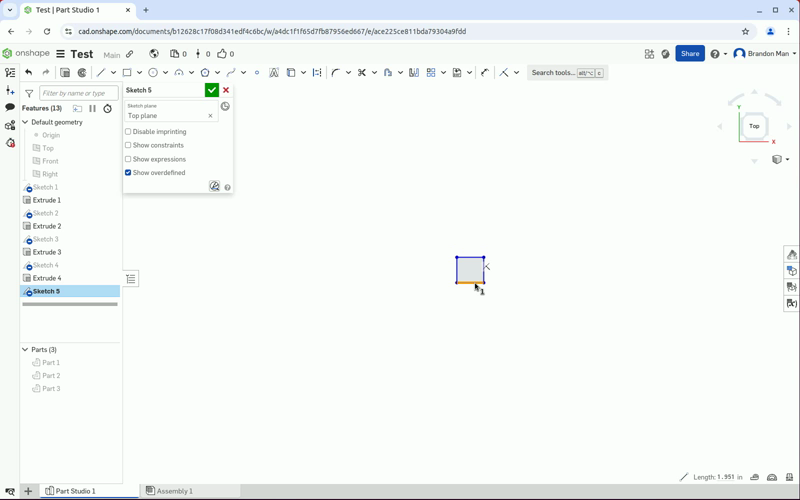
scroll(-6)
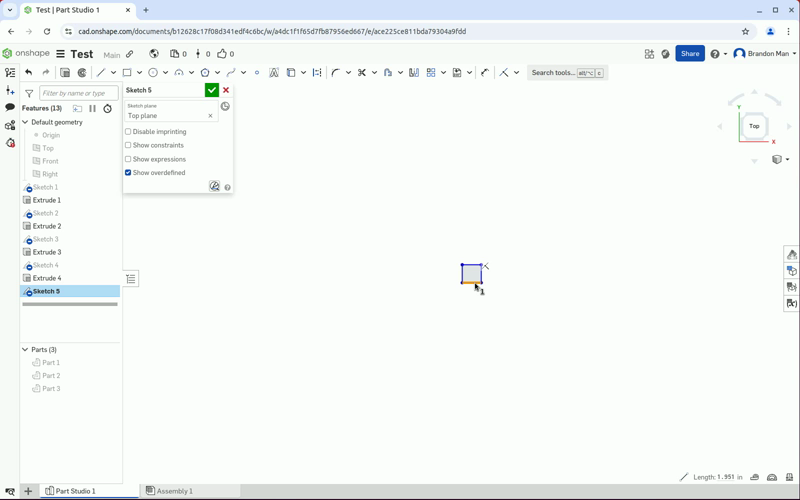
scroll(-6)
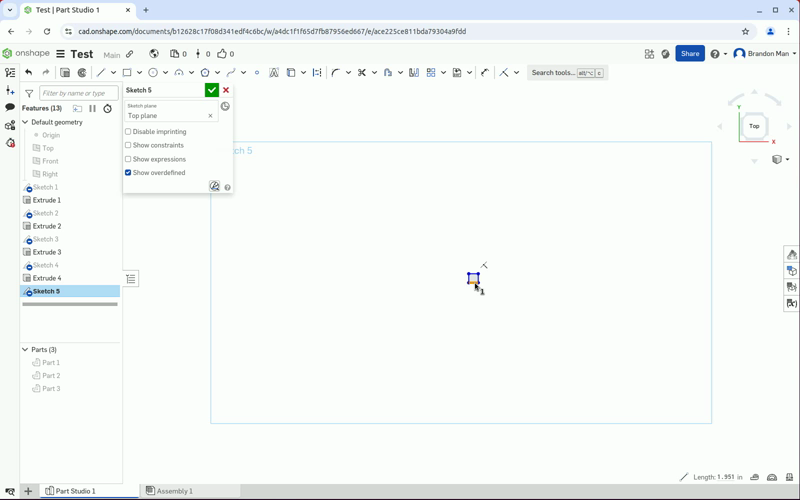
mouse_move(73, 352)
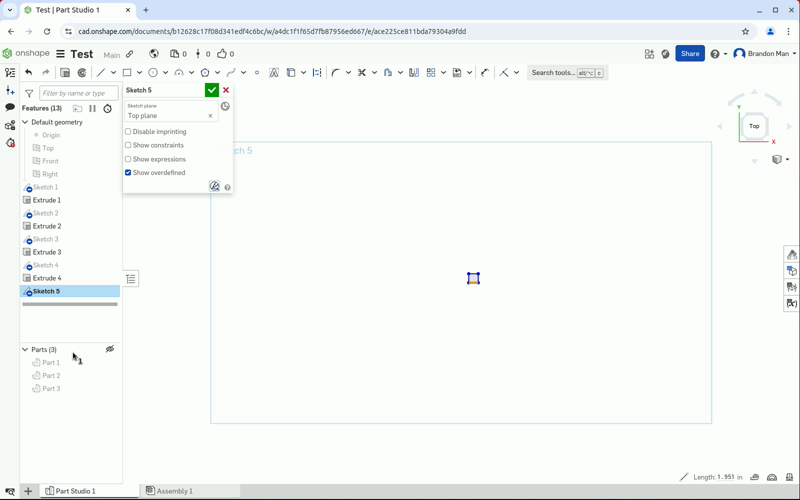
key(shift+y)
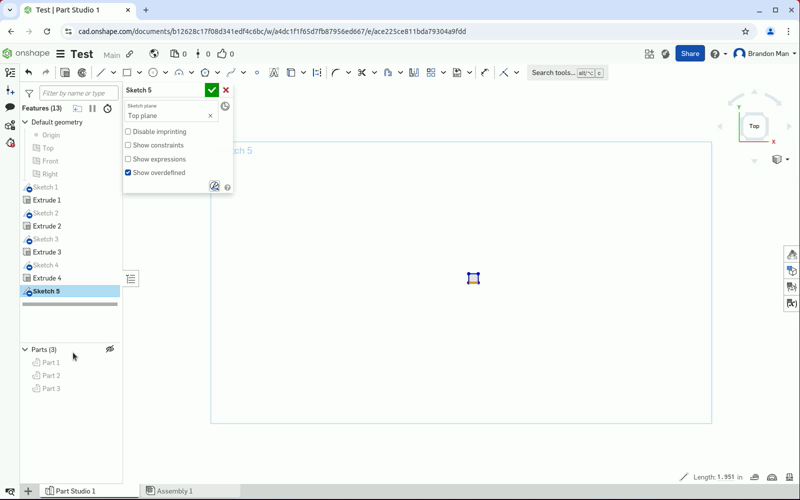
key(shift+e)
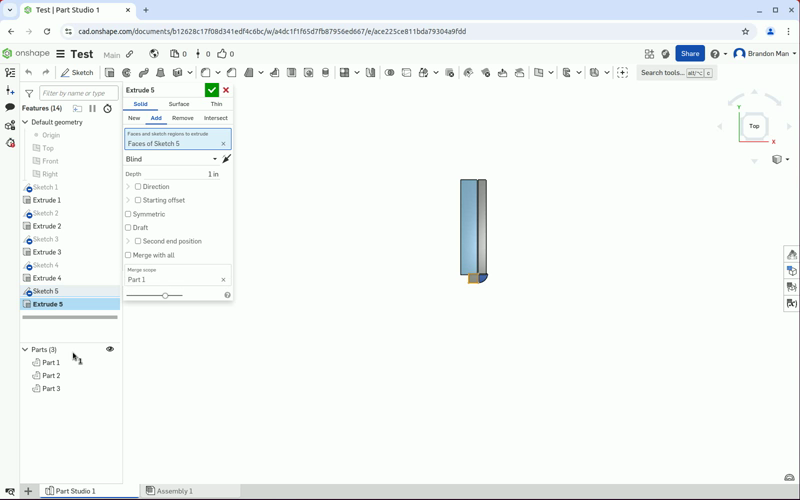
mouse_move(143, 106)
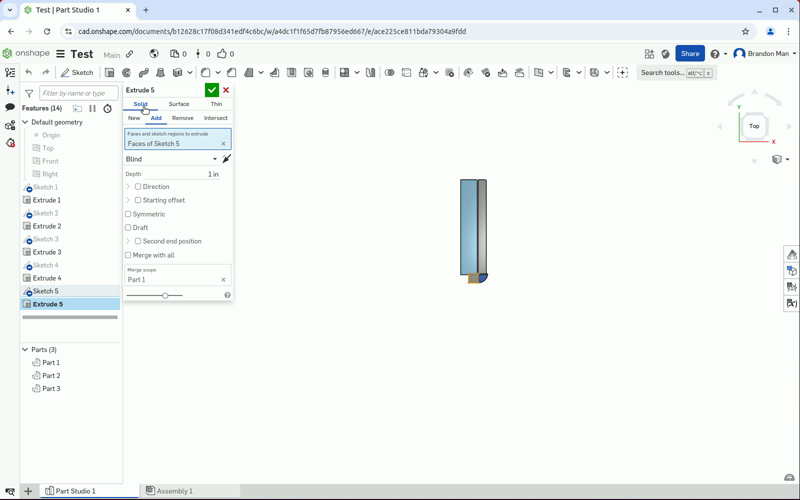
click(143, 106)
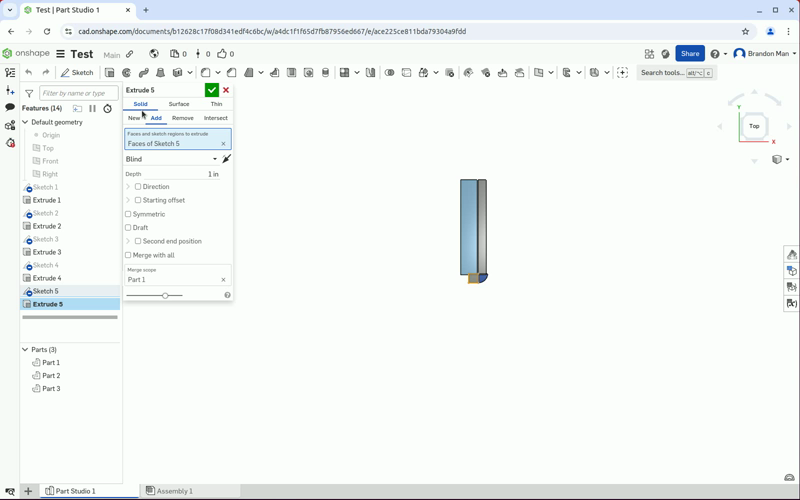
mouse_move(137, 120)
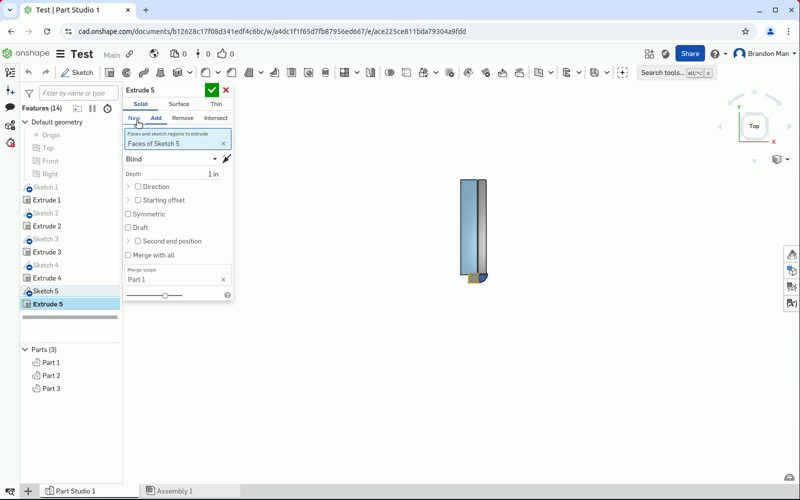
click(137, 120)
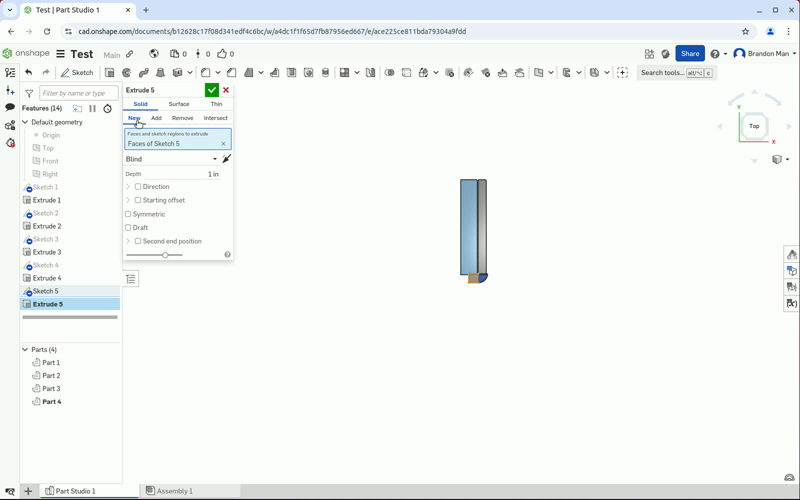
key(tab, 4)
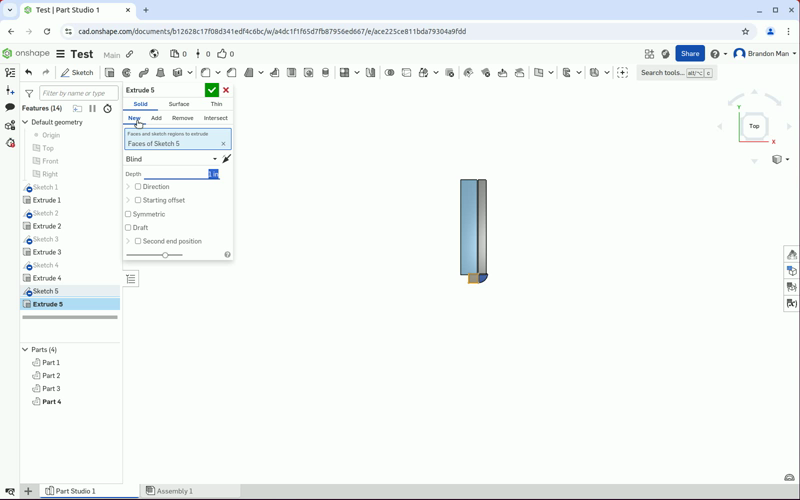
text(-0.241)
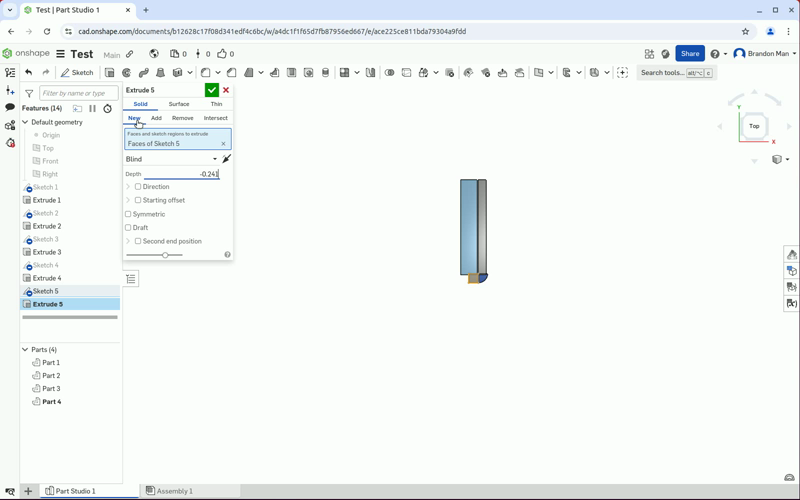
key(enter)
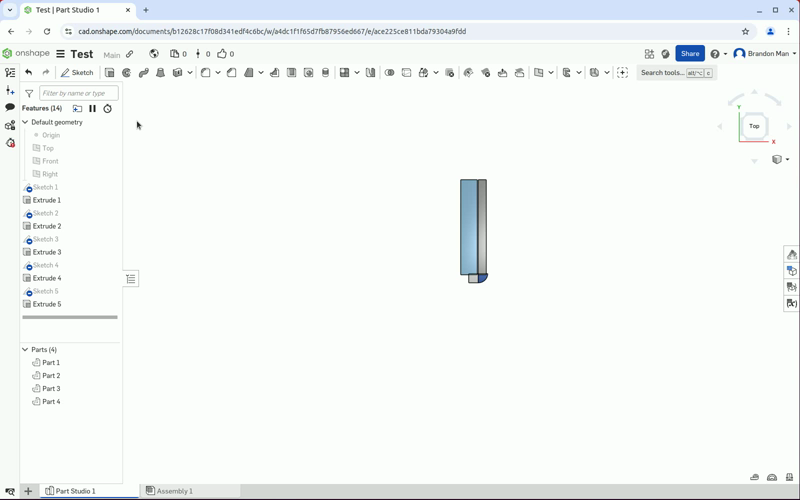
key(shift+h)
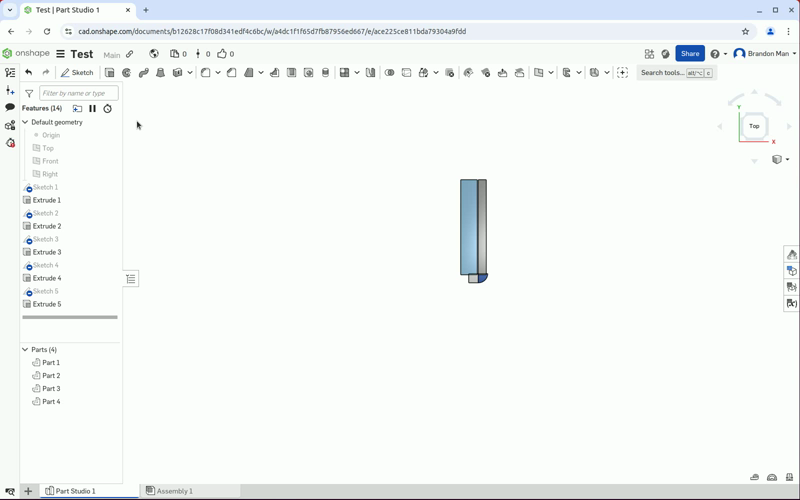
key(shift+h)
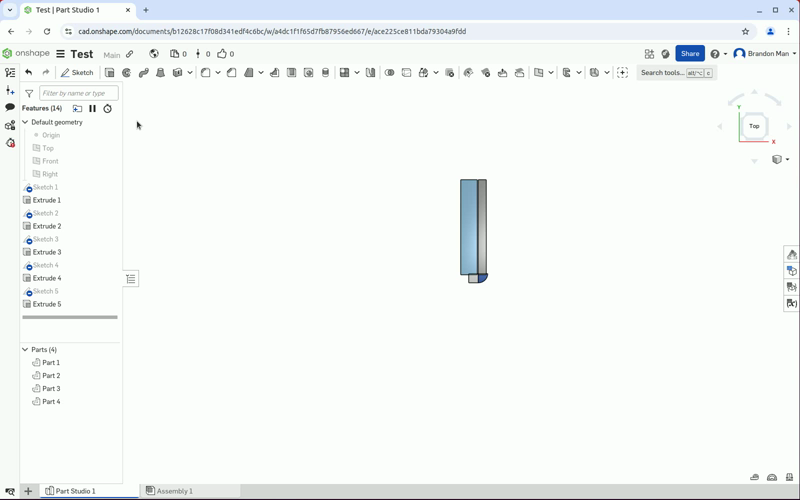
mouse_move(73, 189)
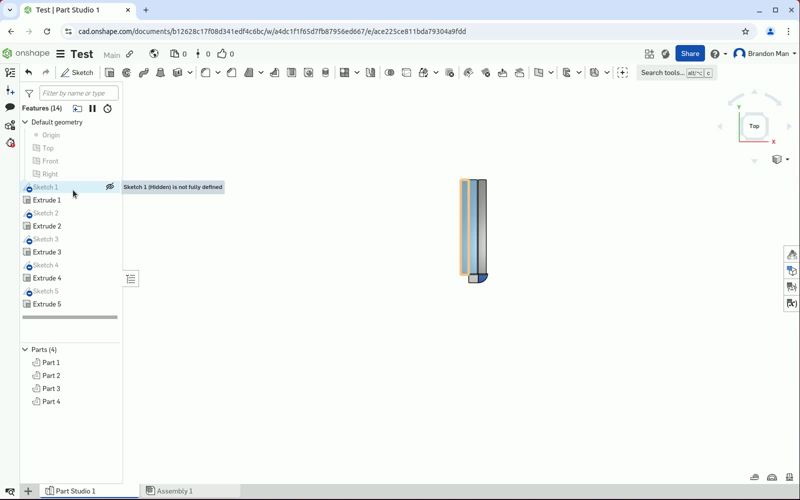
click(73, 189)
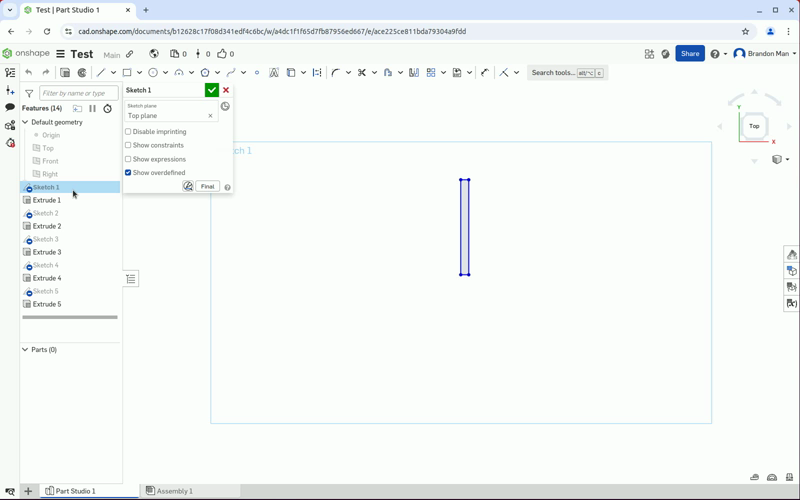
mouse_move(229, 92)
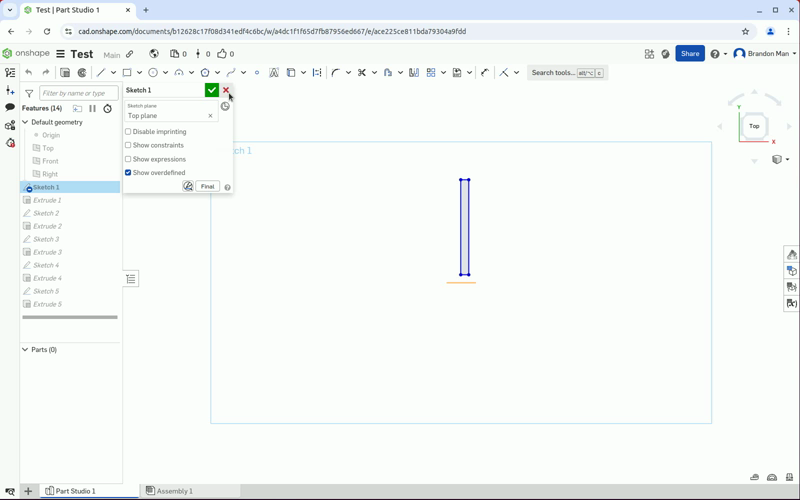
click(229, 92)
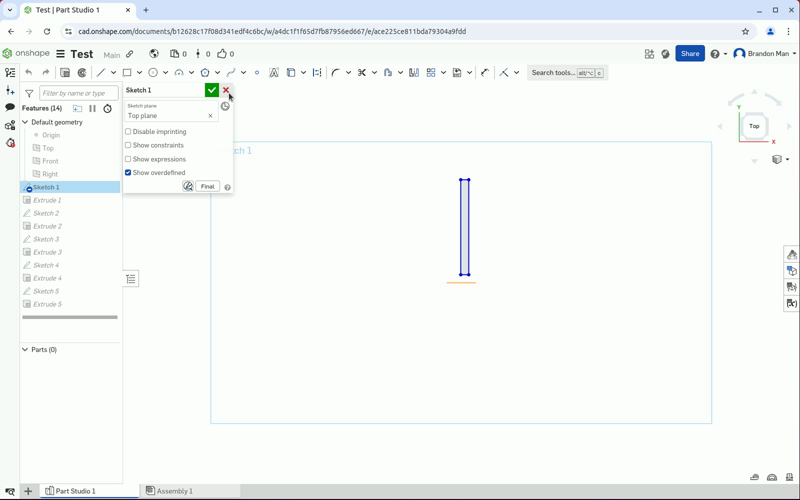
key(shift+s)
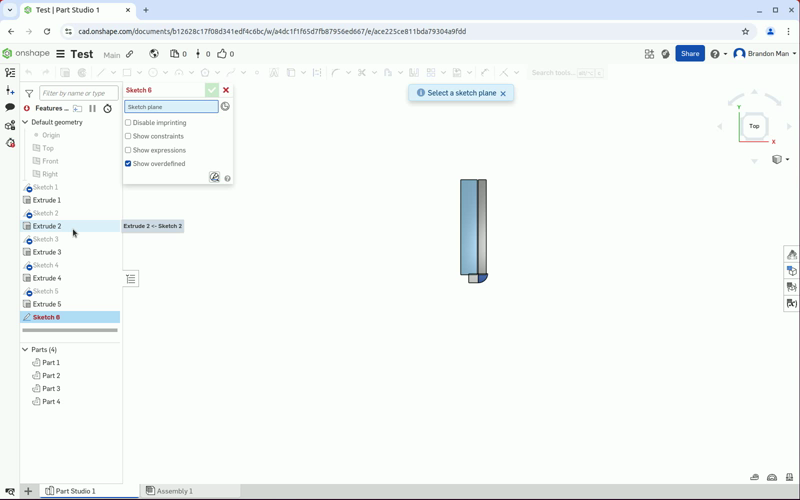
scroll(3)
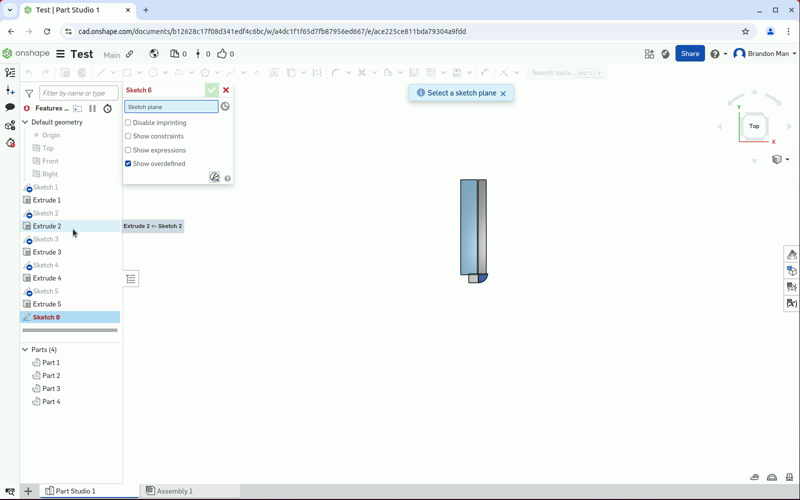
mouse_move(73, 150)
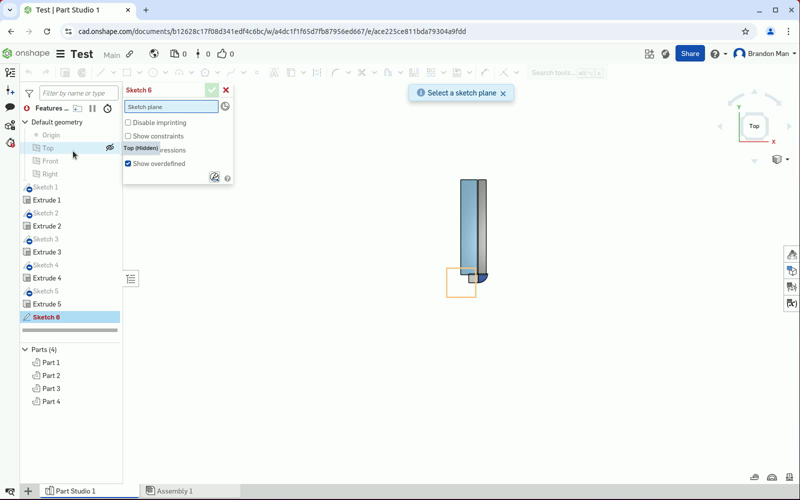
click(73, 150)
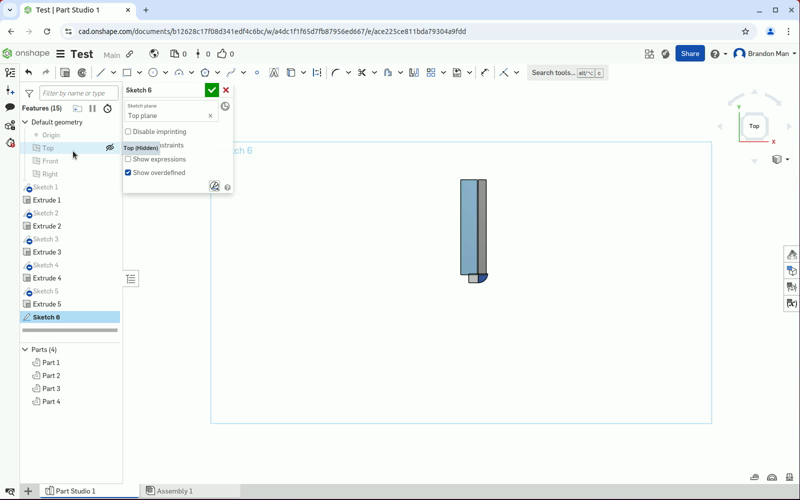
mouse_move(73, 352)
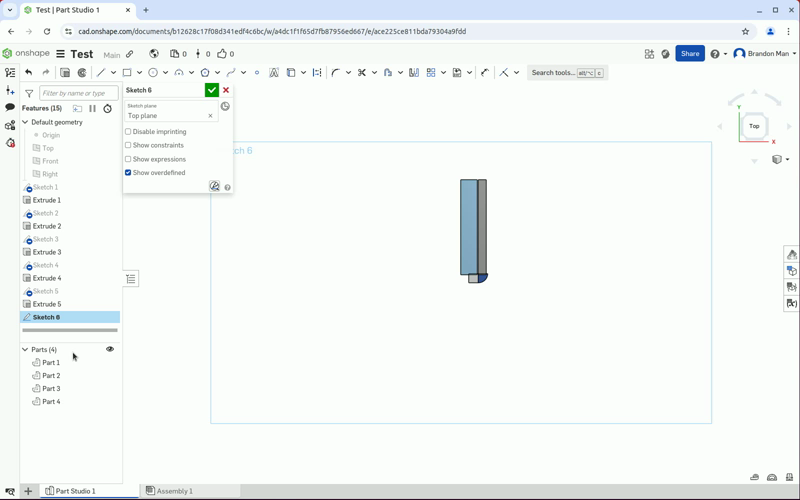
key(y)
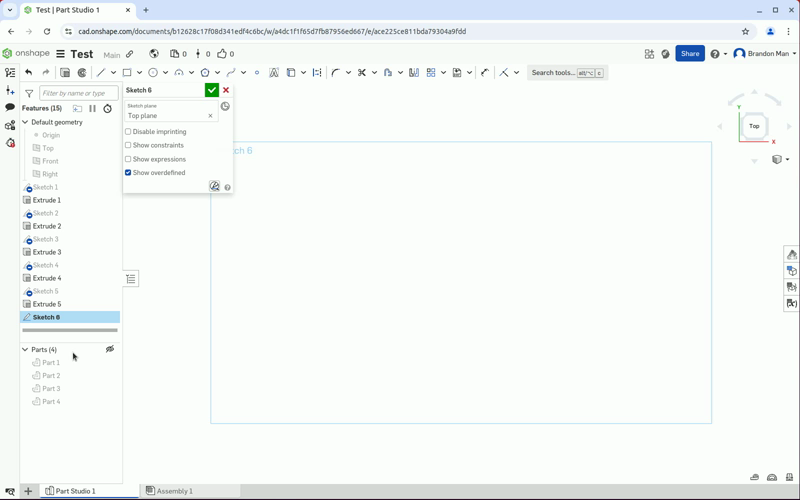
key(a)
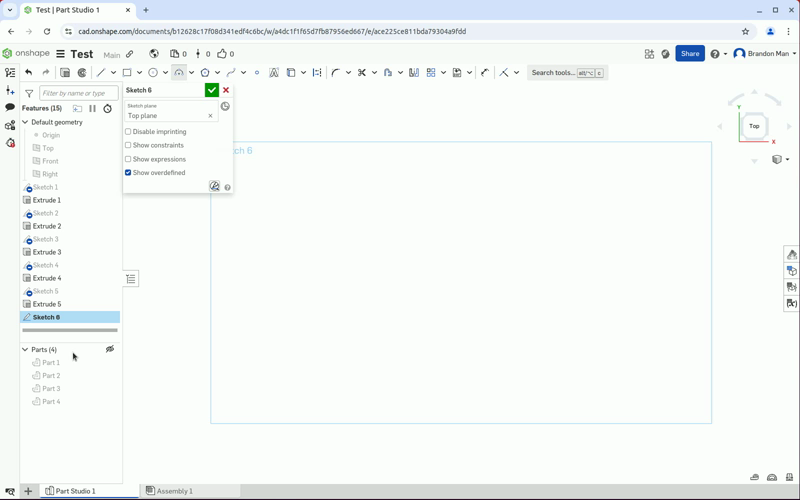
key_down(shift)
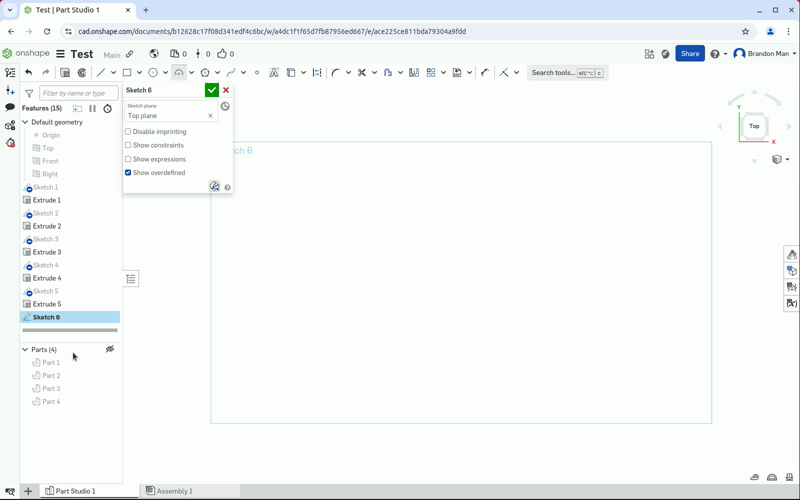
mouse_move(460, 274)
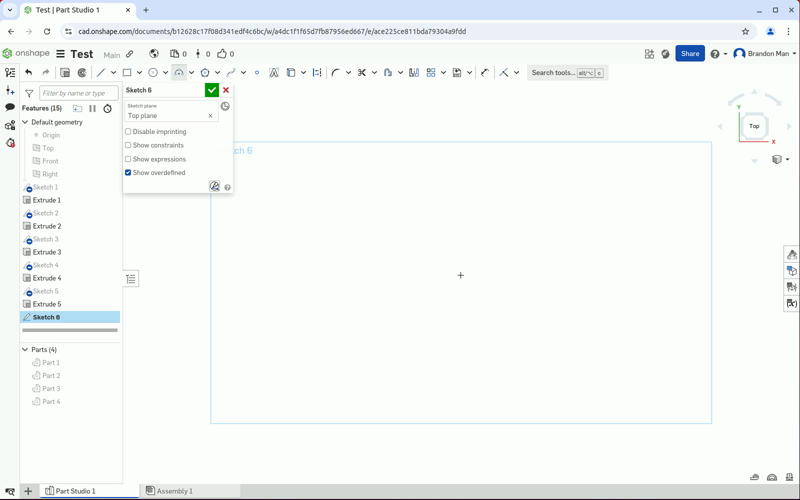
click(460, 274)
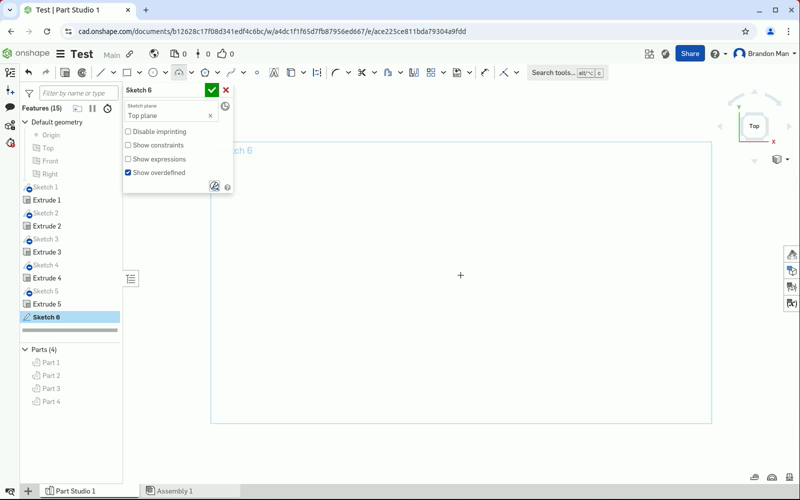
key_up(shift)
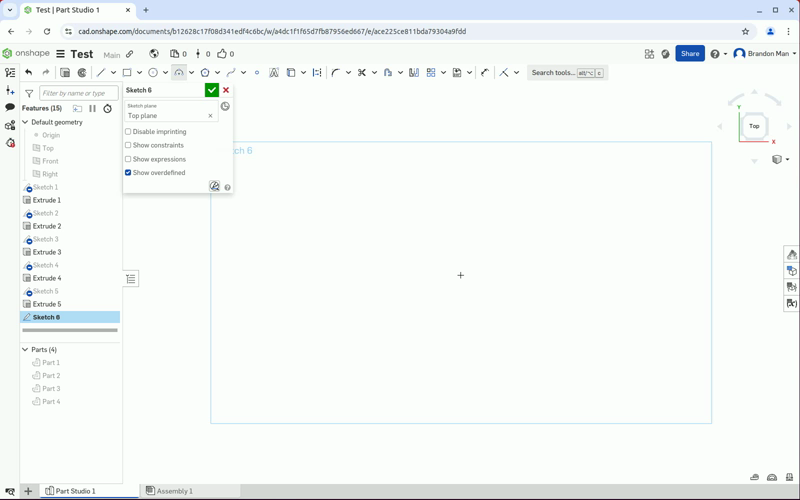
key_down(shift)
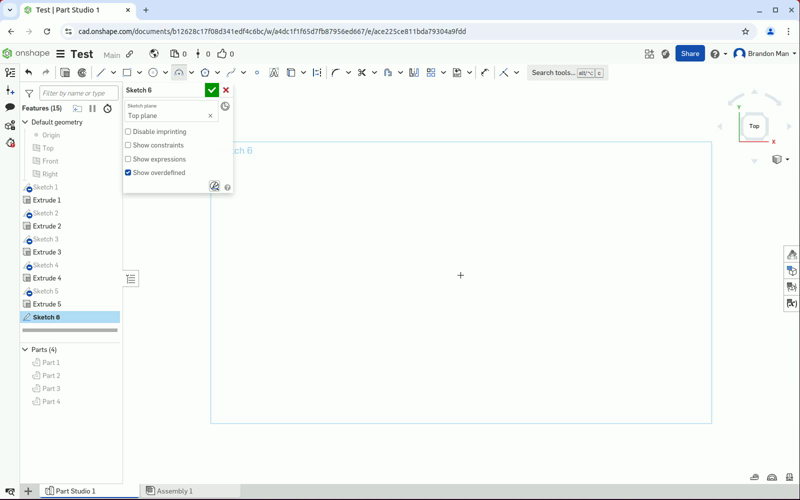
mouse_move(470, 283)
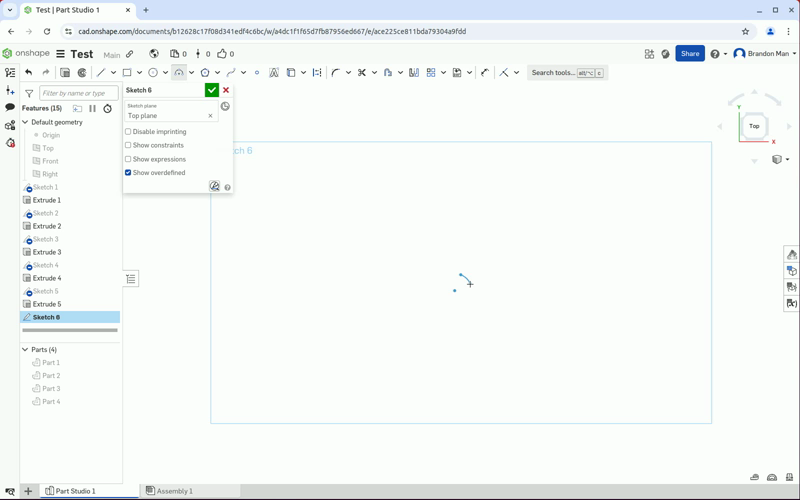
click(470, 283)
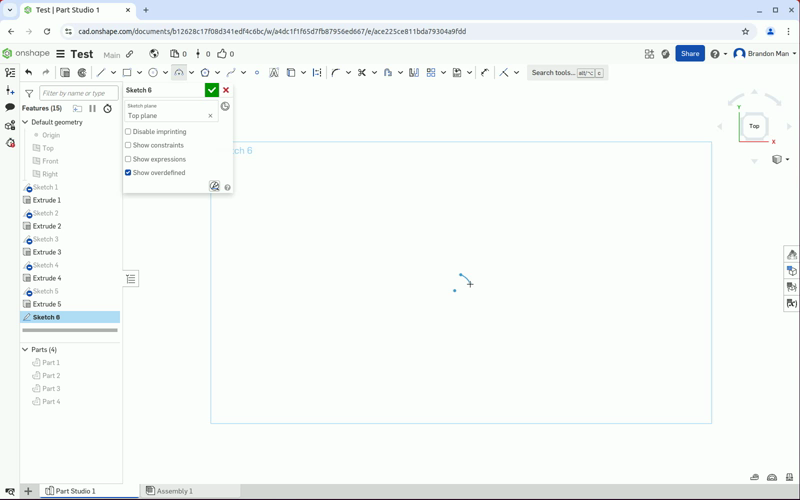
mouse_move(463, 281)
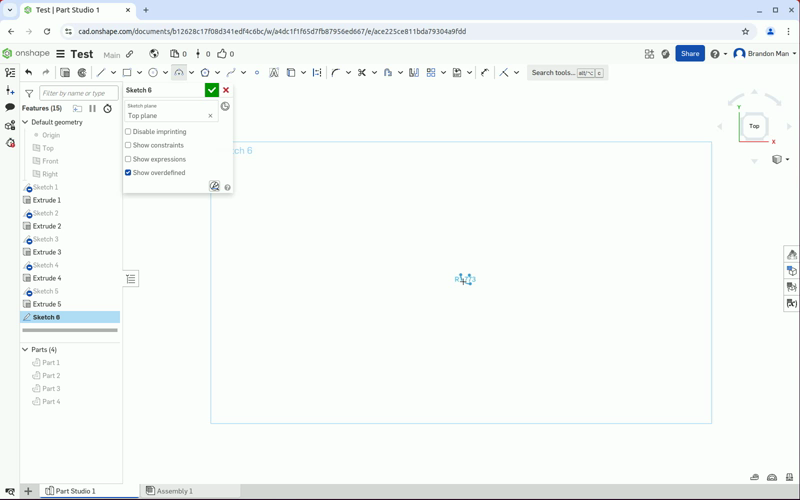
click(463, 281)
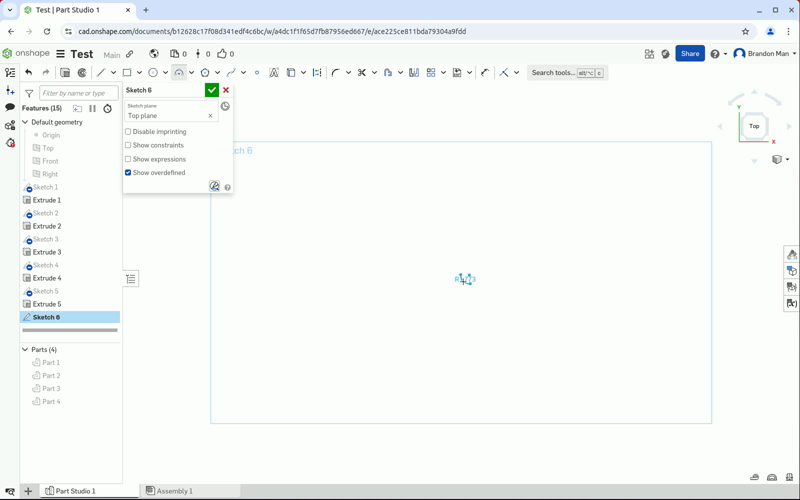
key_up(shift)
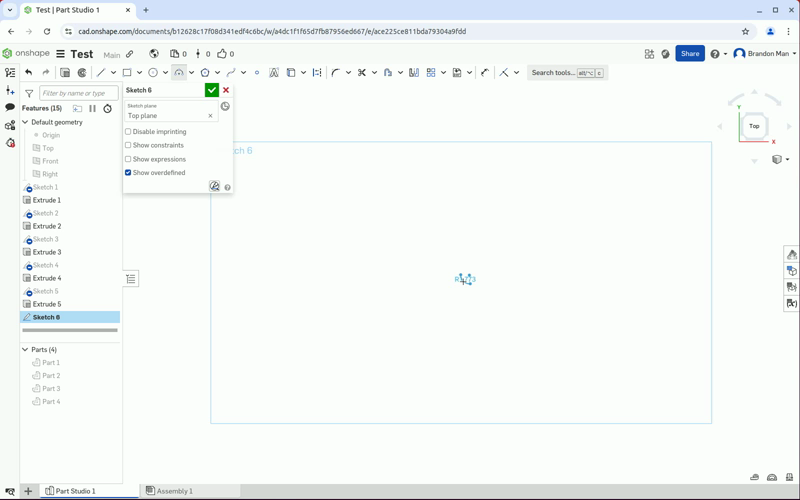
key(esc)
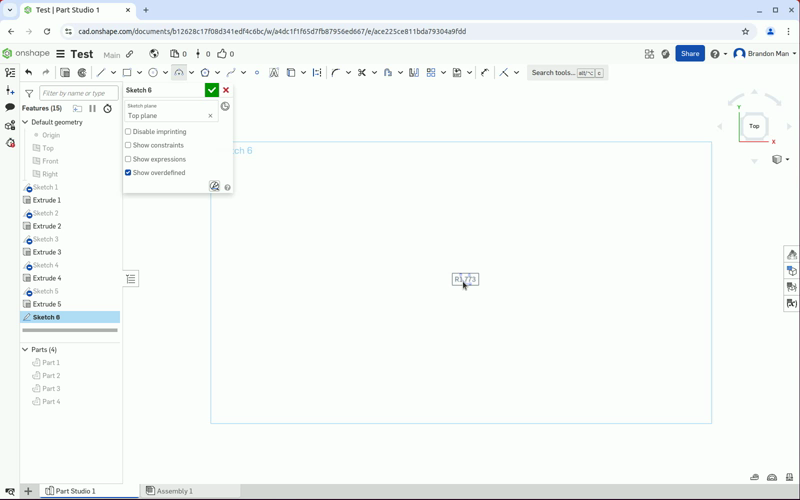
key(l)
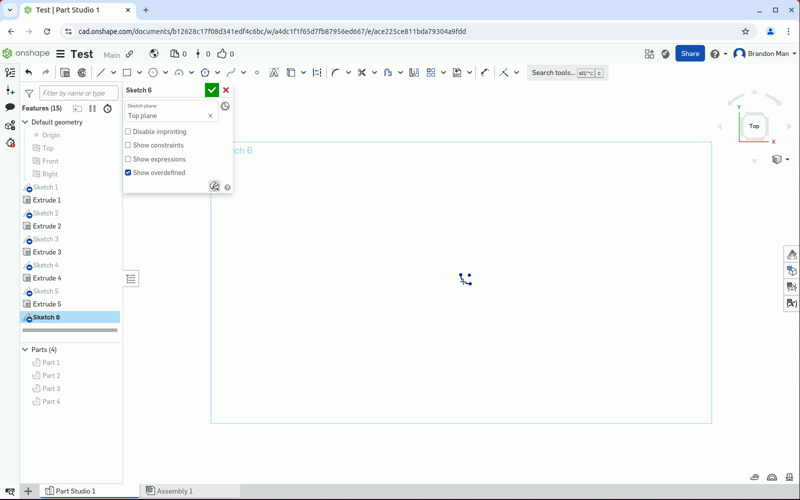
mouse_move(470, 283)
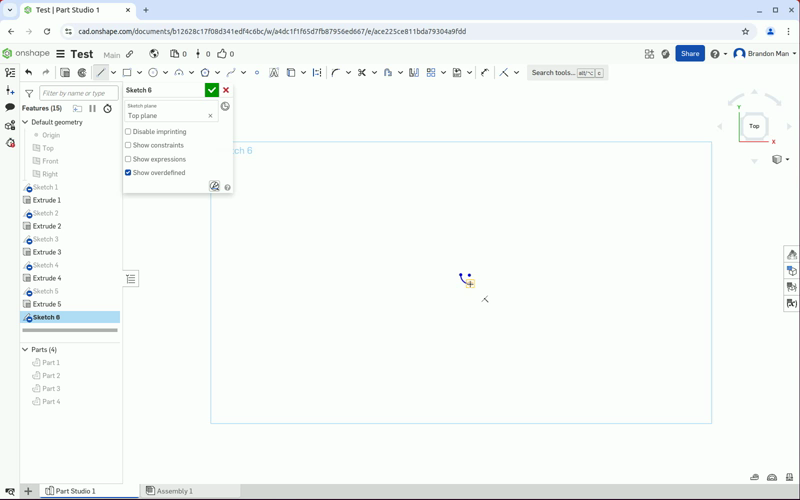
click(470, 283)
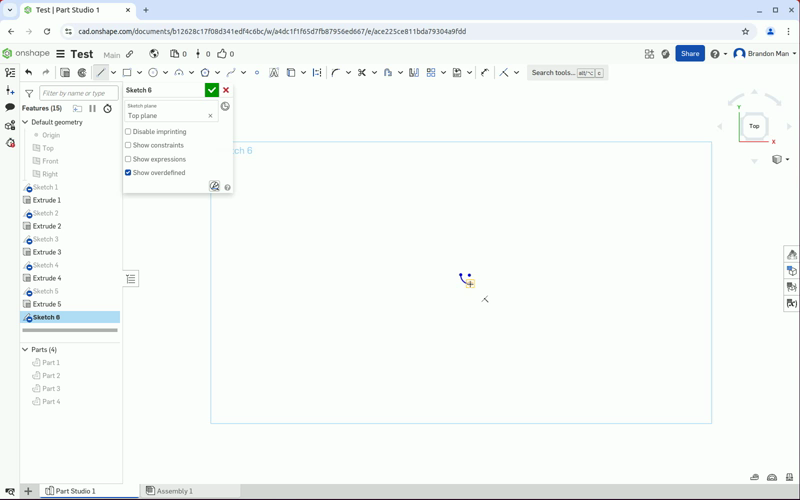
key_down(shift)
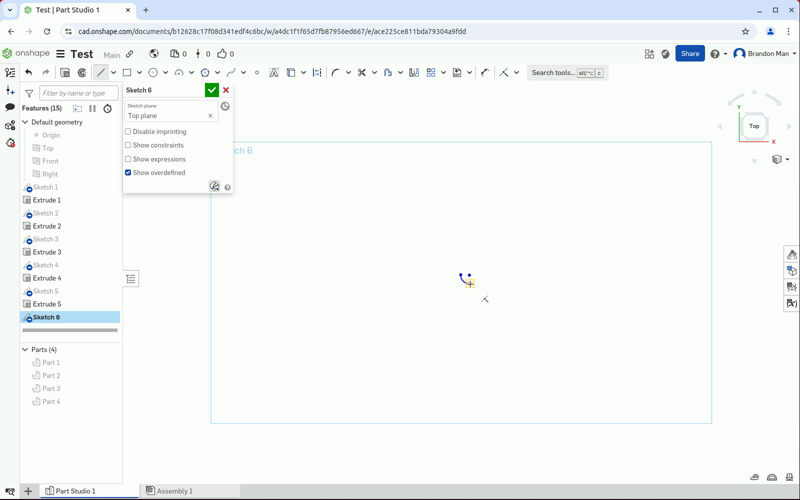
mouse_move(500, 283)
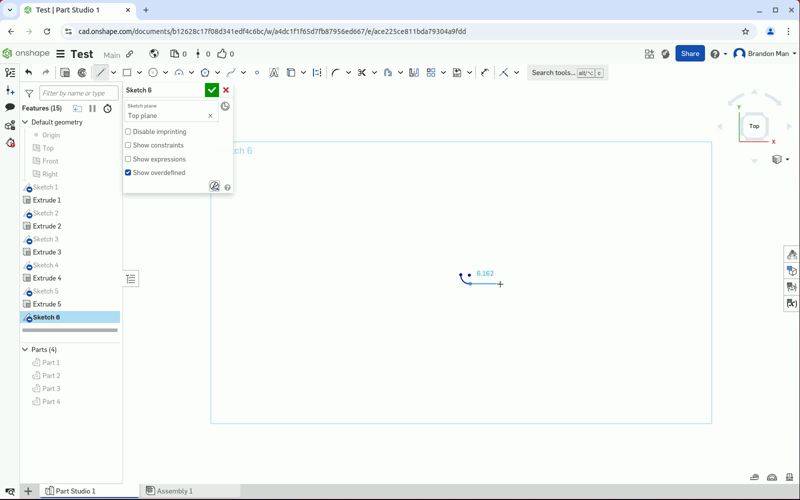
mouse_move(470, 274)
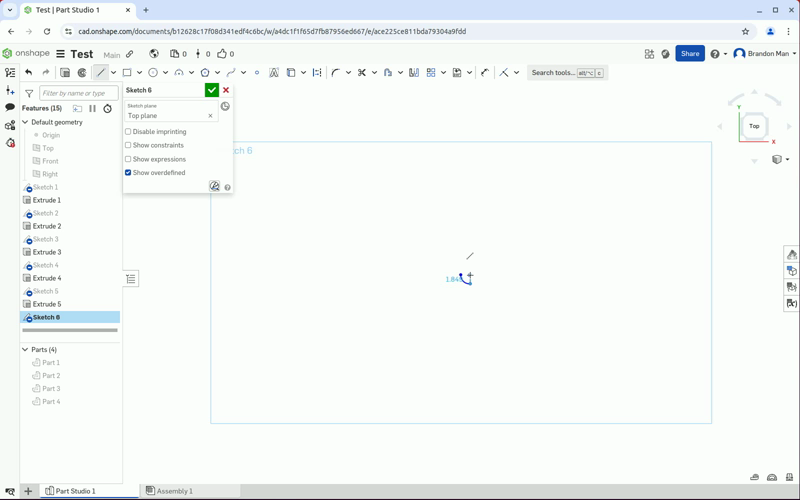
click(470, 274)
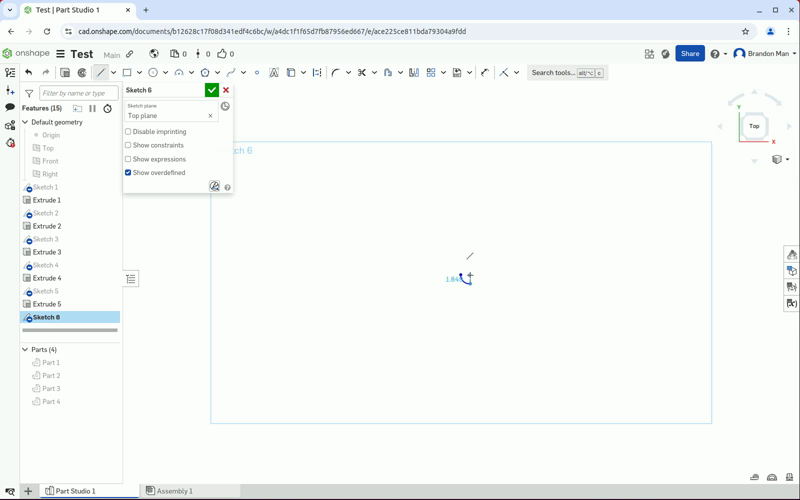
key_up(shift)
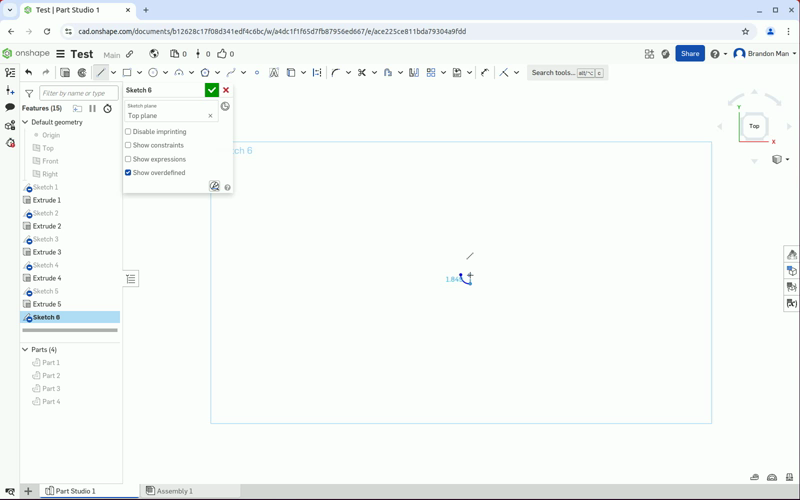
mouse_move(500, 274)
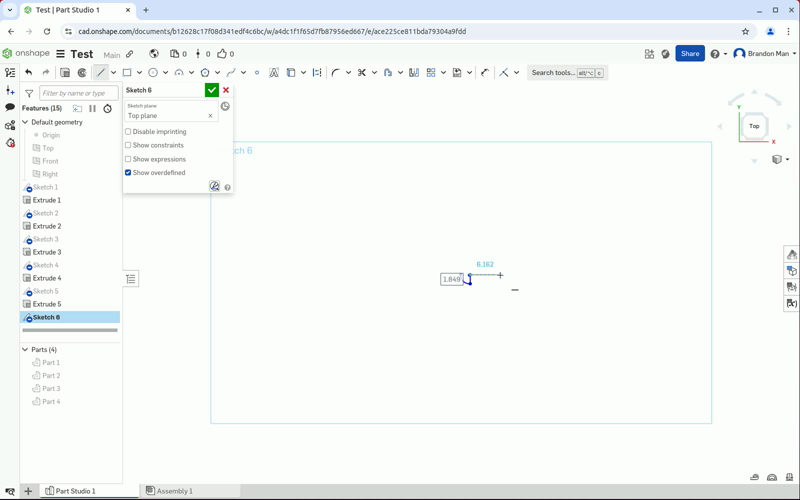
key_down(shift)
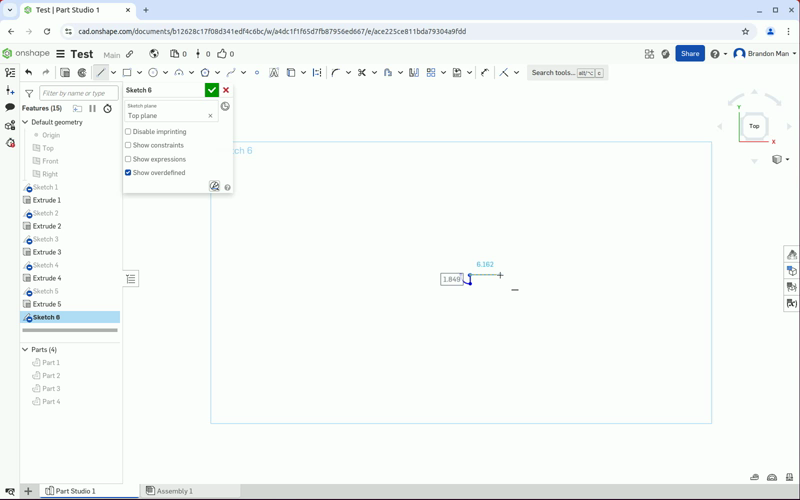
mouse_move(460, 274)
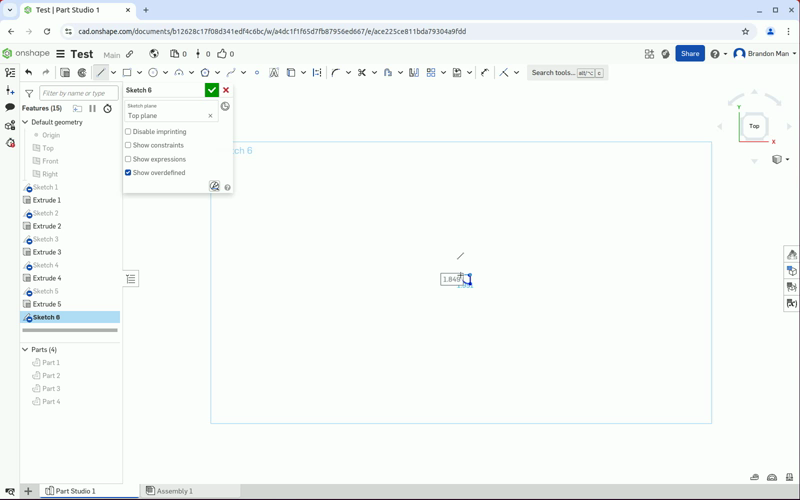
key_up(shift)
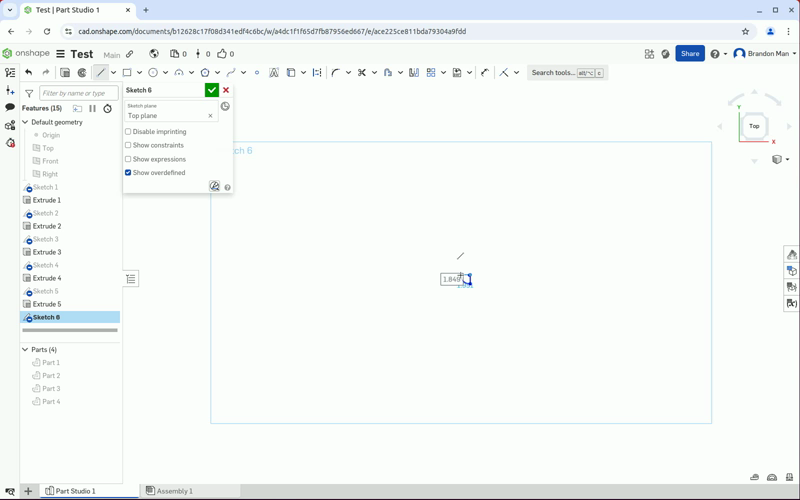
click(460, 274)
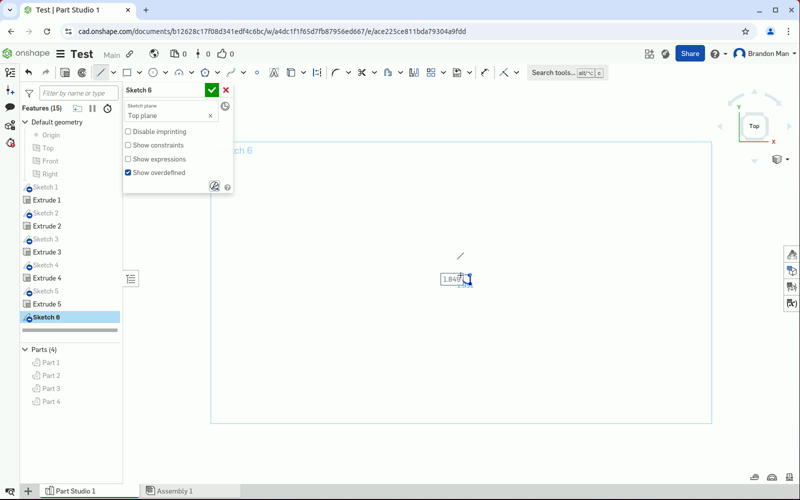
key(esc)
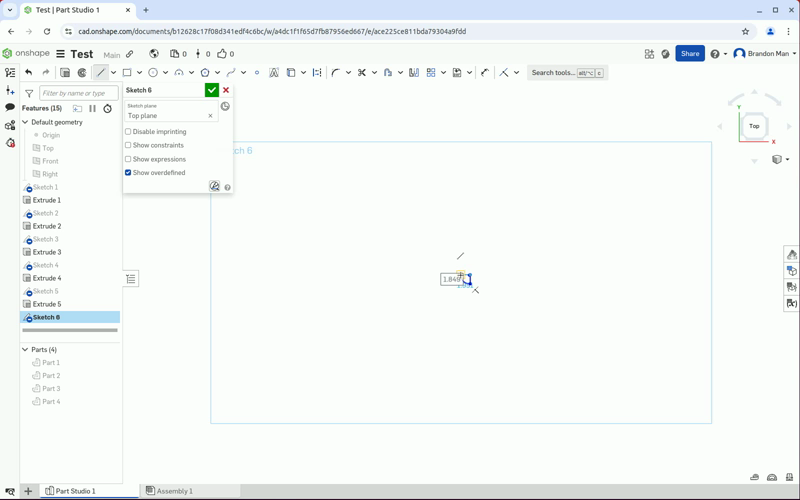
mouse_move(467, 276)
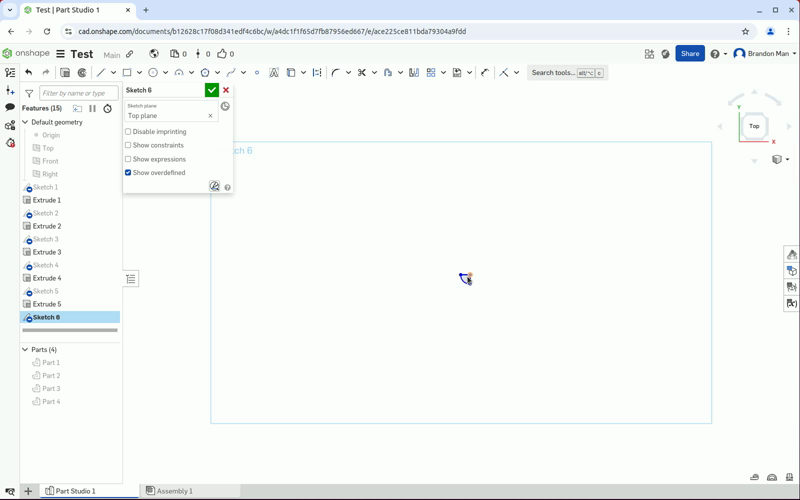
scroll(6)
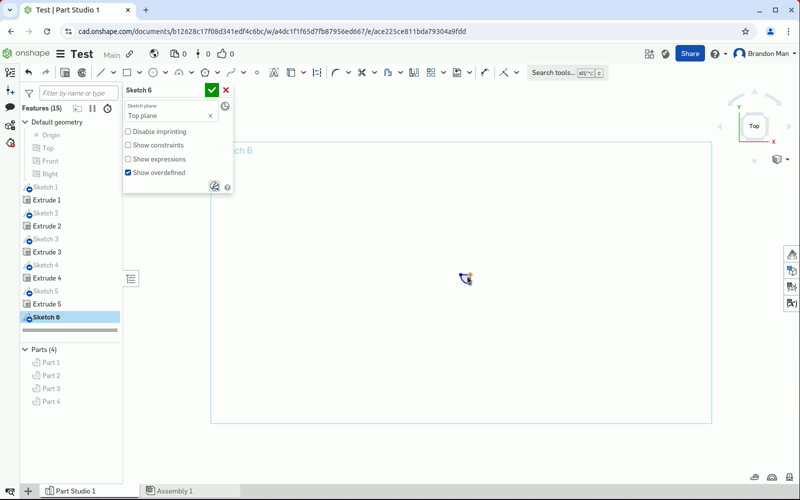
scroll(6)
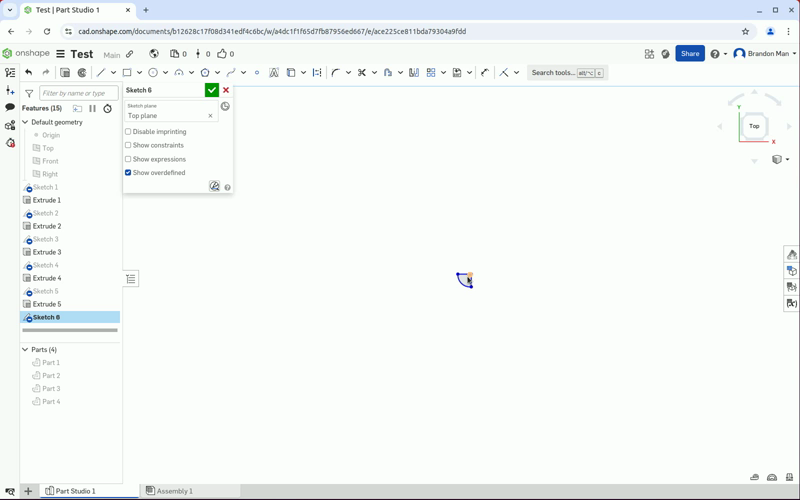
scroll(6)
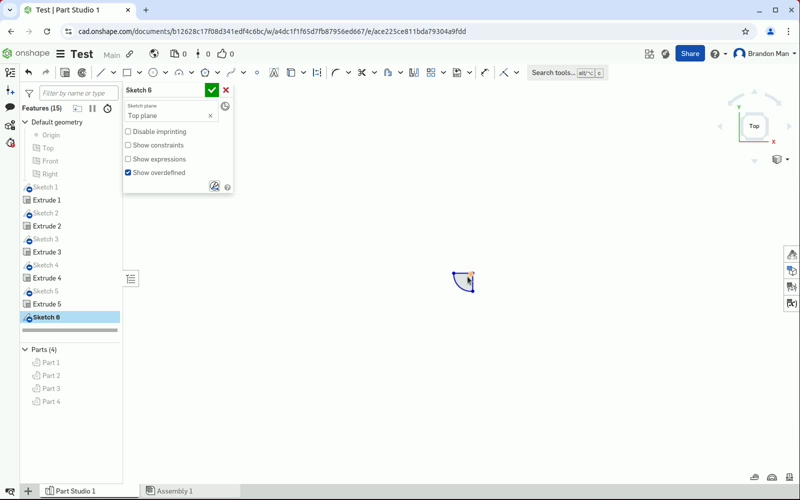
scroll(6)
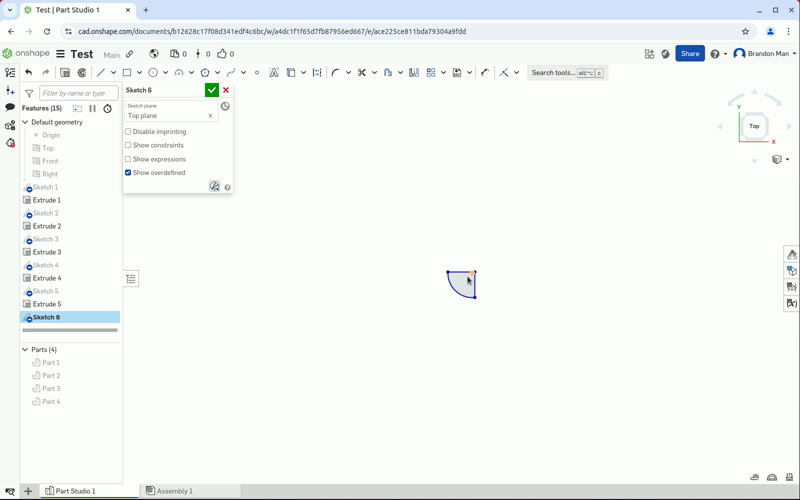
scroll(6)
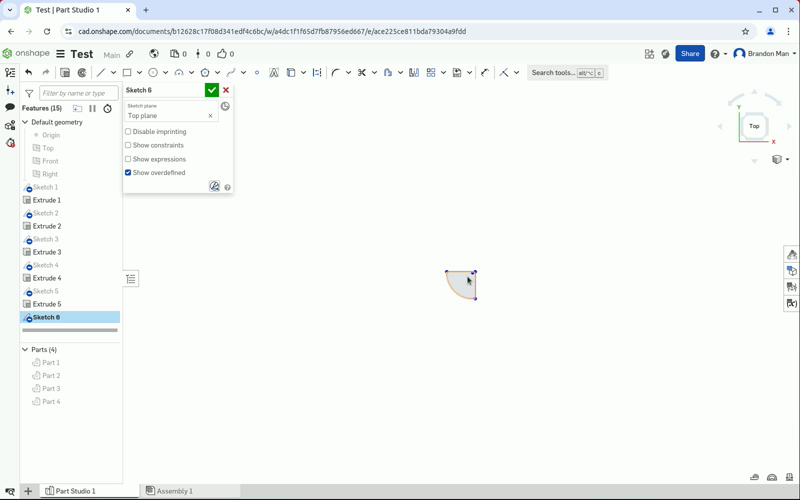
scroll(6)
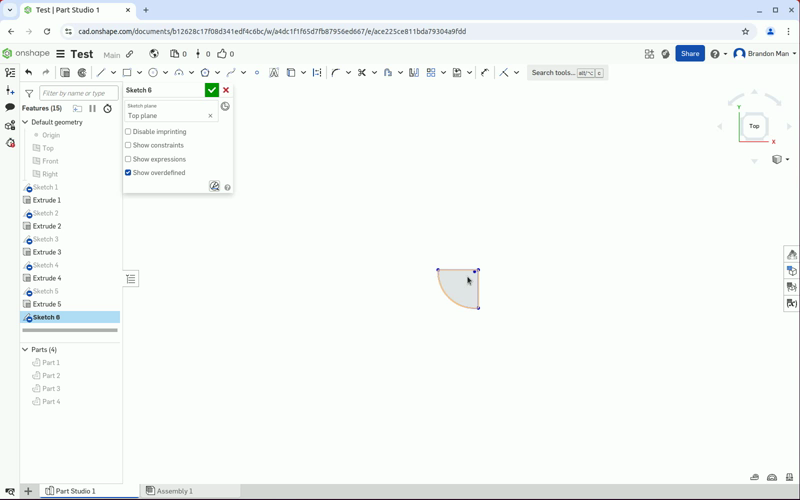
scroll(6)
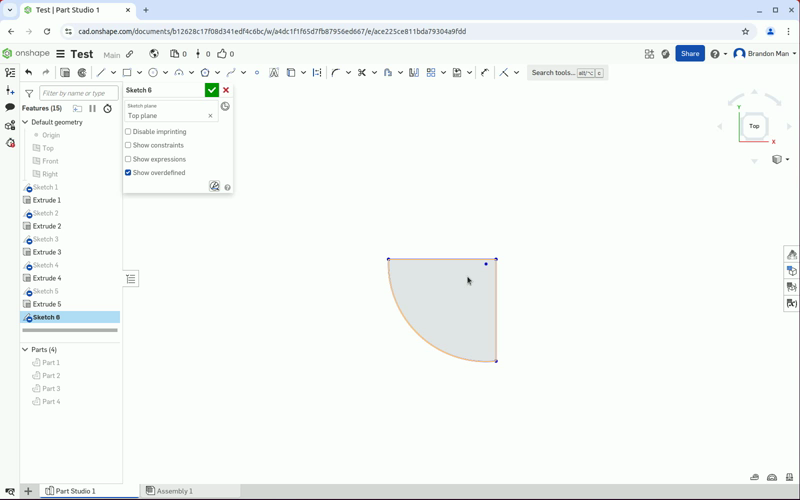
click(467, 276)
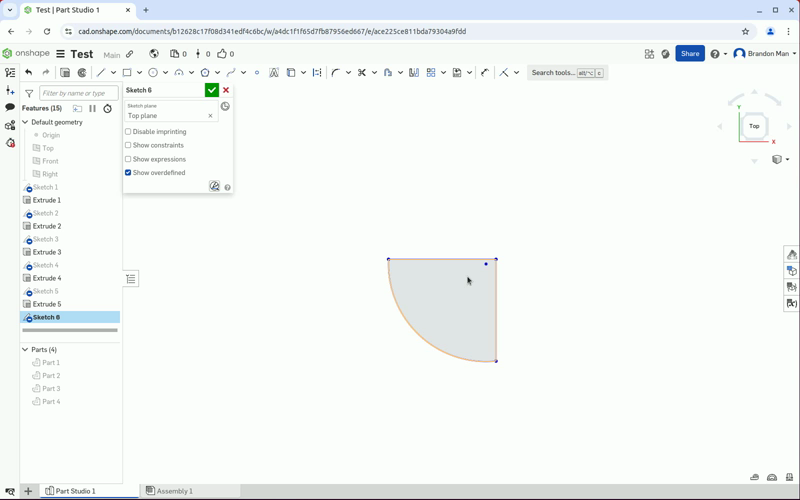
scroll(-6)
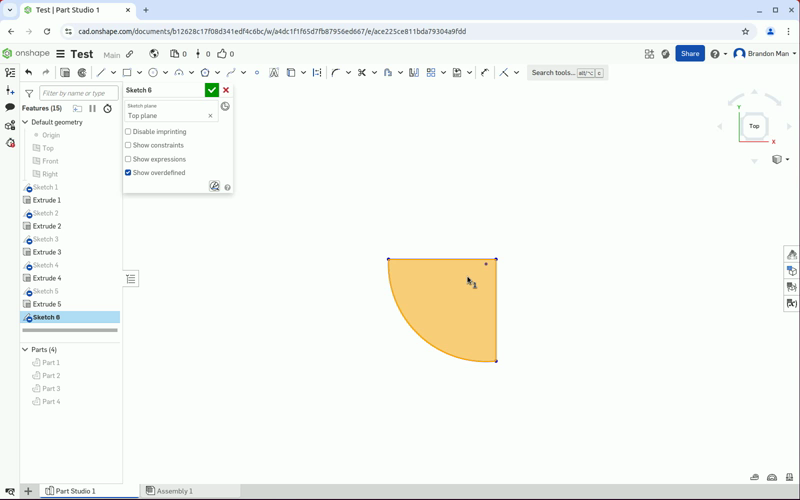
scroll(-6)
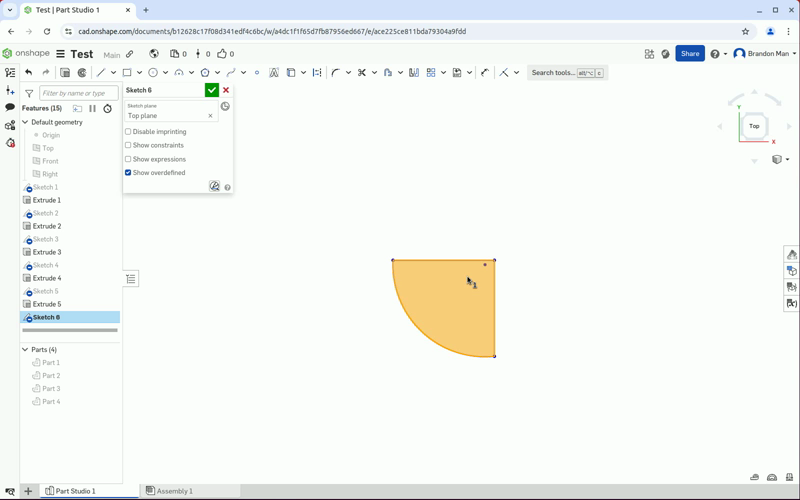
scroll(-6)
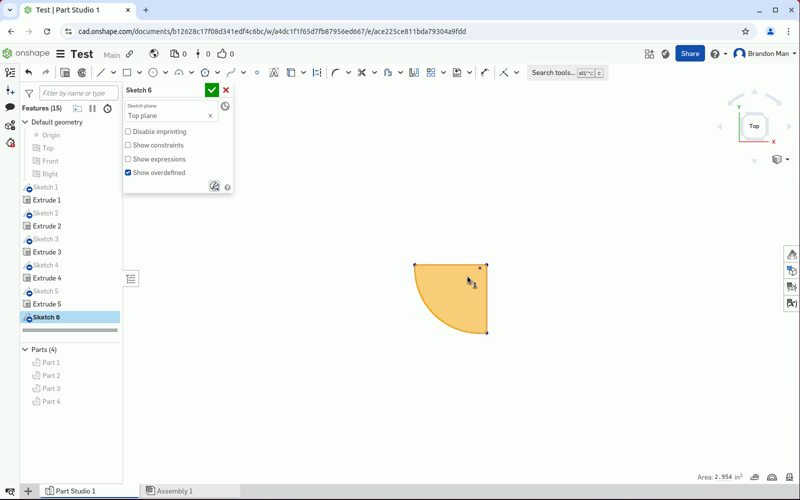
scroll(-6)
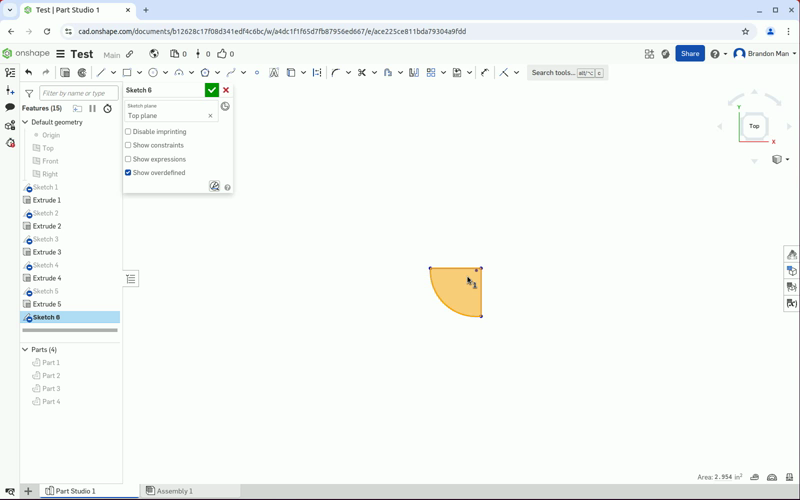
scroll(-6)
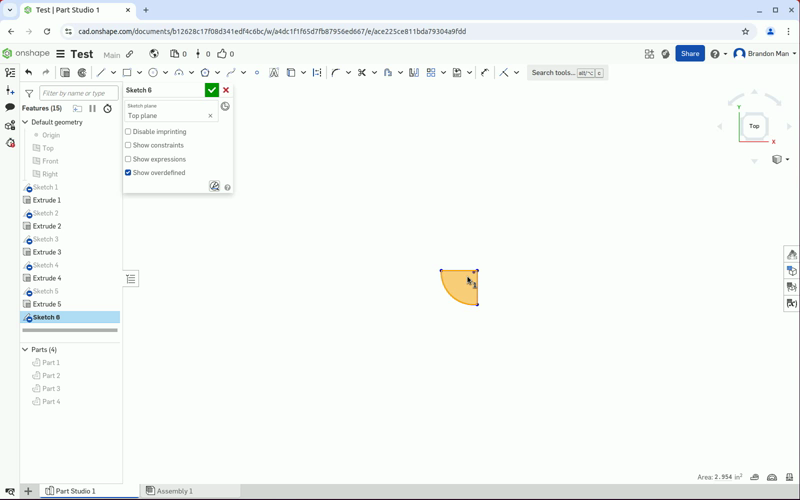
scroll(-6)
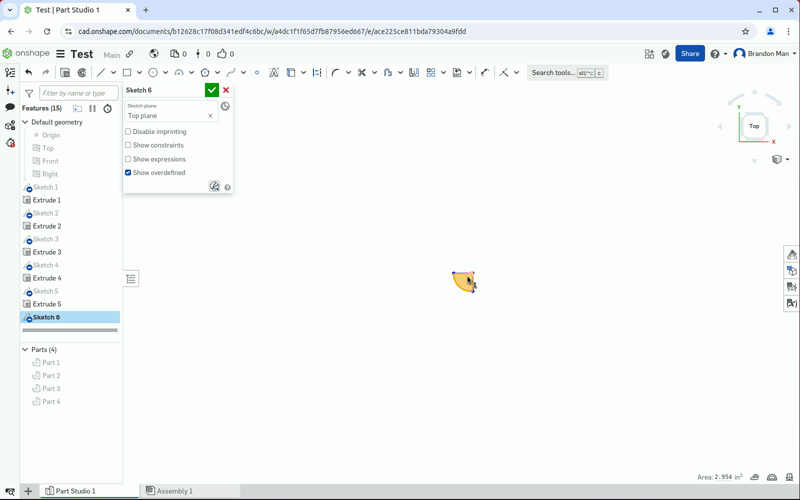
scroll(-6)
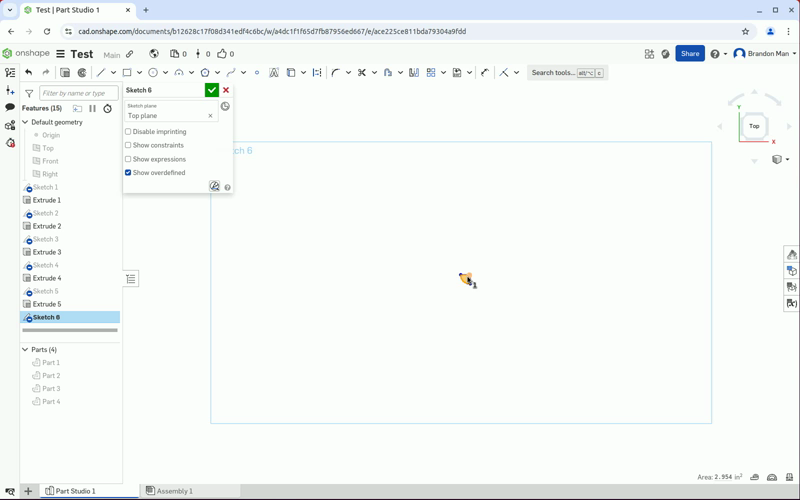
mouse_move(73, 352)
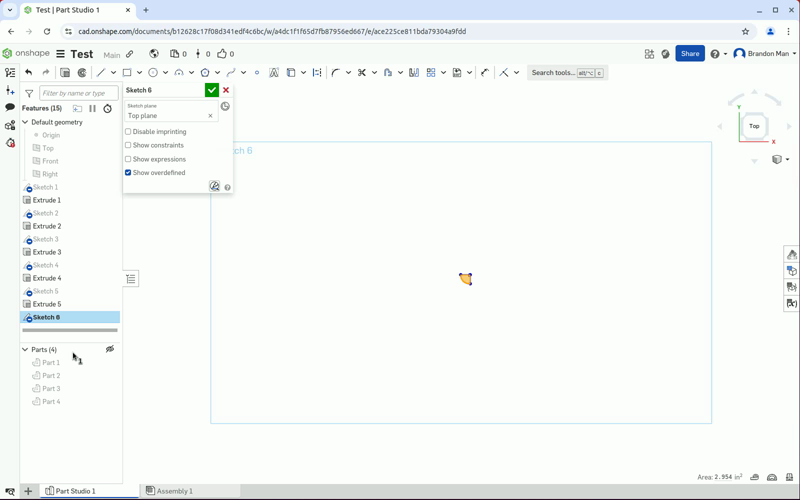
key(shift+y)
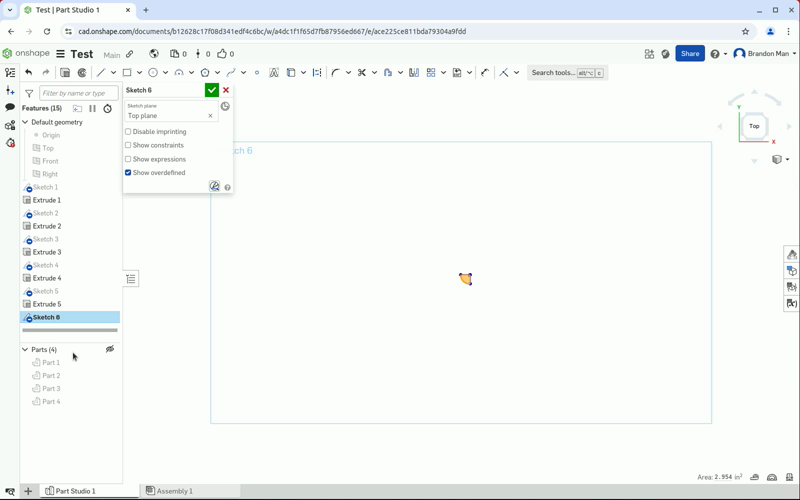
key(shift+e)
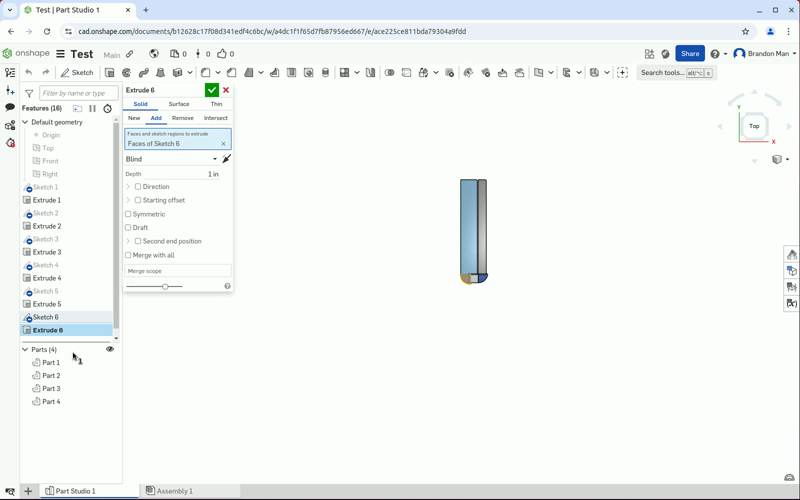
mouse_move(143, 106)
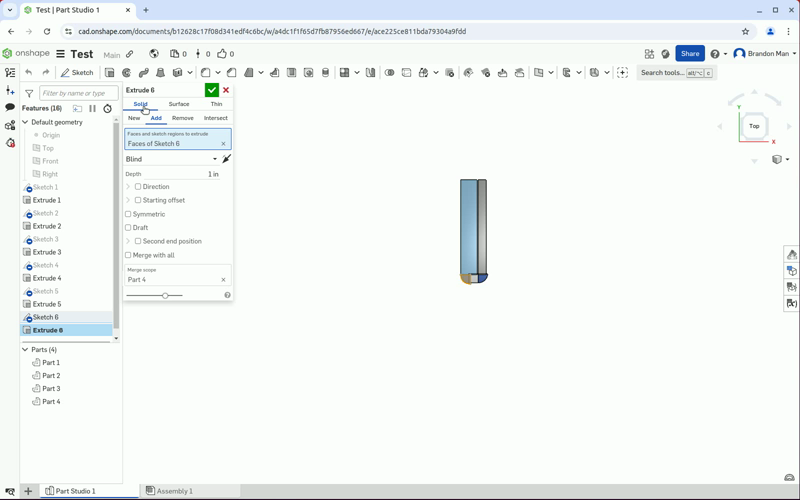
click(143, 106)
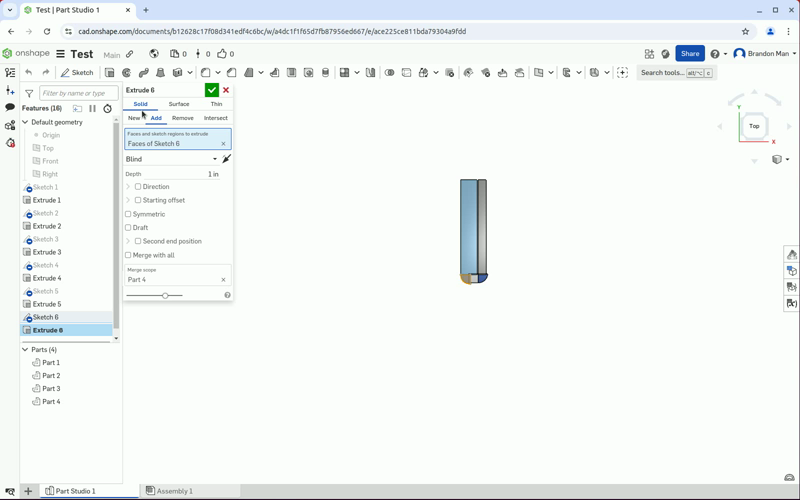
mouse_move(137, 120)
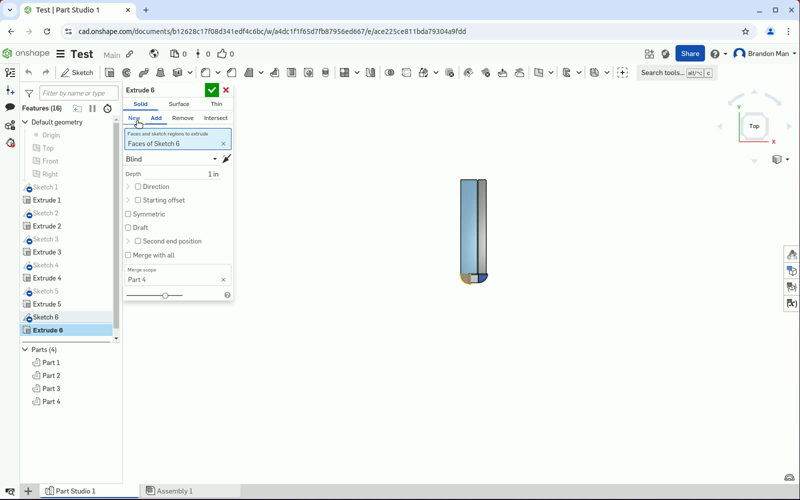
click(137, 120)
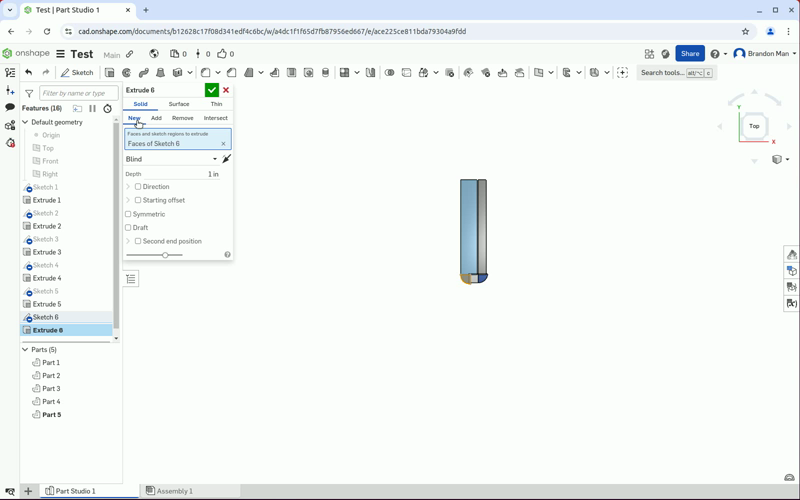
key(tab, 4)
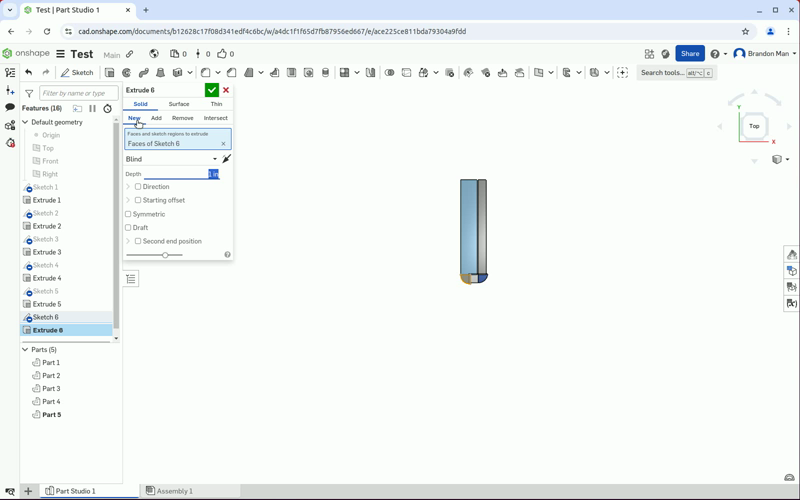
text(-0.241)
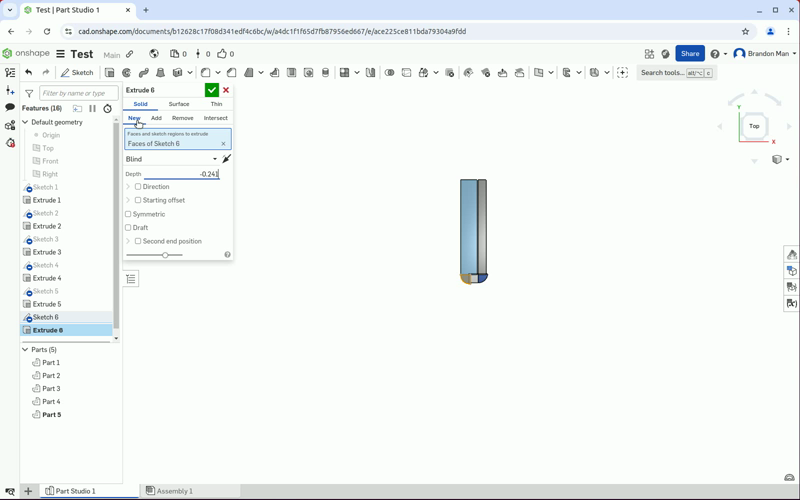
key(enter)
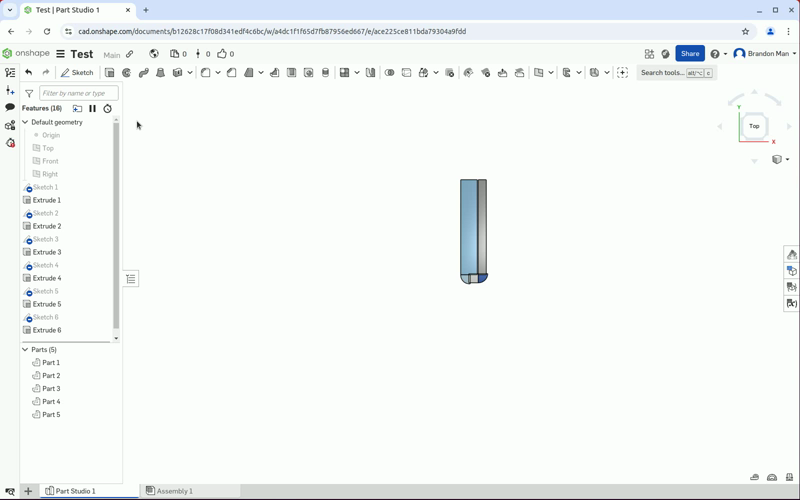
key(shift+h)
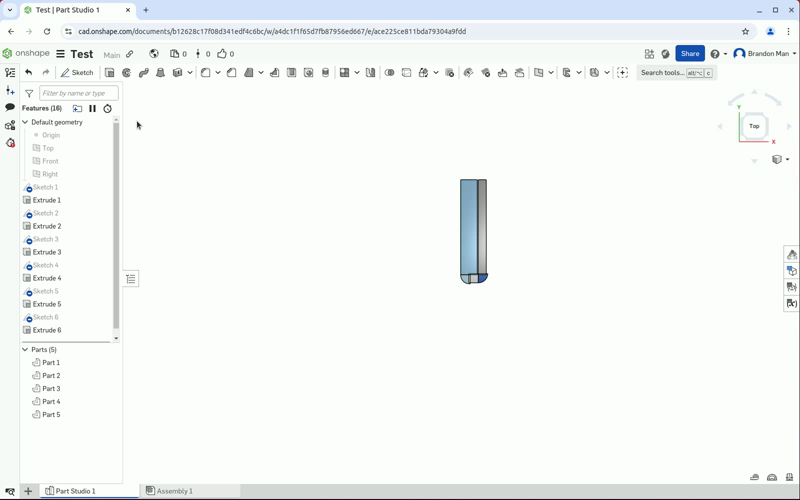
key(shift+h)
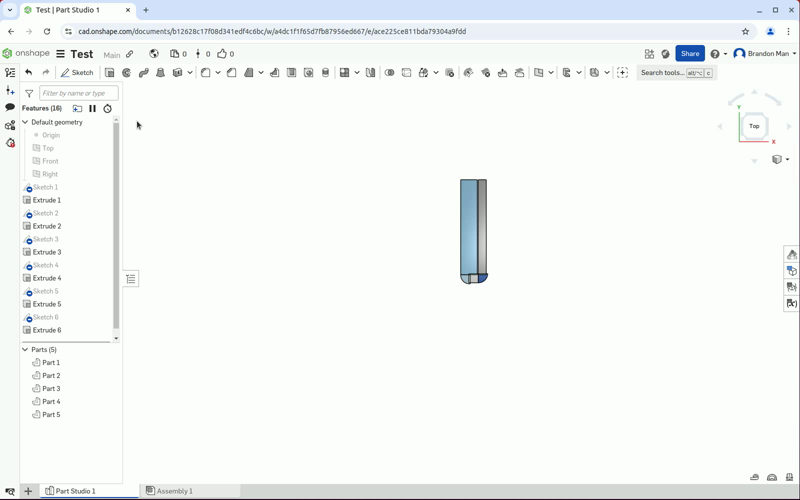
mouse_move(69, 189)
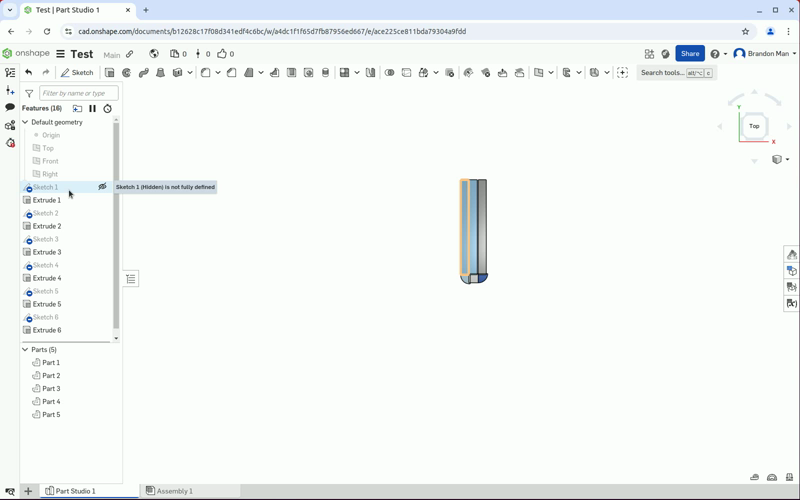
click(69, 189)
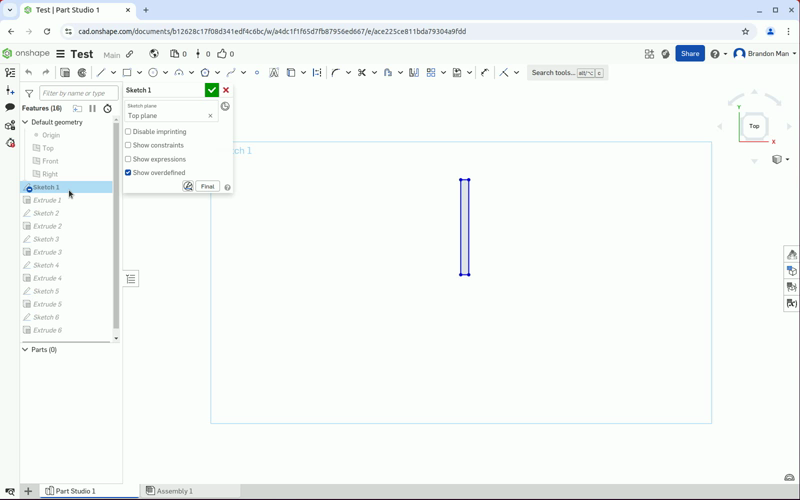
mouse_move(229, 92)
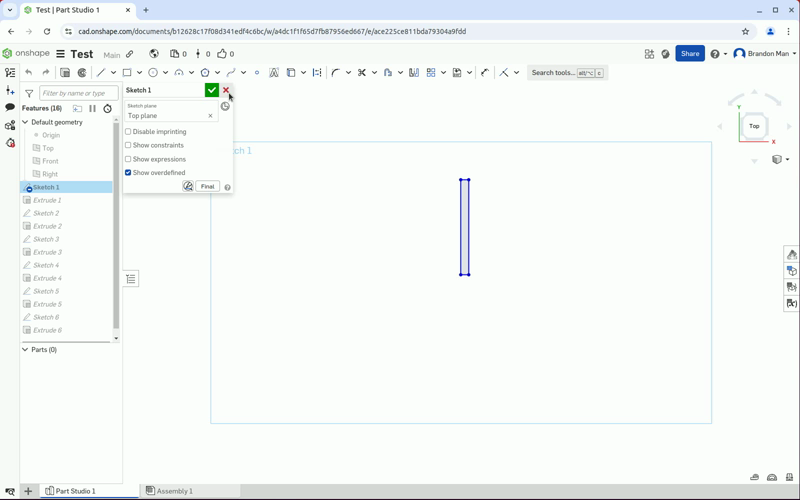
click(229, 92)
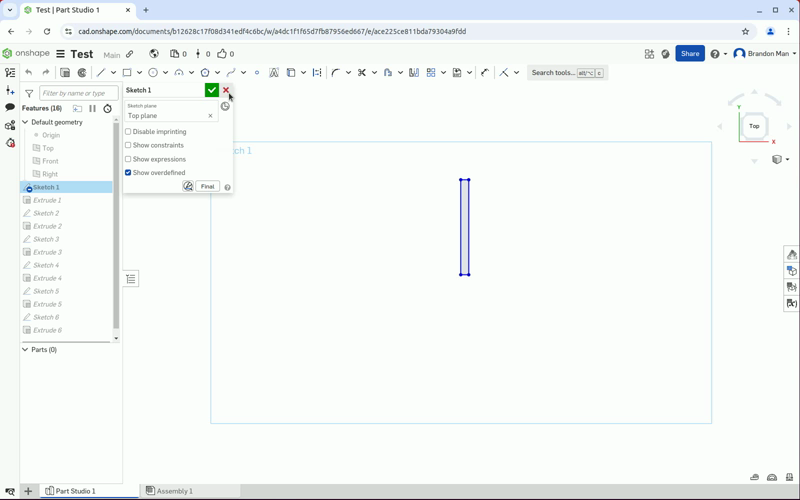
key(shift+s)
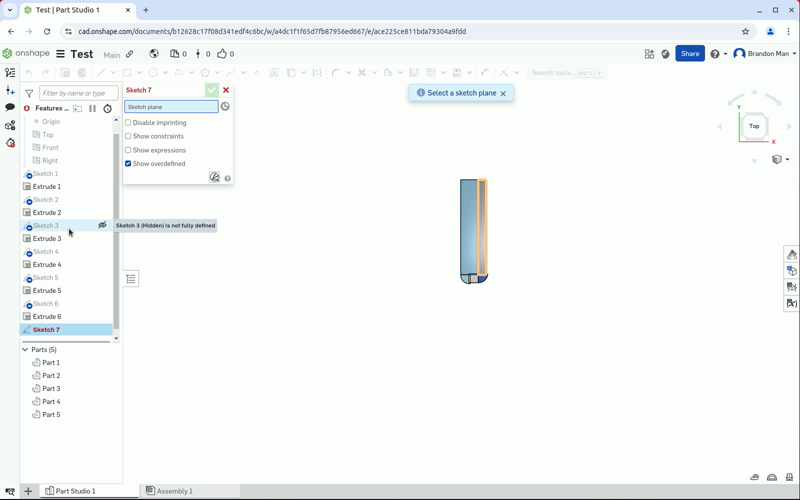
scroll(3)
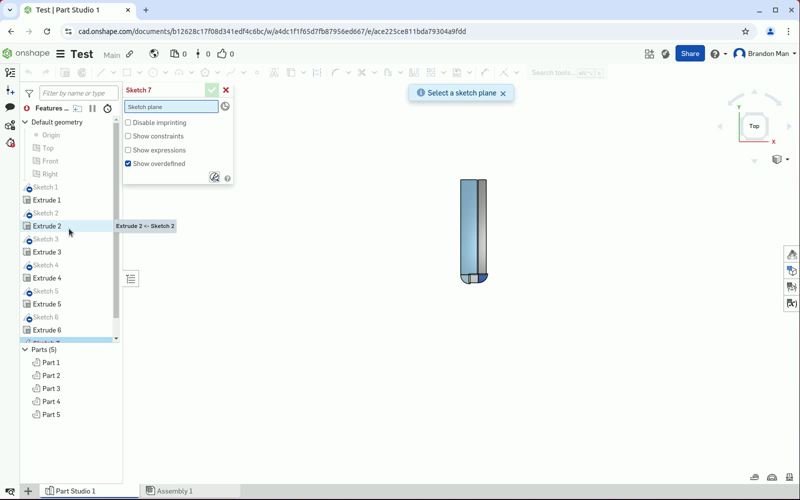
mouse_move(69, 150)
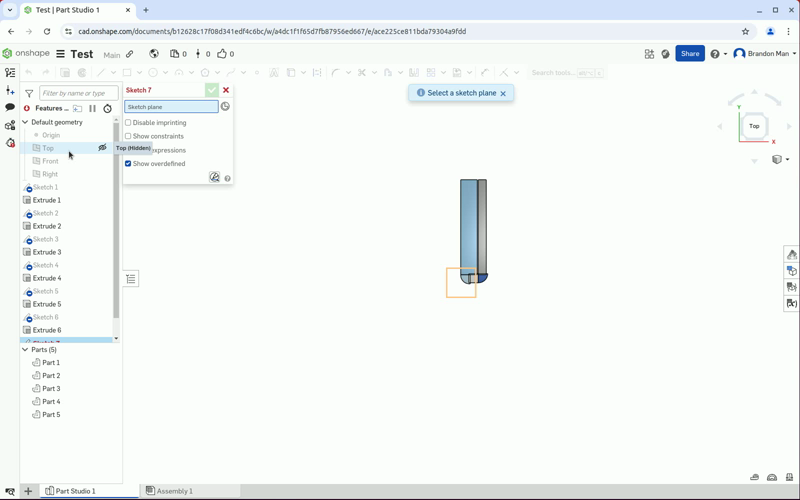
click(69, 150)
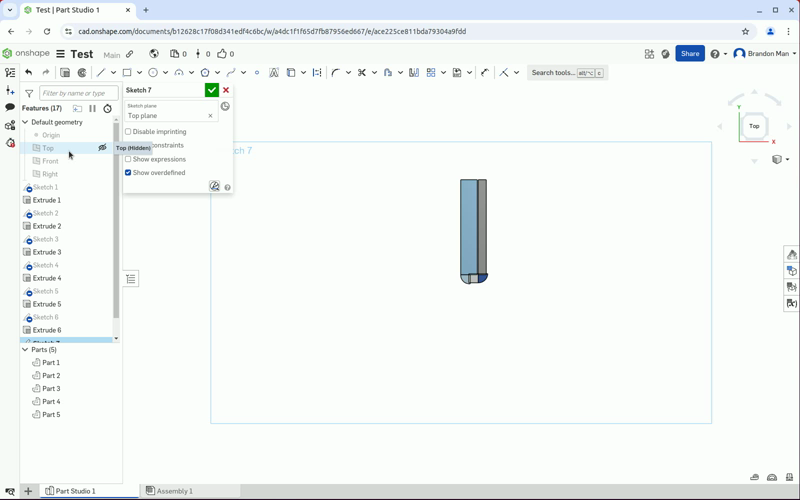
mouse_move(73, 352)
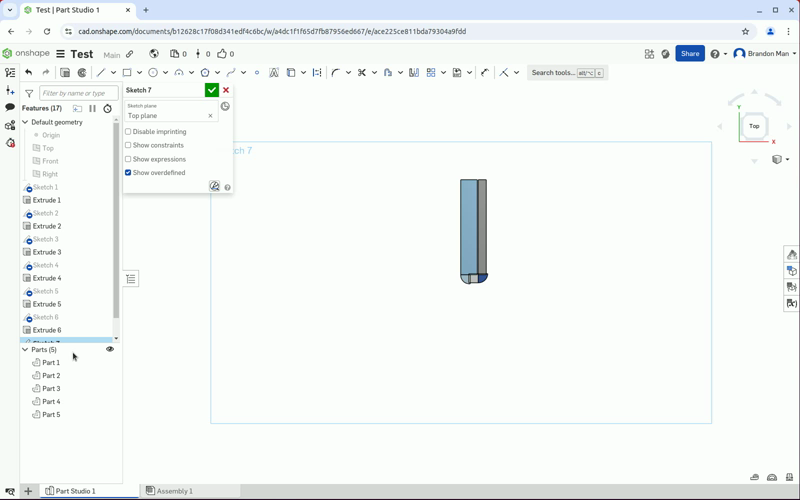
key(y)
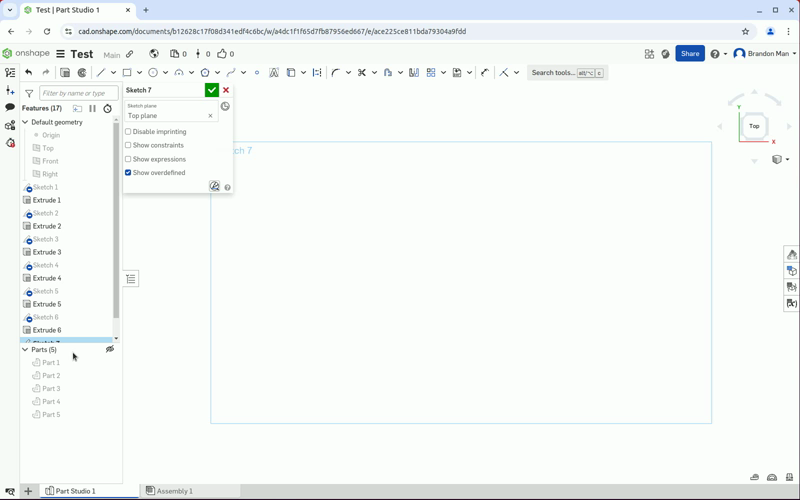
key(l)
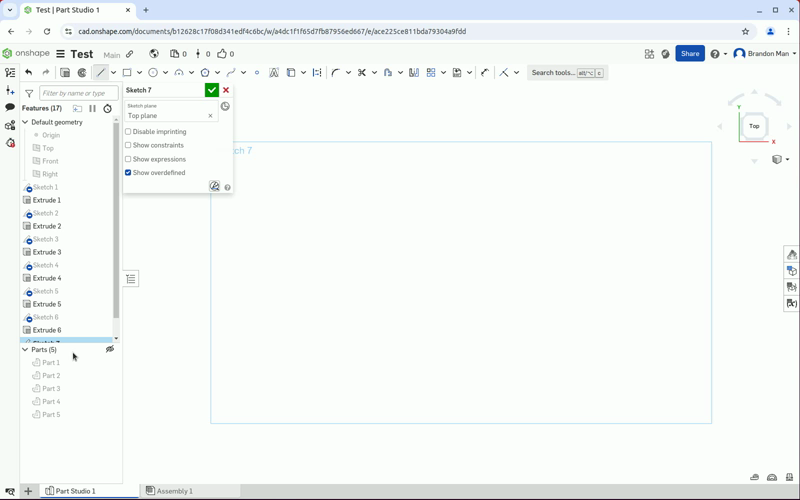
key_down(shift)
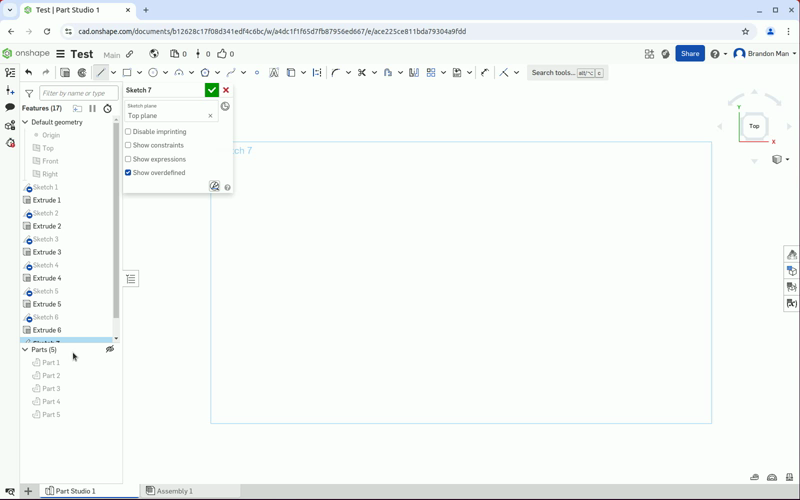
mouse_move(460, 178)
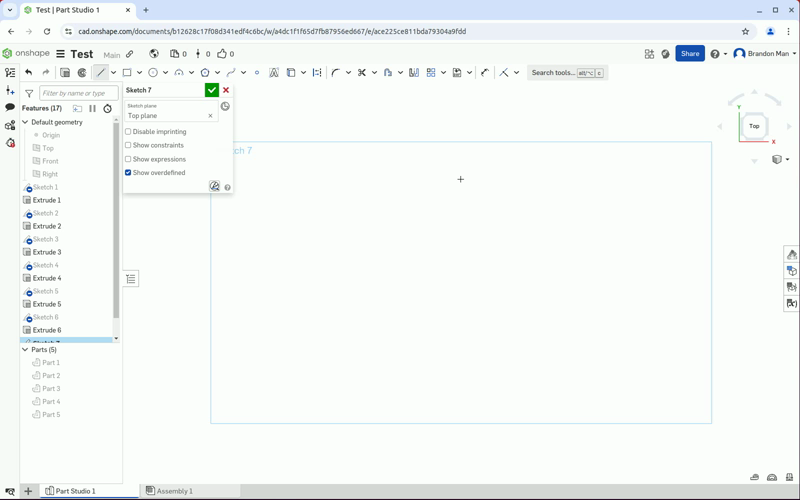
click(460, 178)
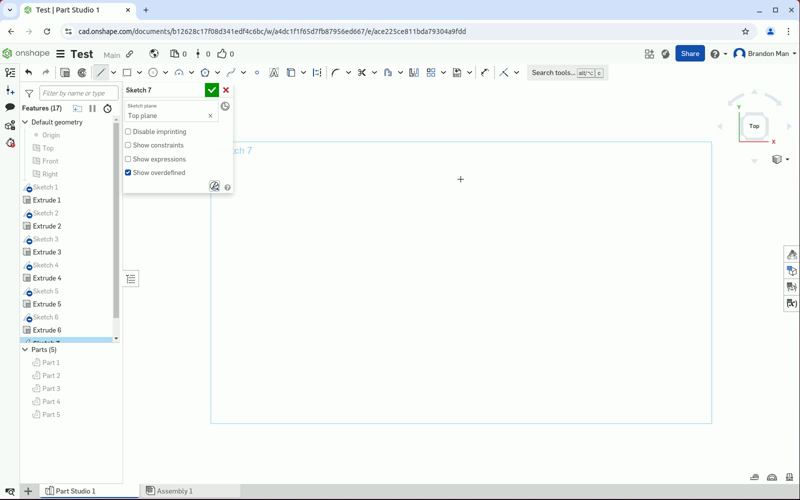
key_up(shift)
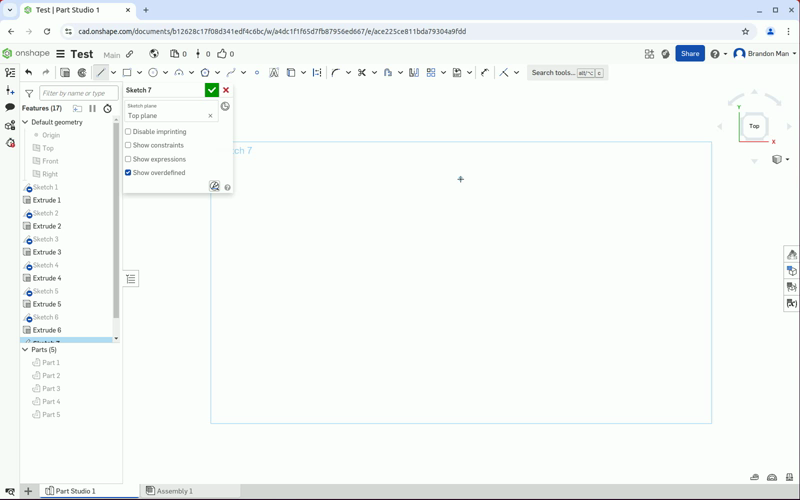
key_down(shift)
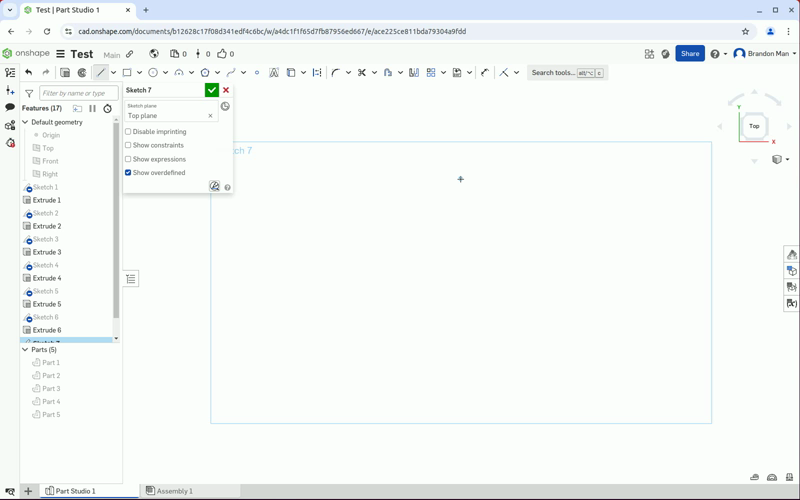
mouse_move(490, 178)
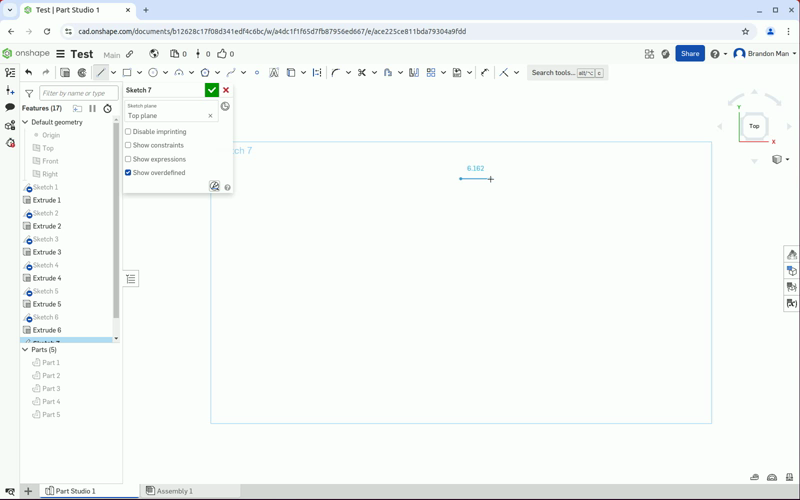
mouse_move(470, 178)
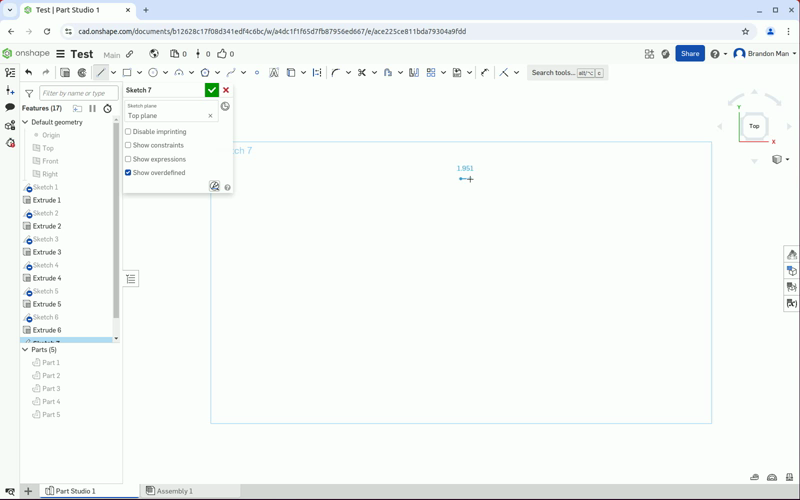
click(470, 178)
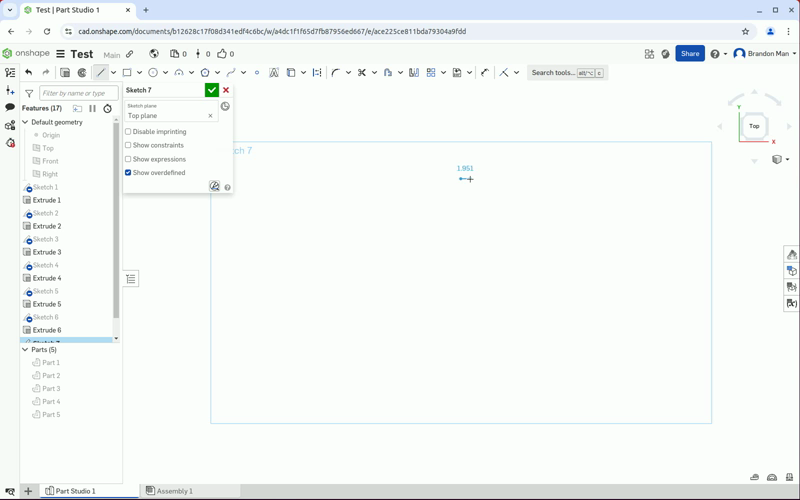
key_up(shift)
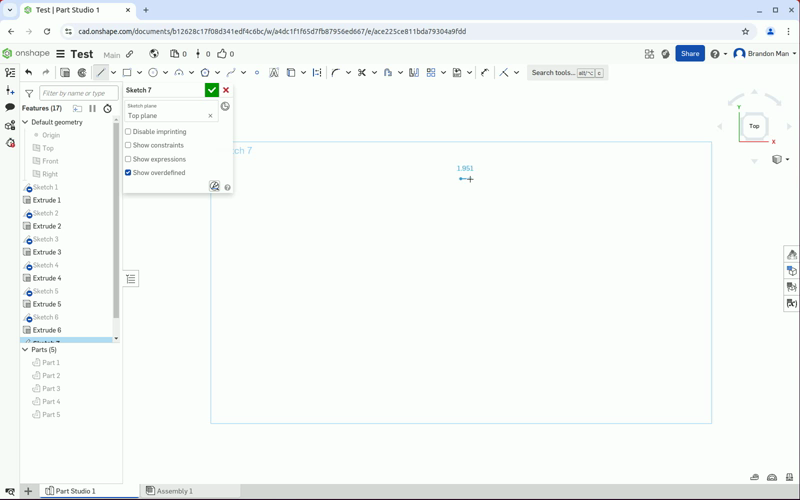
key_down(shift)
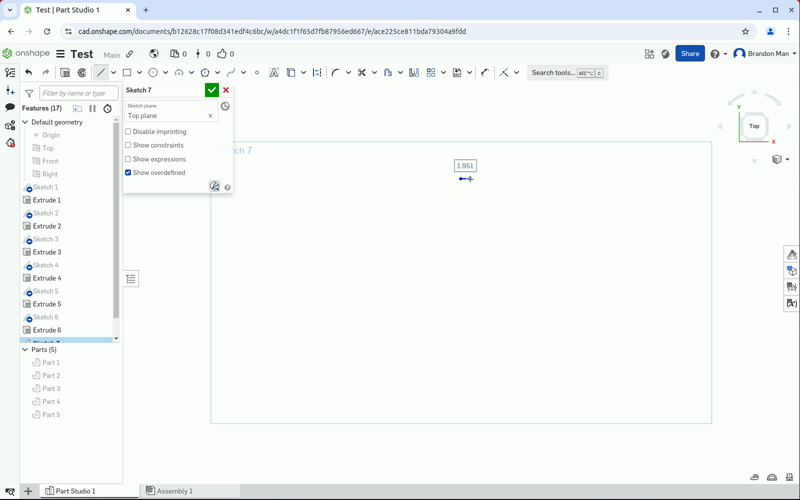
mouse_move(500, 178)
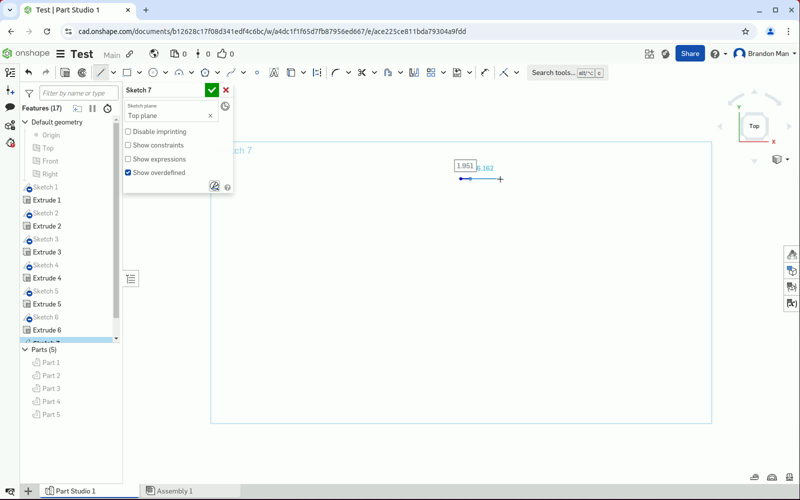
mouse_move(470, 169)
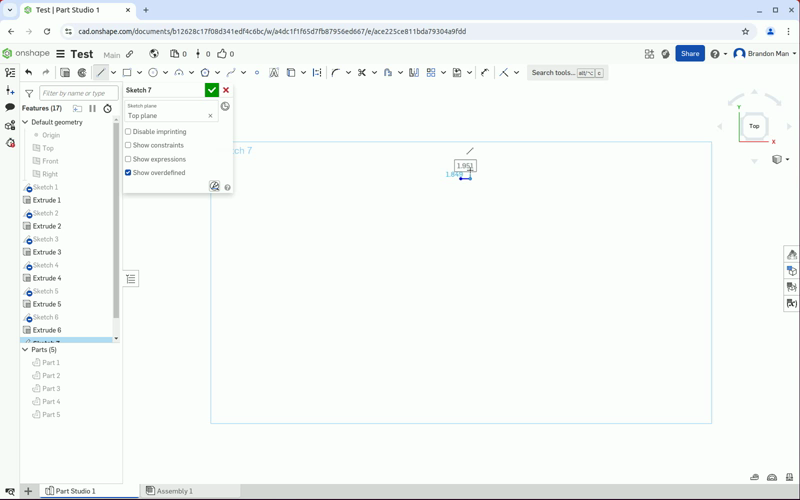
click(470, 169)
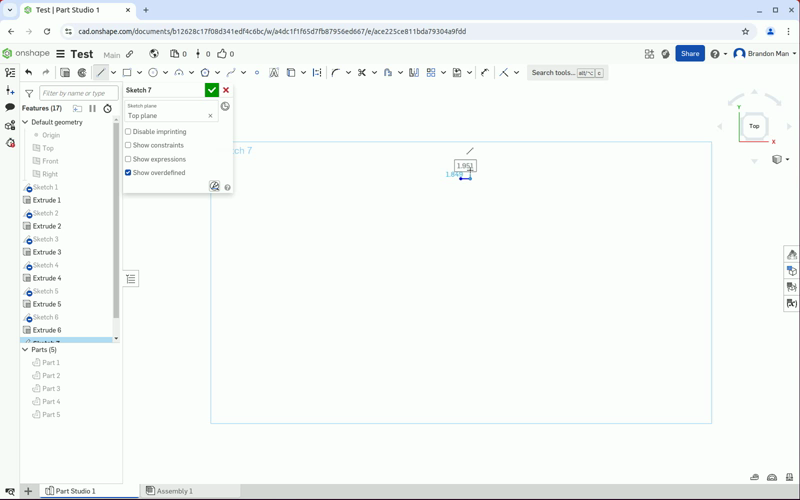
key_up(shift)
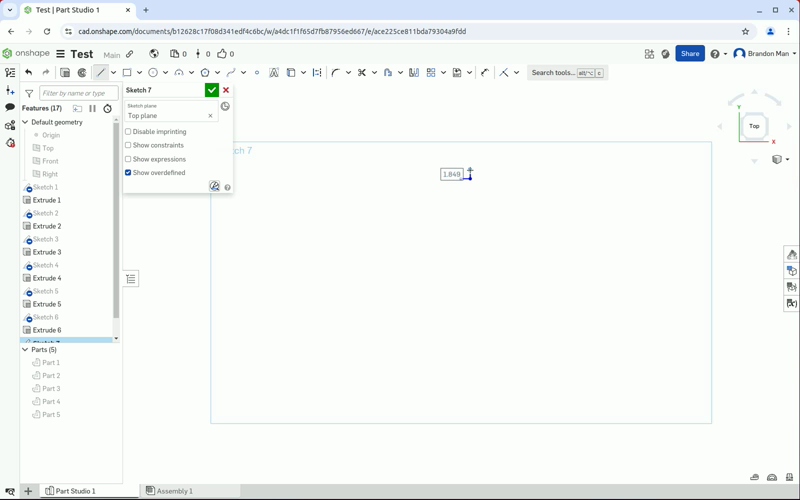
key(esc)
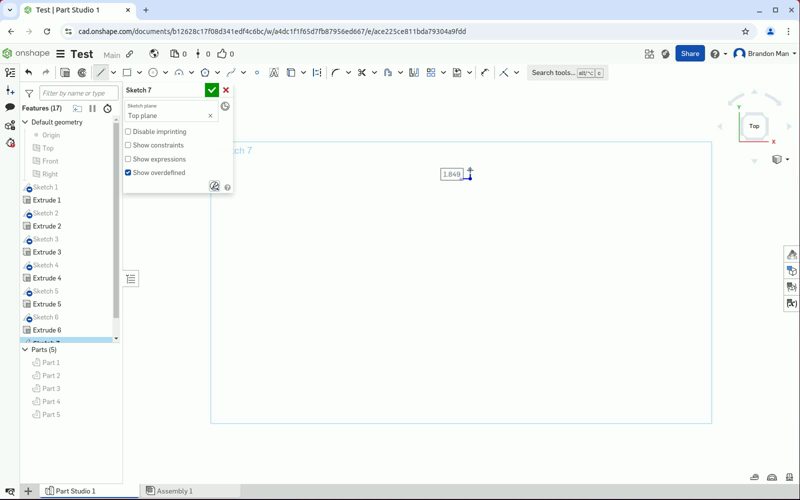
key(a)
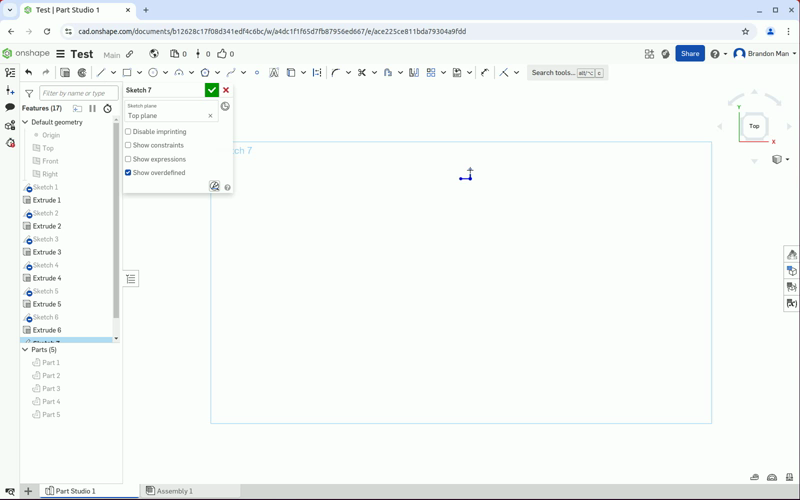
mouse_move(470, 169)
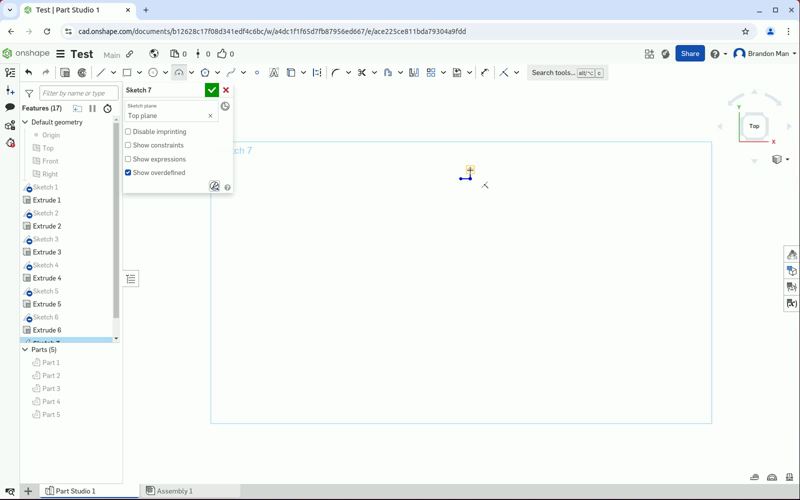
click(470, 169)
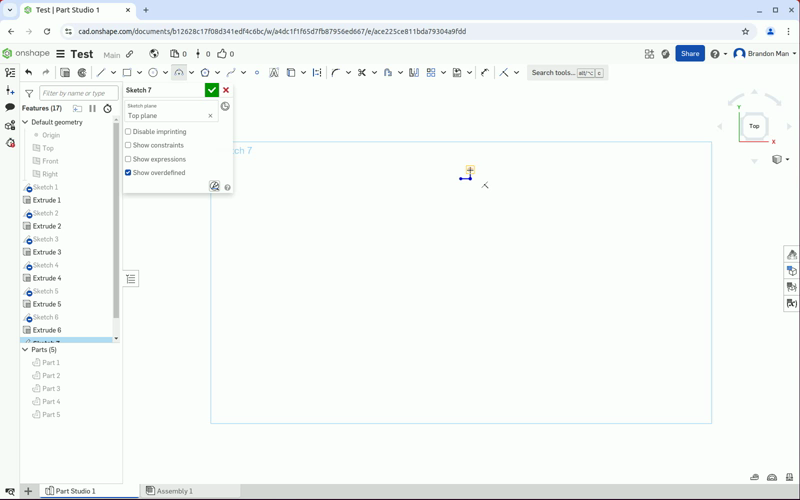
mouse_move(460, 178)
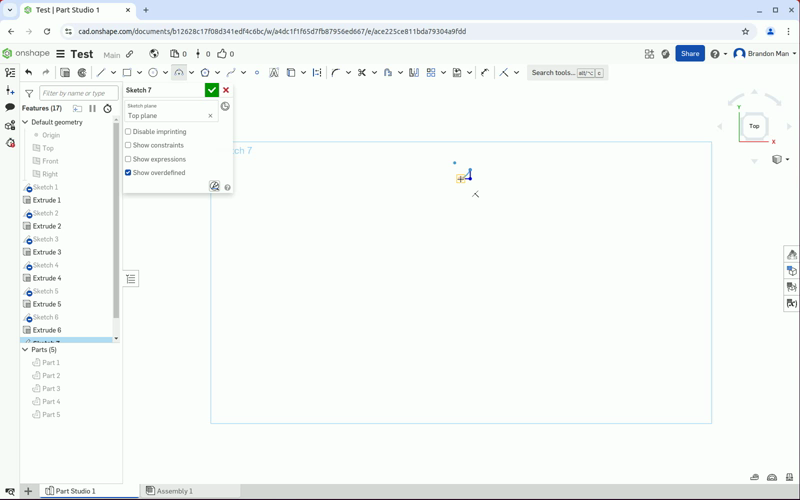
click(460, 178)
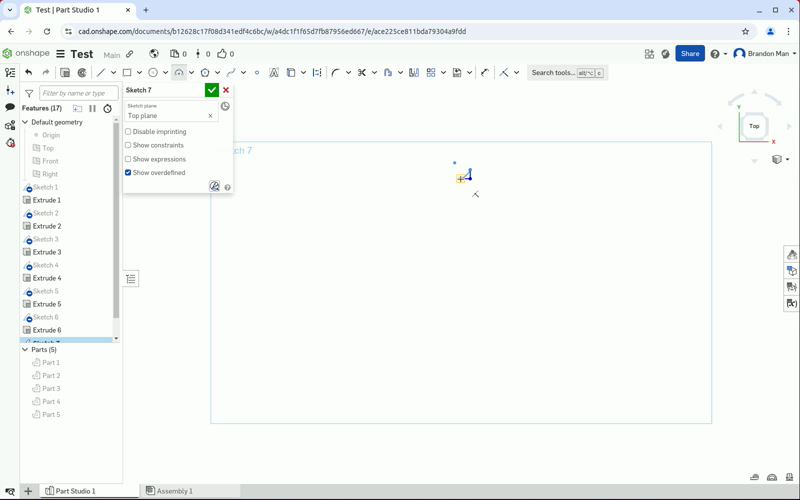
key_down(shift)
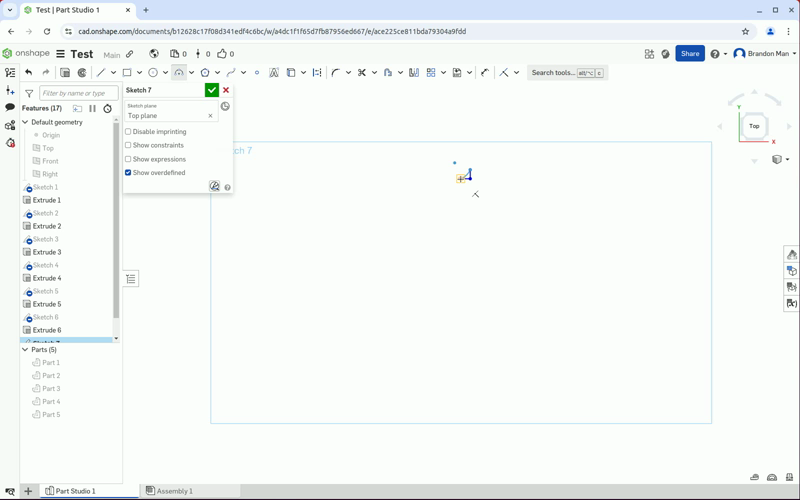
mouse_move(463, 172)
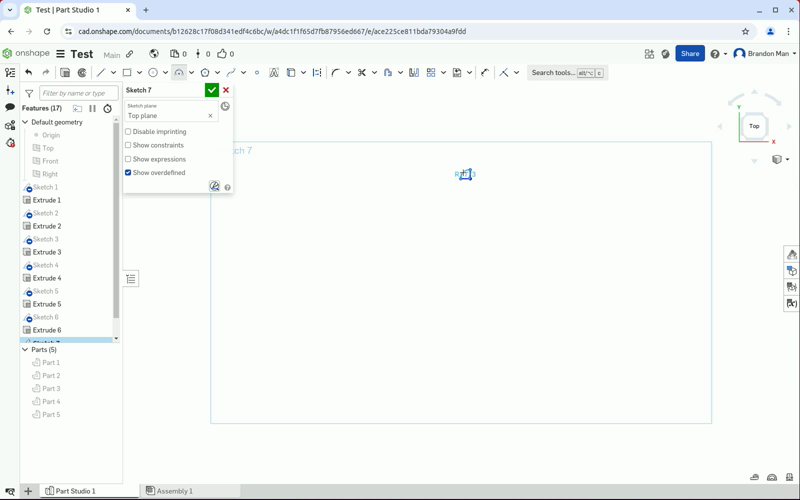
click(463, 172)
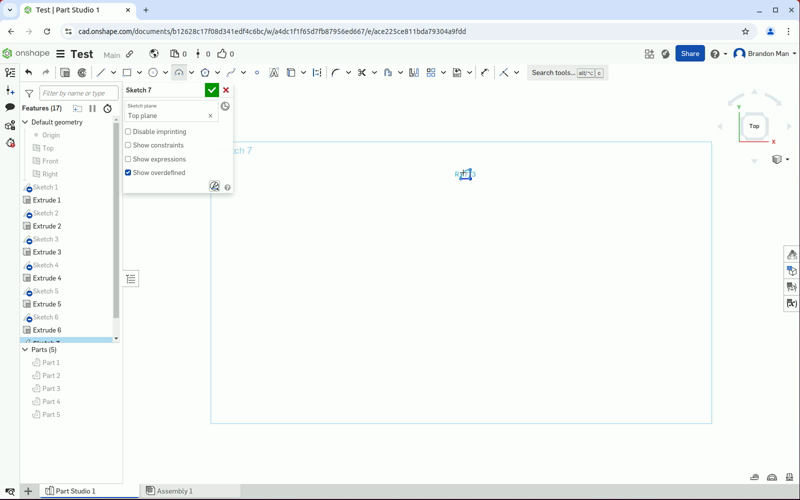
key_up(shift)
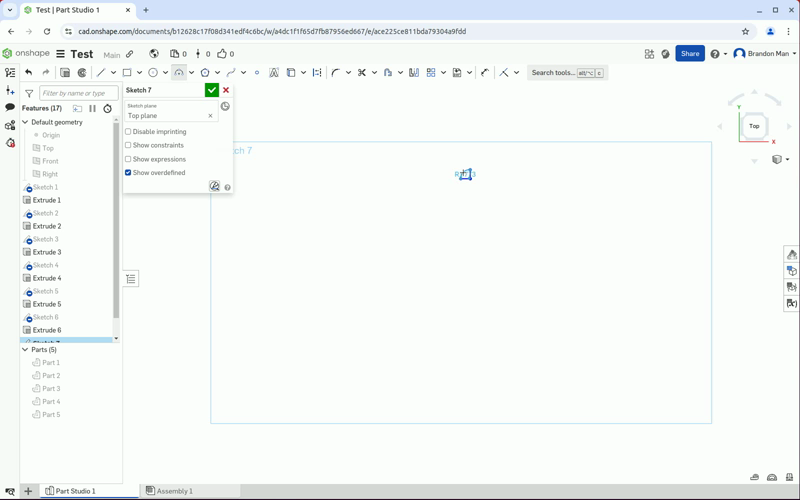
key(esc)
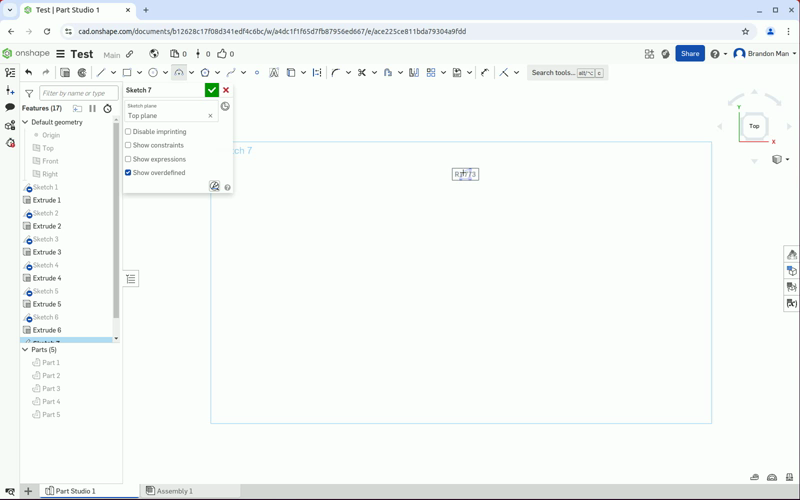
mouse_move(463, 175)
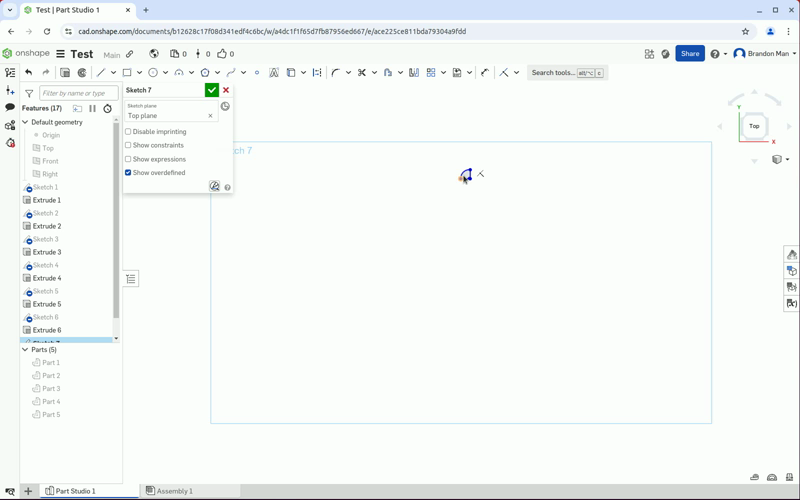
scroll(6)
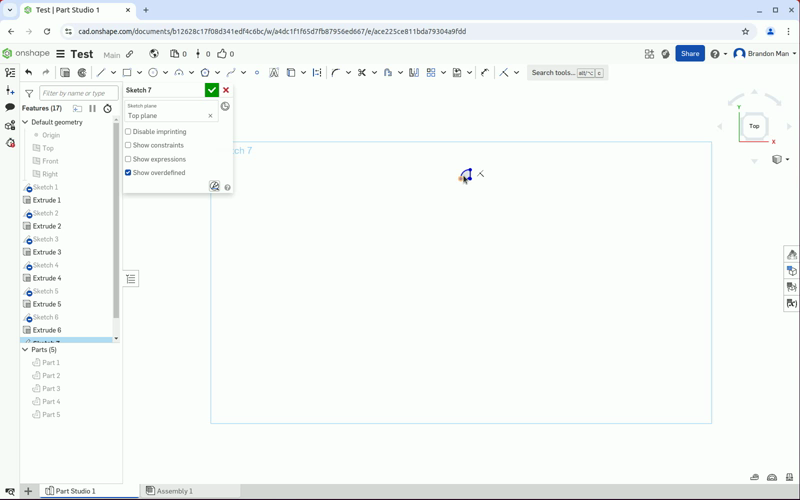
scroll(6)
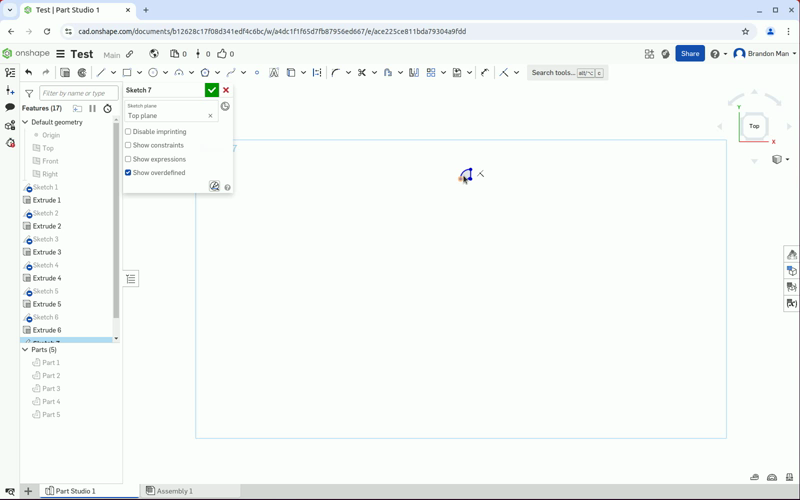
scroll(6)
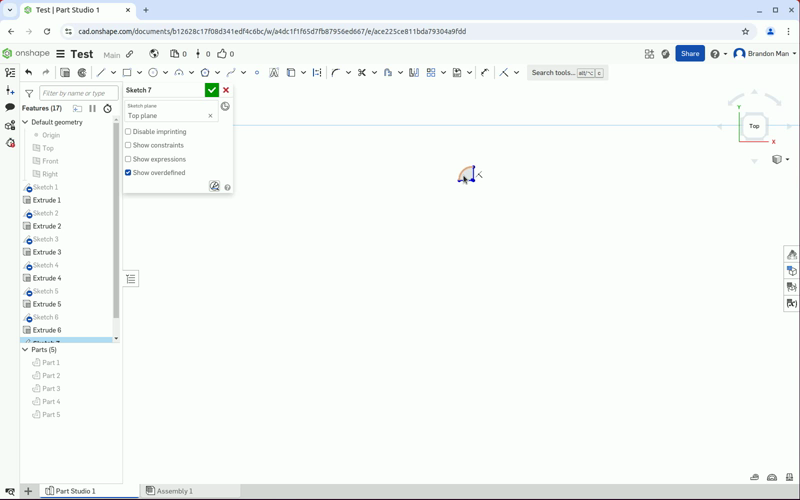
scroll(6)
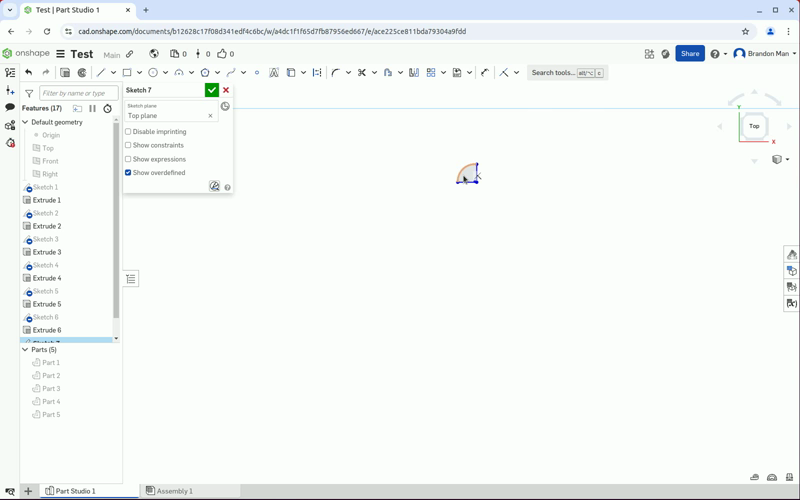
scroll(6)
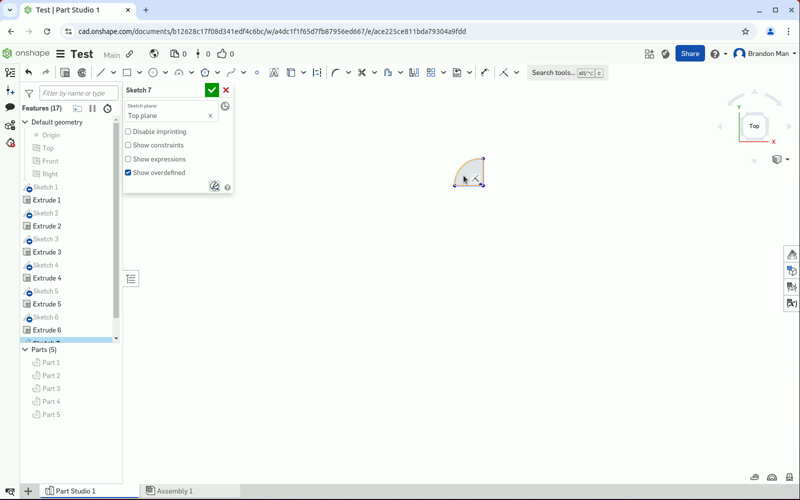
scroll(6)
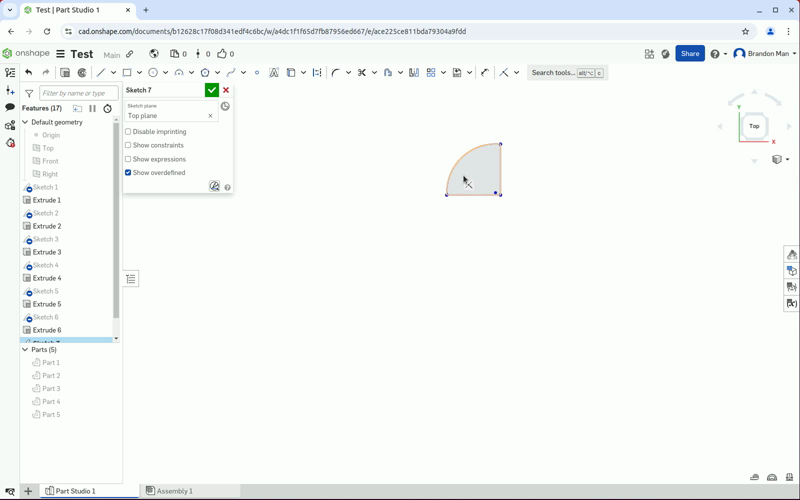
scroll(6)
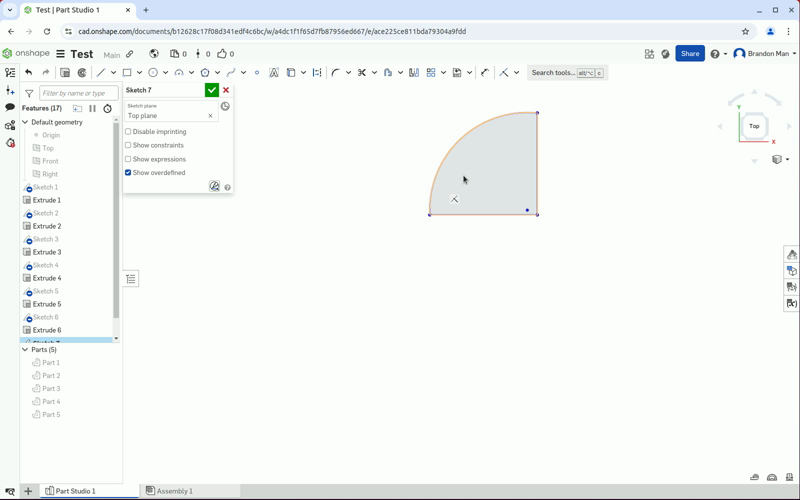
click(463, 175)
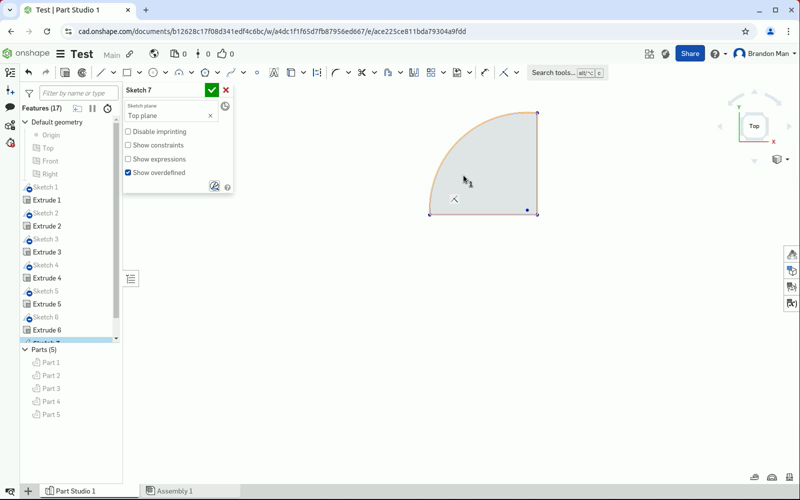
scroll(-6)
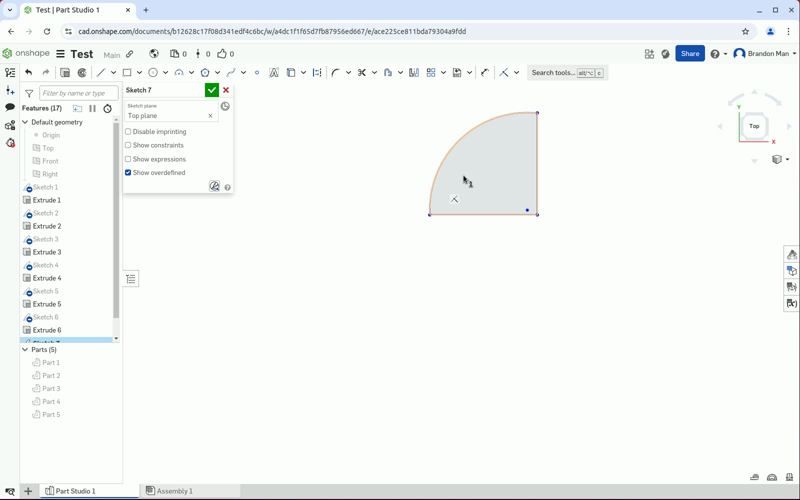
scroll(-6)
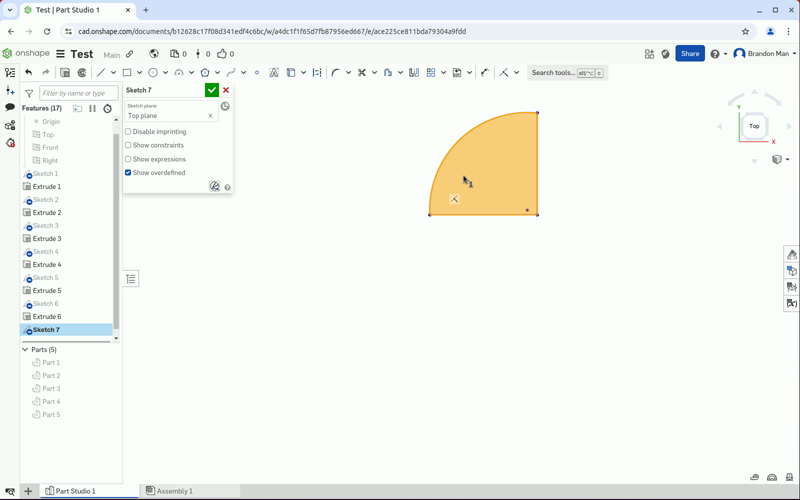
scroll(-6)
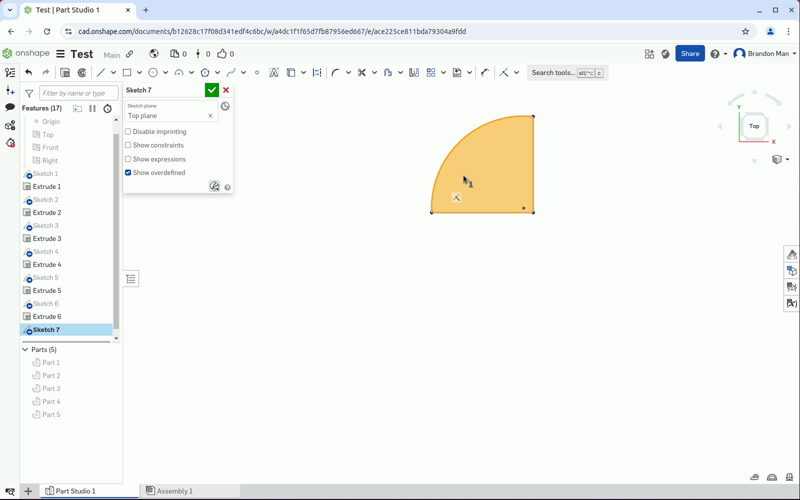
scroll(-6)
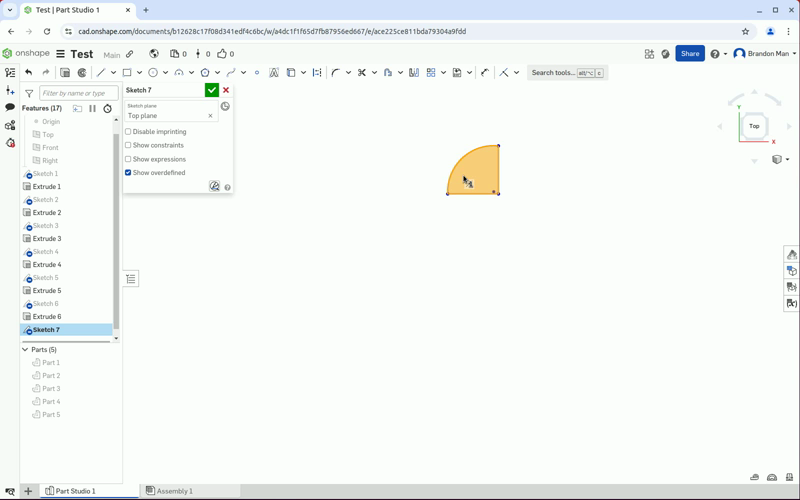
scroll(-6)
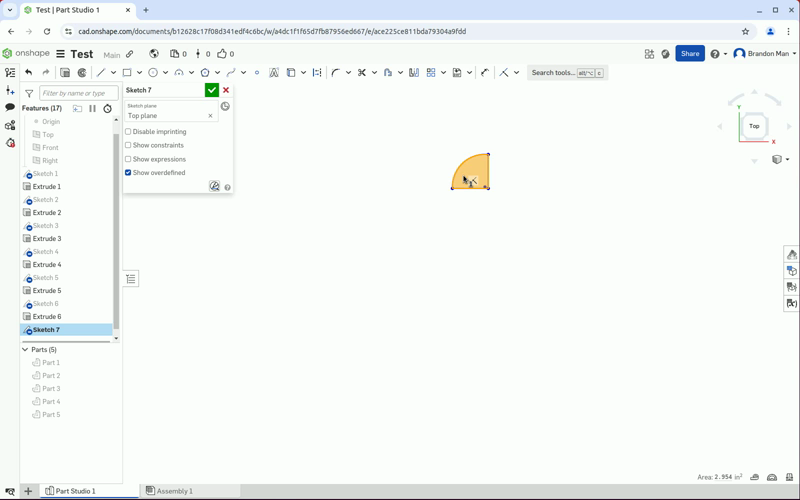
scroll(-6)
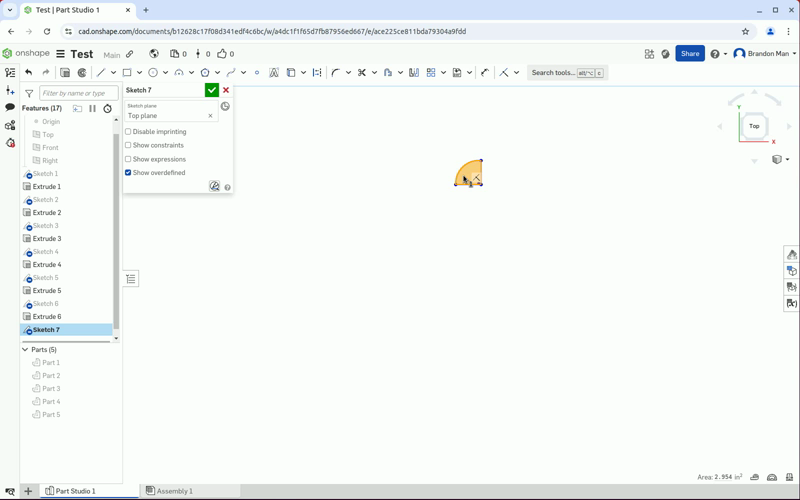
scroll(-6)
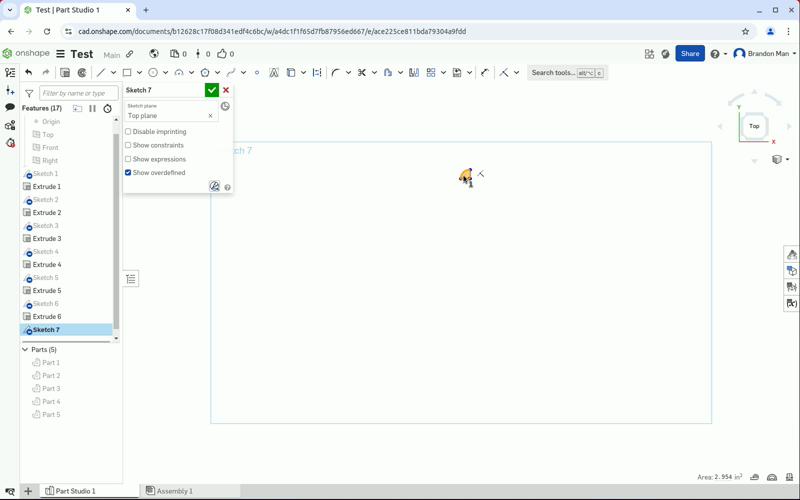
mouse_move(73, 352)
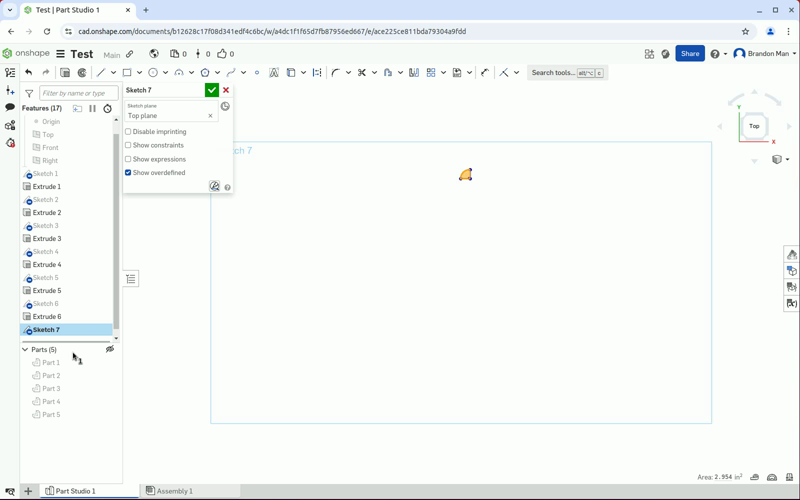
key(shift+y)
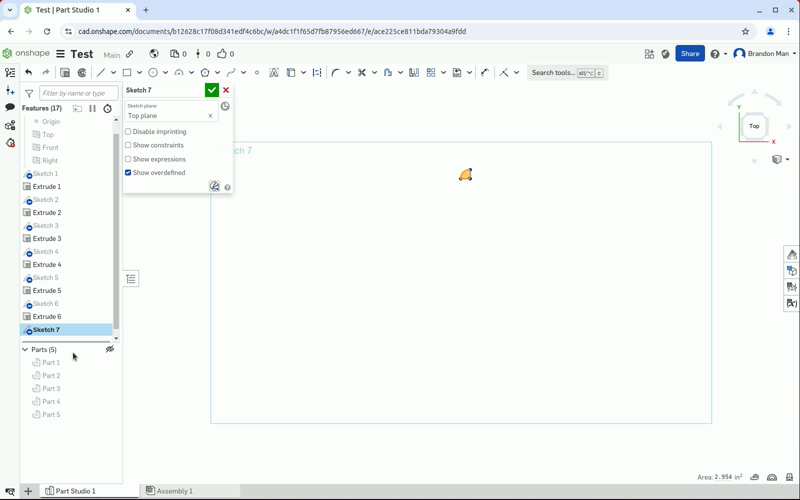
key(shift+e)
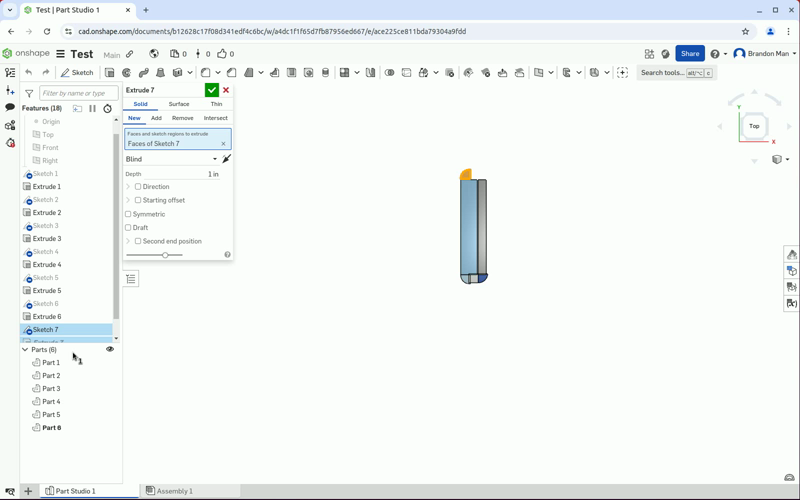
mouse_move(143, 106)
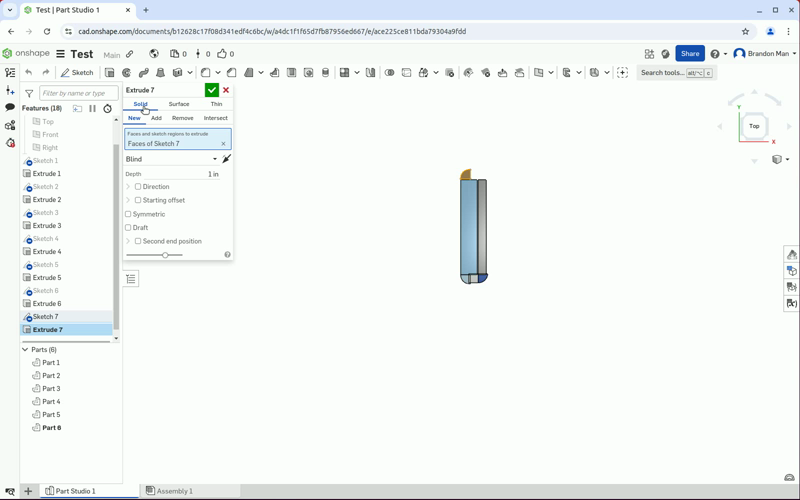
click(143, 106)
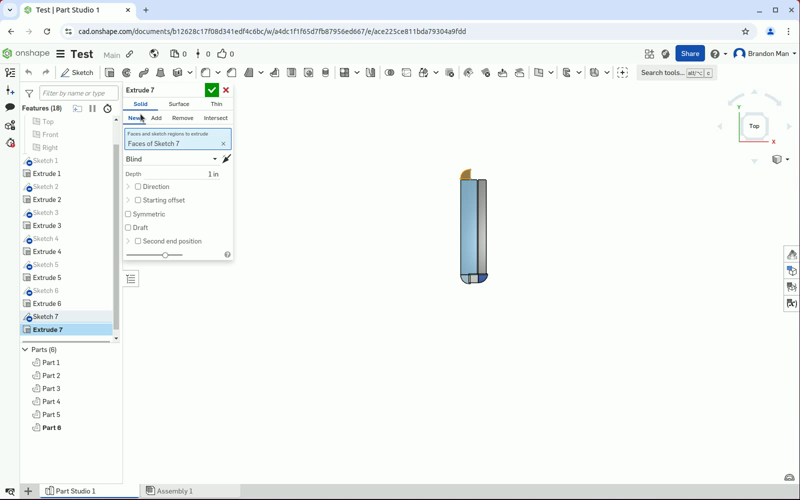
mouse_move(137, 120)
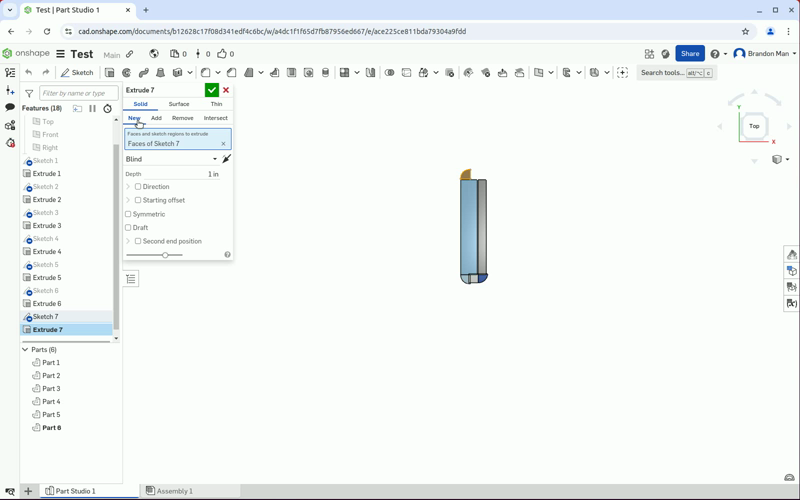
click(137, 120)
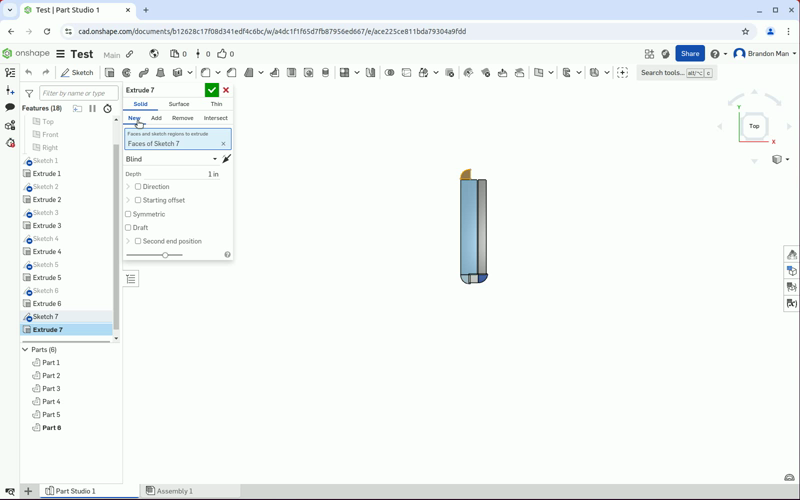
key(tab, 4)
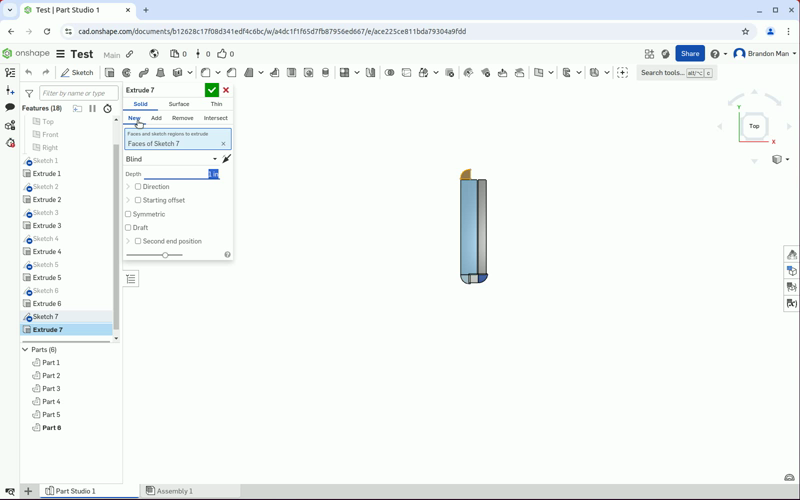
text(-0.241)
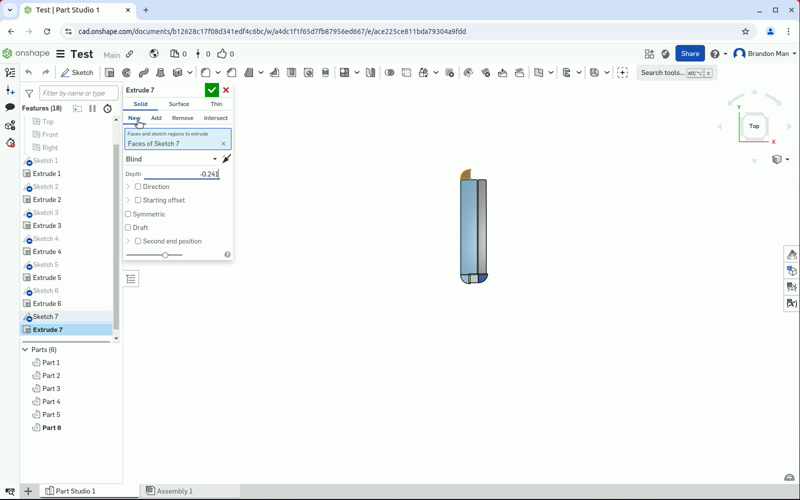
key(enter)
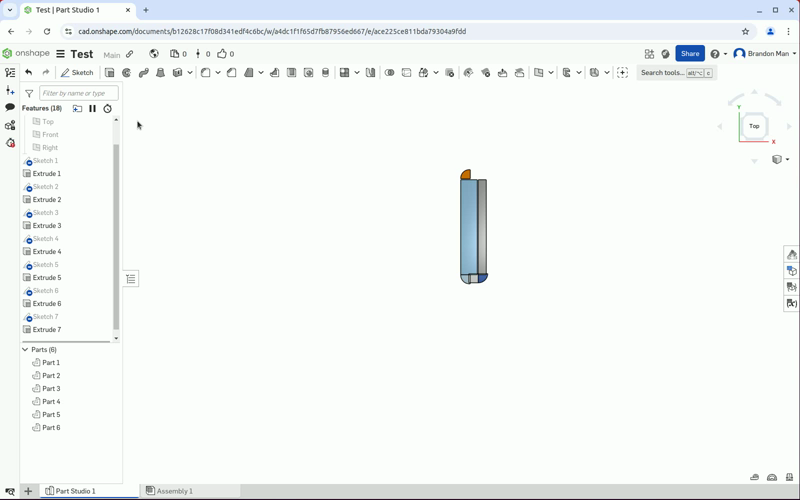
key(shift+h)
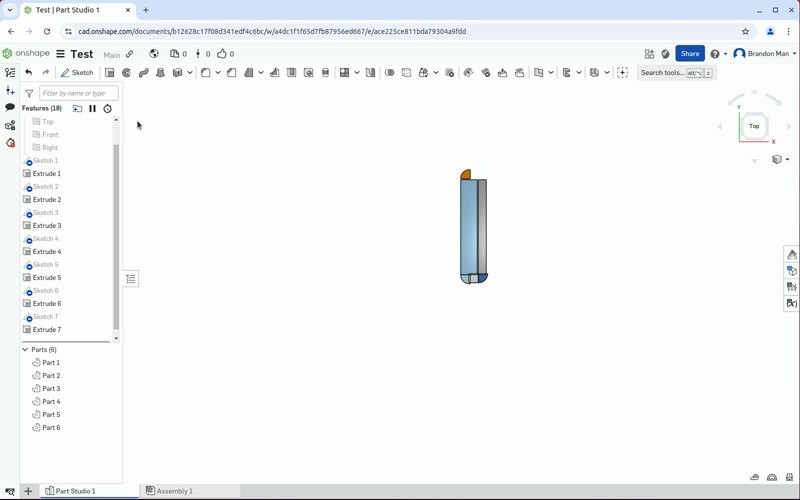
key(shift+h)
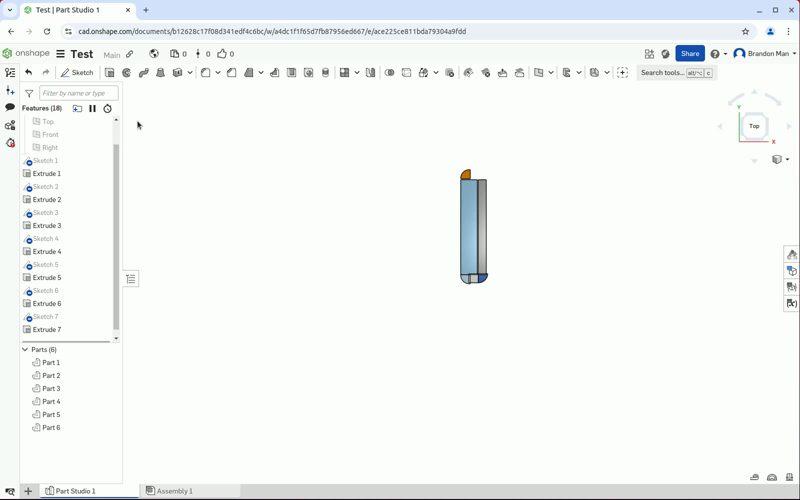
mouse_move(69, 163)
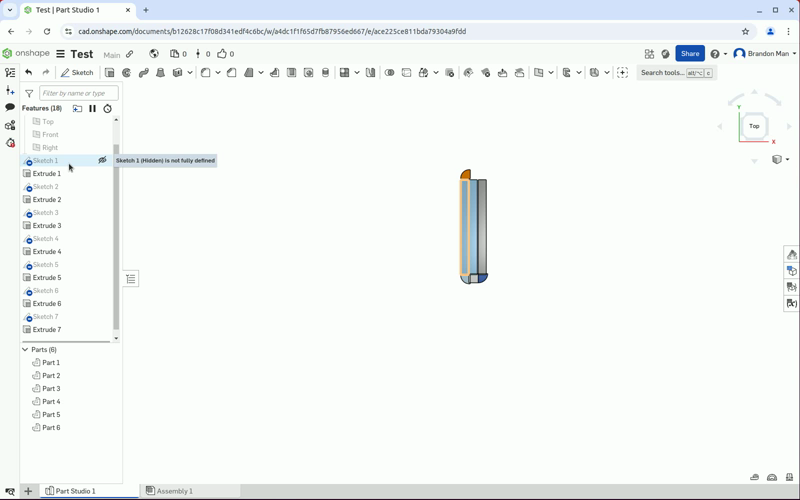
click(69, 163)
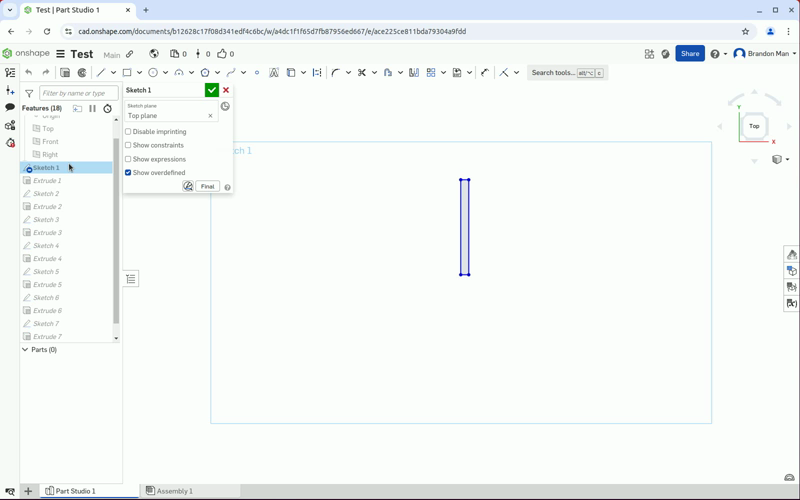
mouse_move(229, 92)
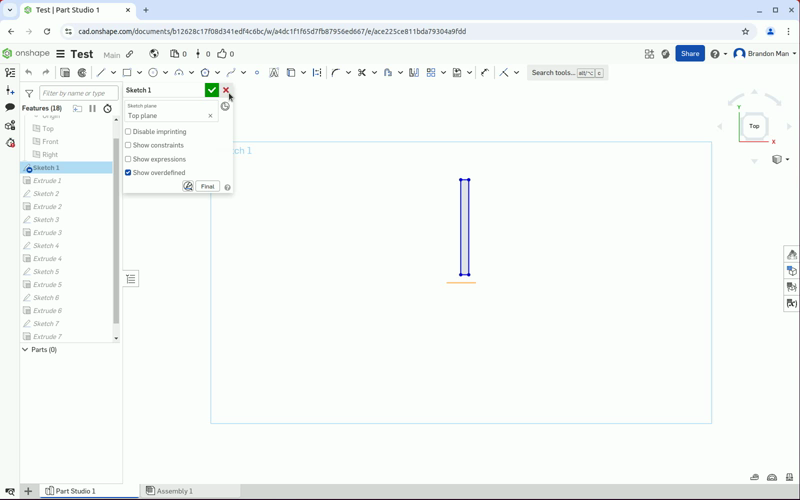
click(229, 92)
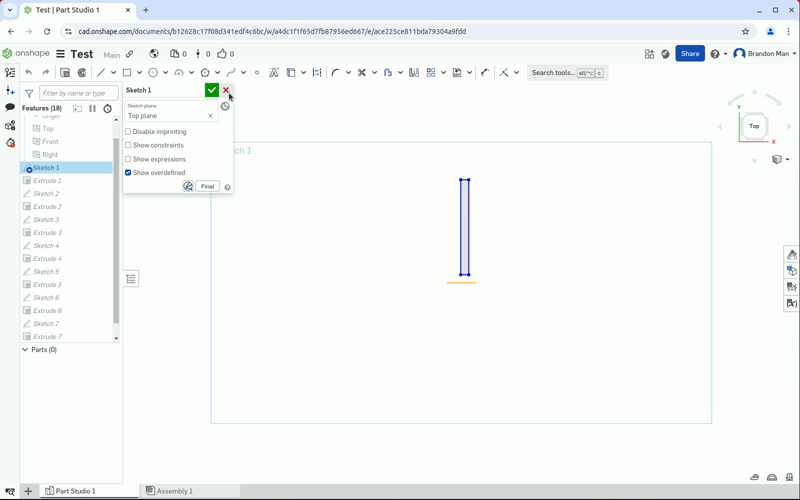
key(shift+s)
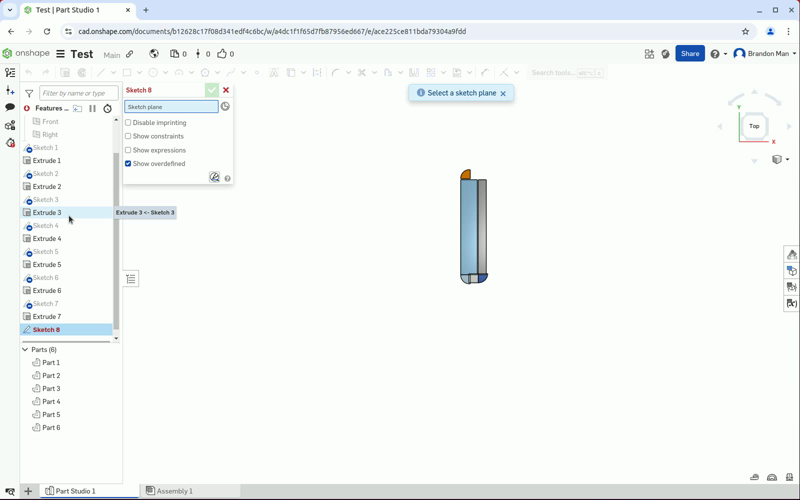
scroll(3)
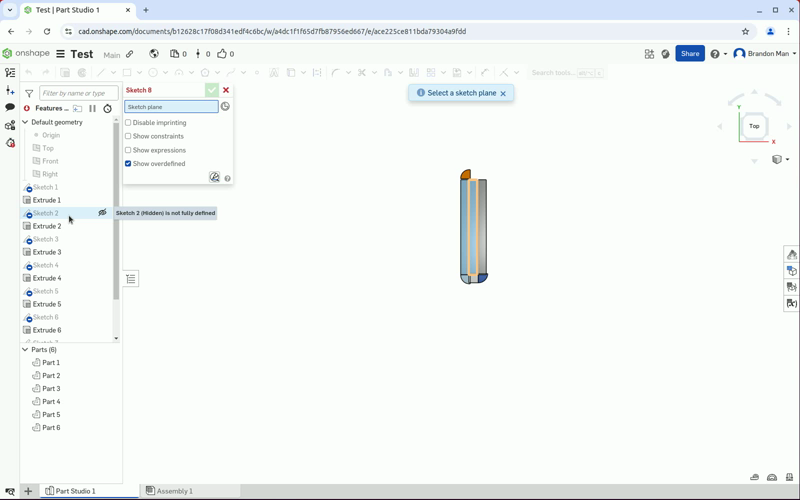
mouse_move(69, 150)
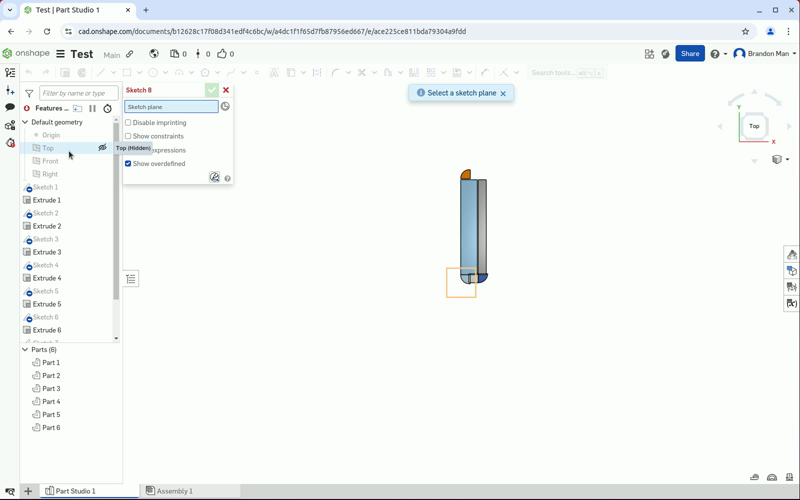
click(69, 150)
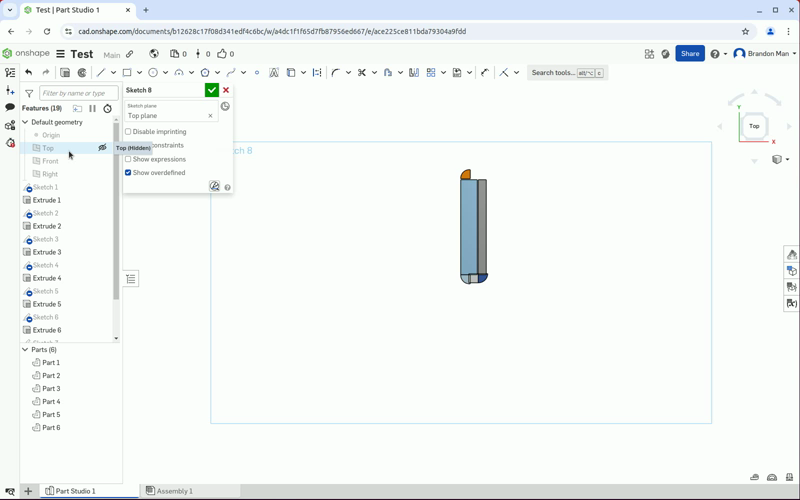
mouse_move(73, 352)
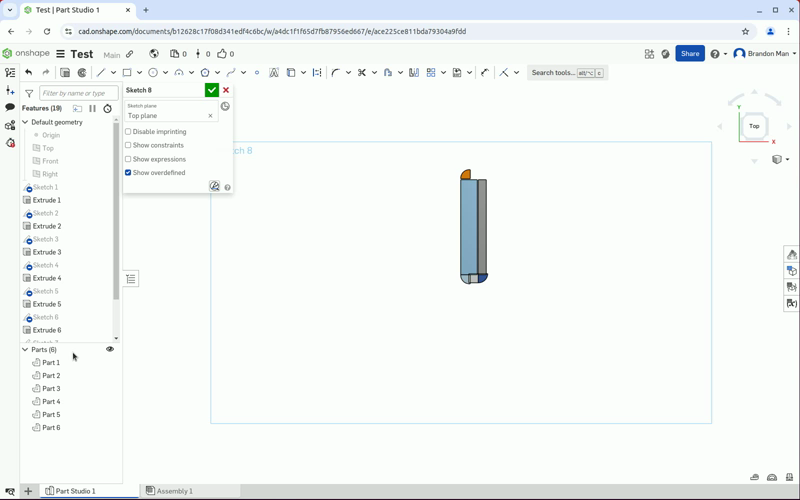
key(y)
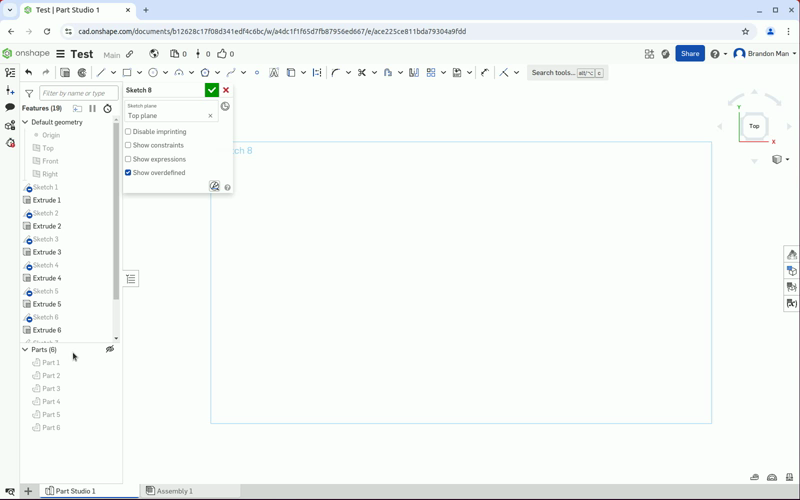
key(l)
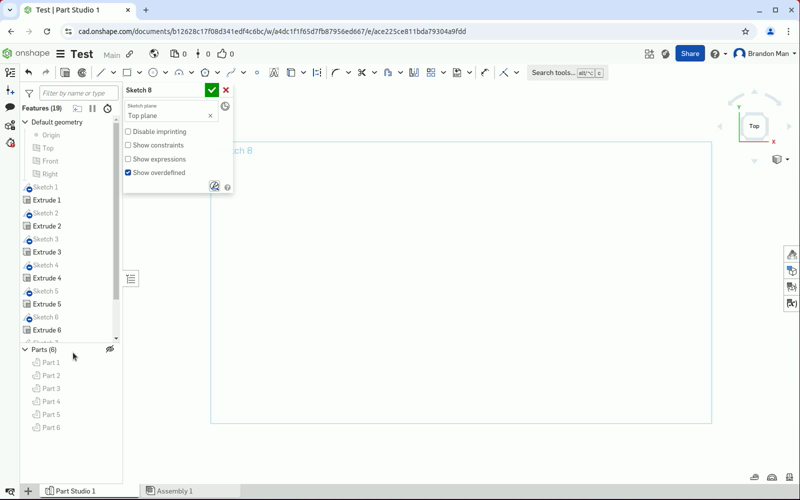
key_down(shift)
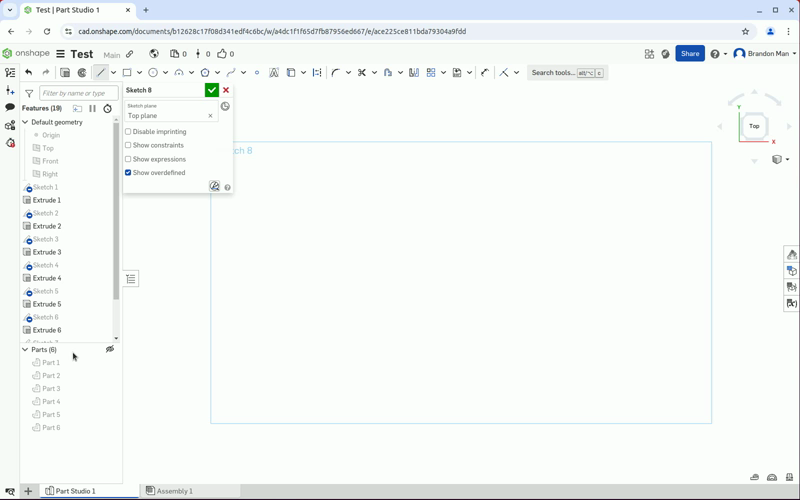
mouse_move(468, 178)
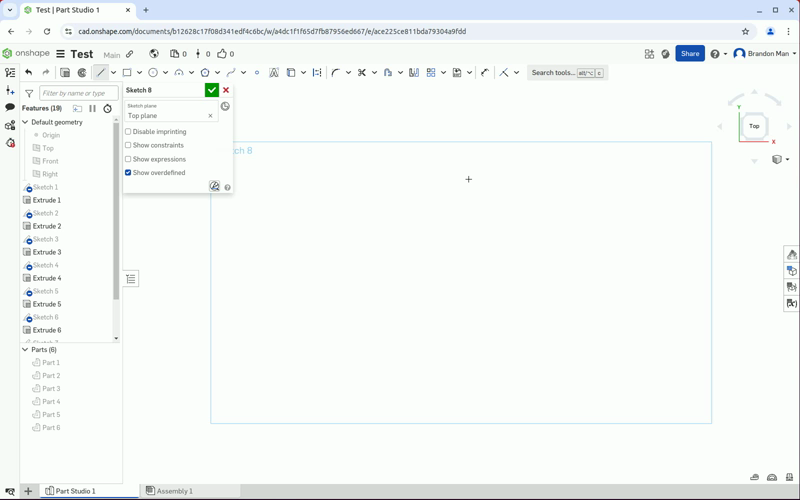
click(468, 178)
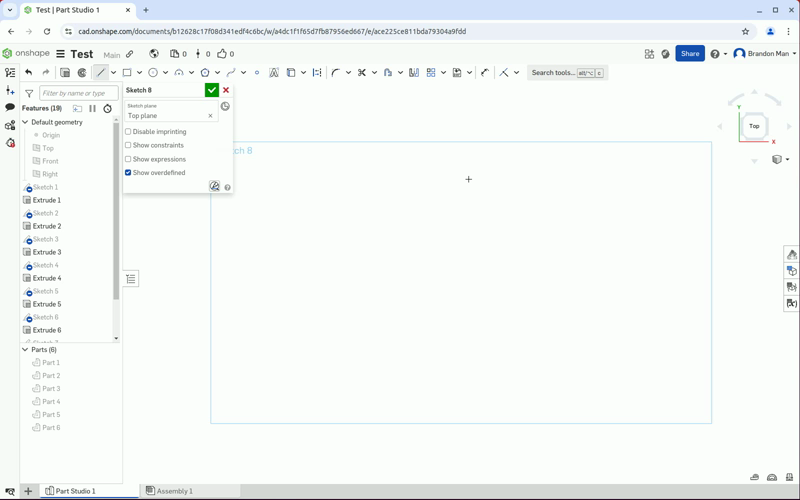
key_up(shift)
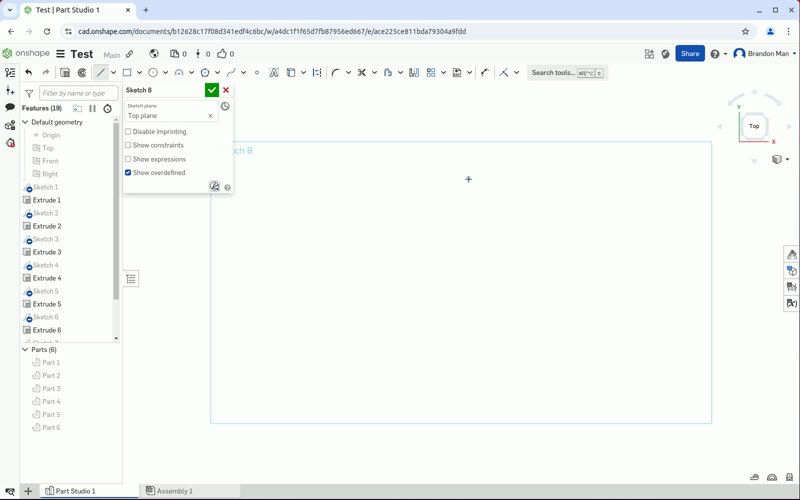
key_down(shift)
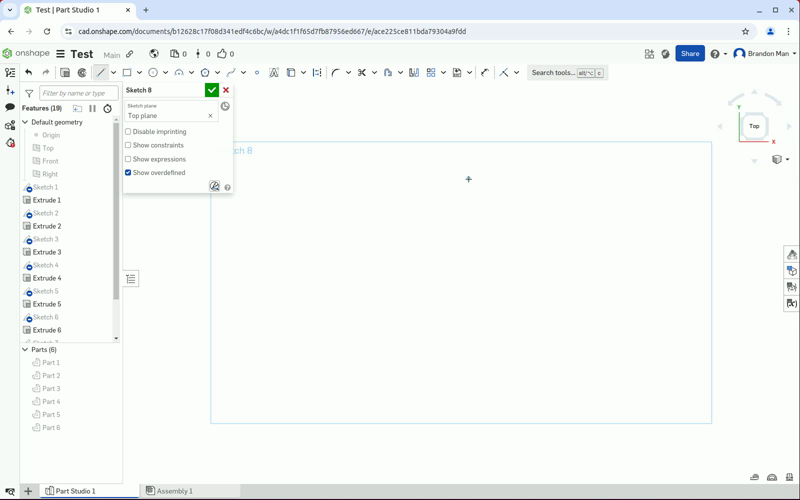
mouse_move(498, 178)
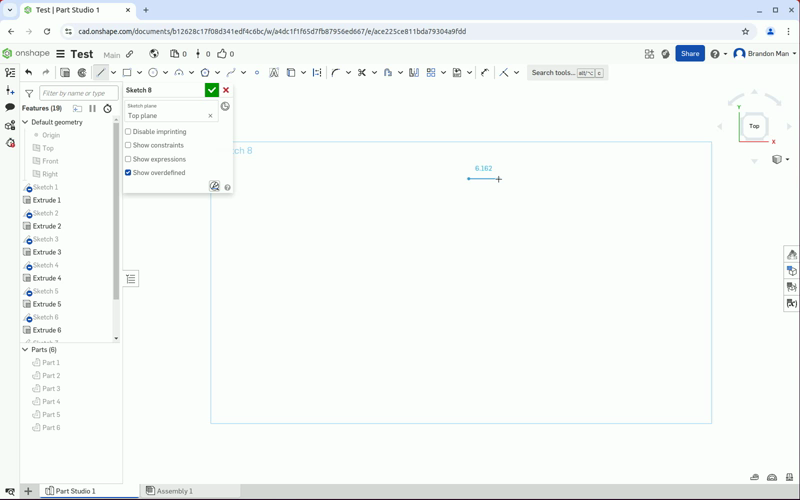
mouse_move(478, 178)
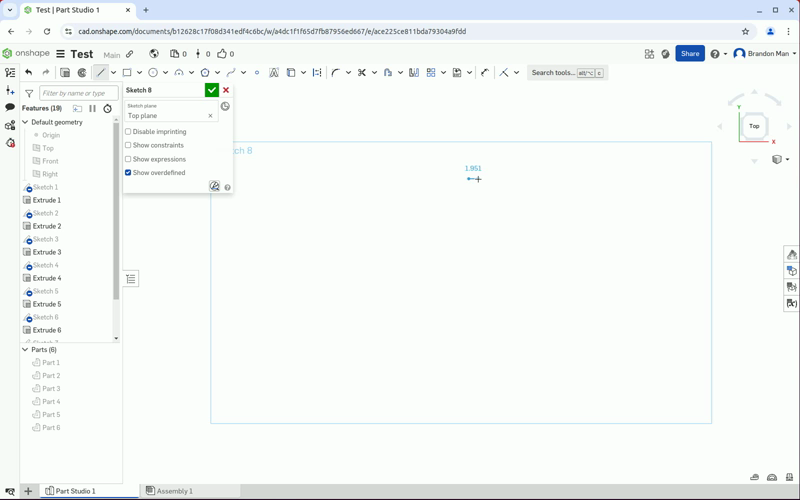
click(478, 178)
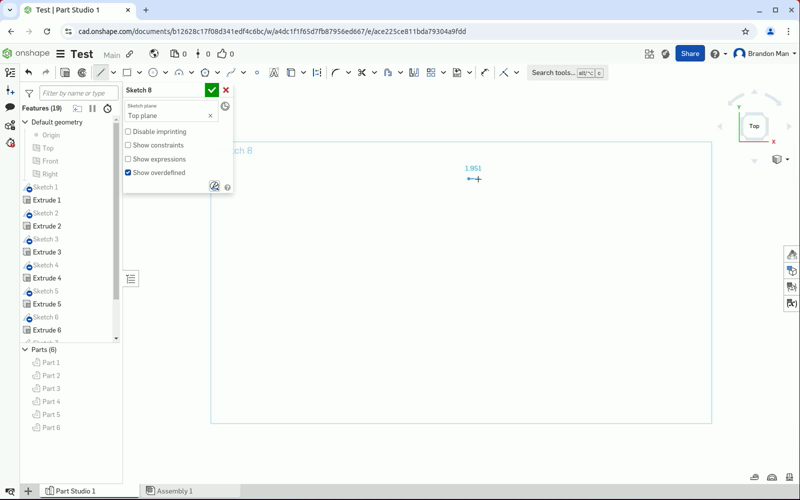
key_up(shift)
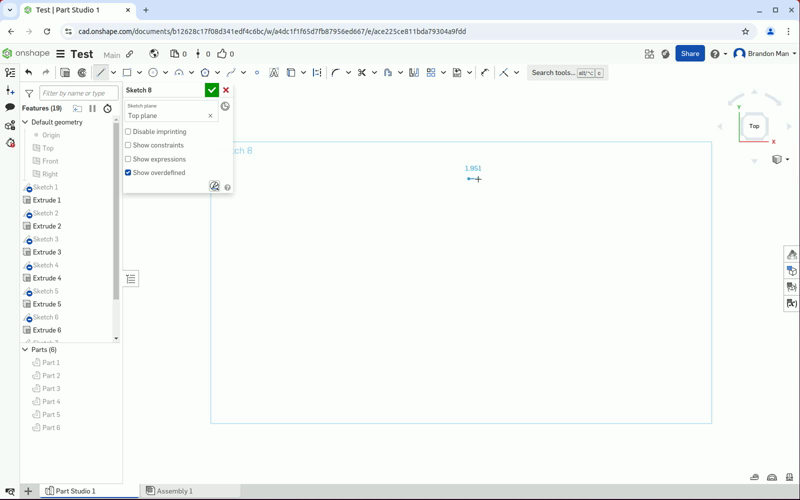
key_down(shift)
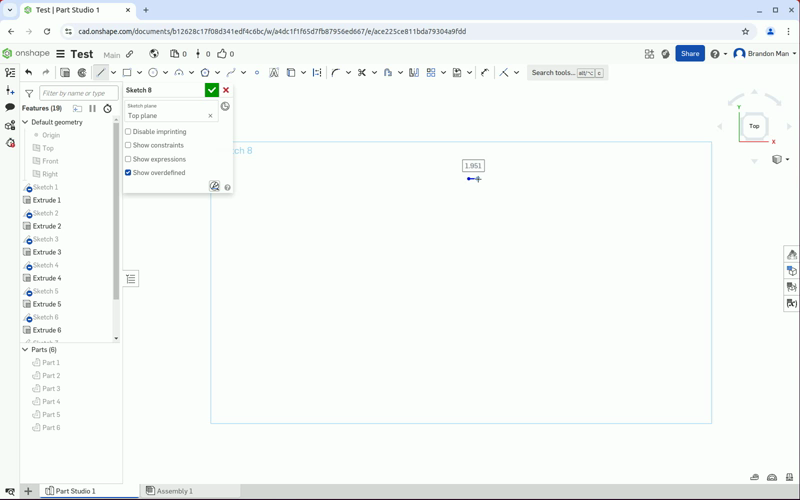
mouse_move(508, 178)
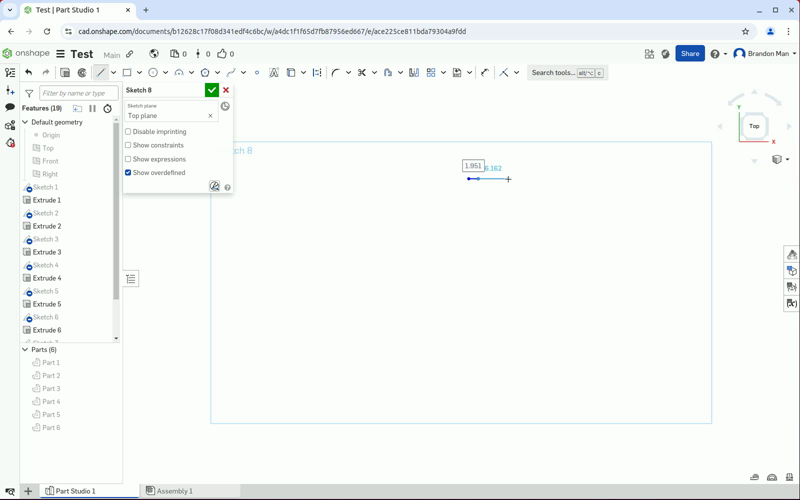
mouse_move(478, 169)
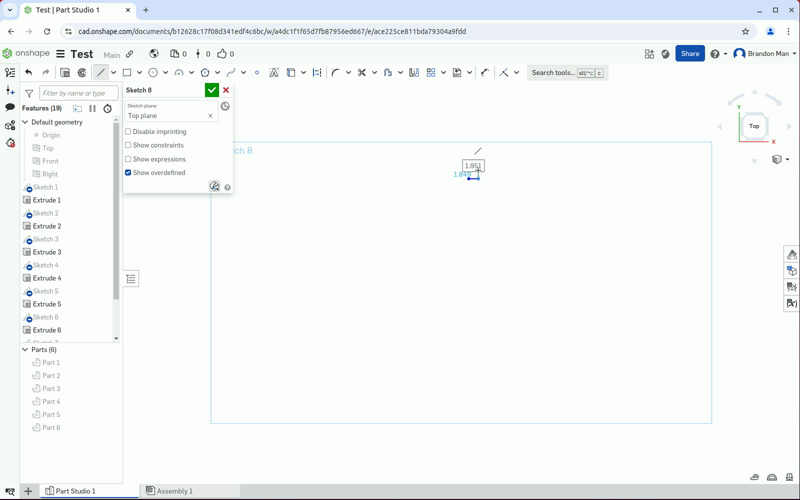
click(478, 169)
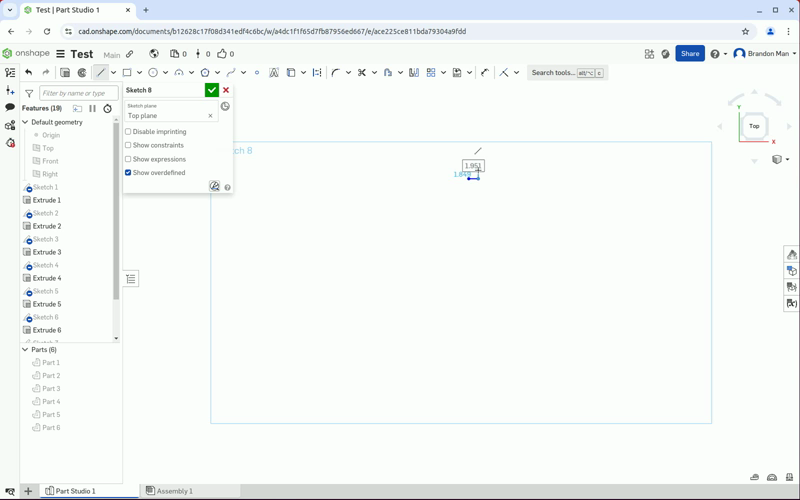
key_up(shift)
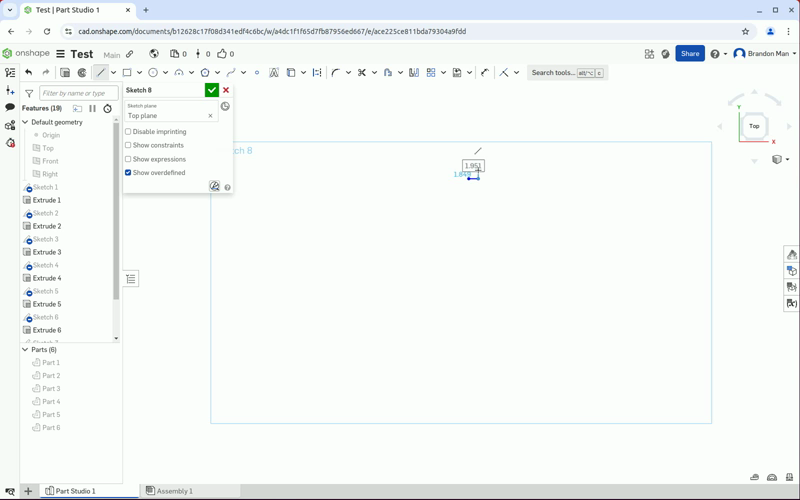
key_down(shift)
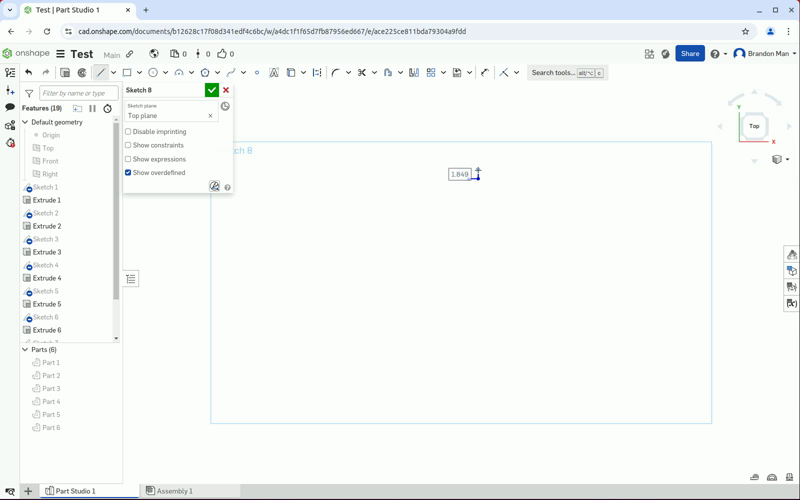
mouse_move(508, 169)
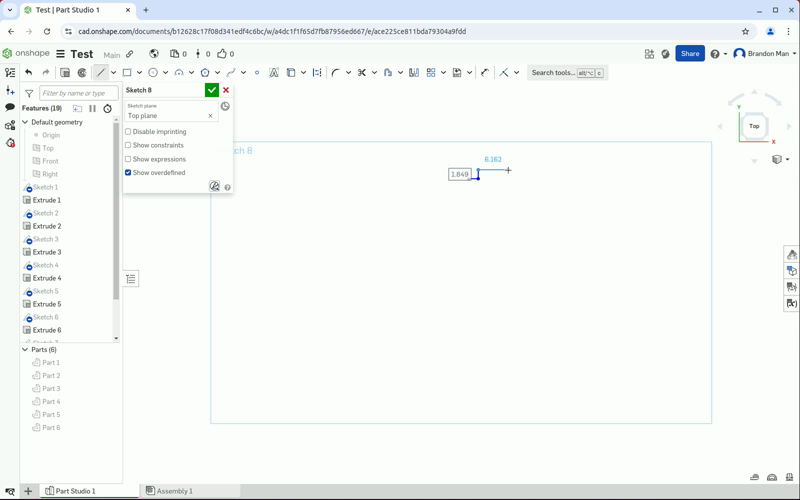
mouse_move(468, 169)
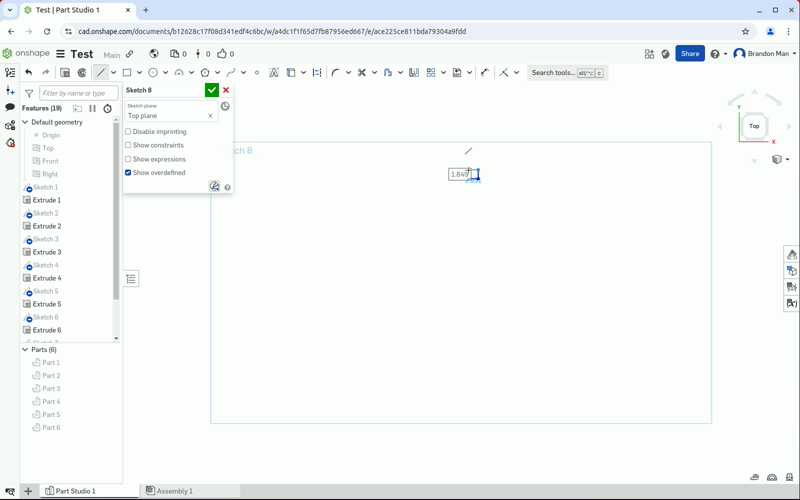
click(468, 169)
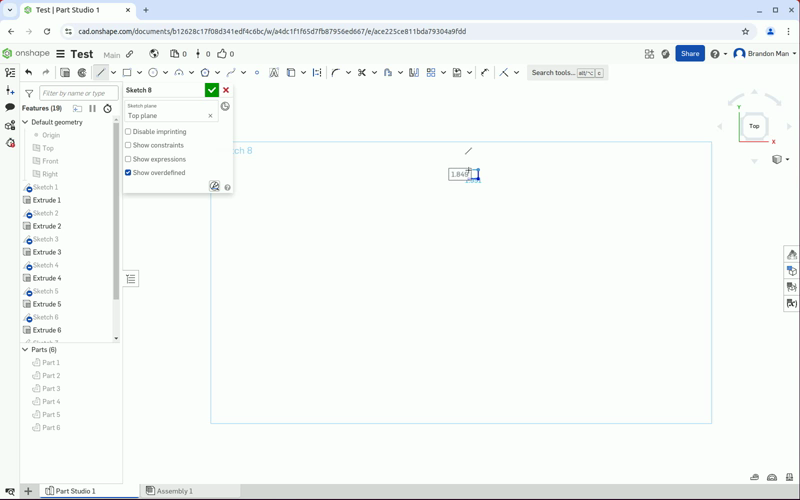
key_up(shift)
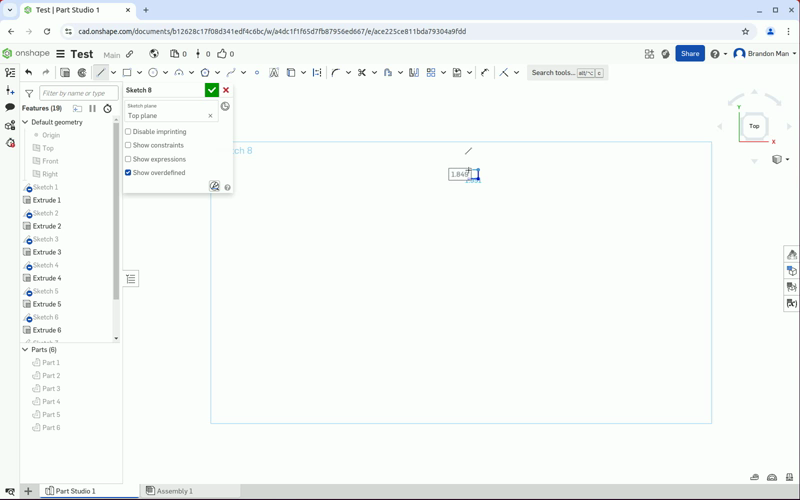
mouse_move(498, 169)
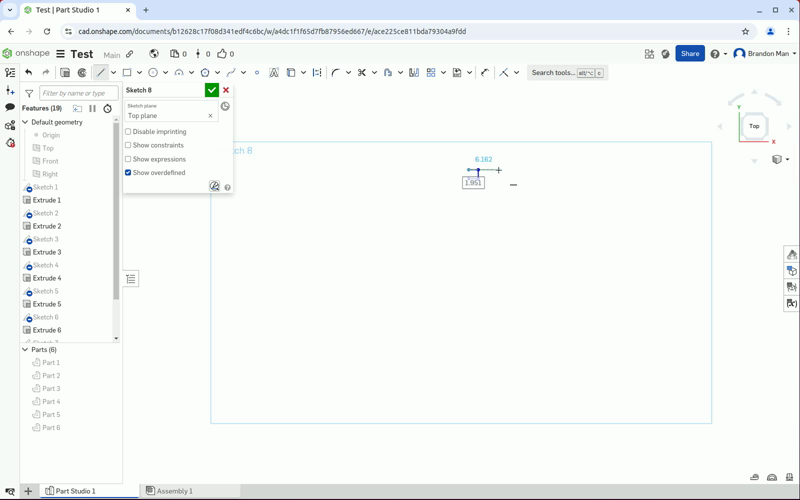
key_down(shift)
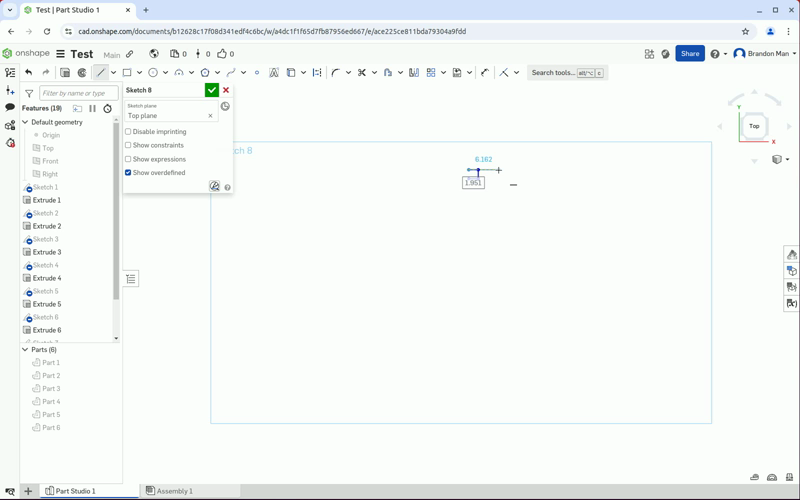
mouse_move(468, 178)
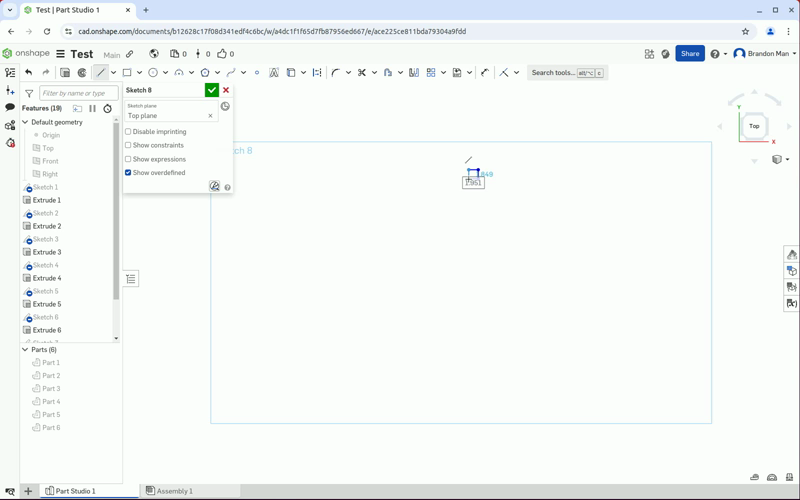
key_up(shift)
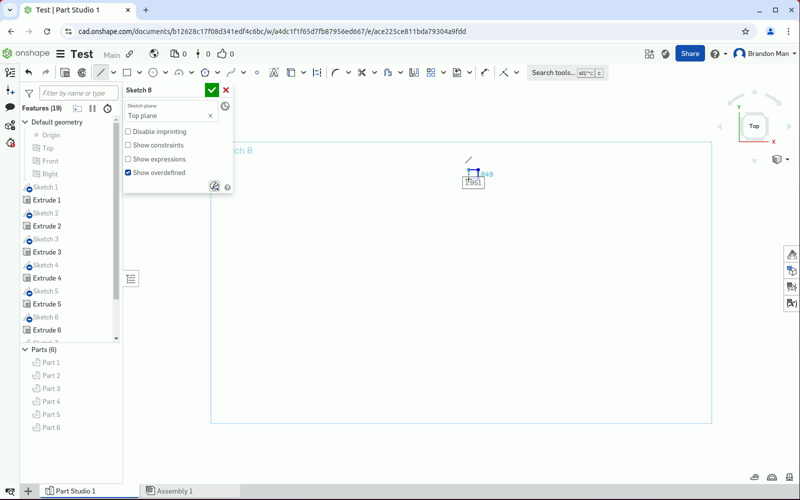
click(468, 178)
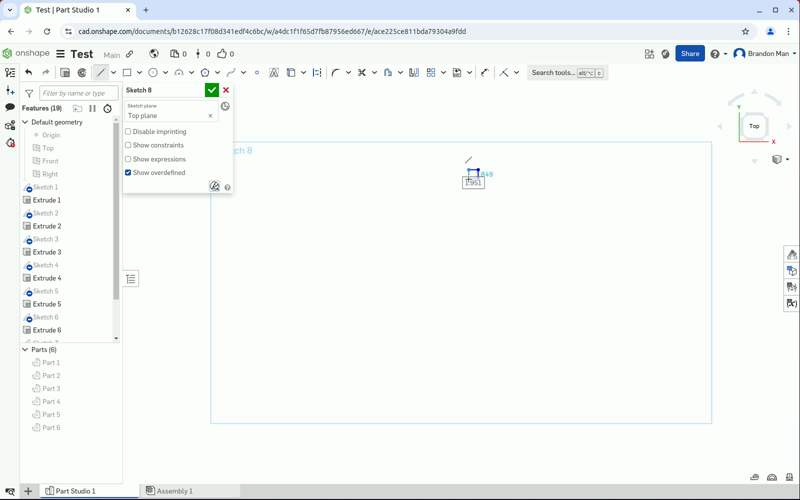
key(esc)
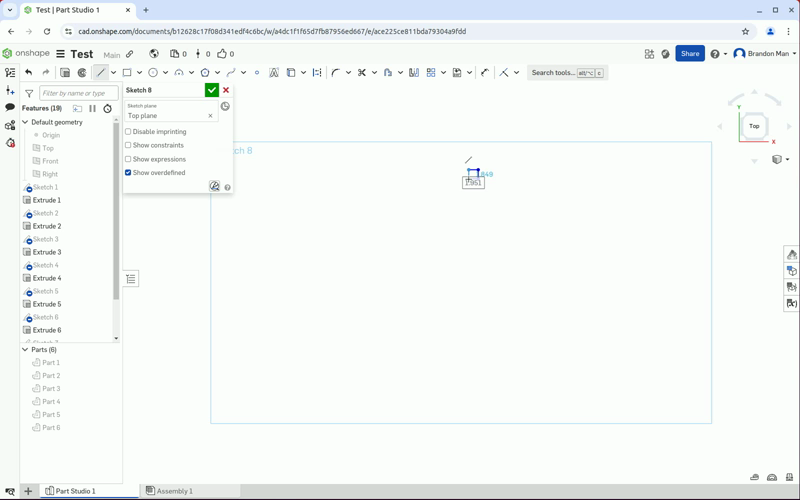
mouse_move(469, 171)
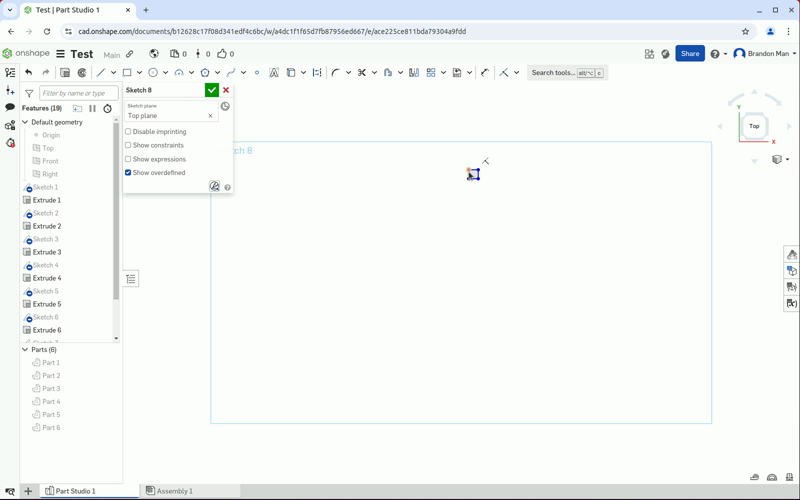
scroll(6)
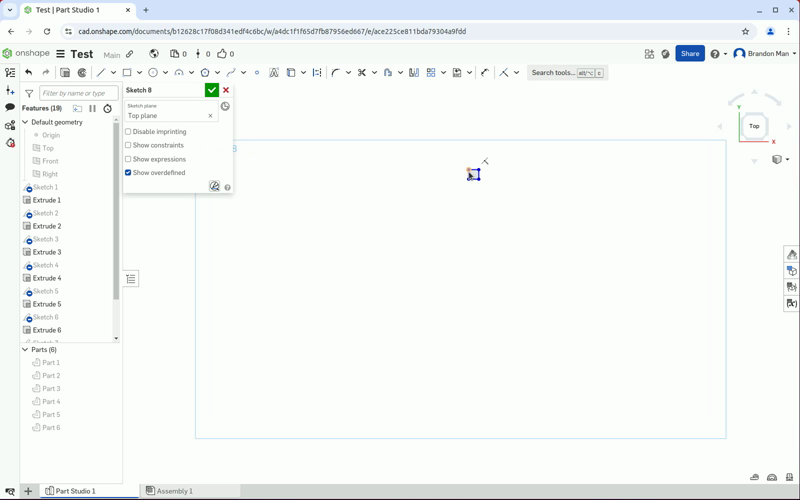
scroll(6)
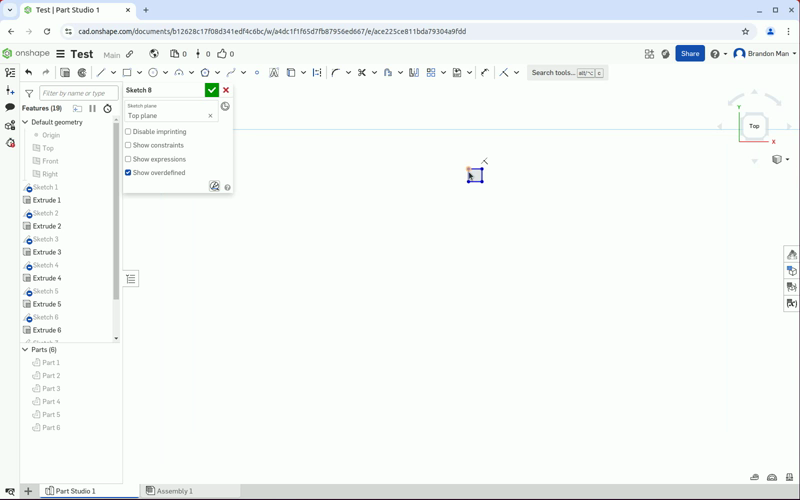
scroll(6)
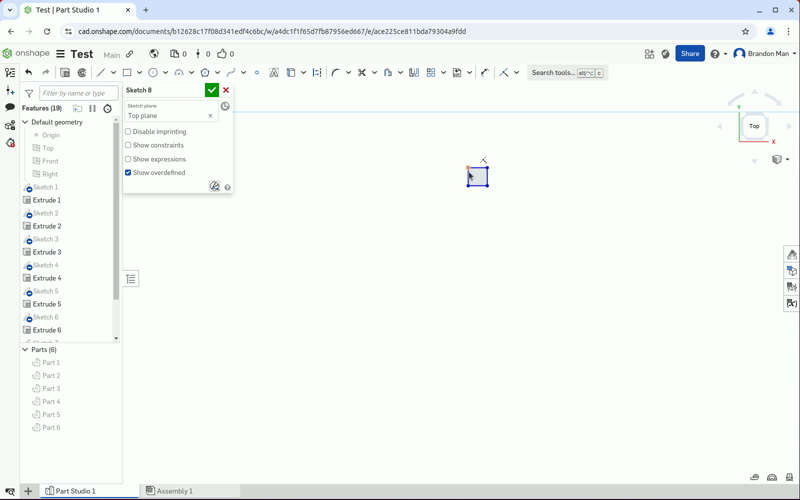
scroll(6)
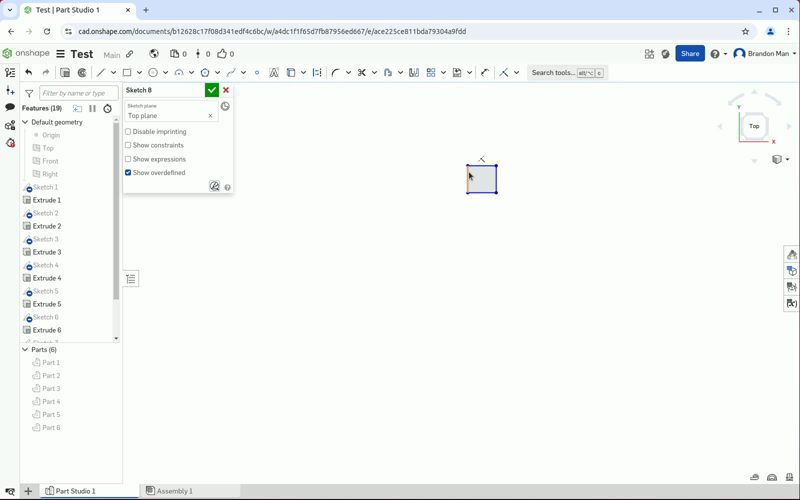
scroll(6)
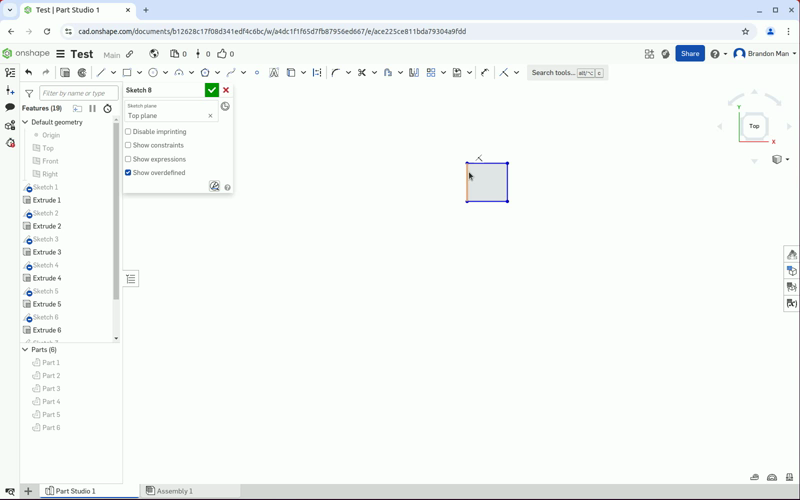
scroll(6)
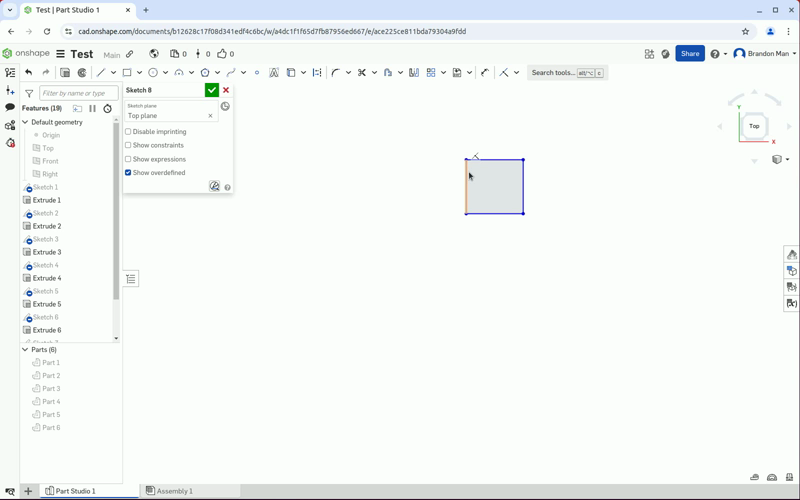
scroll(6)
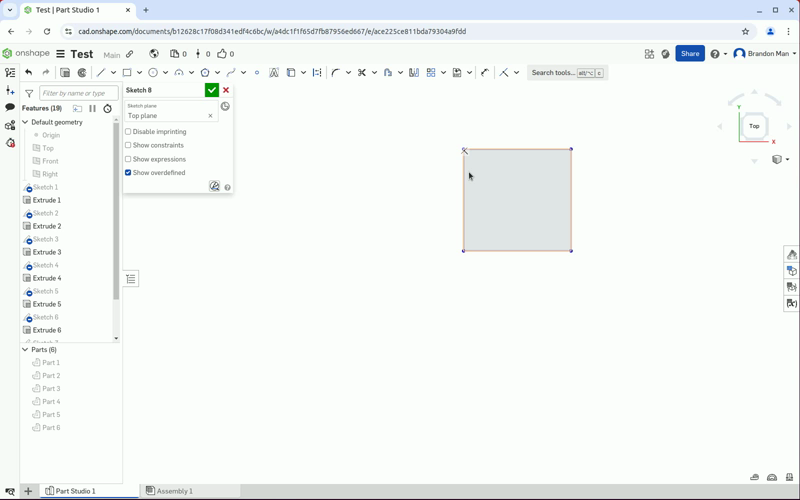
click(469, 171)
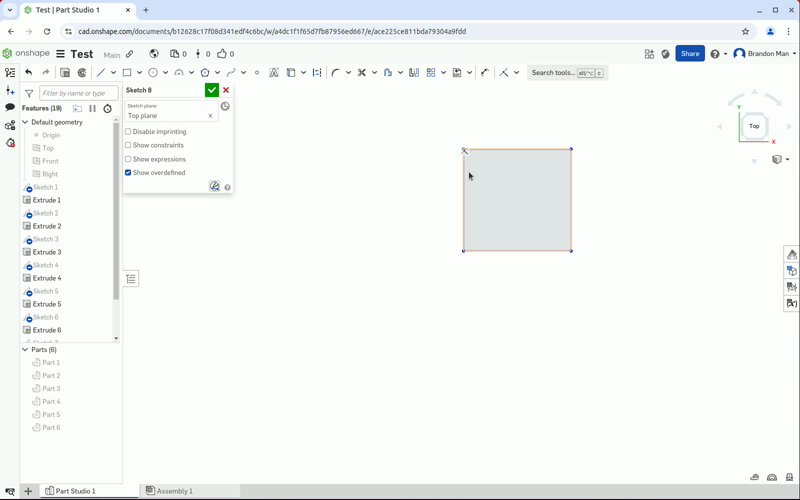
scroll(-6)
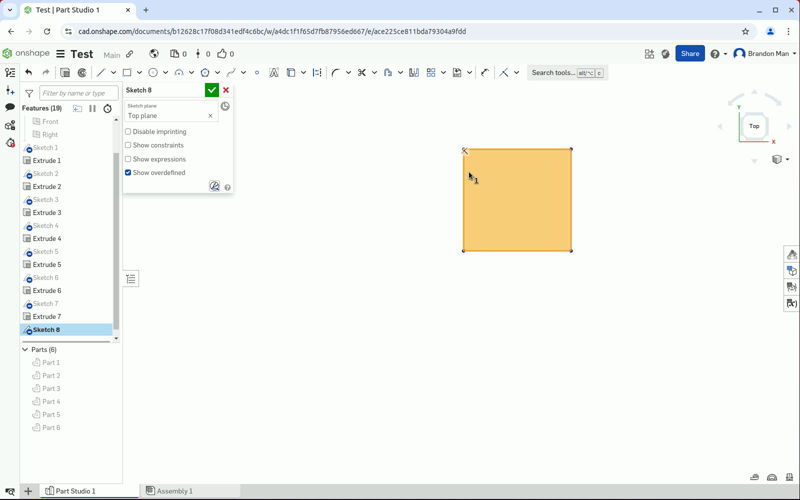
scroll(-6)
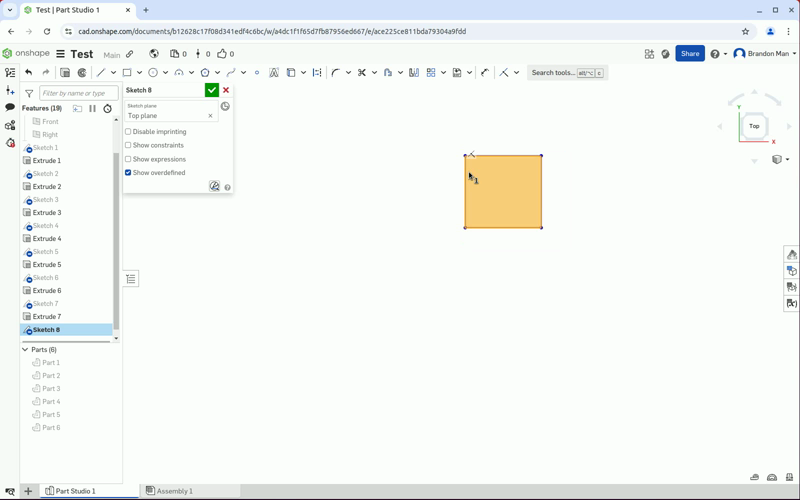
scroll(-6)
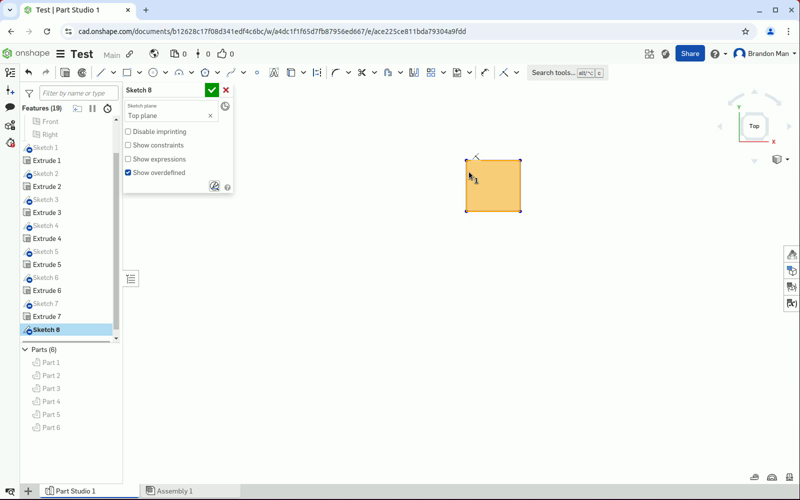
scroll(-6)
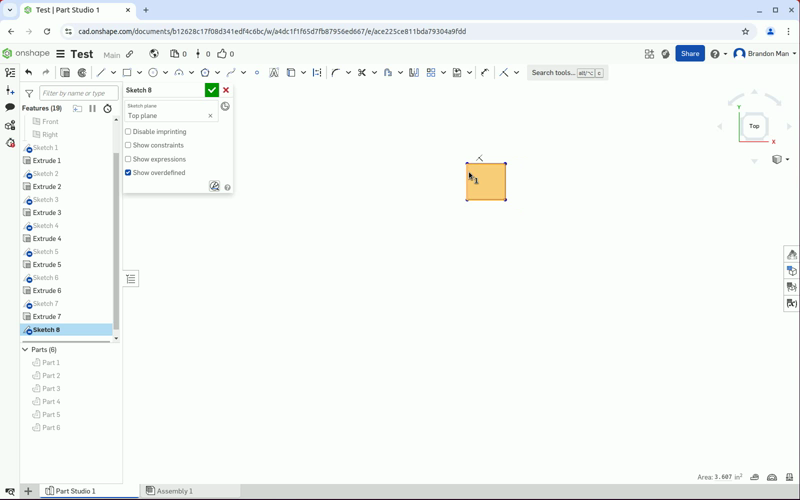
scroll(-6)
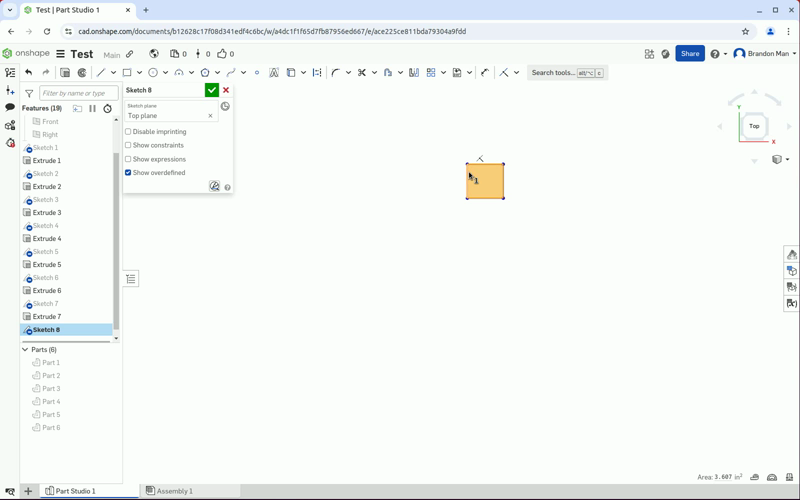
scroll(-6)
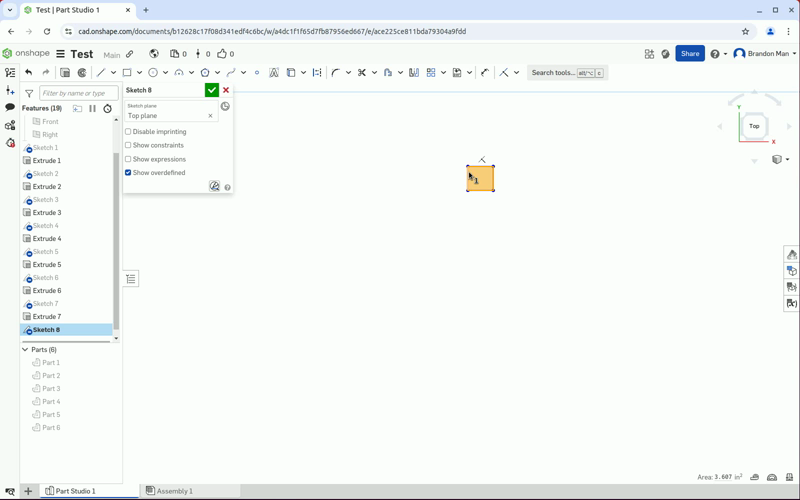
scroll(-6)
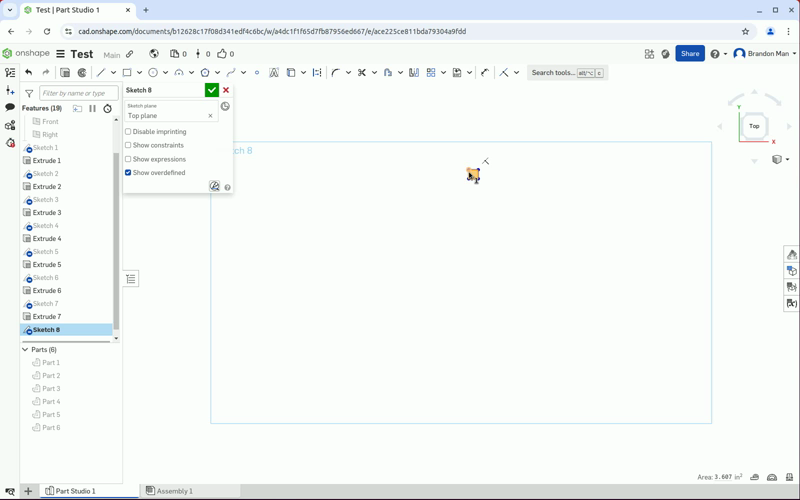
mouse_move(73, 352)
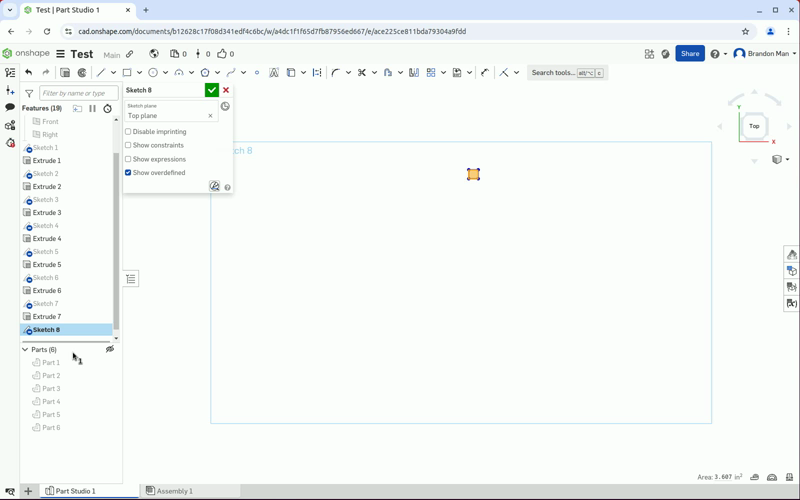
key(shift+y)
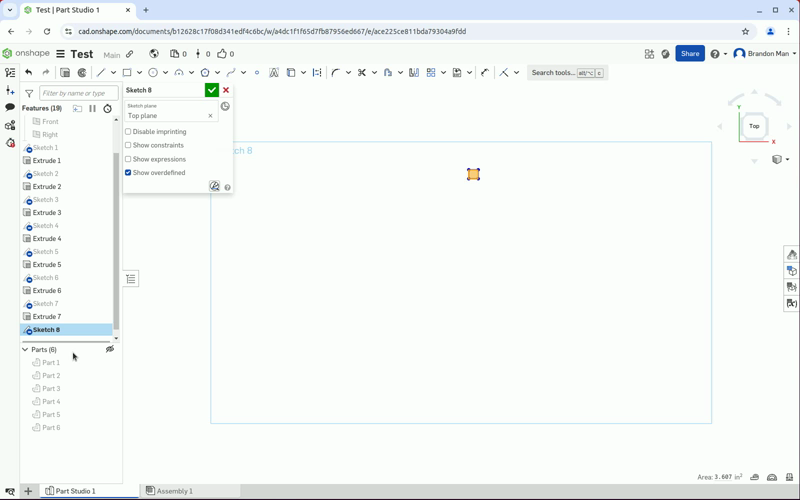
key(shift+e)
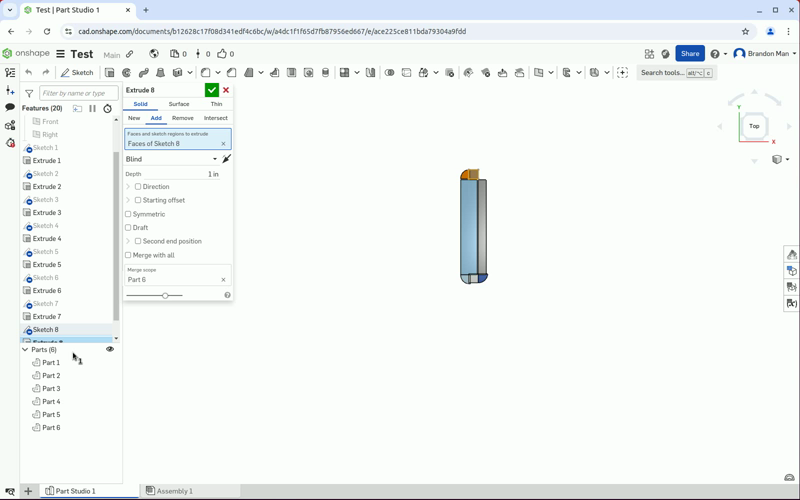
mouse_move(143, 106)
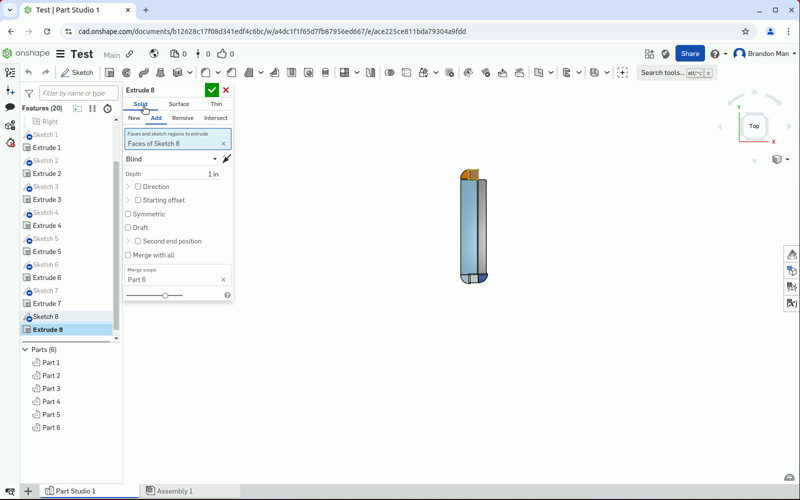
click(143, 106)
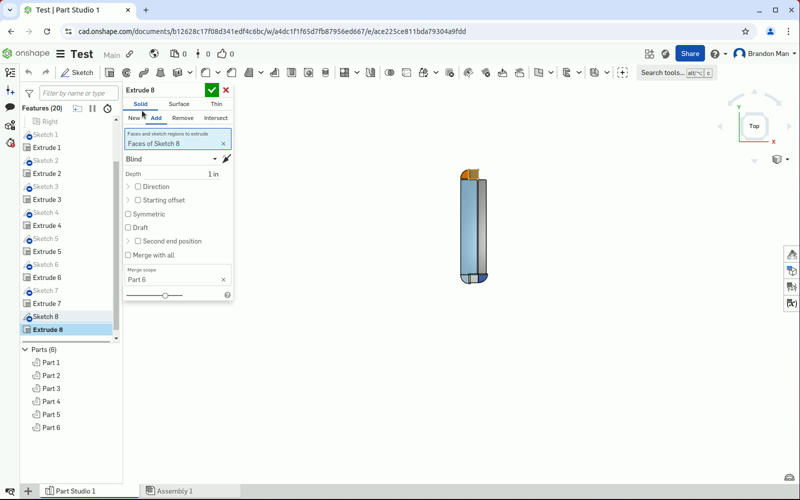
mouse_move(137, 120)
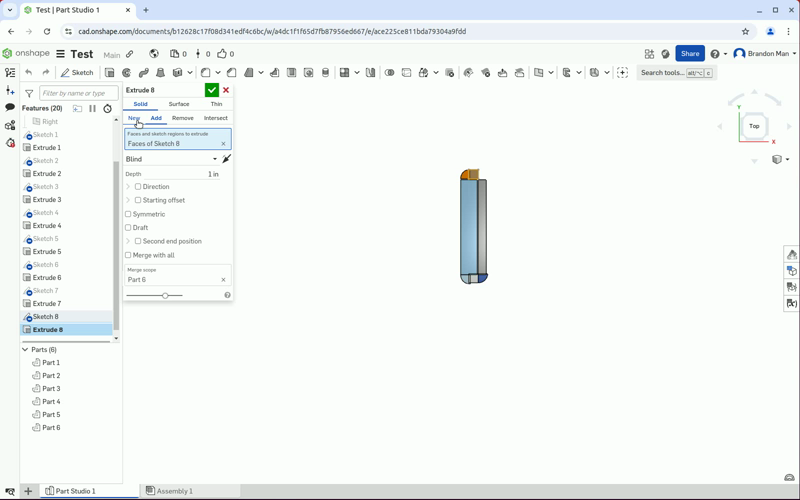
click(137, 120)
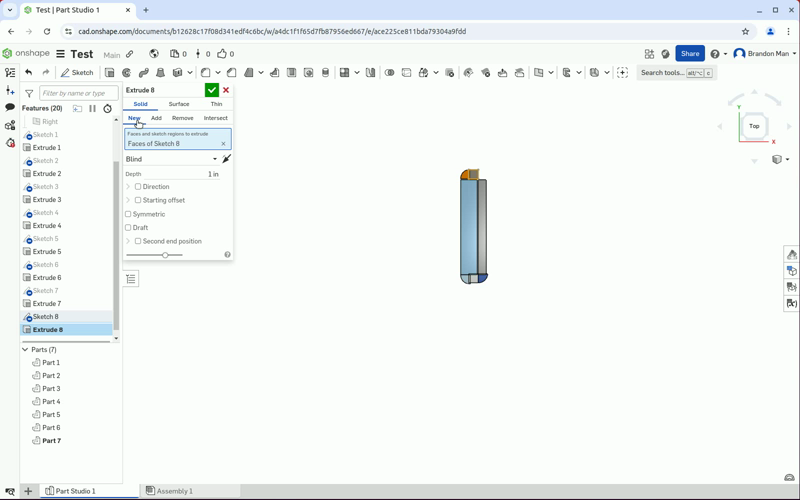
key(tab, 4)
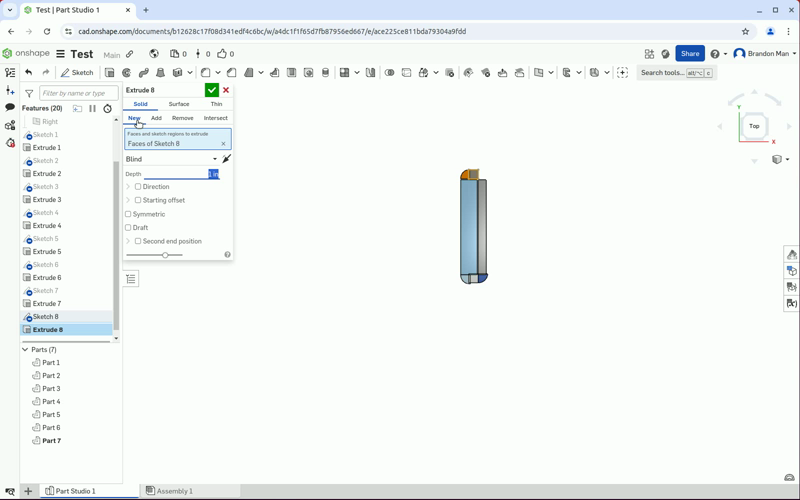
text(-0.241)
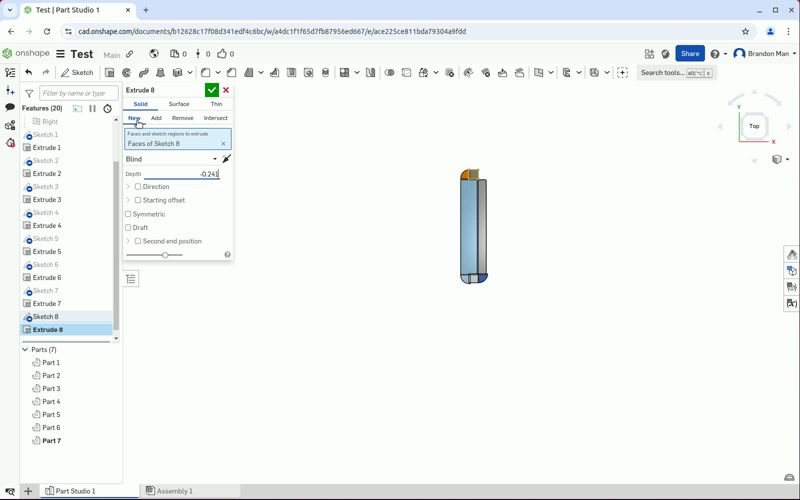
key(enter)
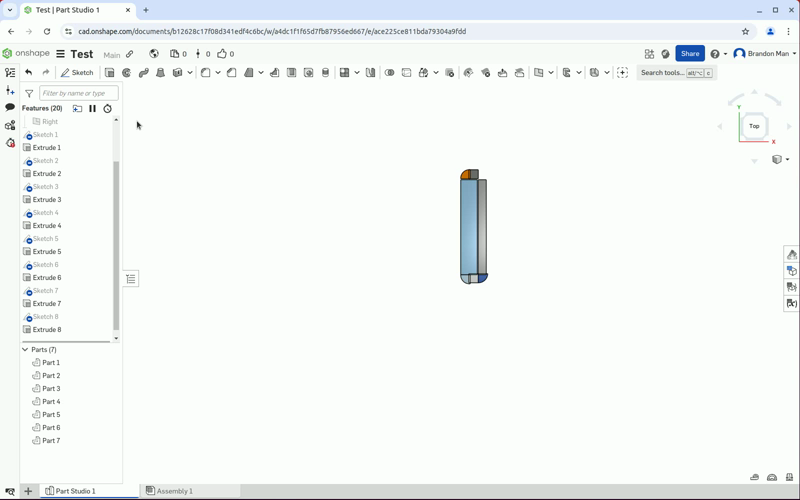
key(shift+h)
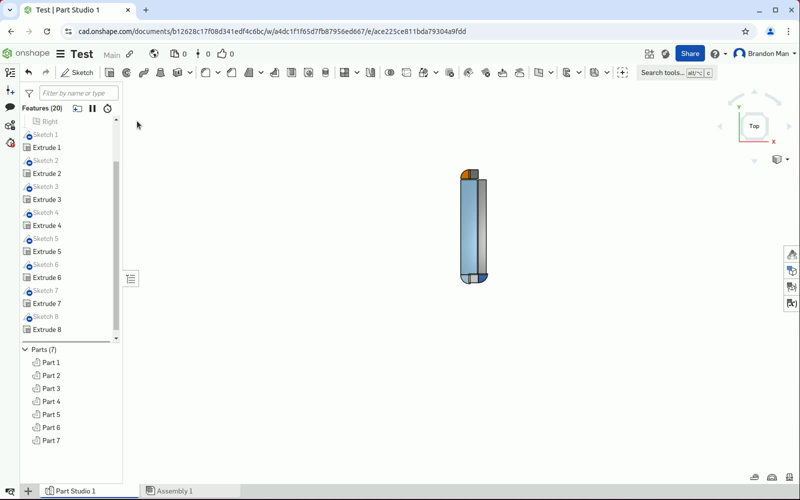
key(shift+h)
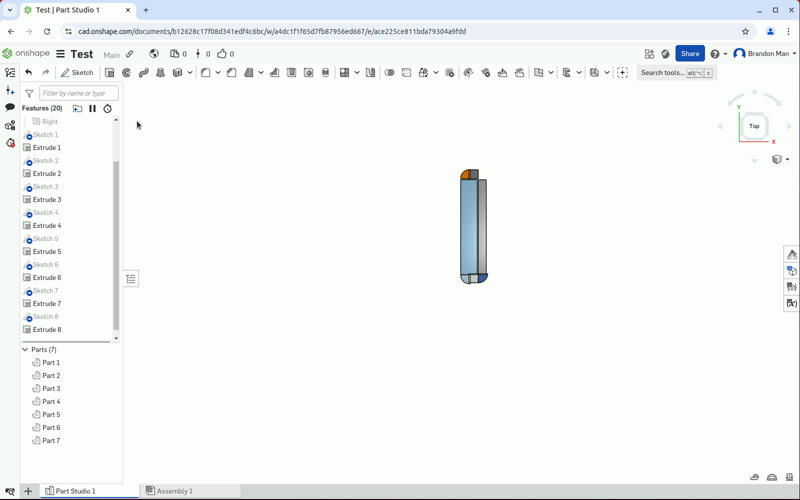
mouse_move(69, 137)
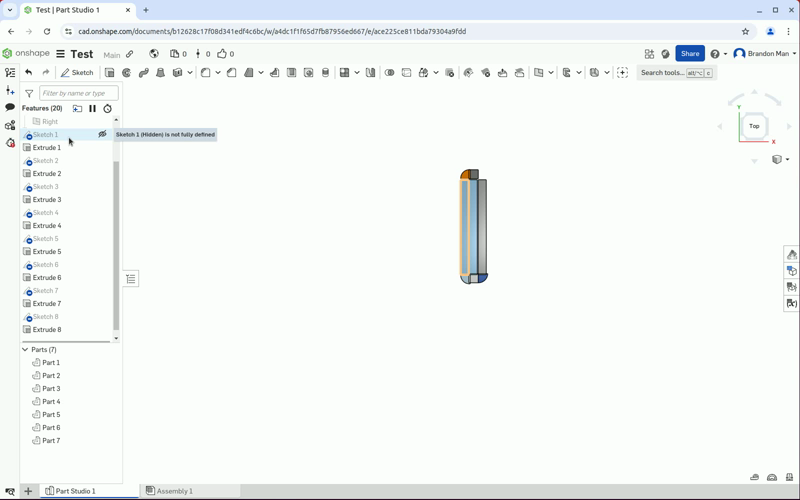
click(69, 137)
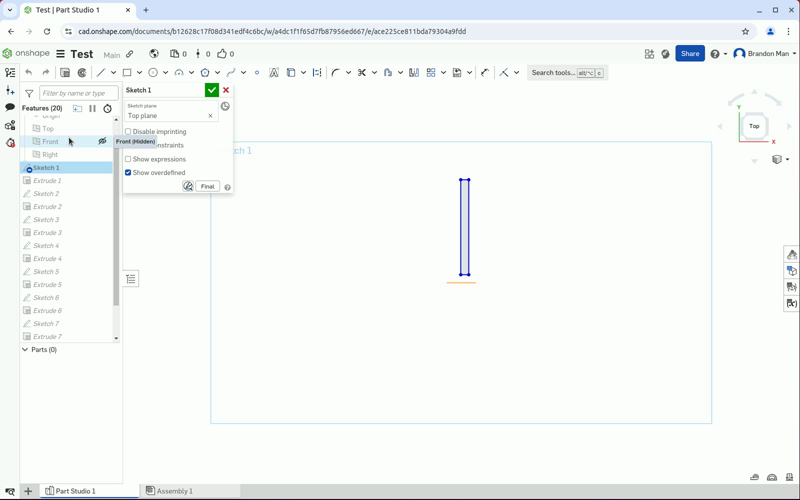
mouse_move(229, 92)
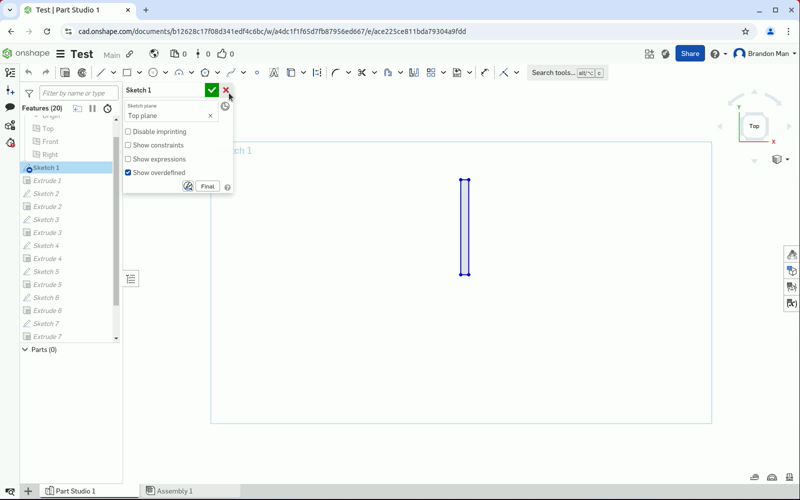
click(229, 92)
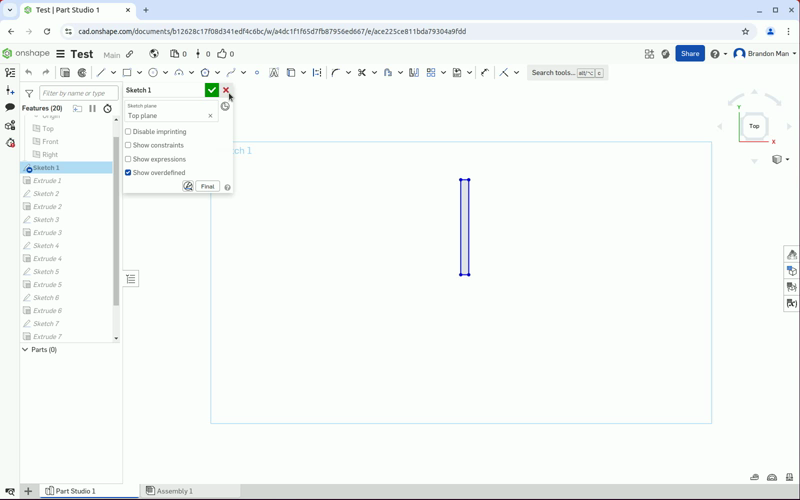
key(shift+s)
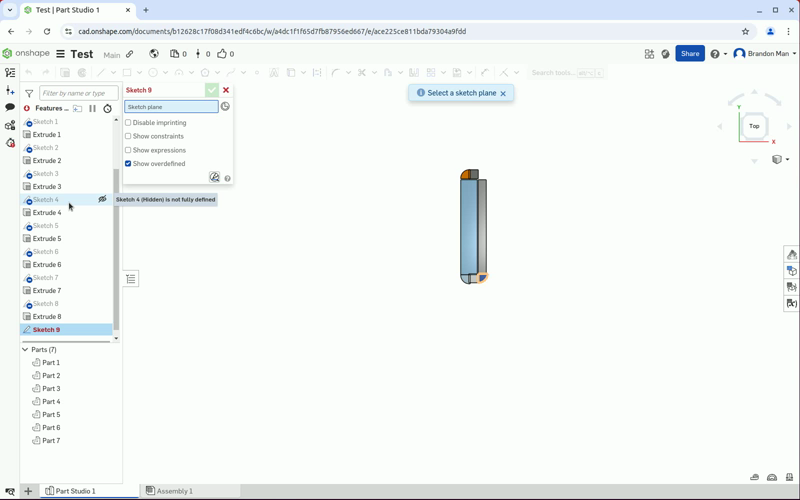
scroll(3)
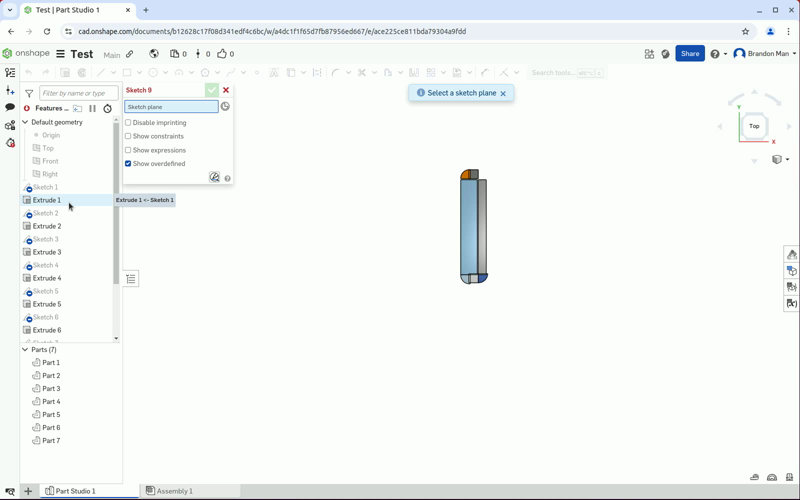
mouse_move(69, 150)
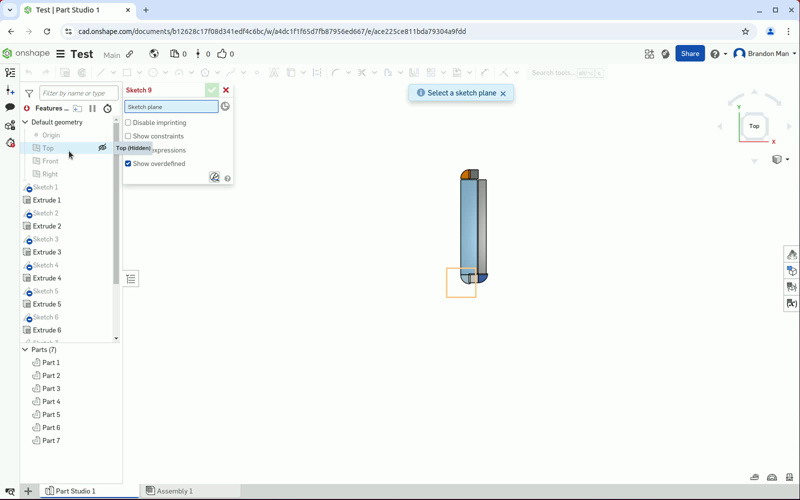
click(69, 150)
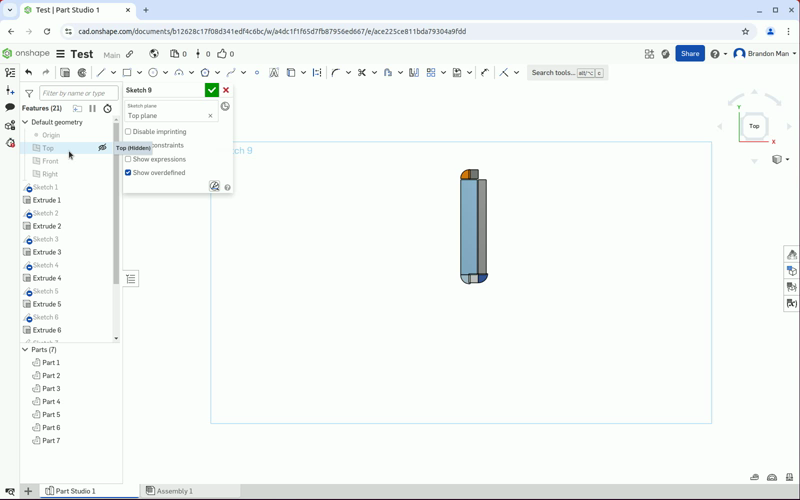
mouse_move(73, 352)
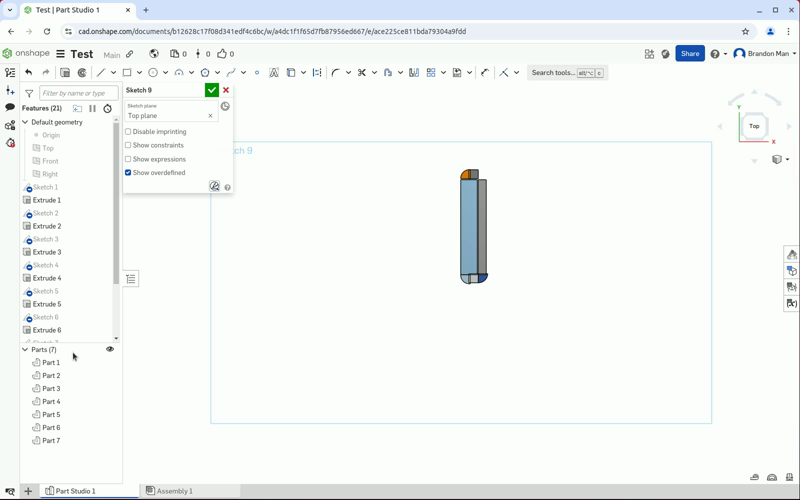
key(y)
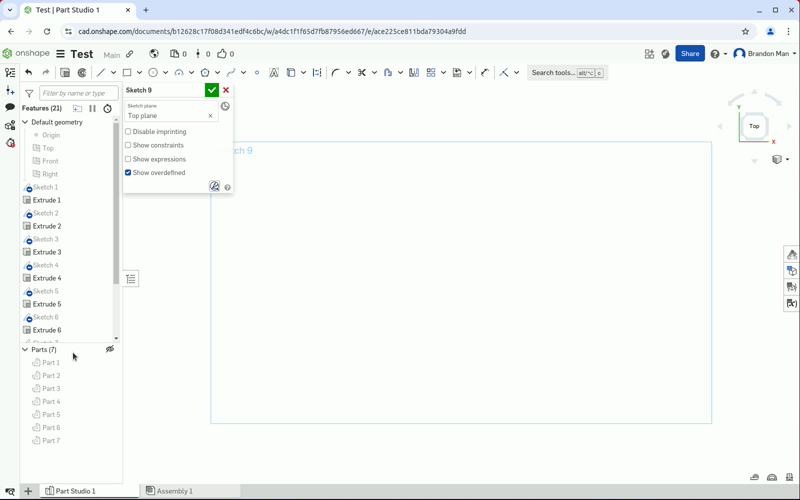
key(l)
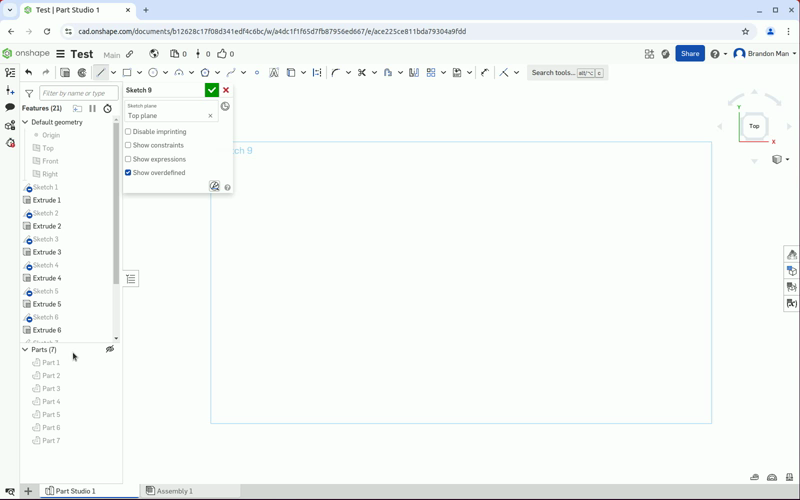
key_down(shift)
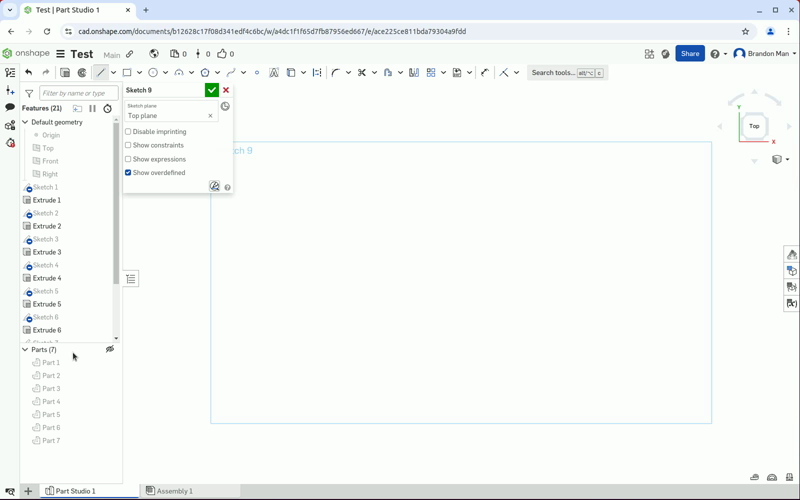
mouse_move(478, 178)
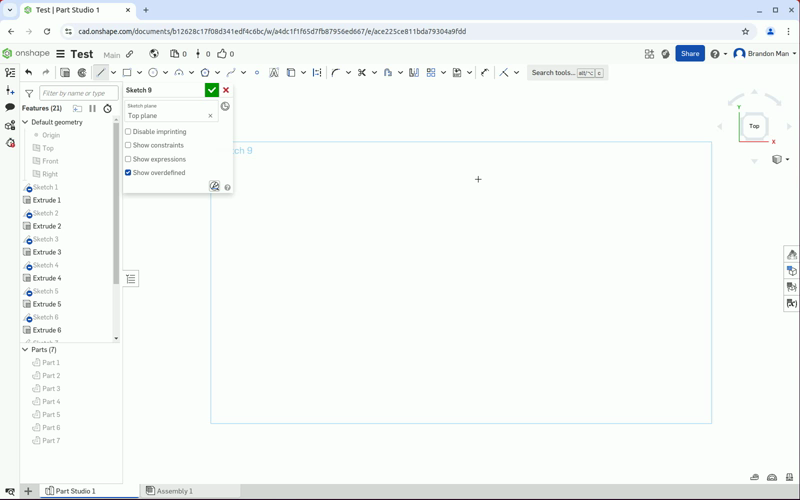
click(478, 178)
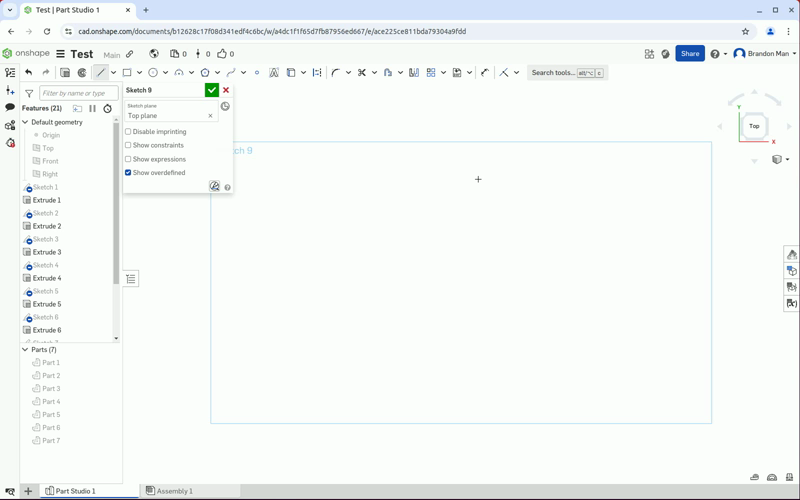
key_up(shift)
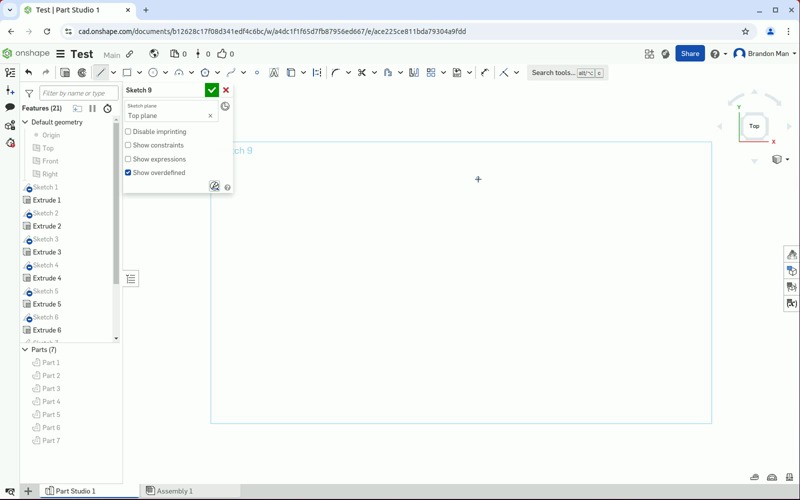
key_down(shift)
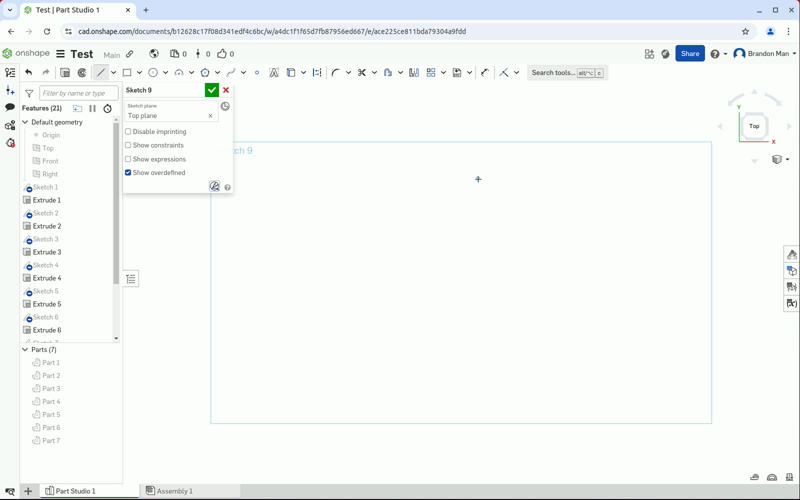
mouse_move(508, 178)
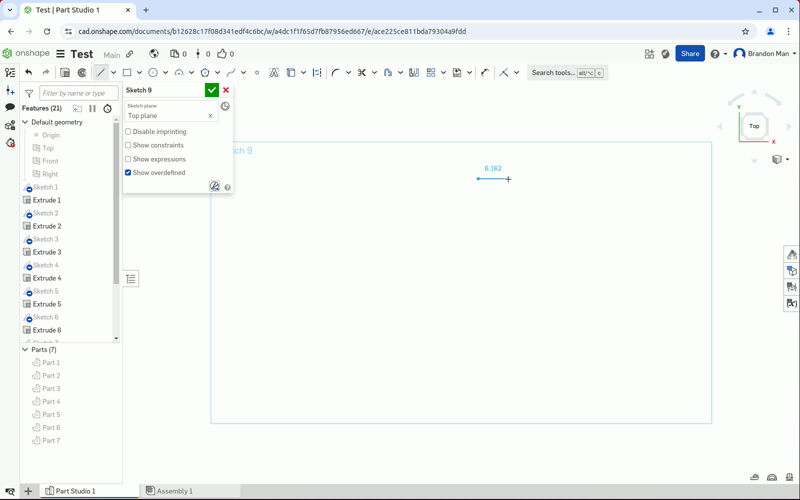
mouse_move(487, 178)
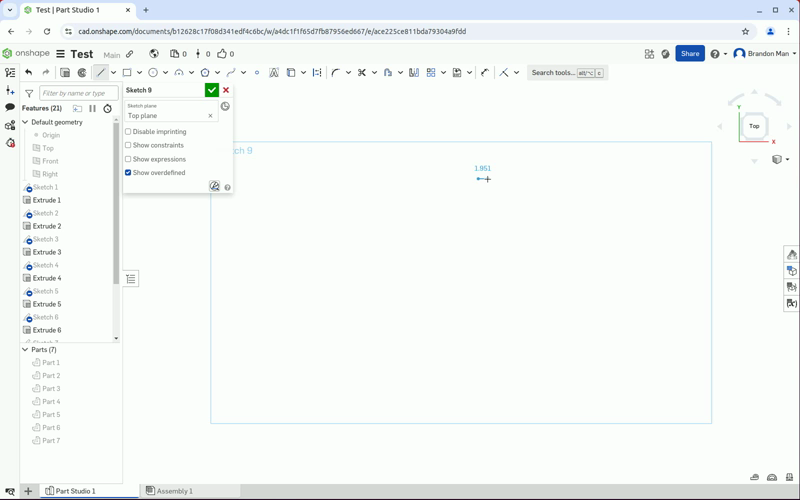
click(487, 178)
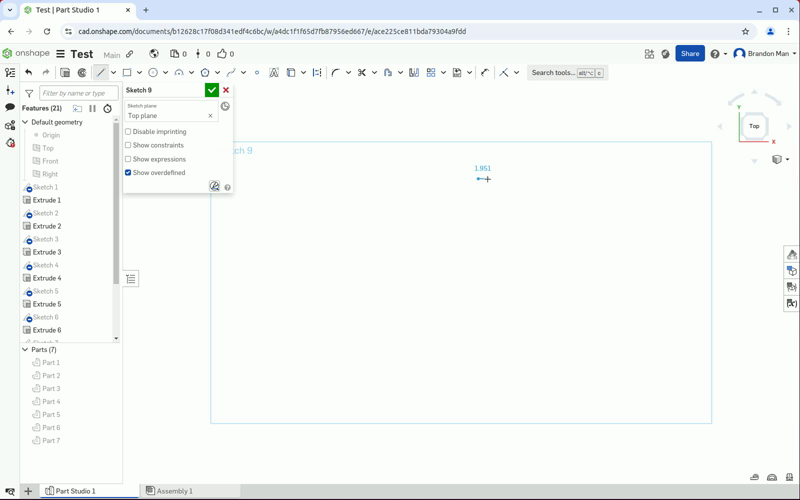
key_up(shift)
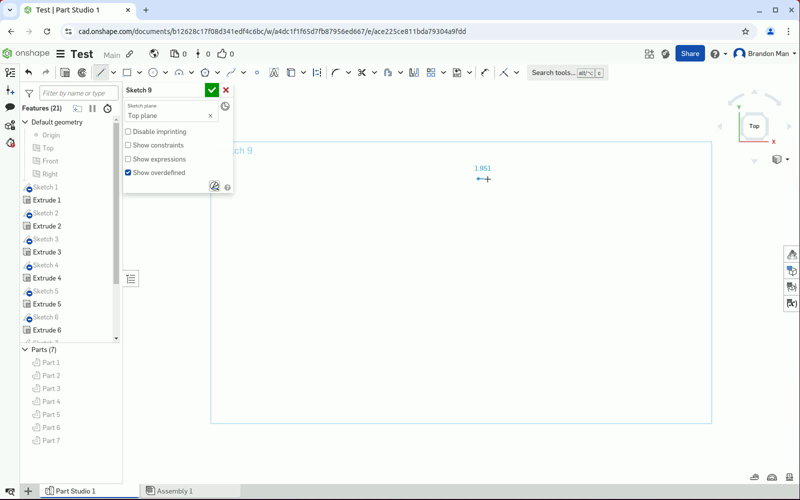
key(esc)
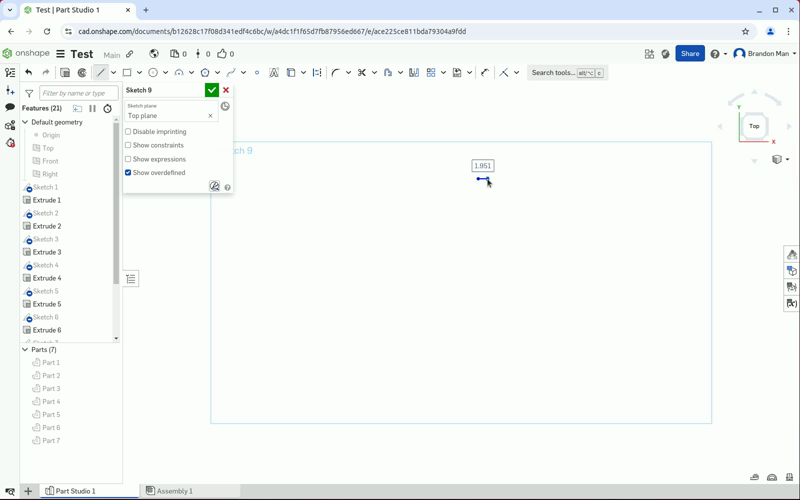
key(a)
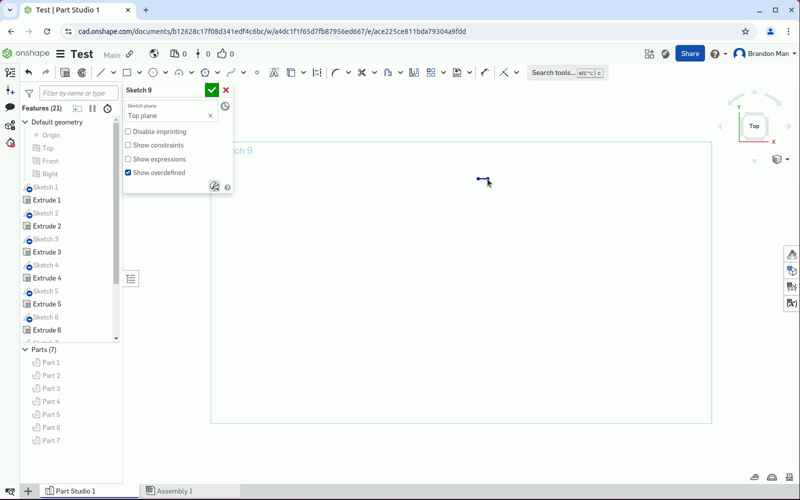
mouse_move(487, 178)
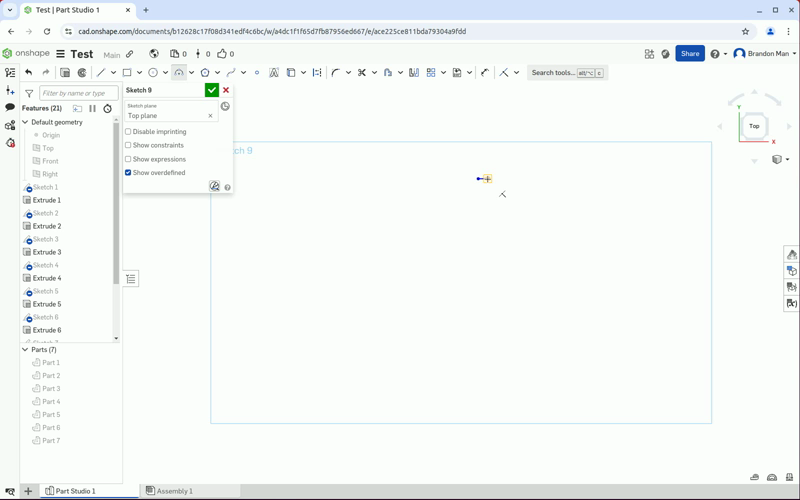
click(487, 178)
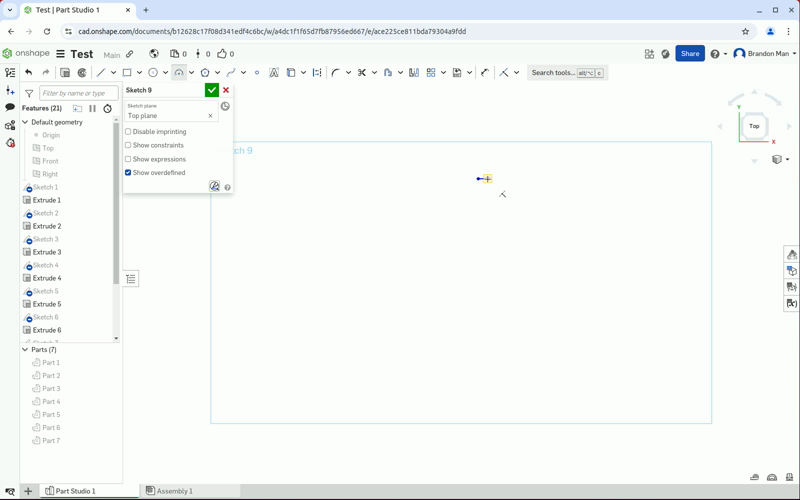
key_down(shift)
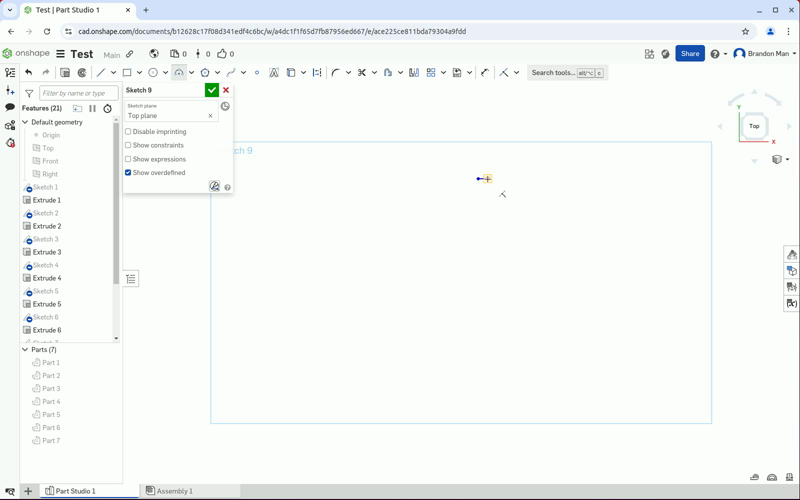
mouse_move(478, 169)
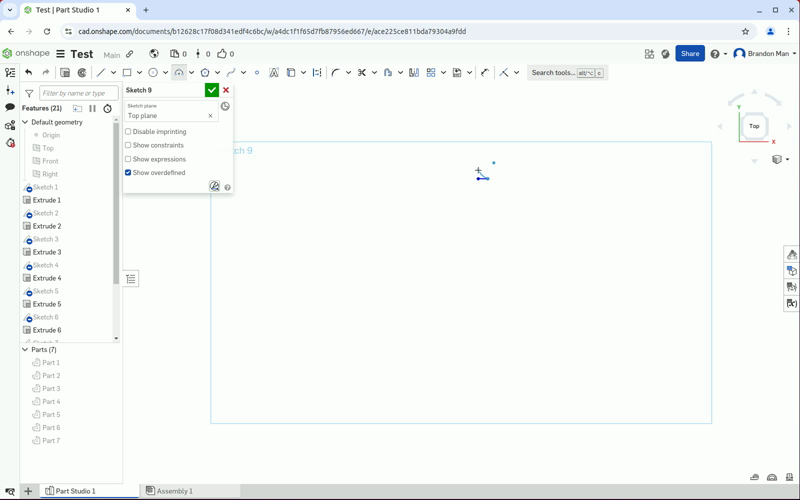
click(478, 169)
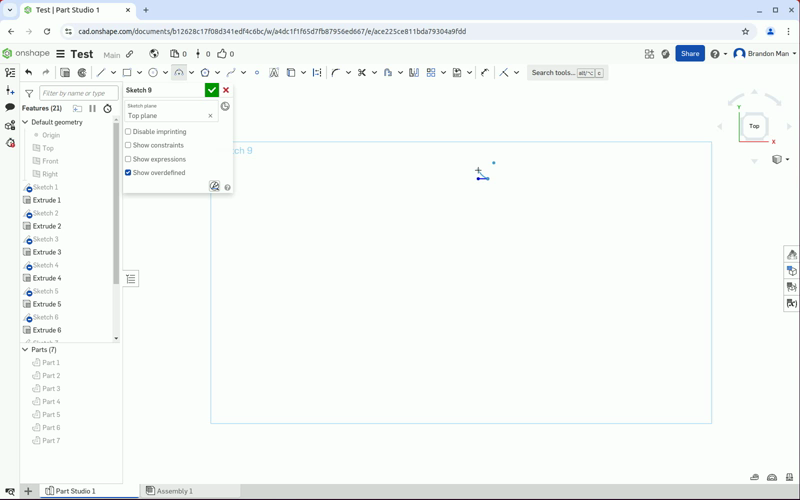
mouse_move(484, 172)
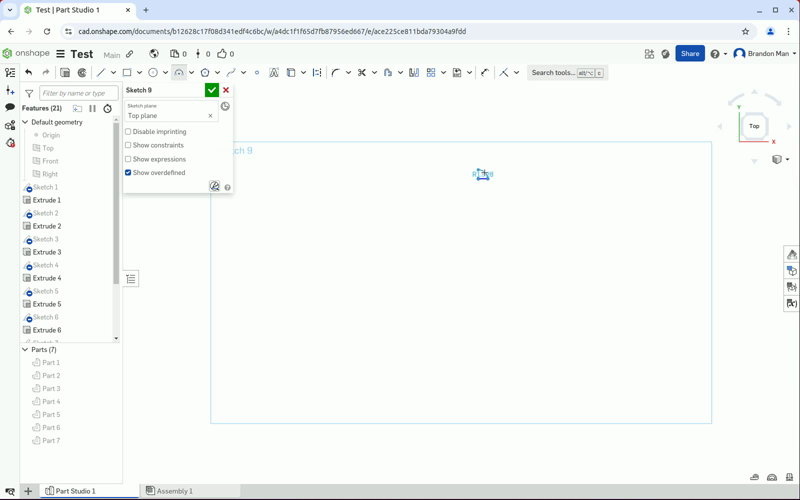
click(484, 172)
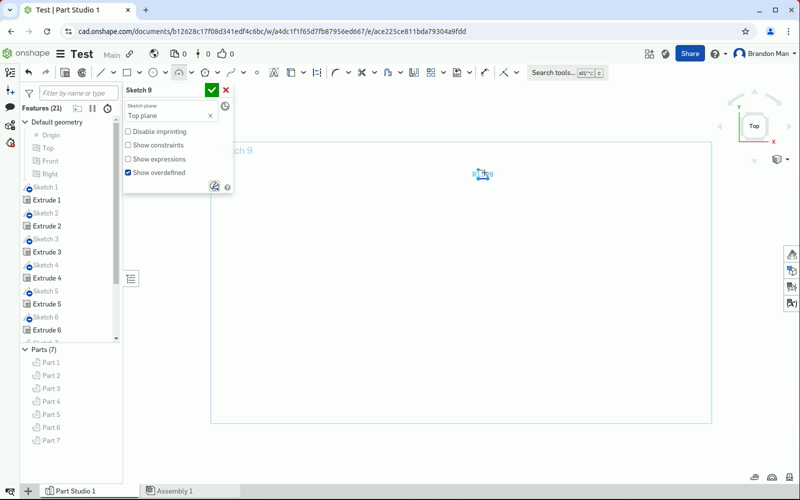
key_up(shift)
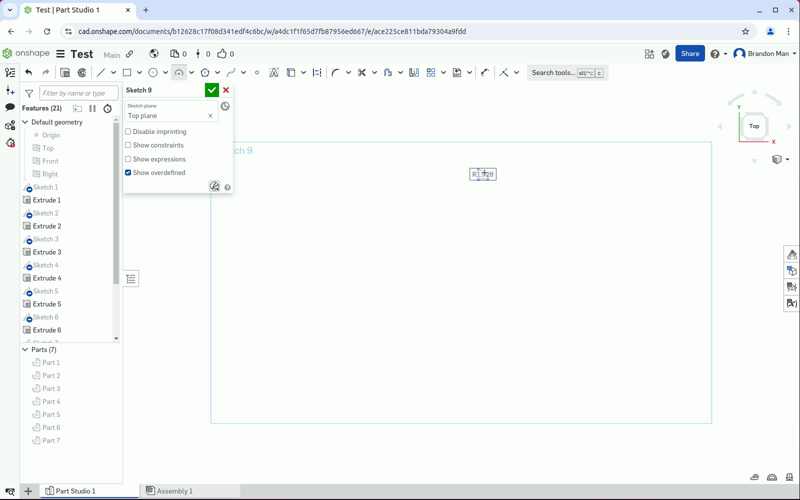
key(esc)
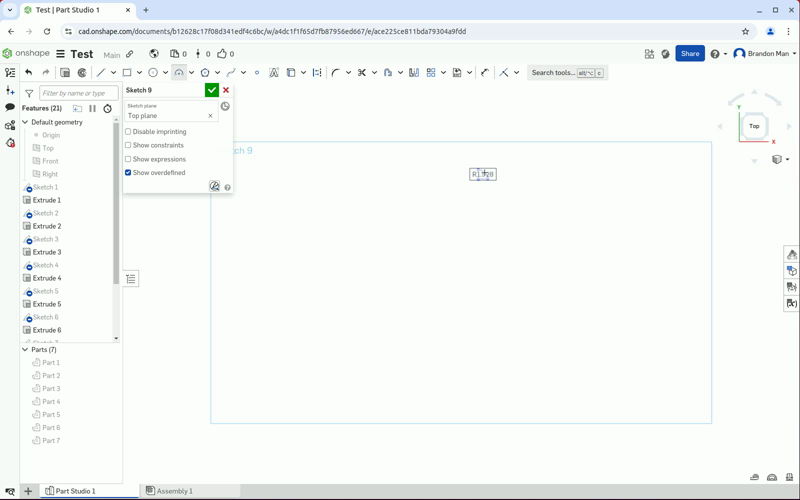
key(l)
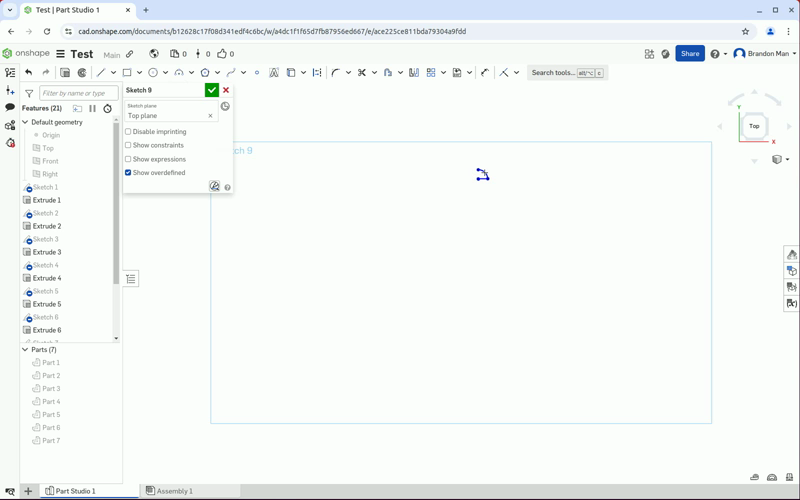
mouse_move(478, 169)
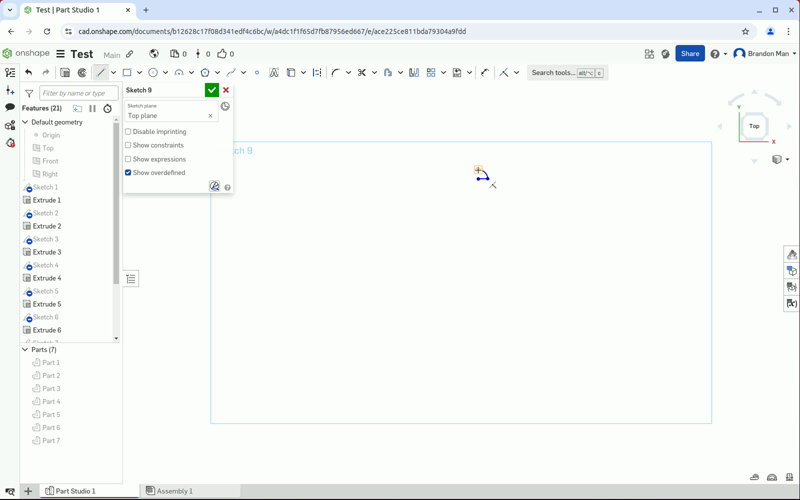
click(478, 169)
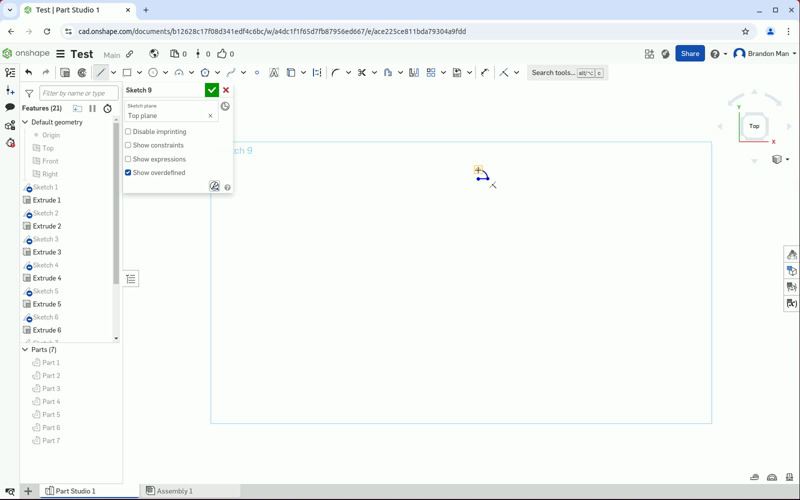
mouse_move(508, 169)
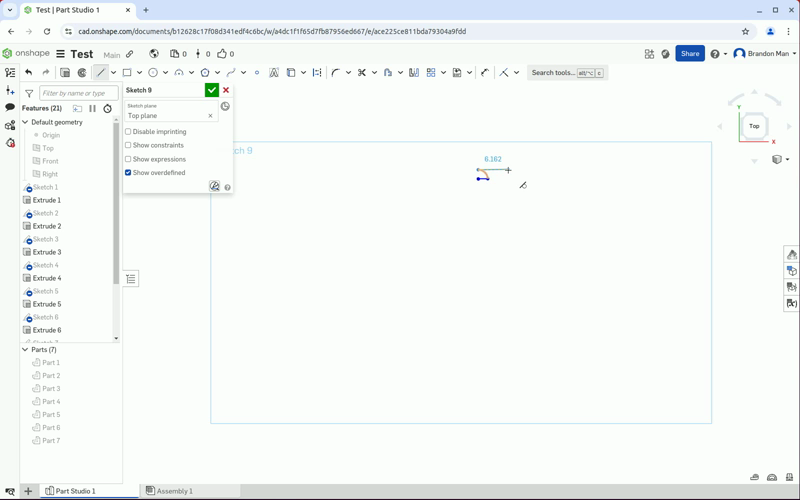
key_down(shift)
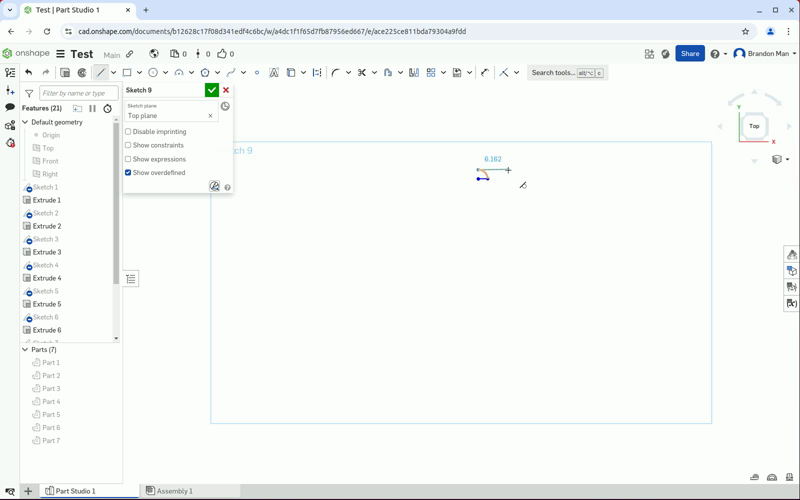
mouse_move(478, 178)
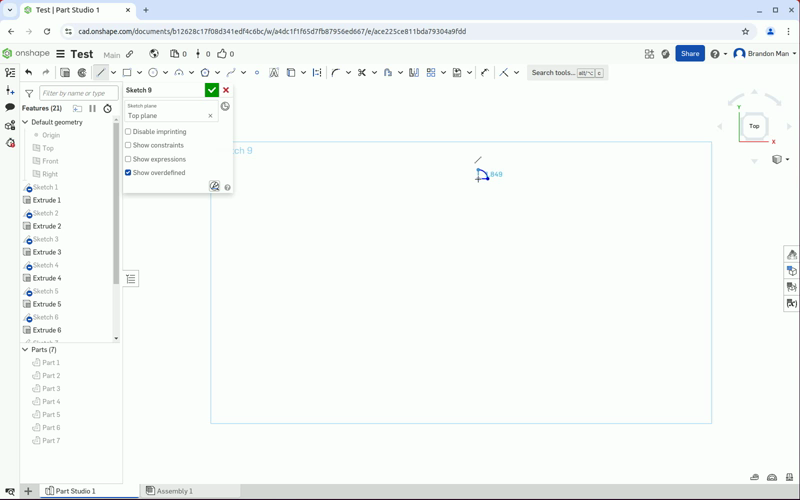
key_up(shift)
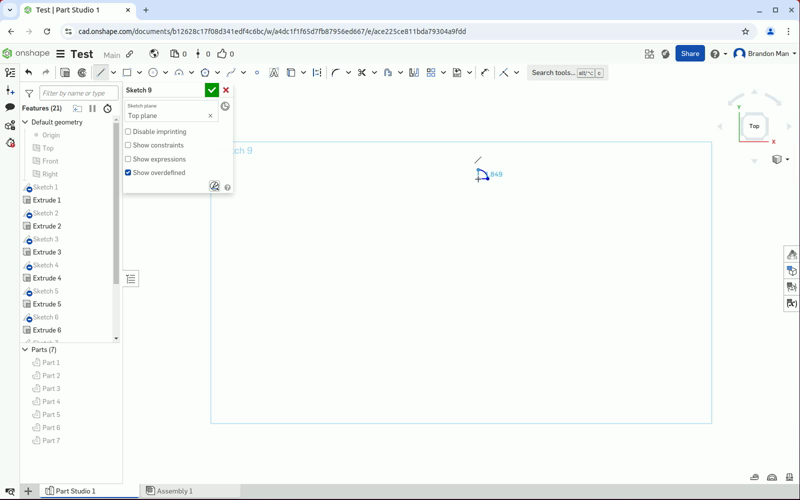
click(478, 178)
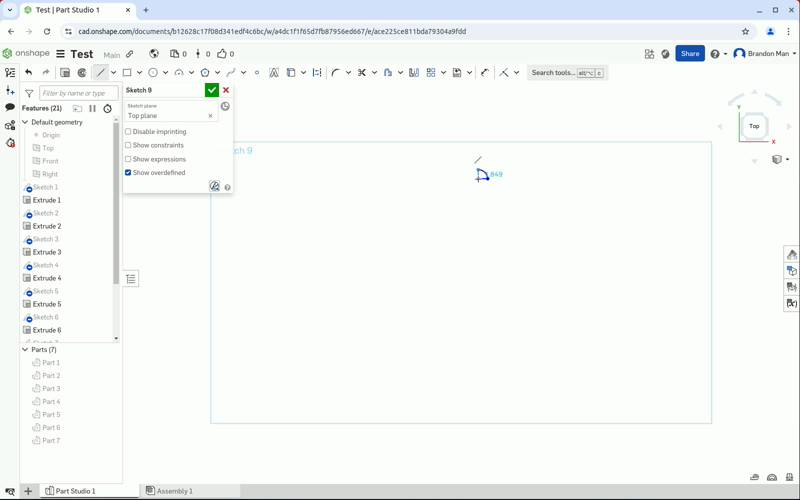
key(esc)
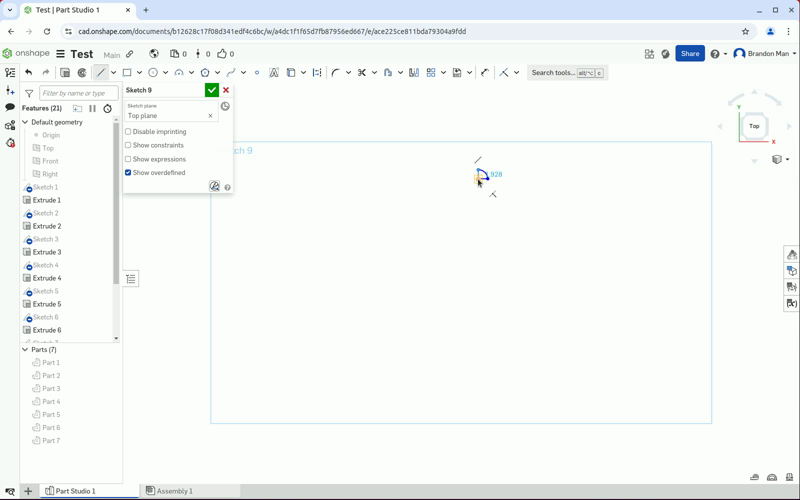
mouse_move(478, 177)
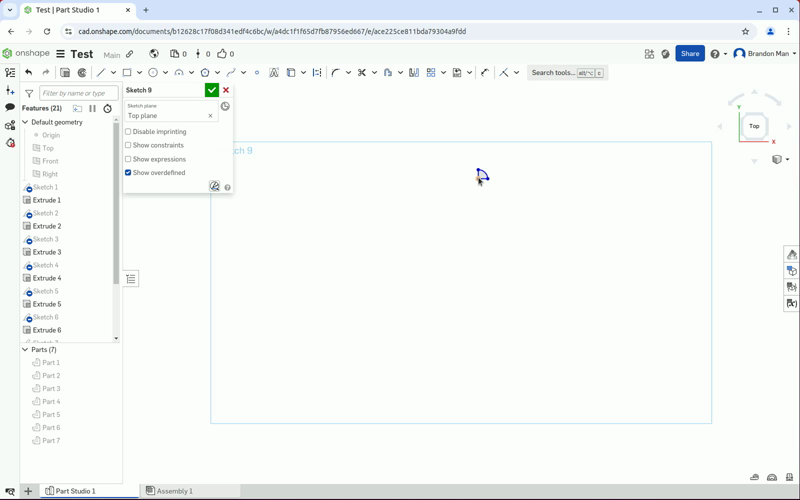
scroll(6)
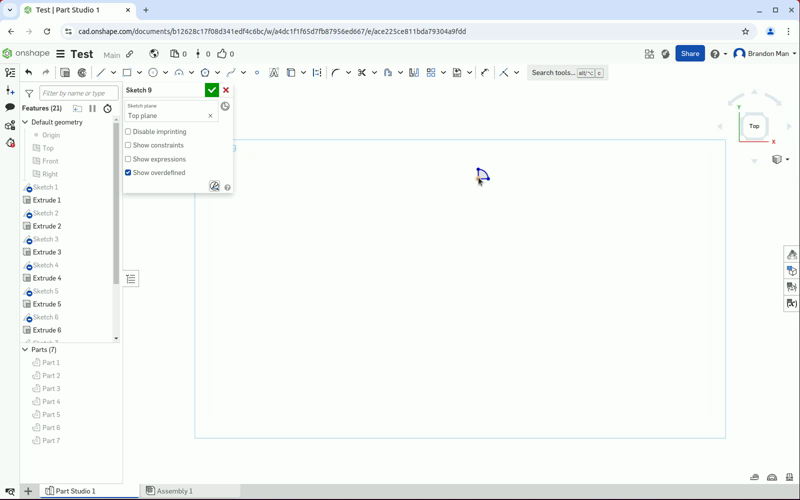
scroll(6)
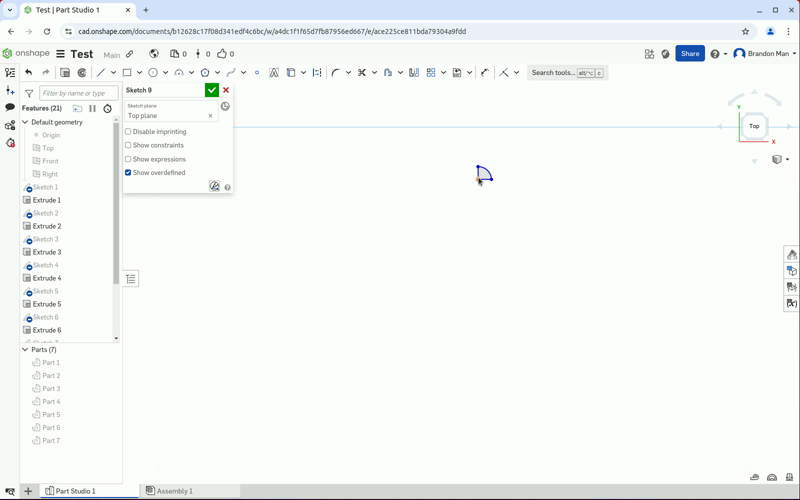
scroll(6)
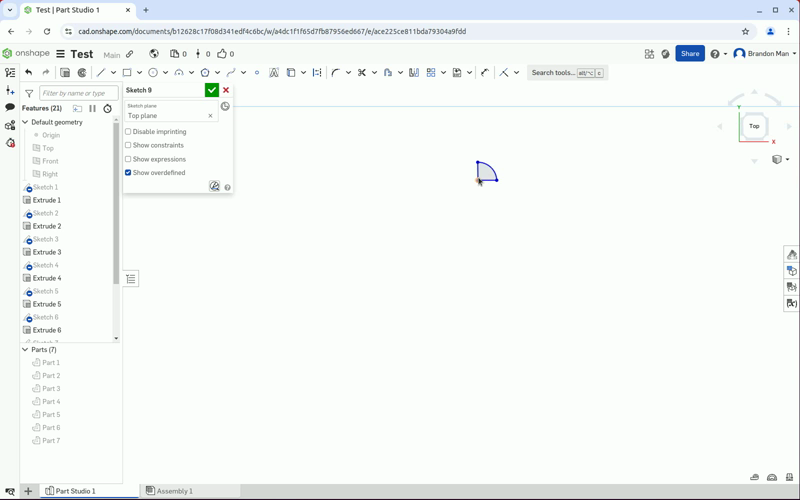
scroll(6)
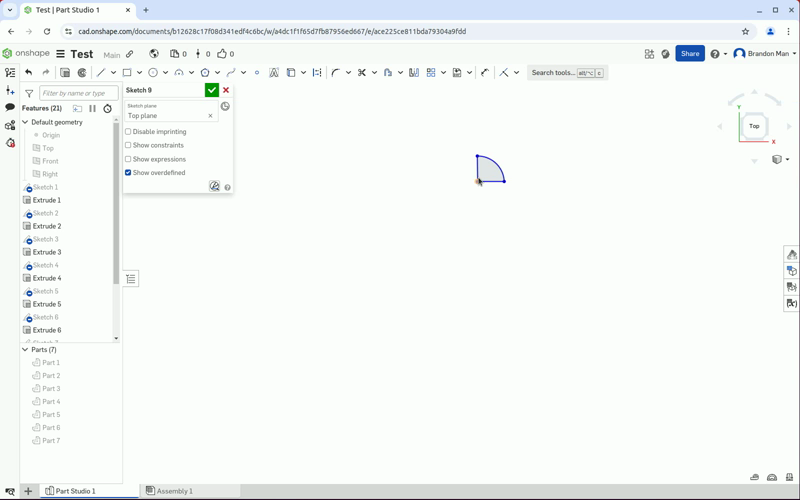
scroll(6)
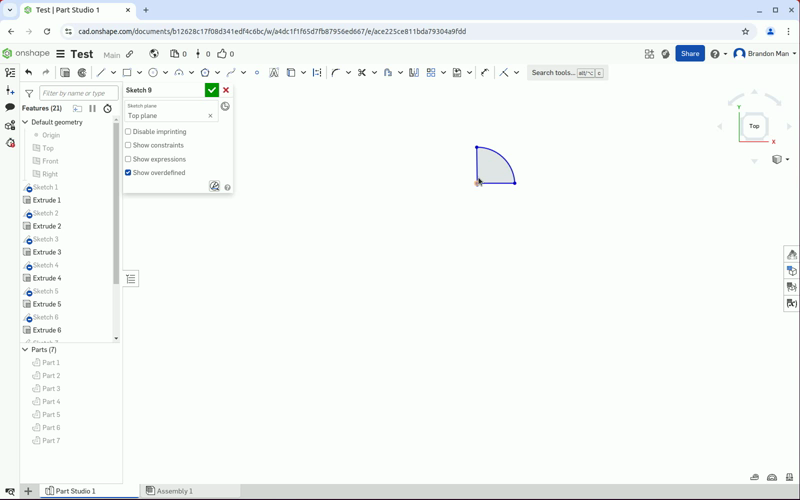
scroll(6)
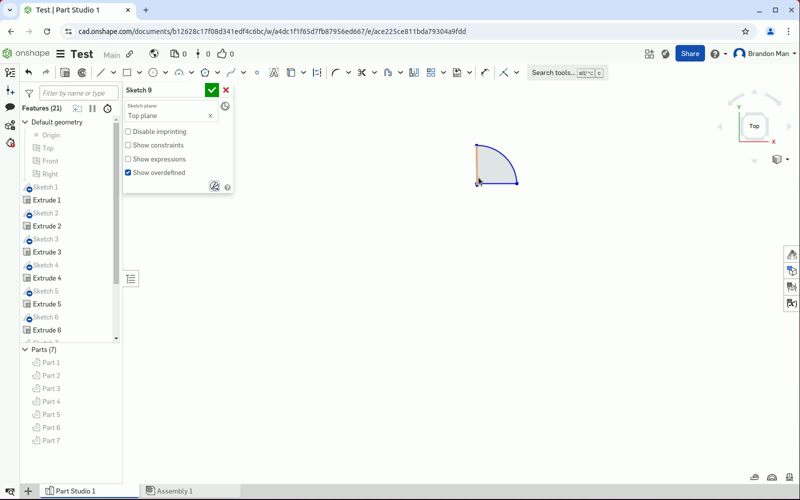
scroll(6)
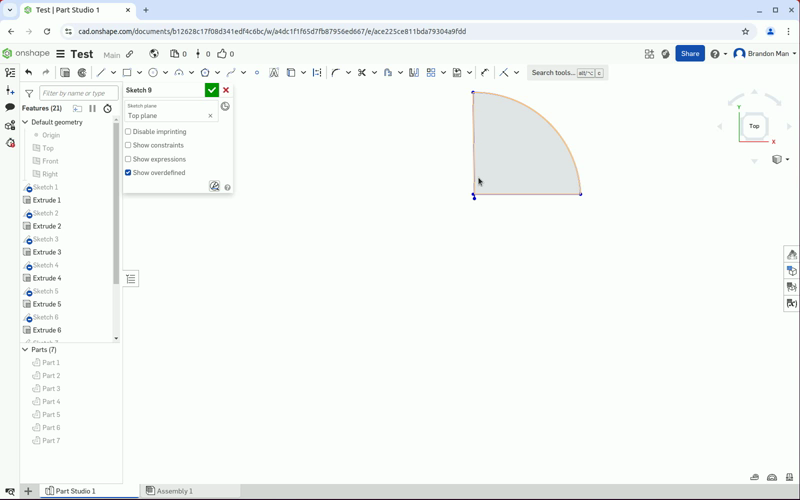
click(478, 177)
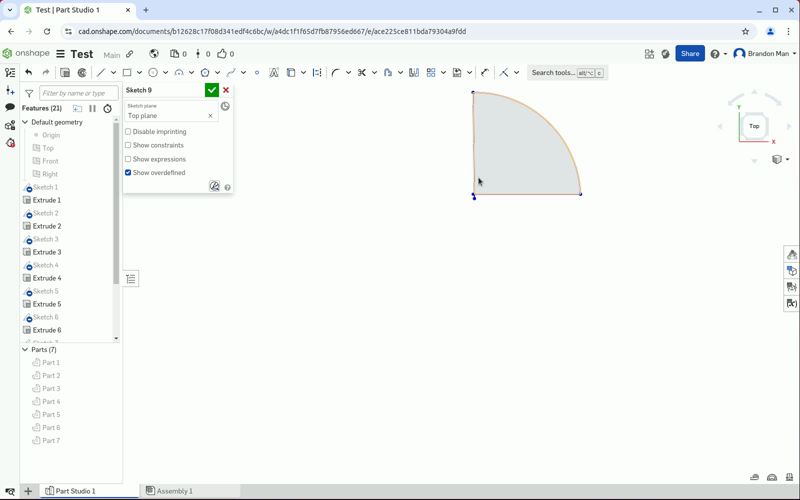
scroll(-6)
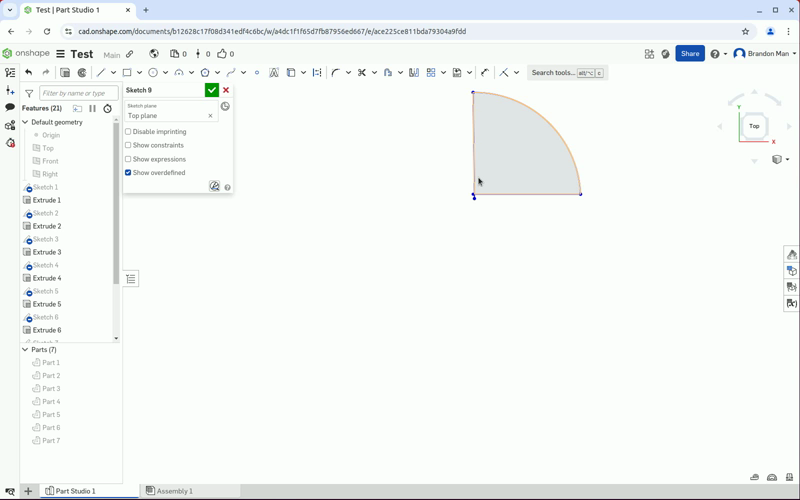
scroll(-6)
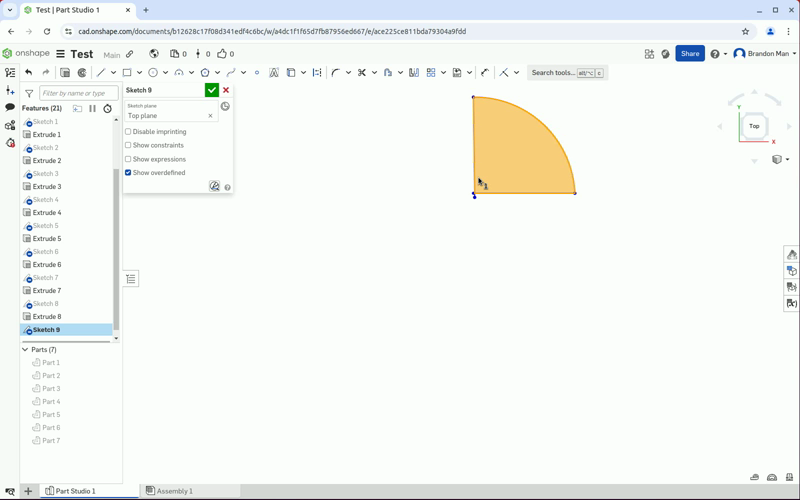
scroll(-6)
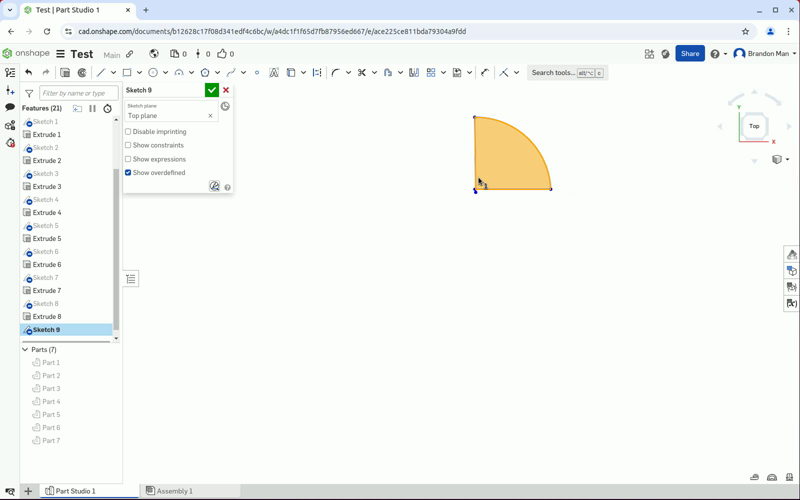
scroll(-6)
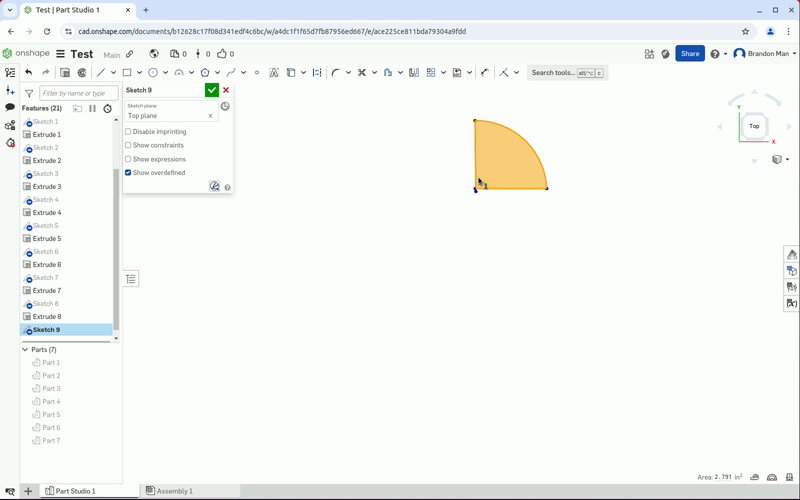
scroll(-6)
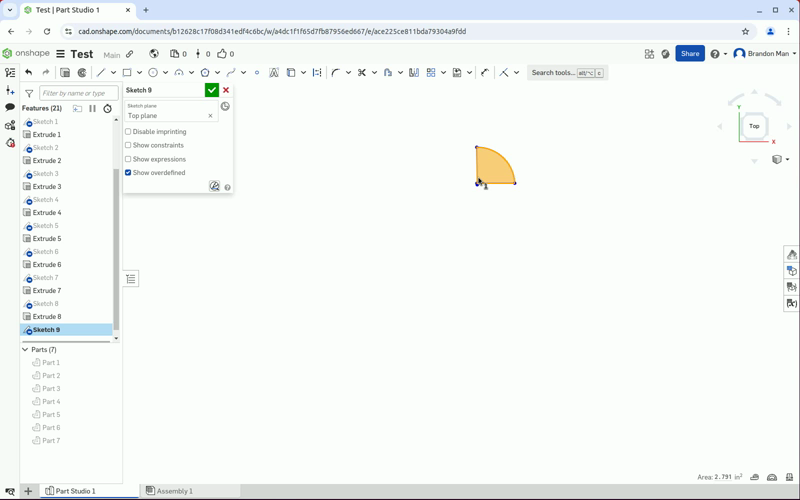
scroll(-6)
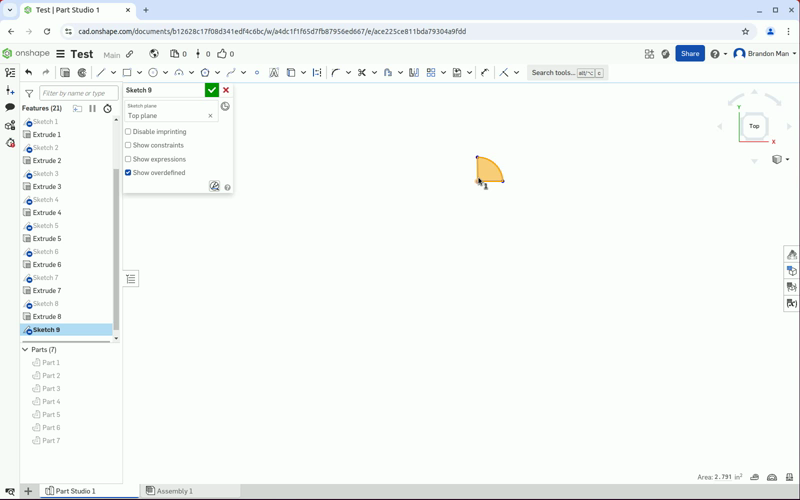
scroll(-6)
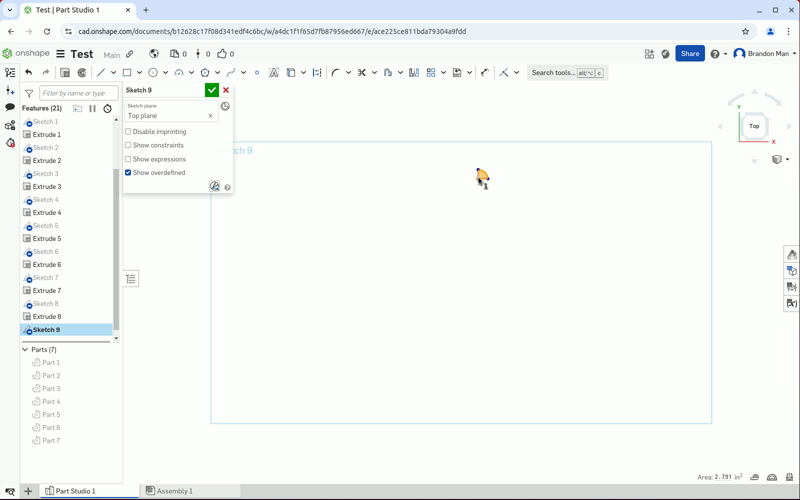
mouse_move(73, 352)
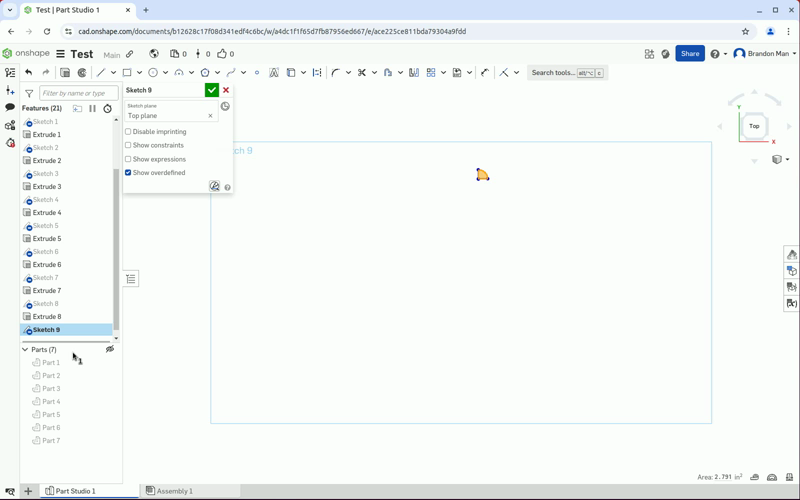
key(shift+y)
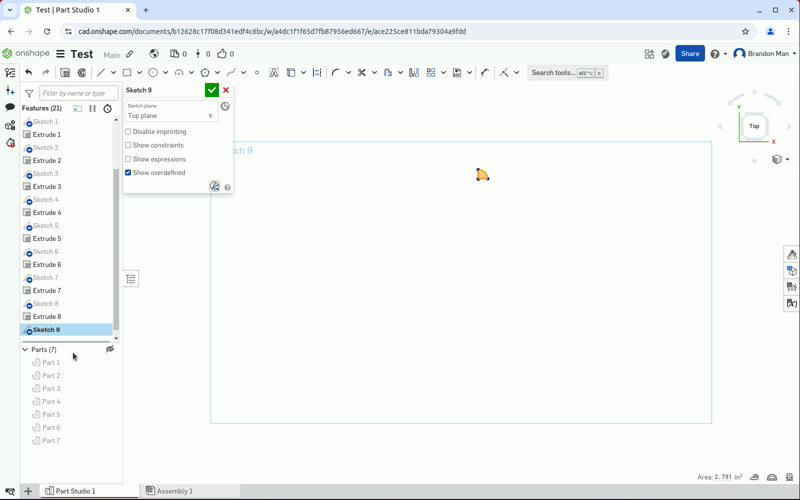
key(shift+e)
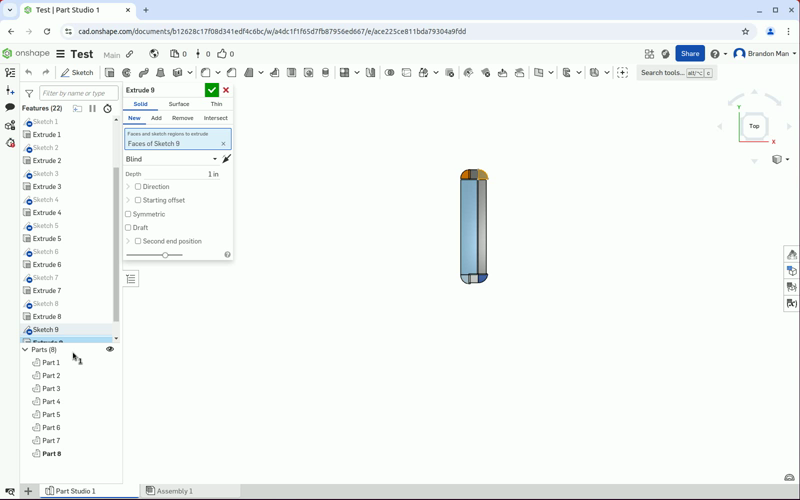
mouse_move(143, 106)
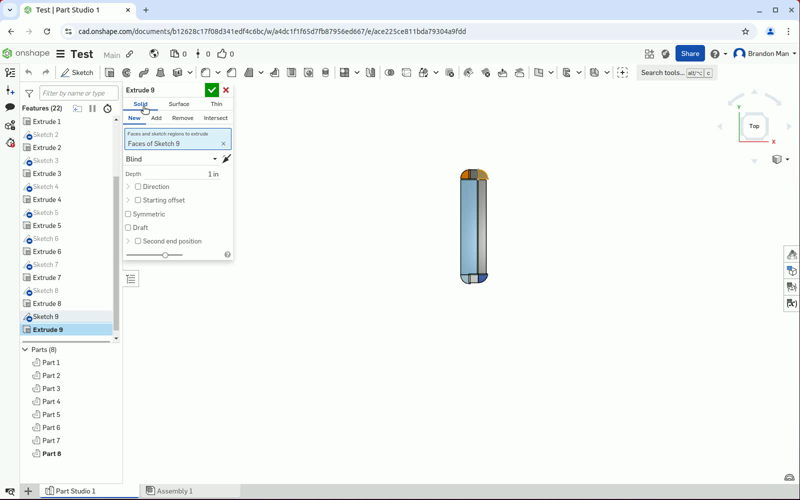
click(143, 106)
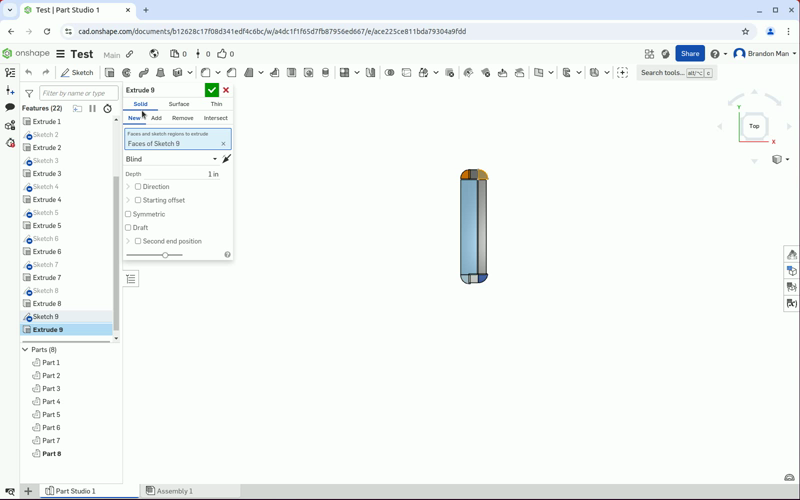
mouse_move(137, 120)
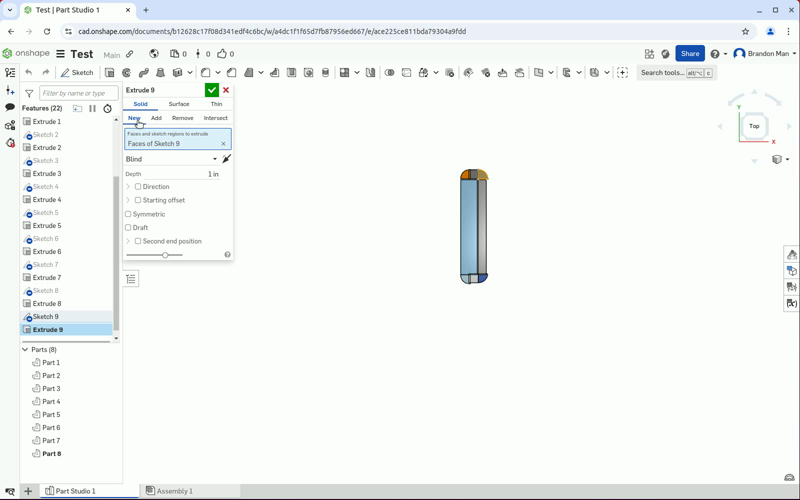
click(137, 120)
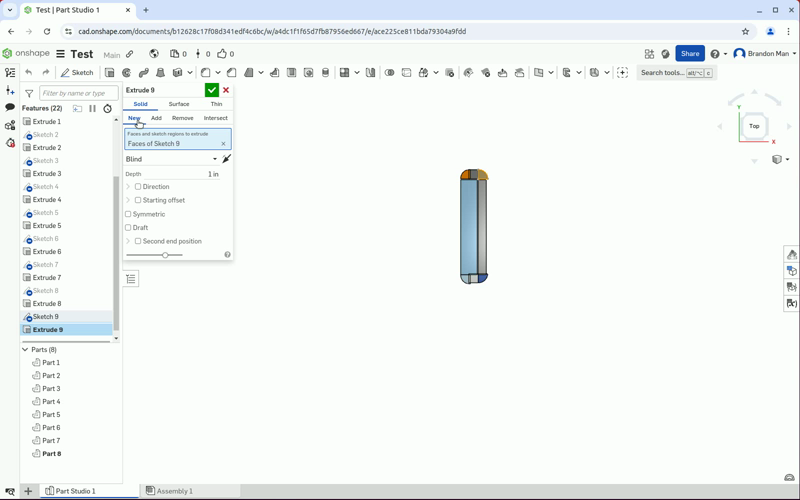
key(tab, 4)
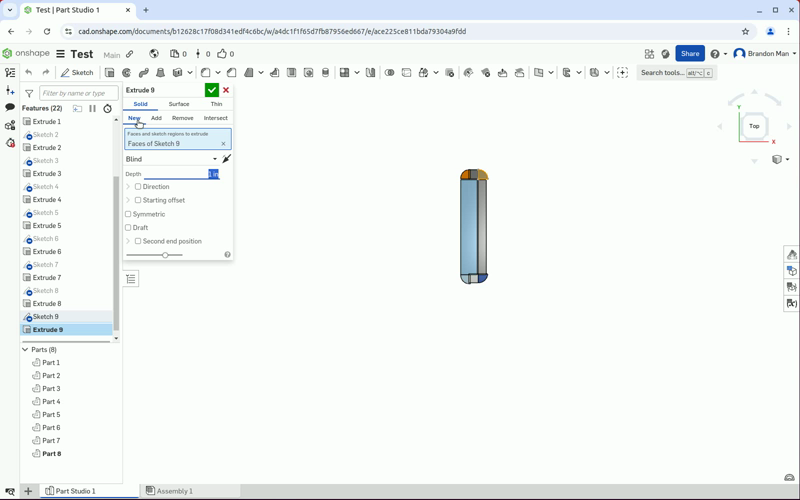
text(-0.241)
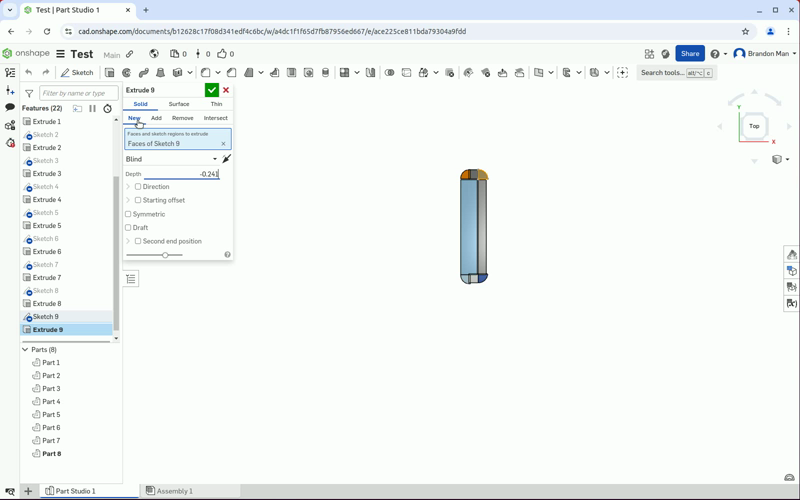
key(enter)
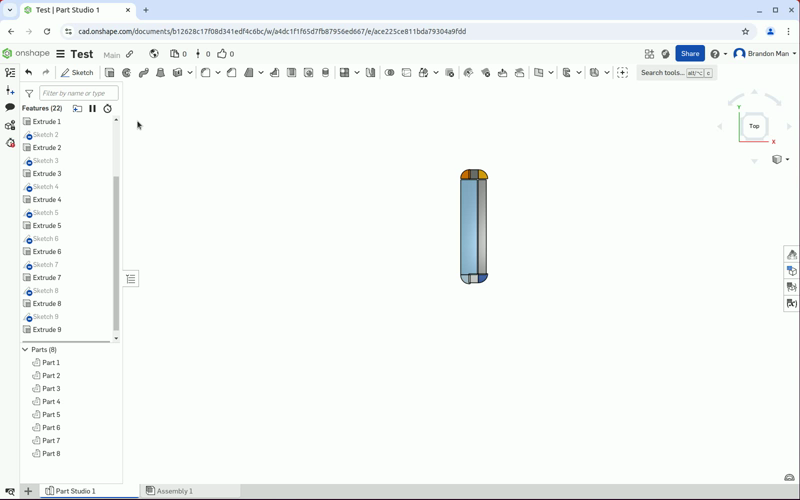
key(shift+h)
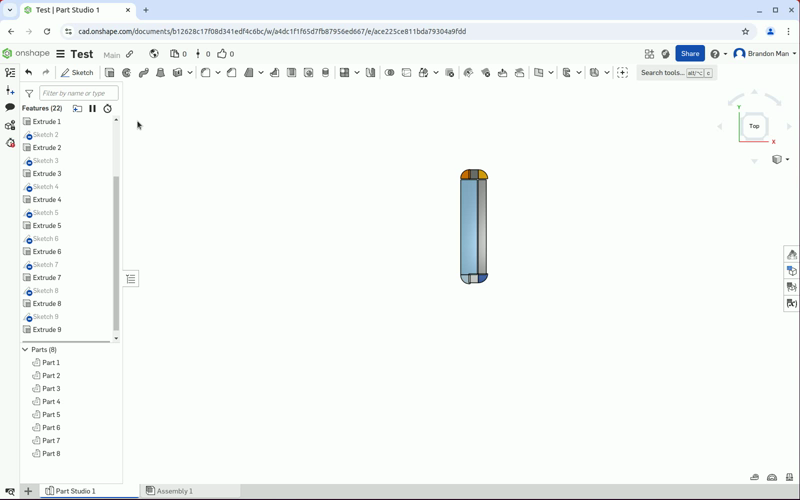
key(shift+h)
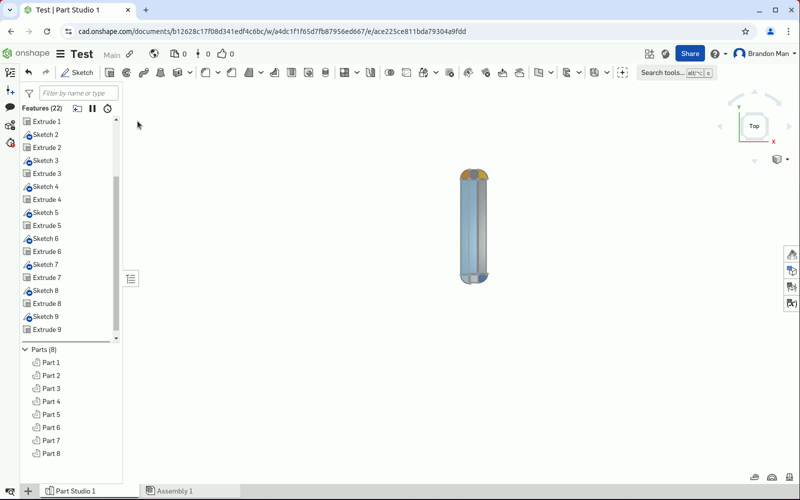
key(shift+7)
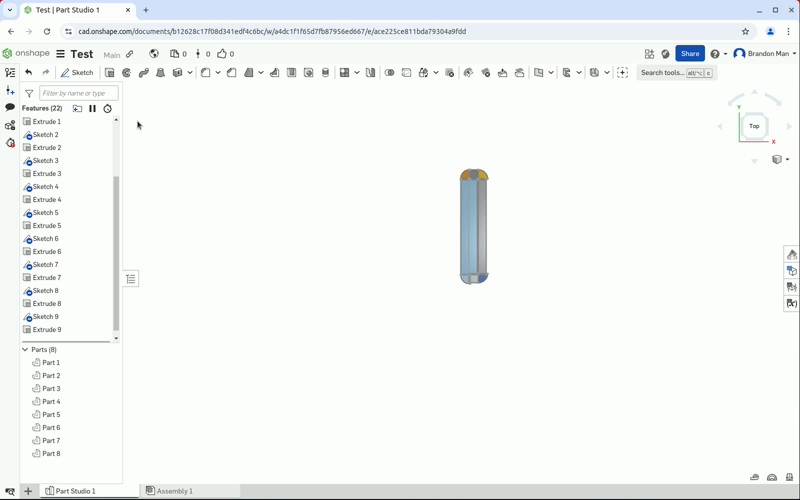
key(up, 3)
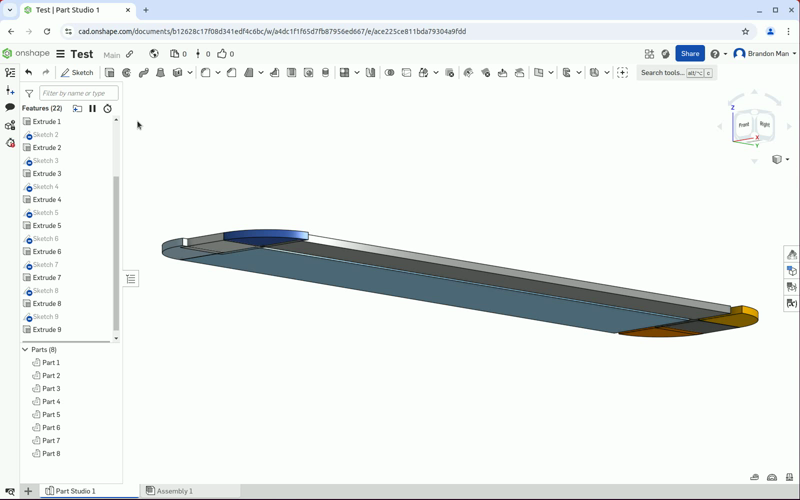
key(left, 3)
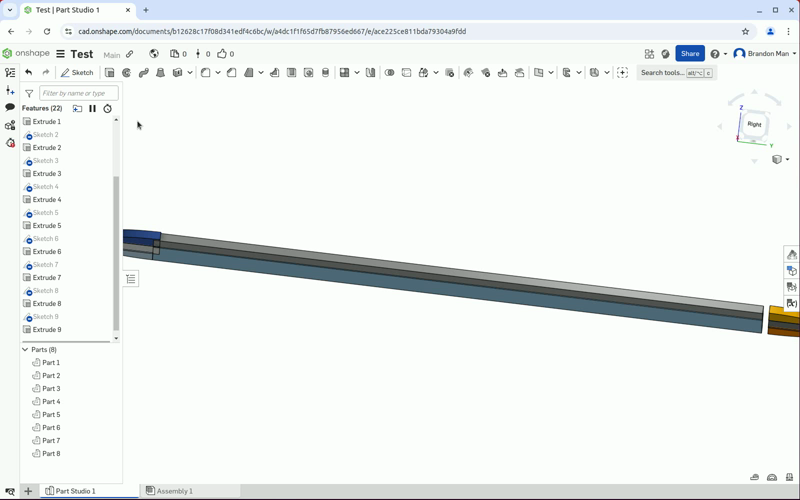
key(right, 3)
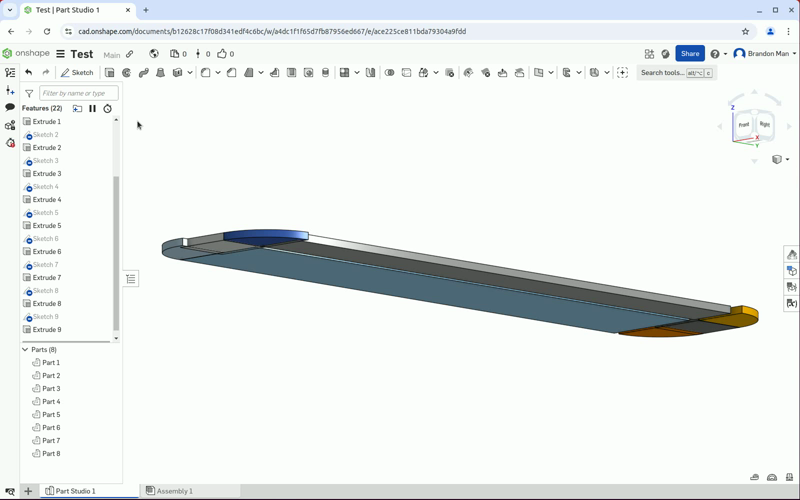
key(down, 3)
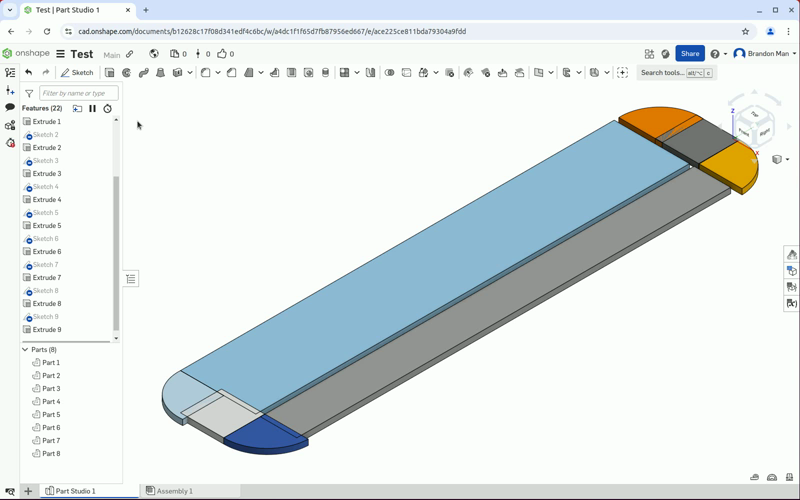
mouse_move(69, 111)
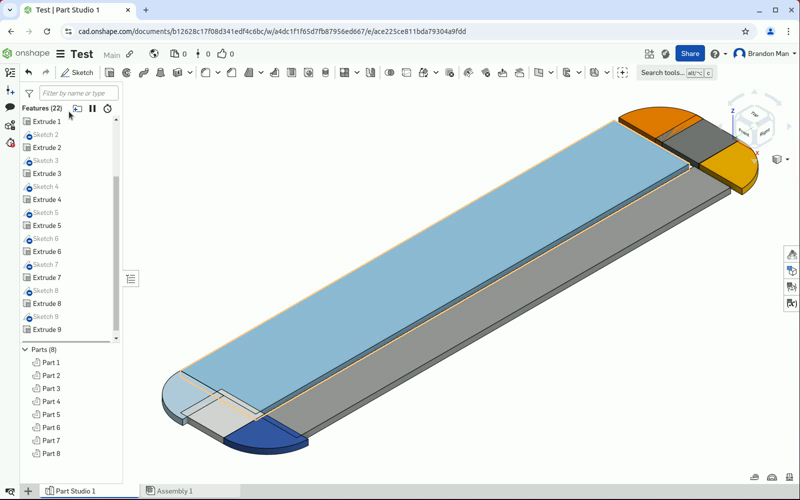
click(69, 111)